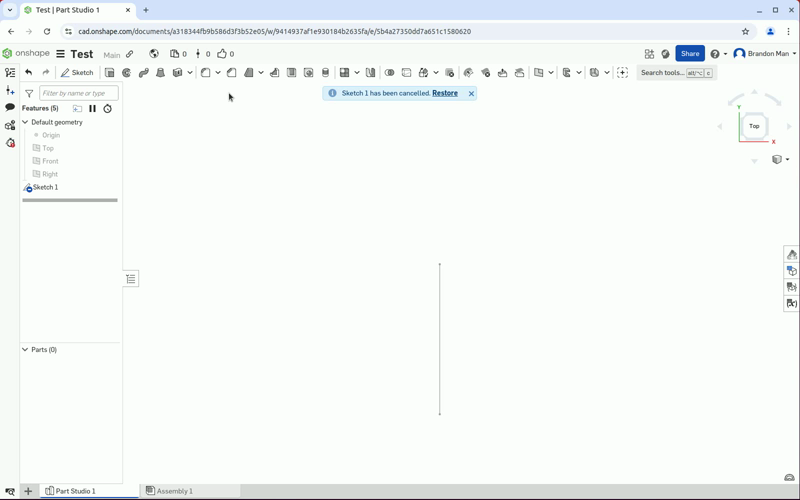
key(shift+h)
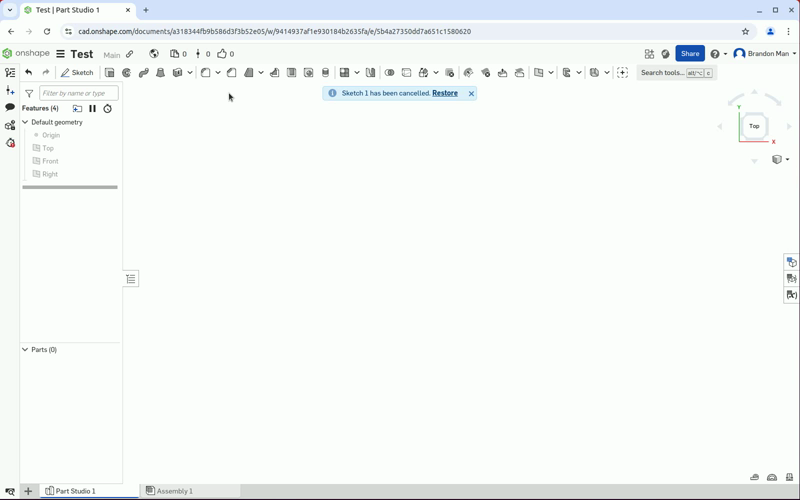
mouse_move(73, 352)
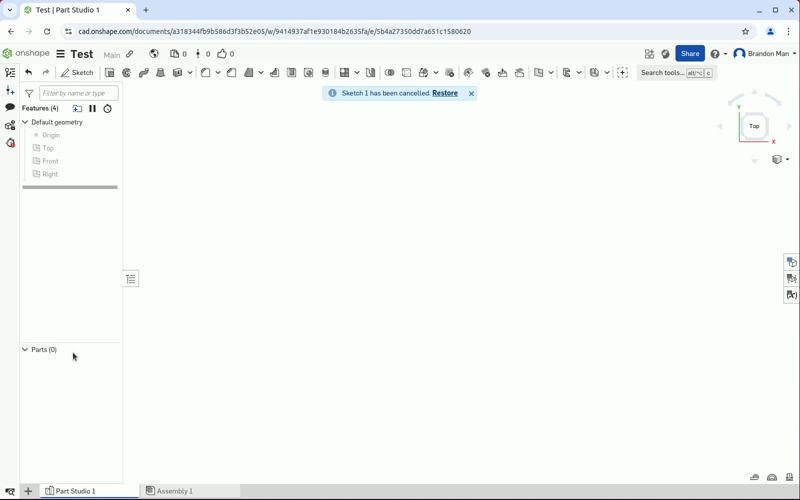
key(y)
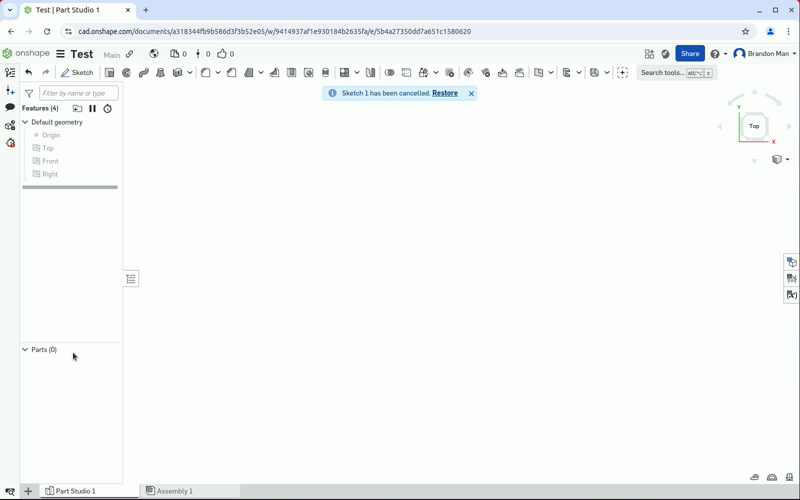
key(shift+p)
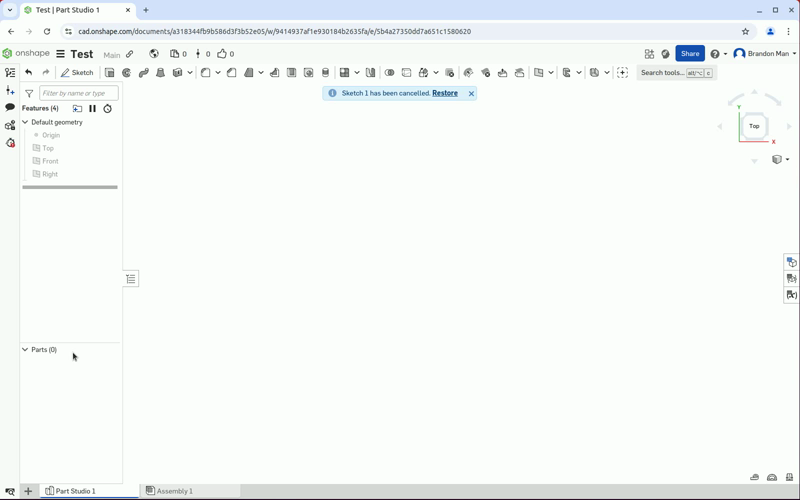
key(space)
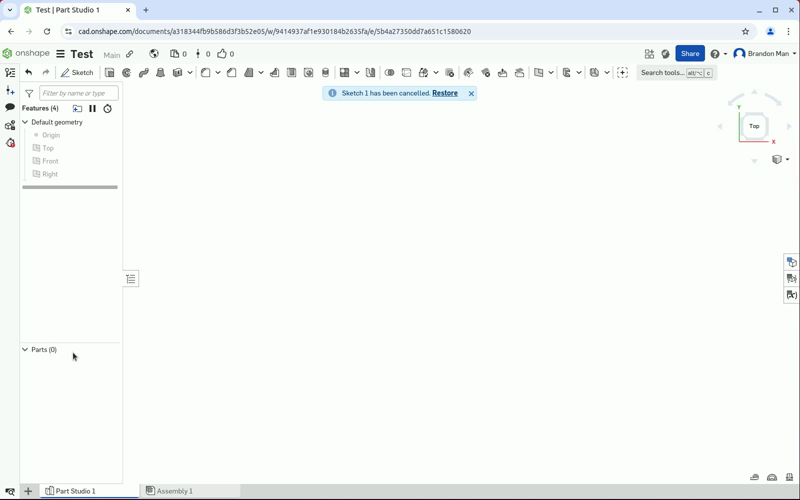
key_down(shift)
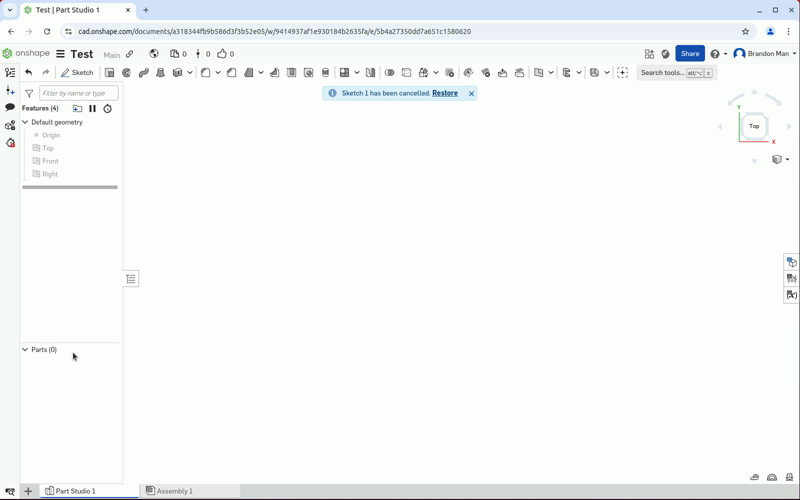
key(up)
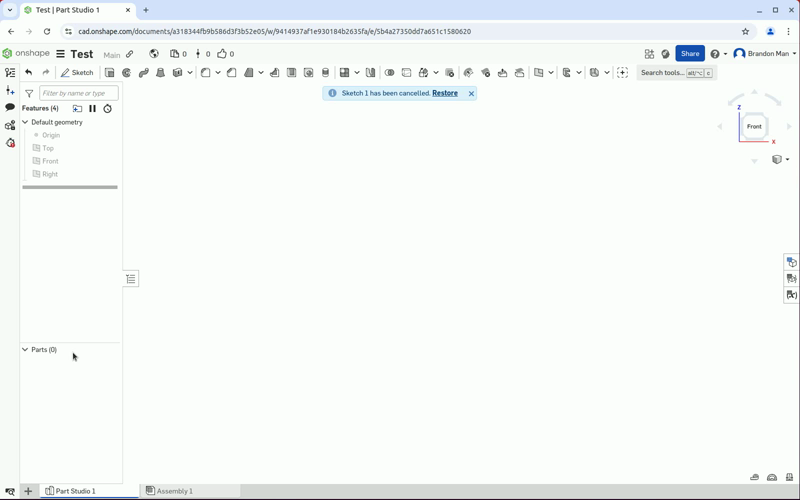
key_up(shift)
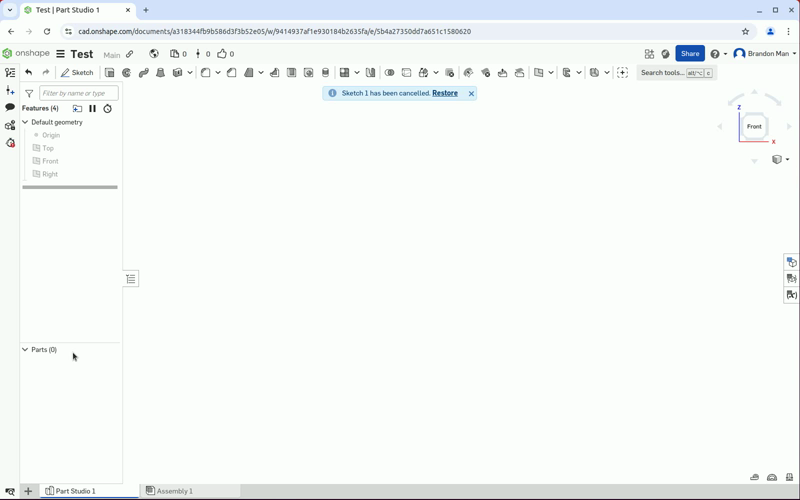
mouse_move(73, 352)
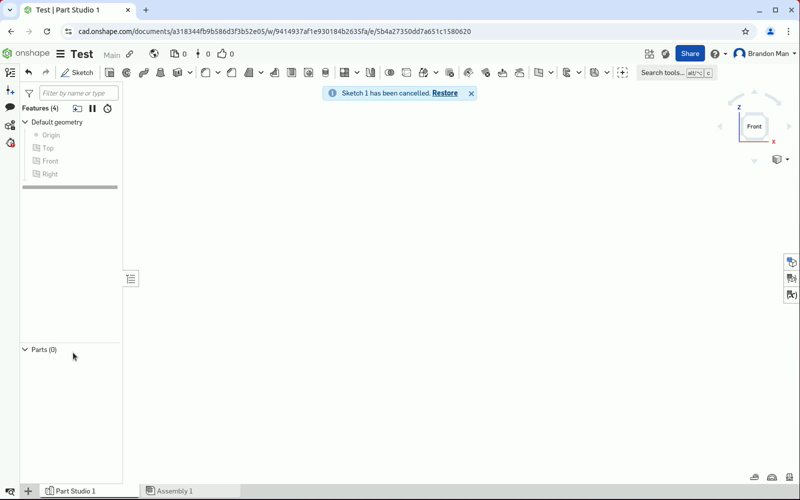
key(shift+y)
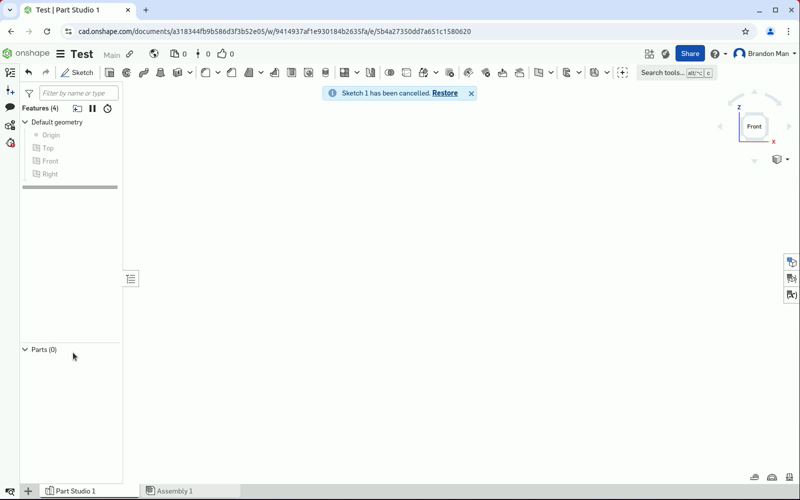
key(shift+s)
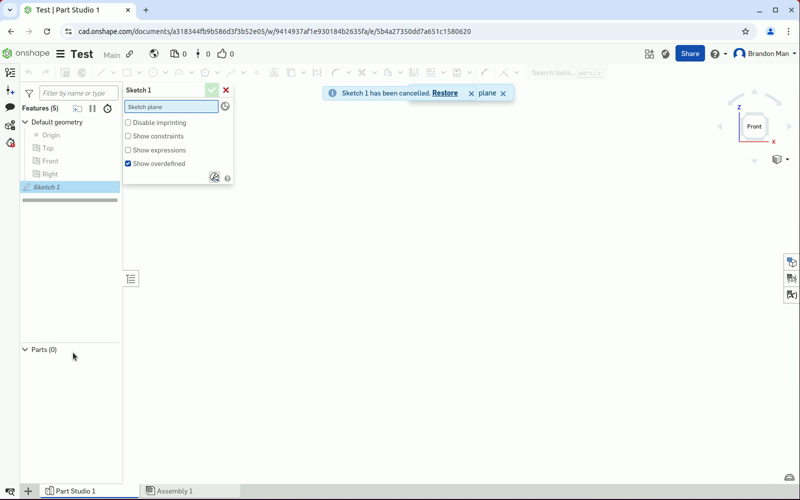
mouse_move(73, 163)
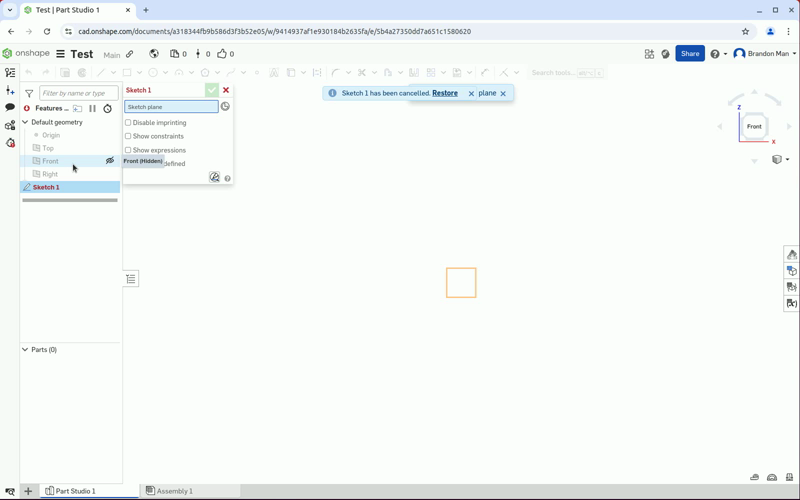
click(73, 163)
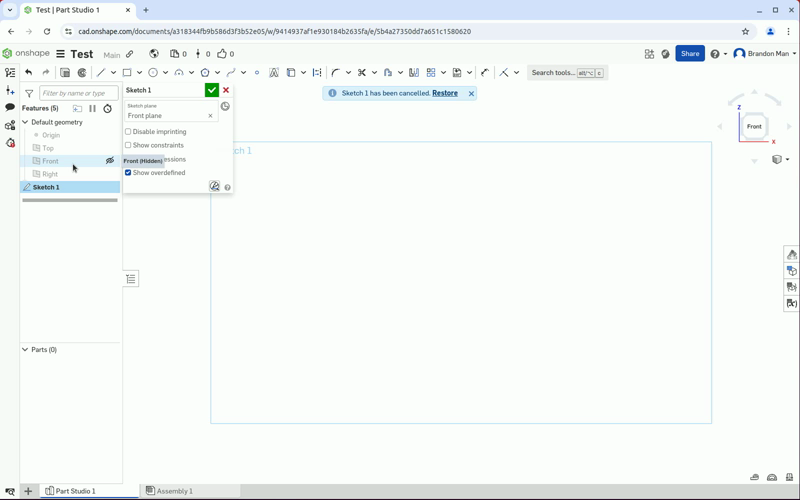
mouse_move(73, 352)
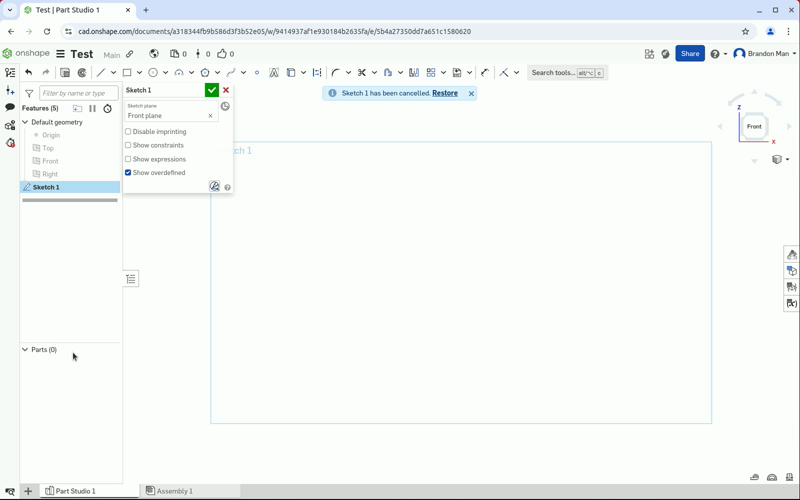
key(y)
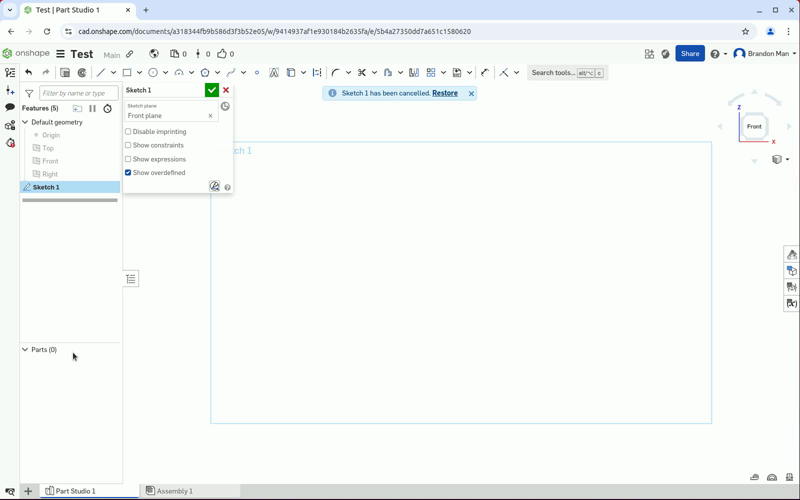
key(l)
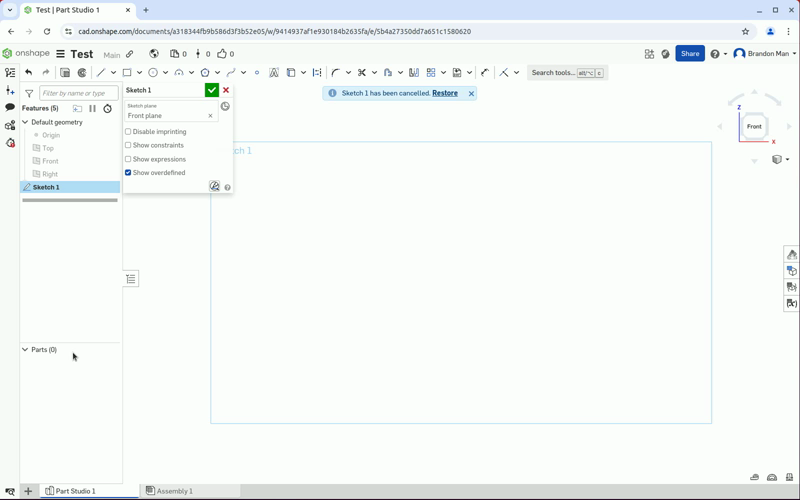
key_down(shift)
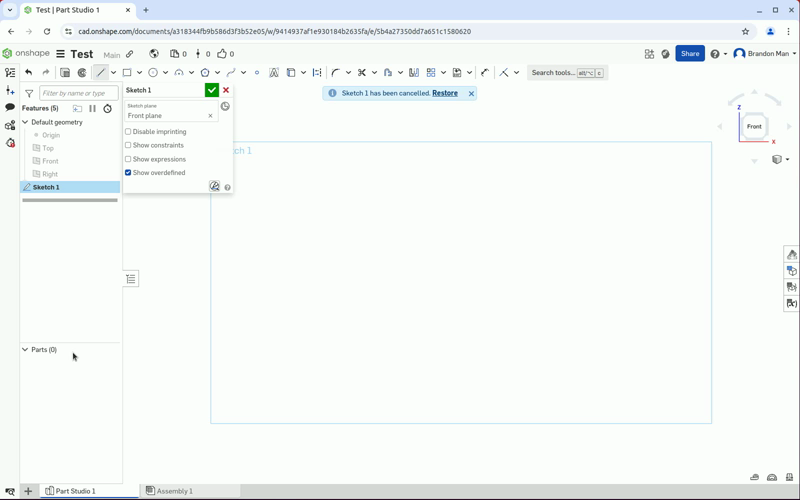
mouse_move(460, 282)
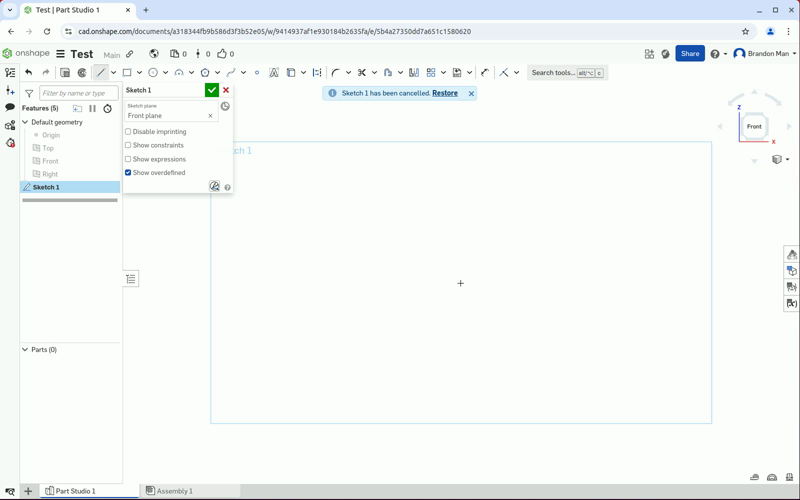
click(460, 282)
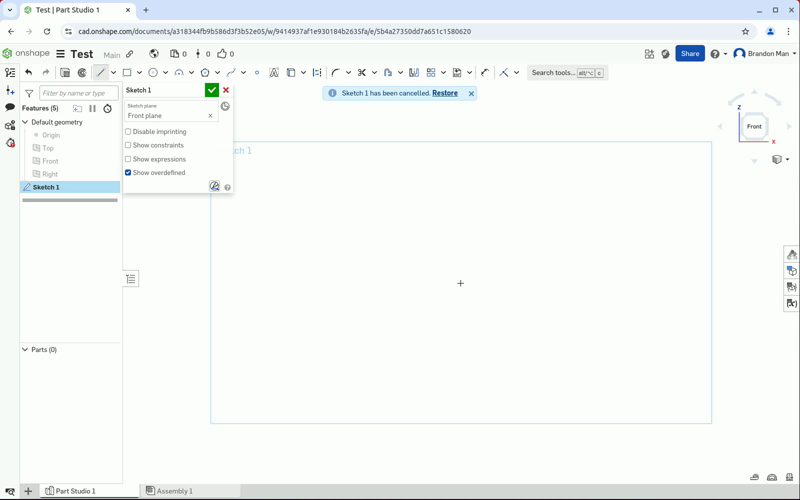
key_up(shift)
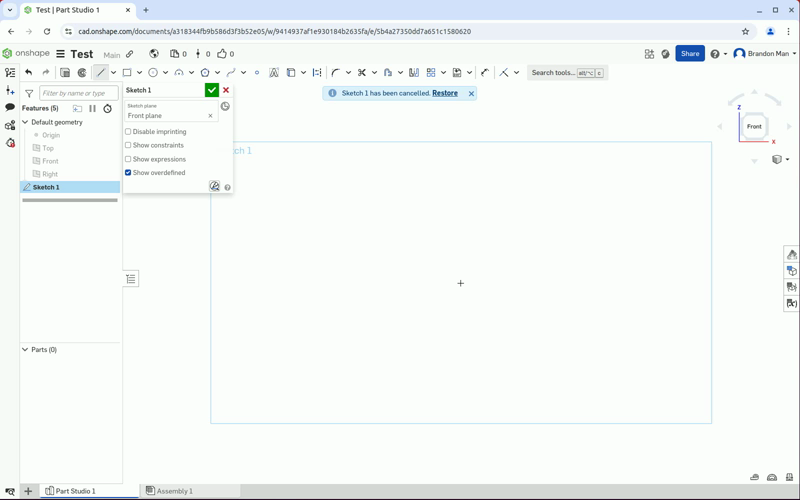
key_down(shift)
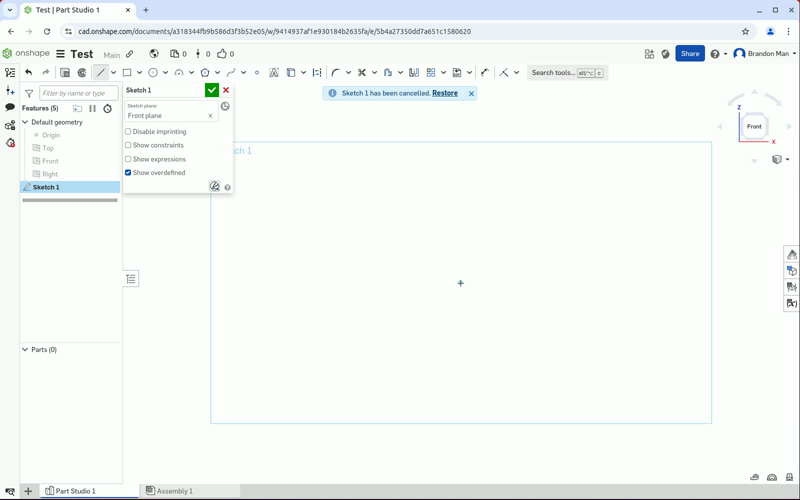
mouse_move(567, 282)
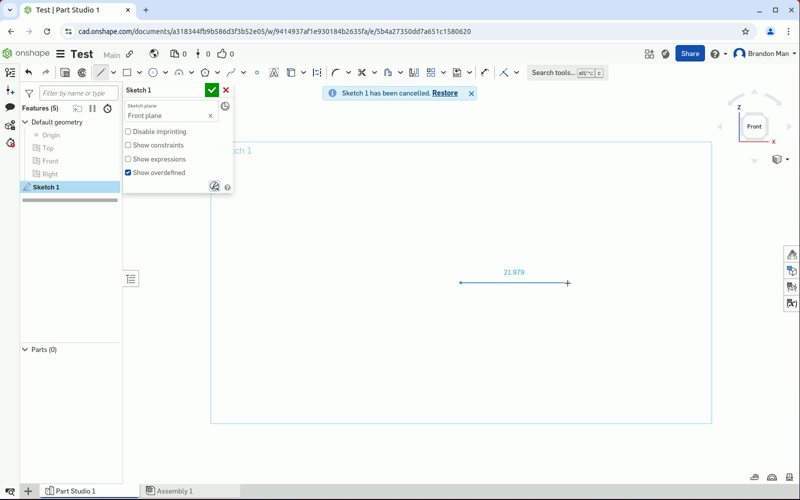
click(567, 282)
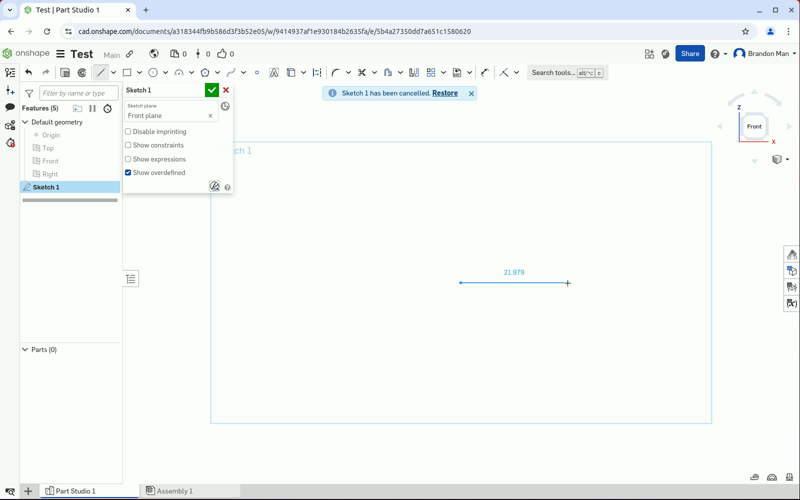
key_up(shift)
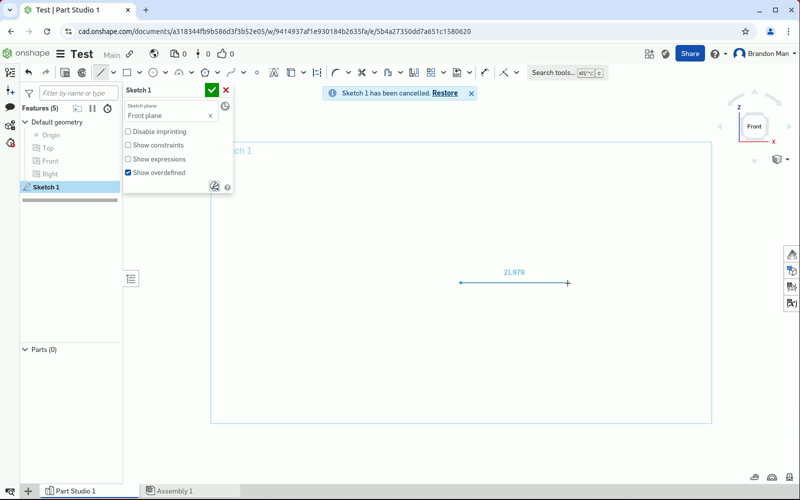
key_down(shift)
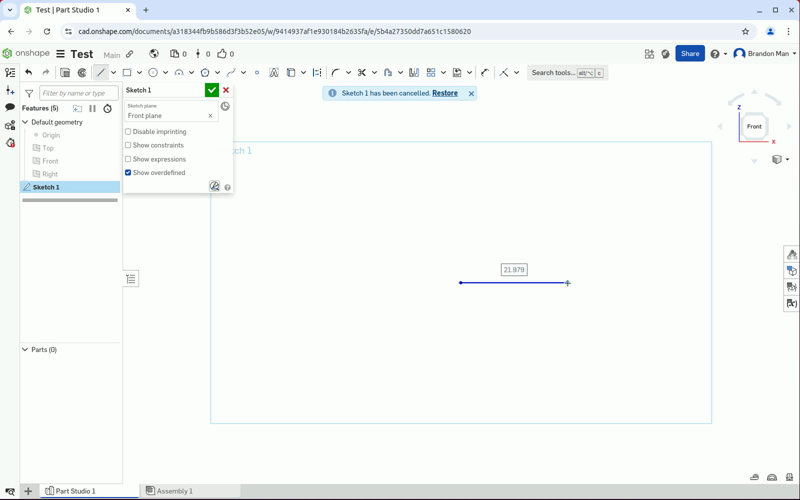
mouse_move(589, 282)
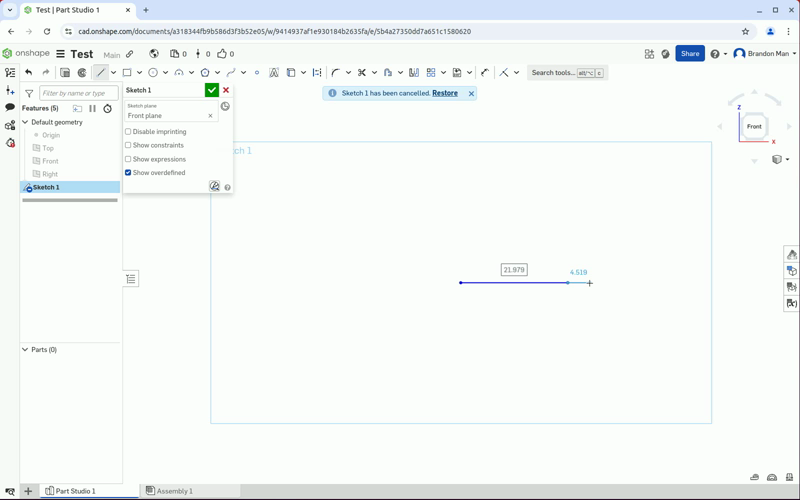
mouse_move(567, 272)
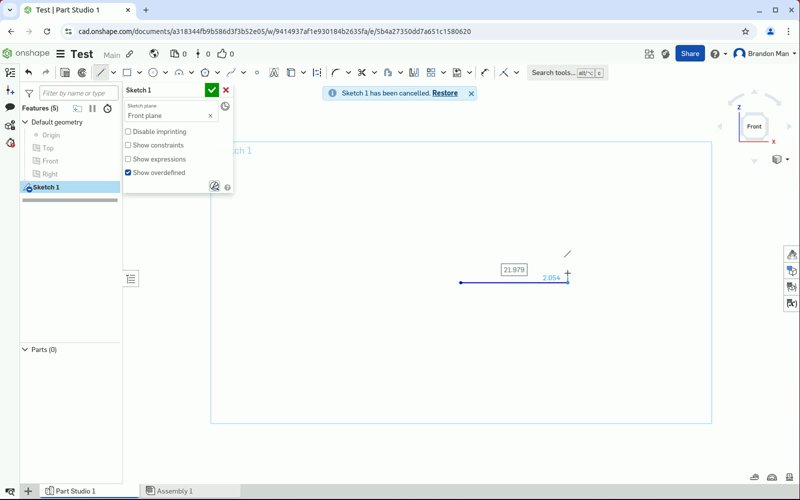
click(567, 272)
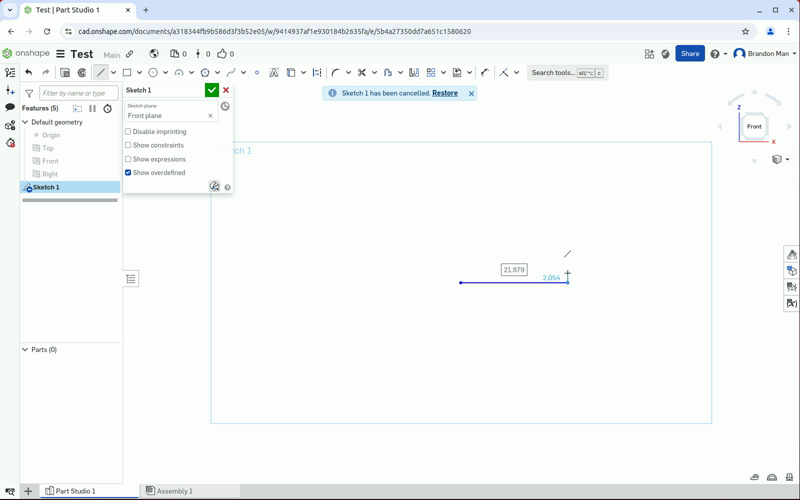
key_up(shift)
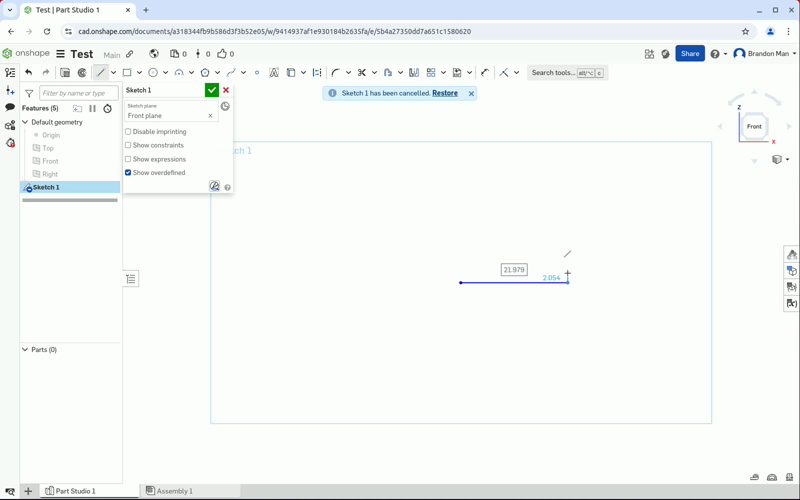
key_down(shift)
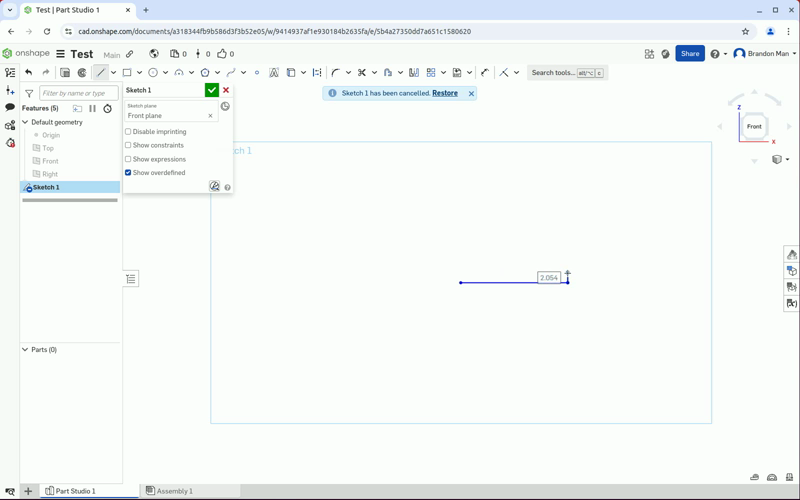
mouse_move(589, 272)
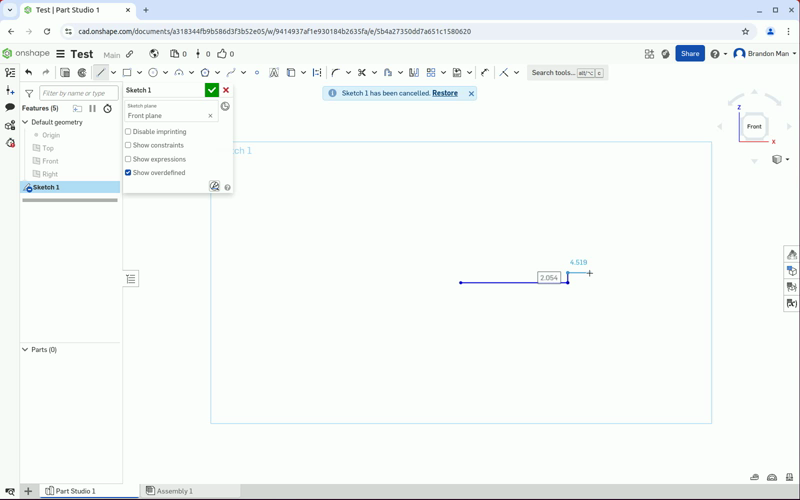
mouse_move(566, 272)
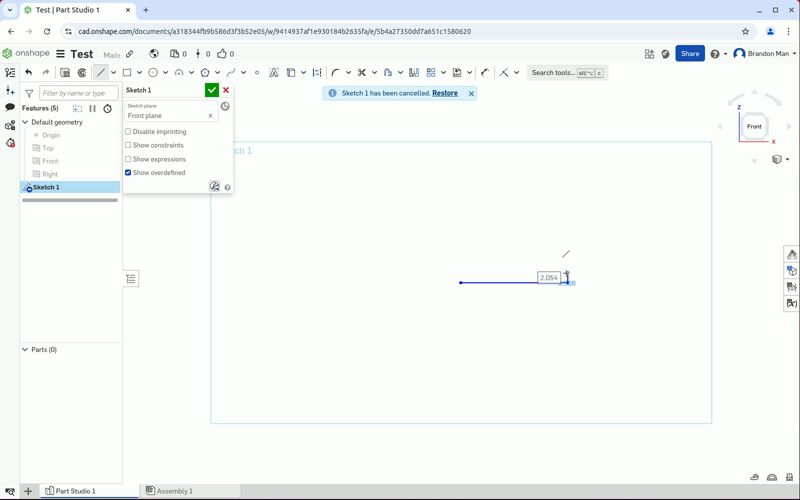
scroll(6)
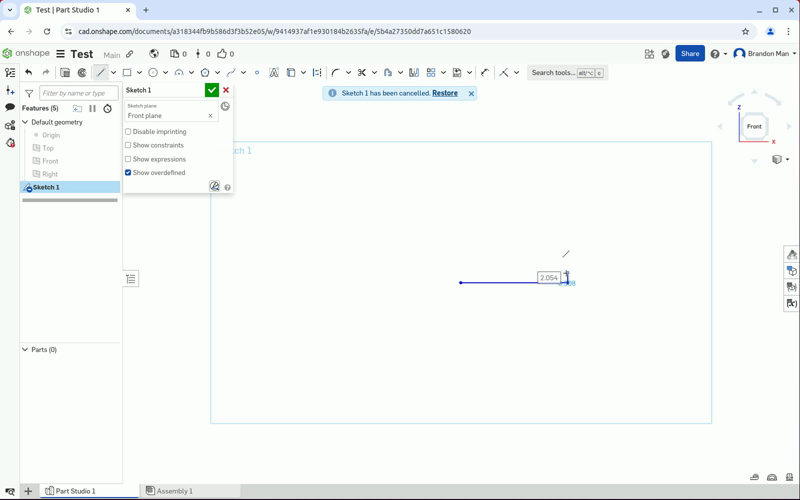
scroll(6)
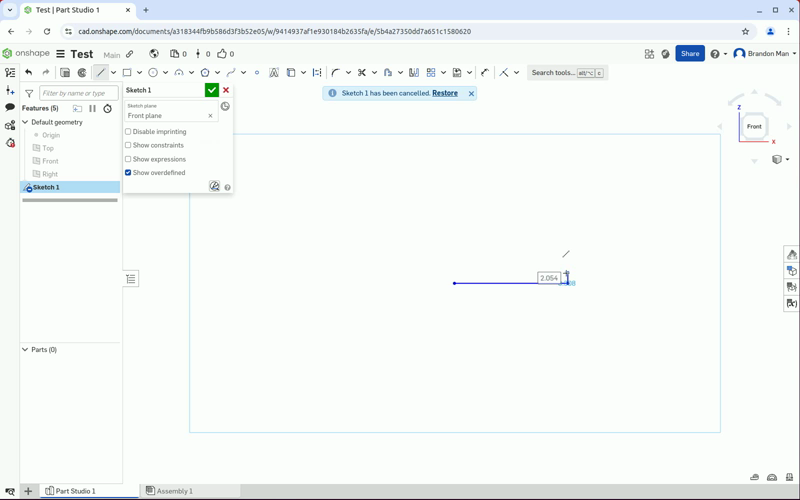
scroll(6)
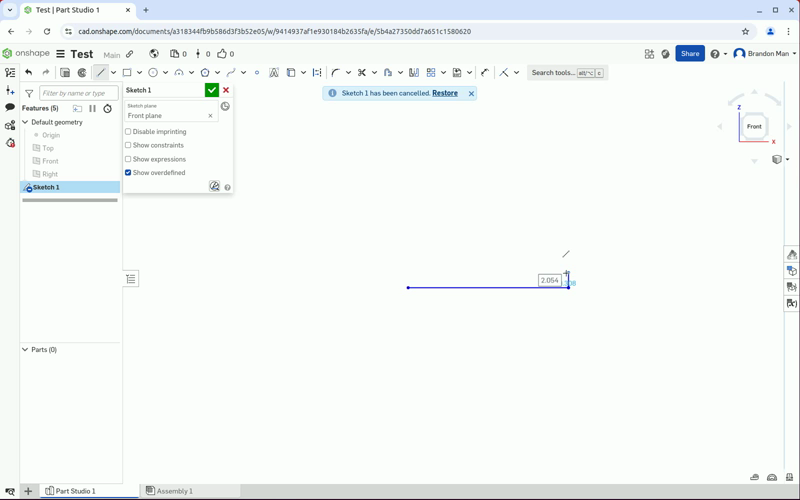
scroll(6)
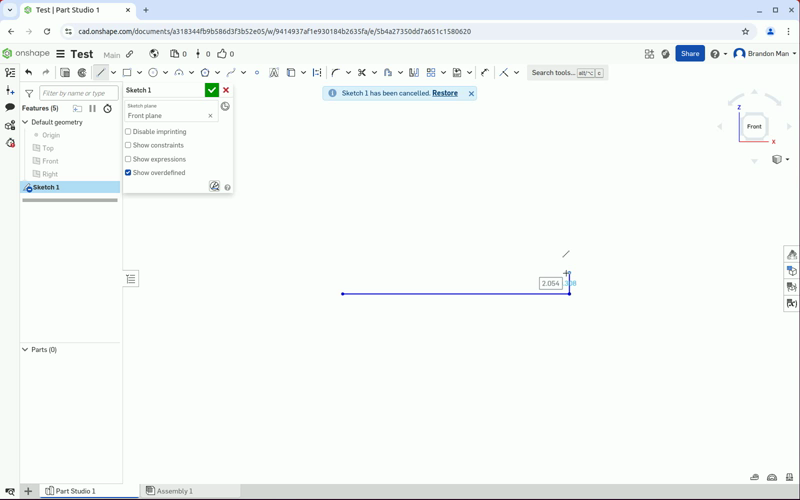
scroll(6)
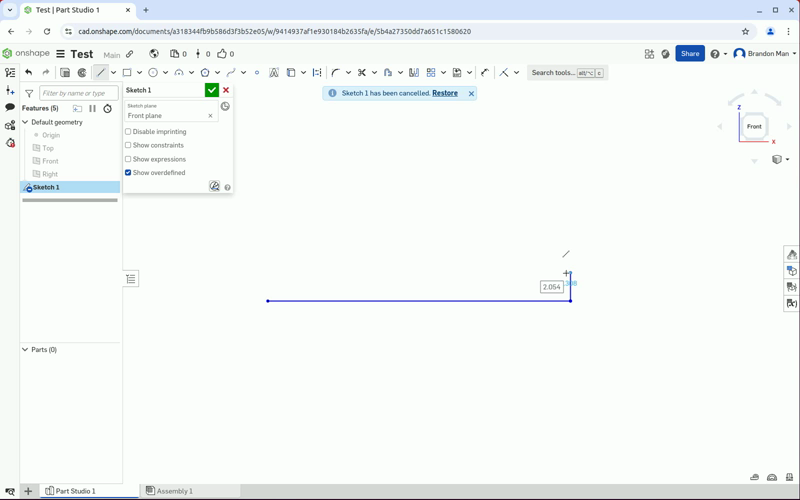
scroll(6)
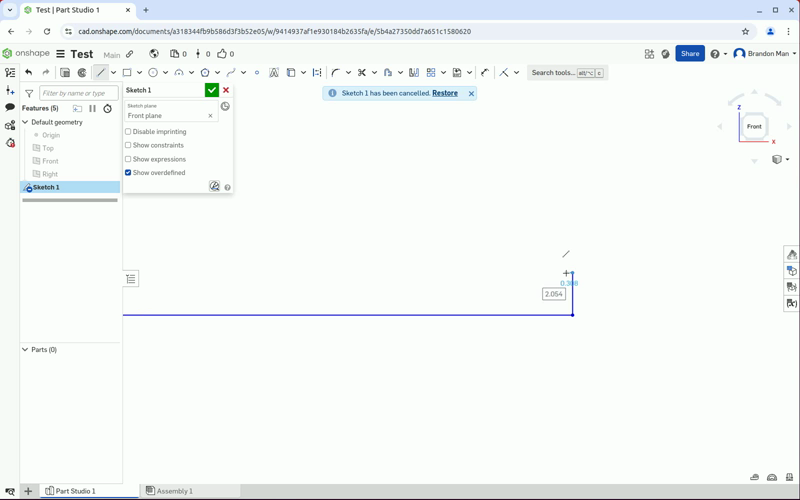
scroll(6)
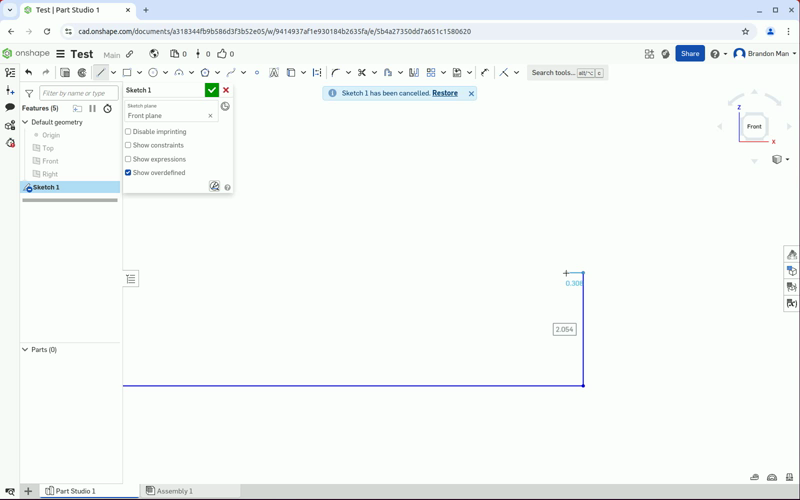
click(566, 272)
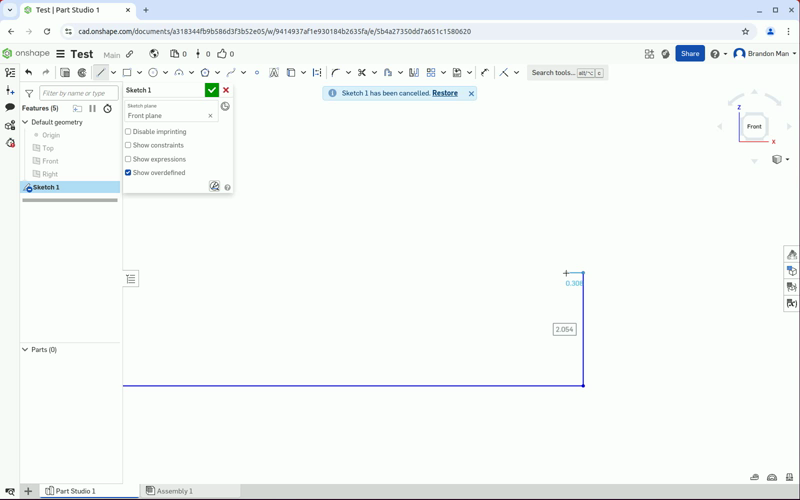
scroll(-6)
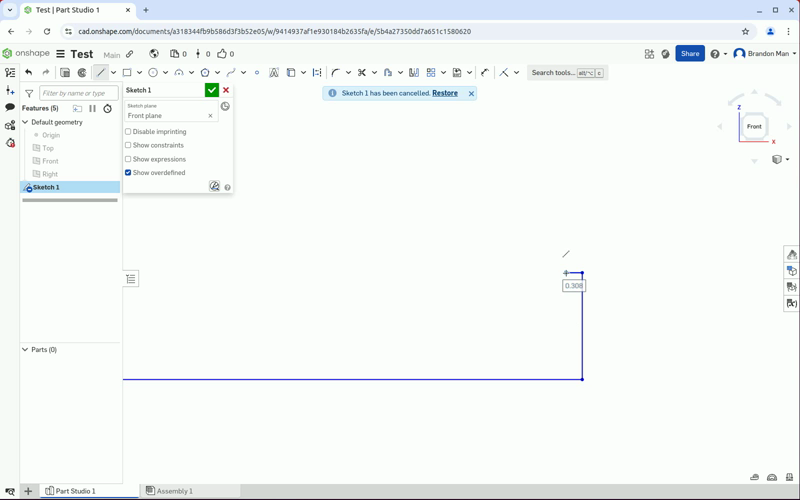
scroll(-6)
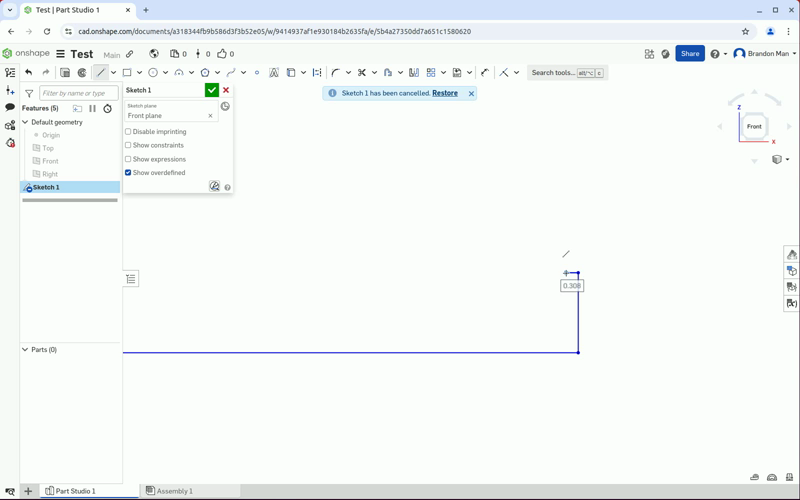
scroll(-6)
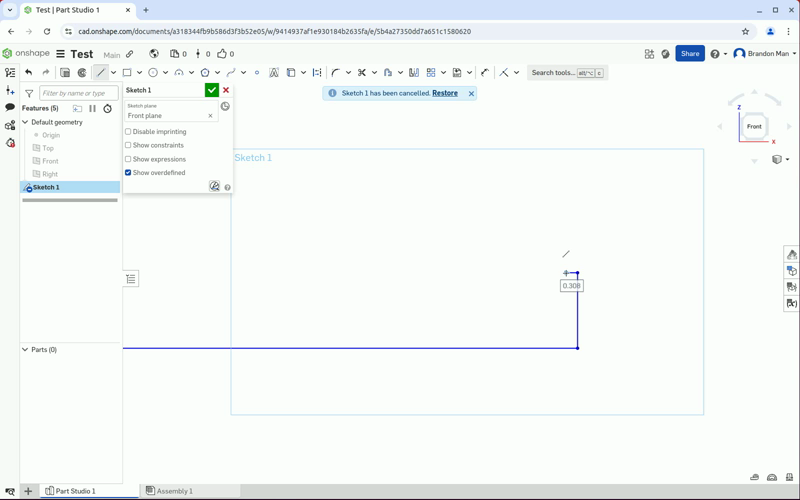
scroll(-6)
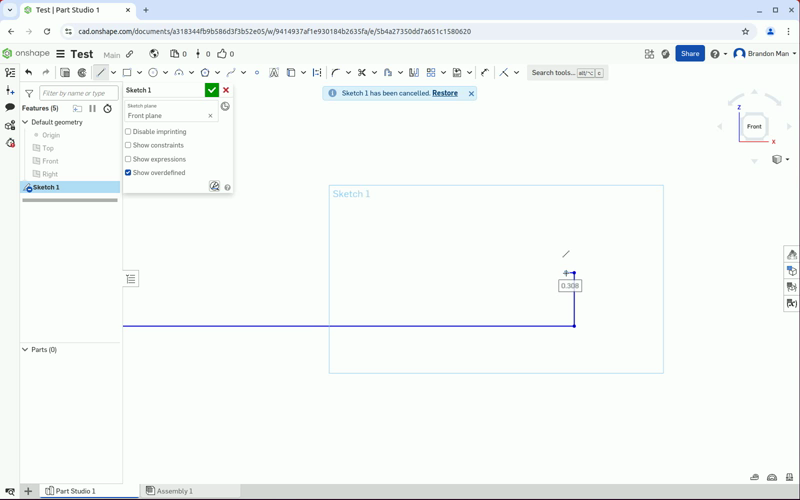
scroll(-6)
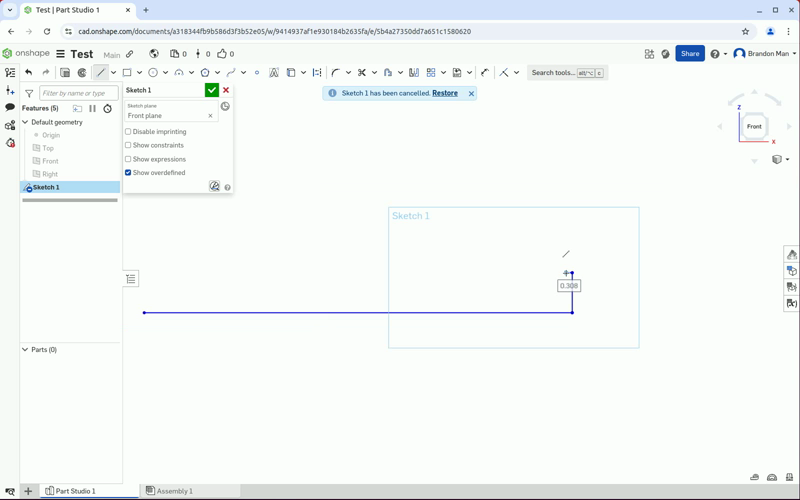
scroll(-6)
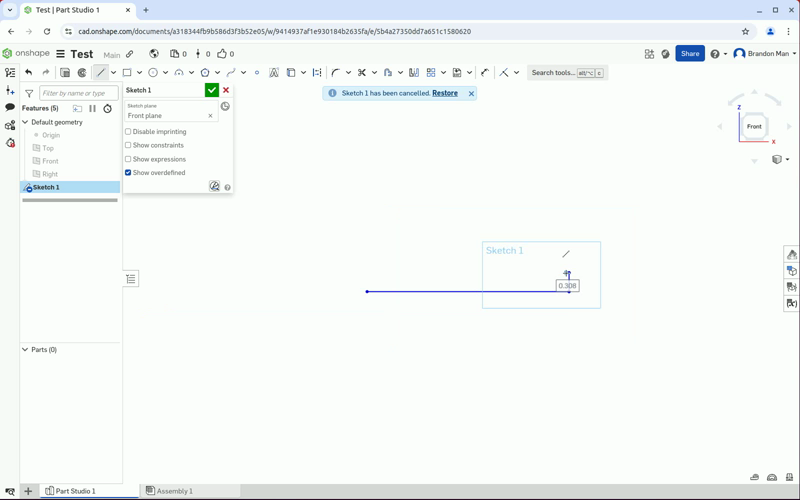
scroll(-6)
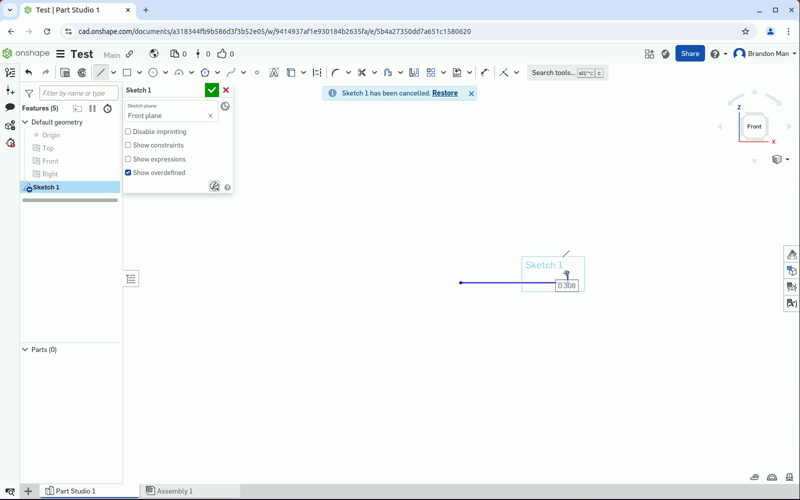
key_up(shift)
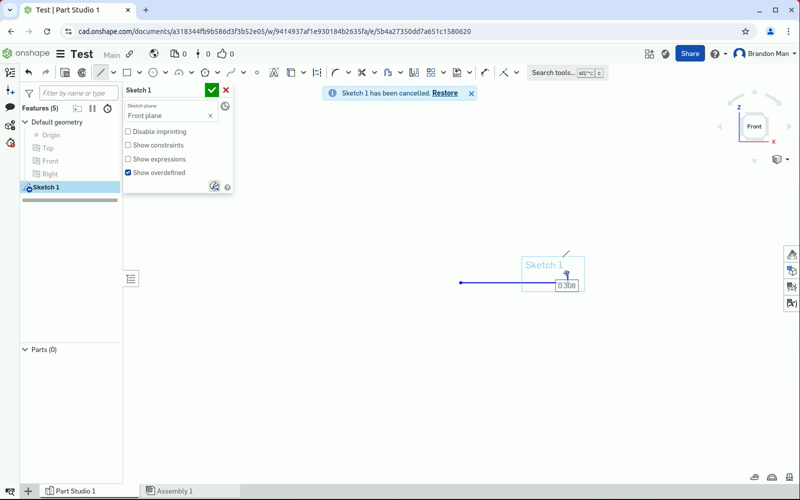
key_down(shift)
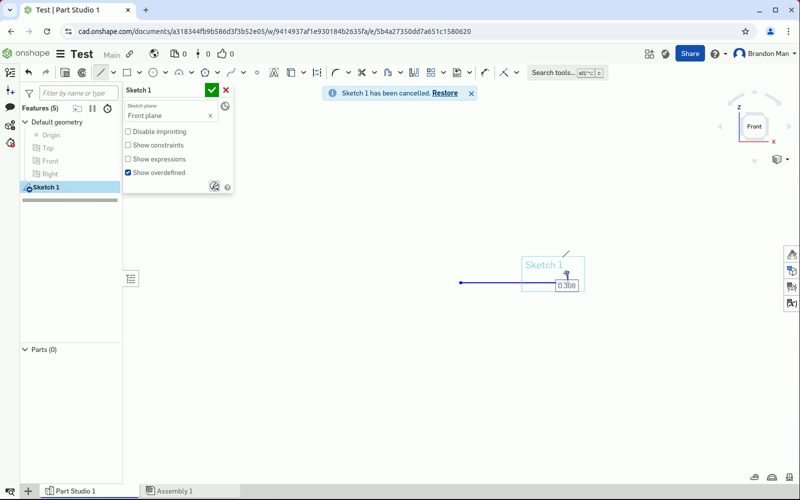
mouse_move(461, 262)
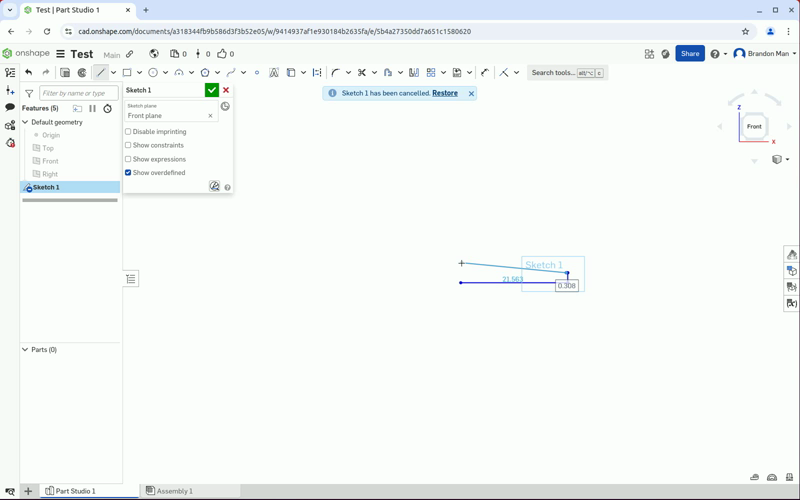
click(461, 262)
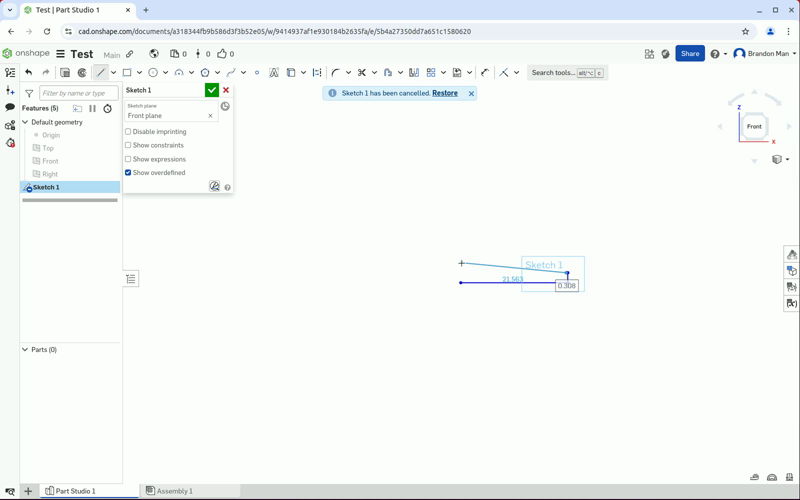
key_up(shift)
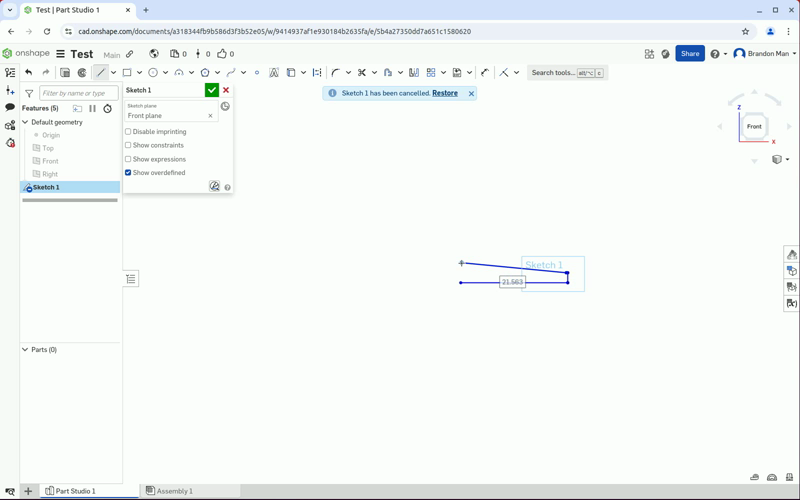
key_down(shift)
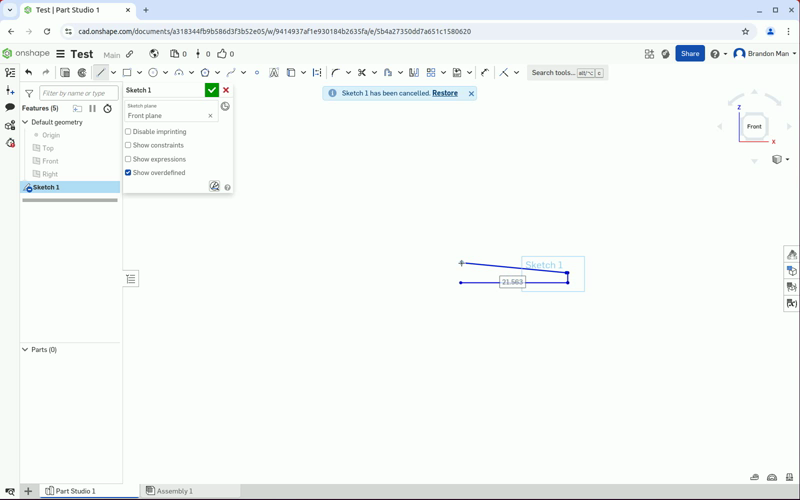
mouse_move(492, 262)
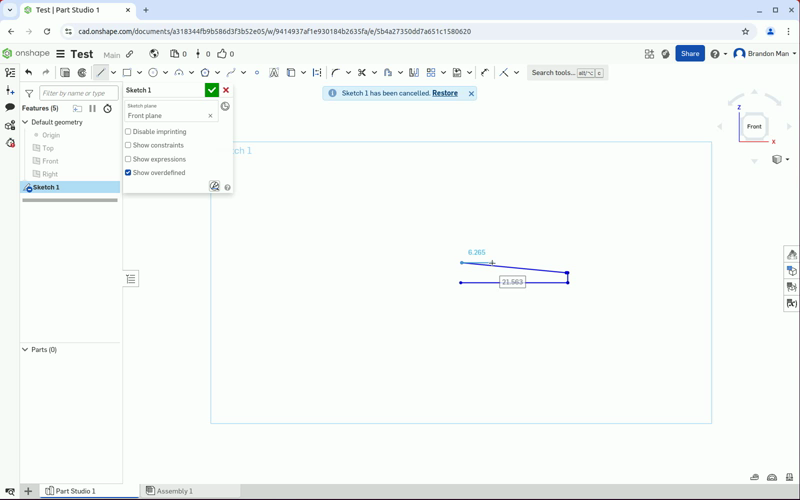
mouse_move(460, 262)
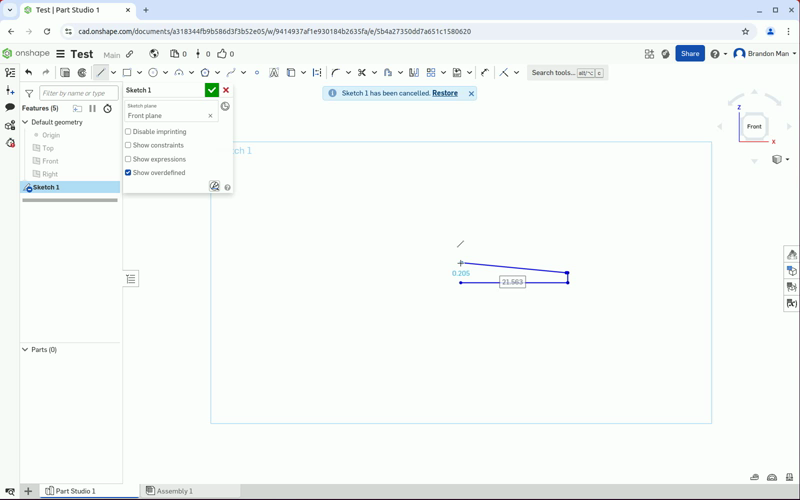
scroll(6)
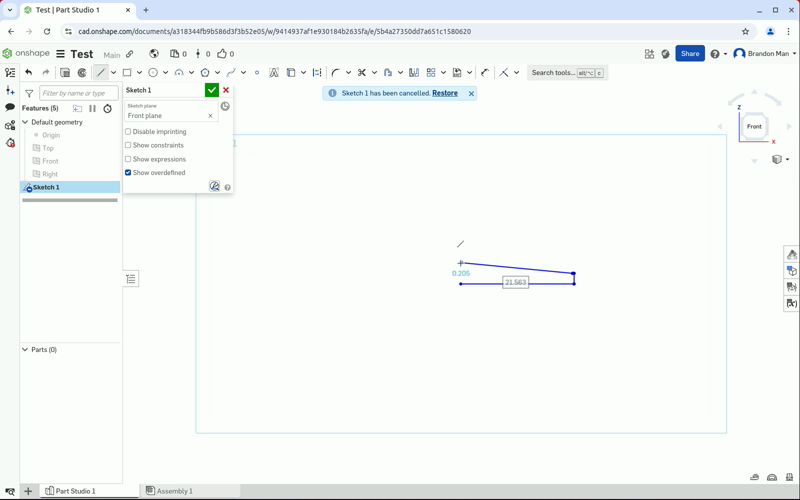
scroll(6)
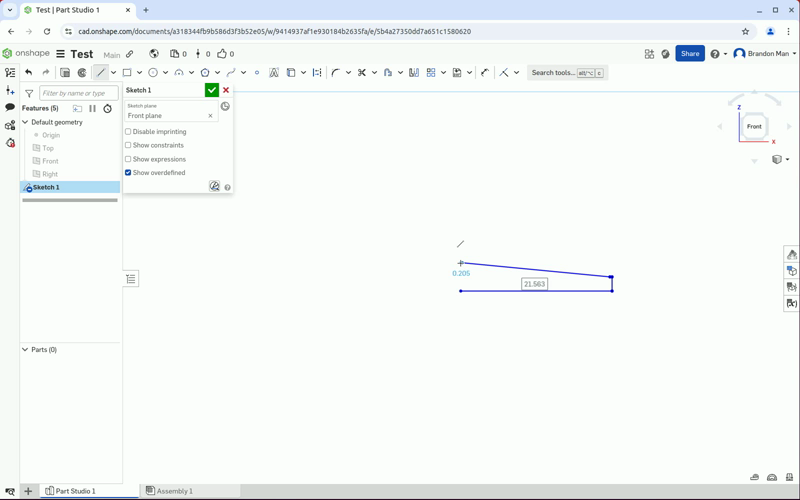
scroll(6)
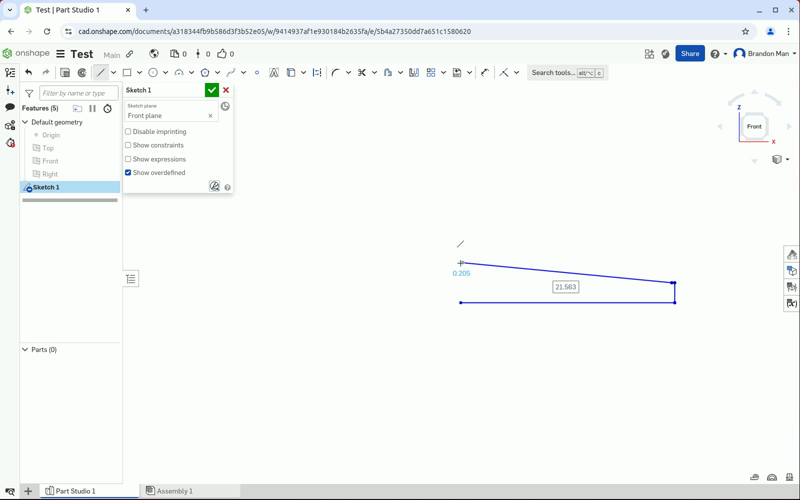
scroll(6)
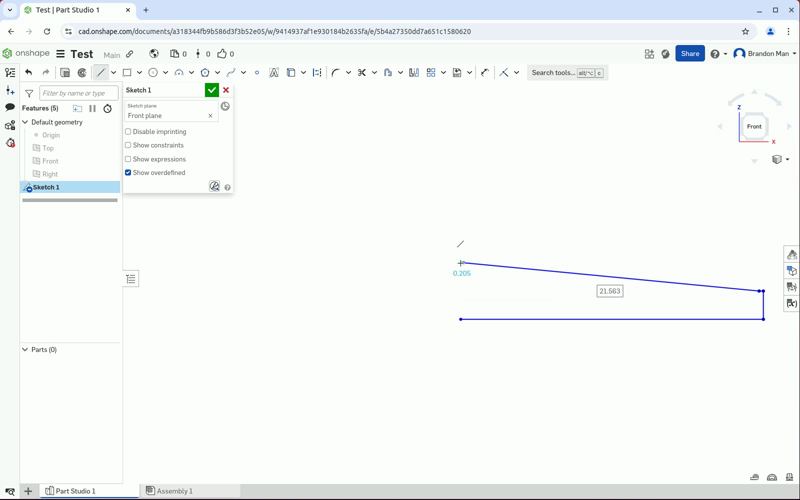
scroll(6)
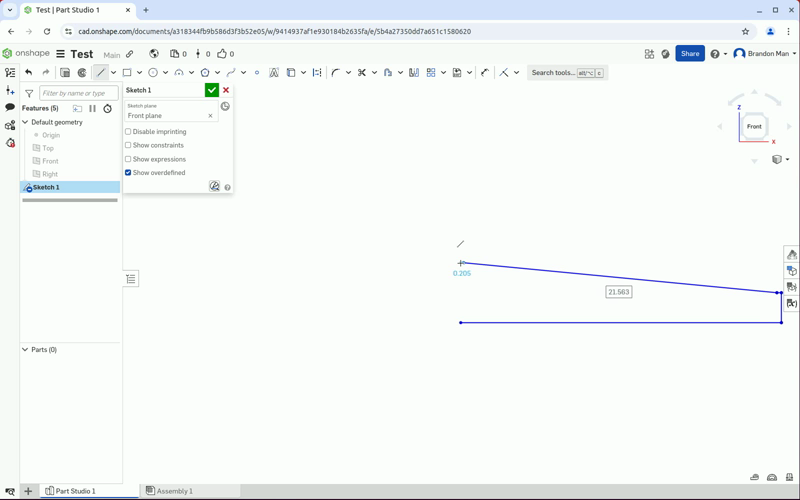
scroll(6)
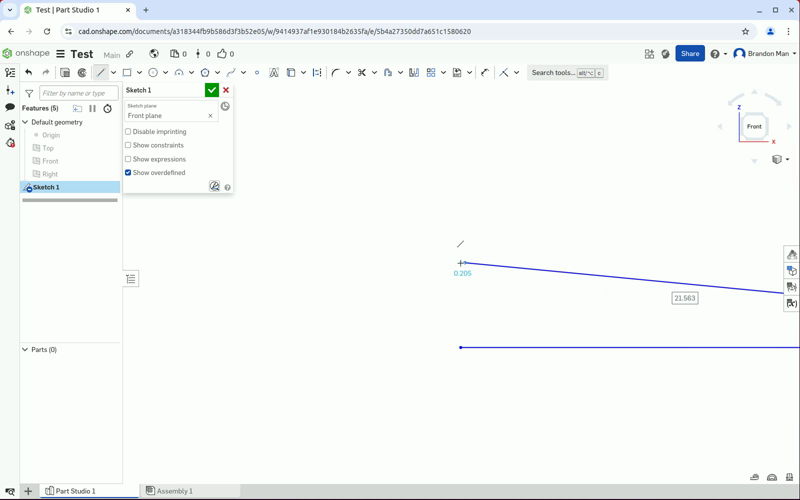
scroll(6)
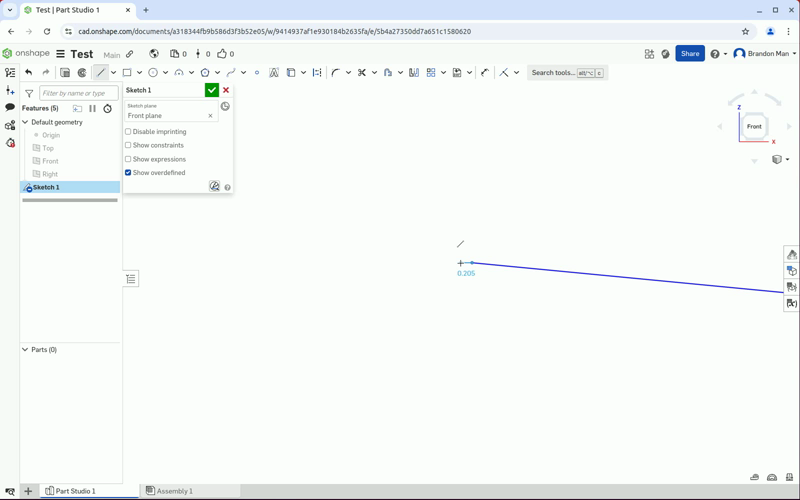
click(460, 262)
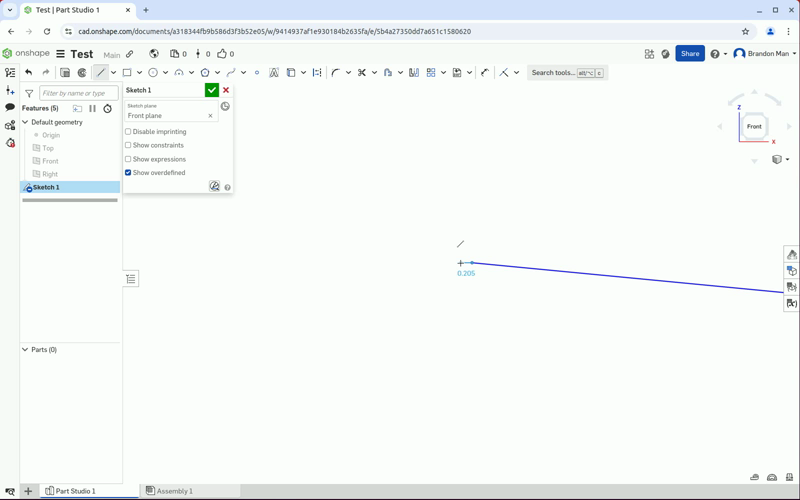
scroll(-6)
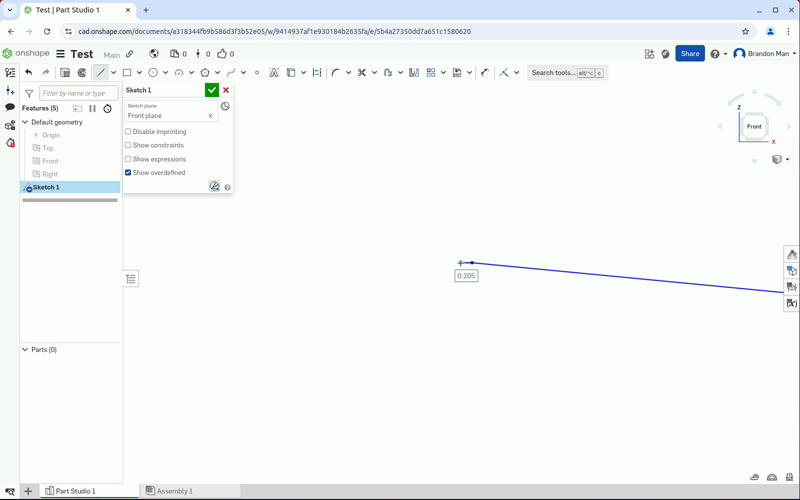
scroll(-6)
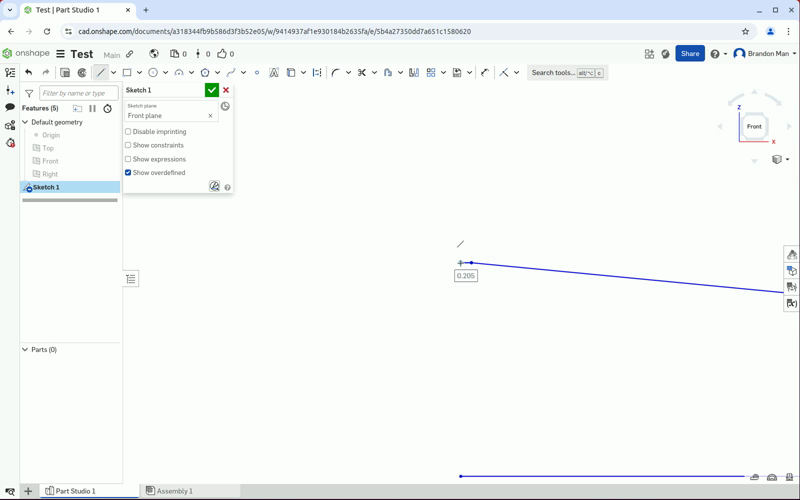
scroll(-6)
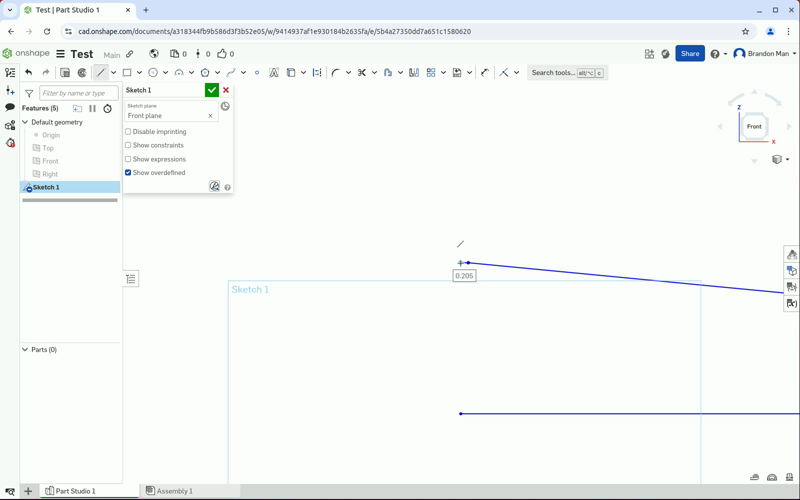
scroll(-6)
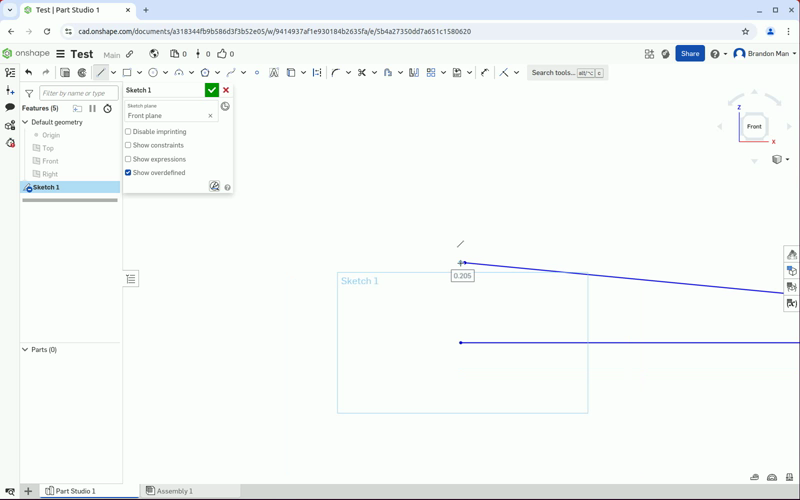
scroll(-6)
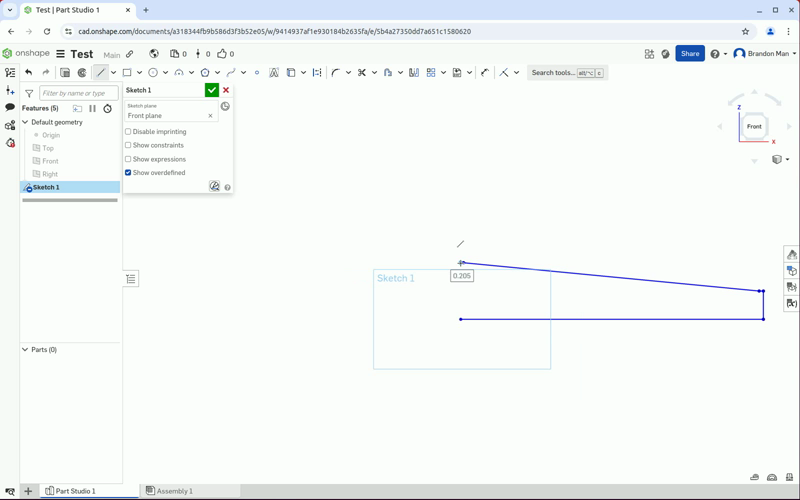
scroll(-6)
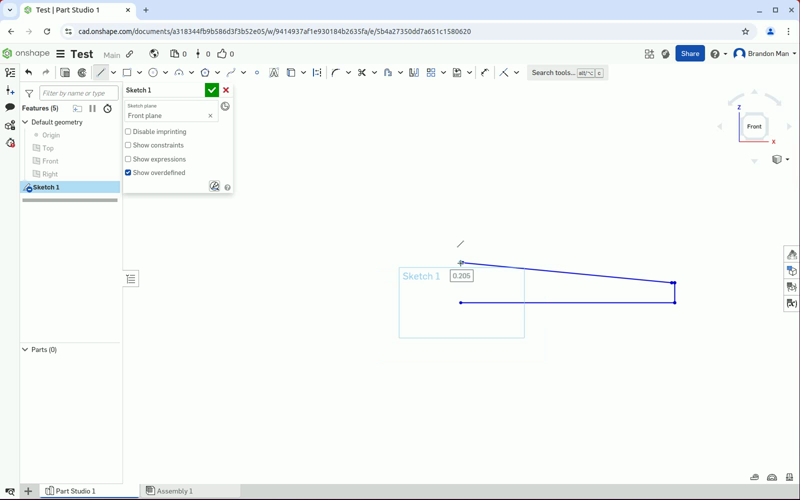
scroll(-6)
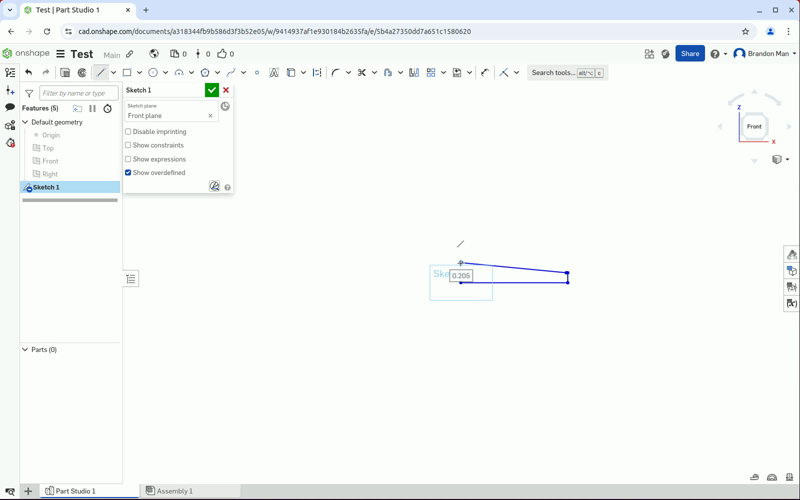
key_up(shift)
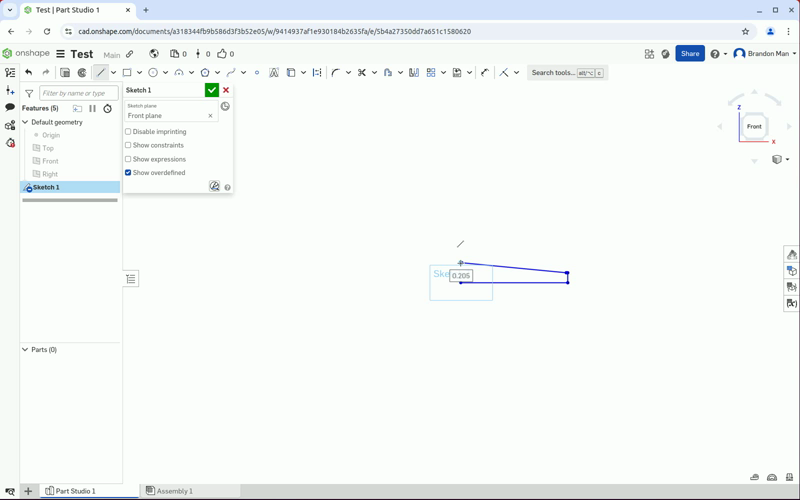
mouse_move(490, 262)
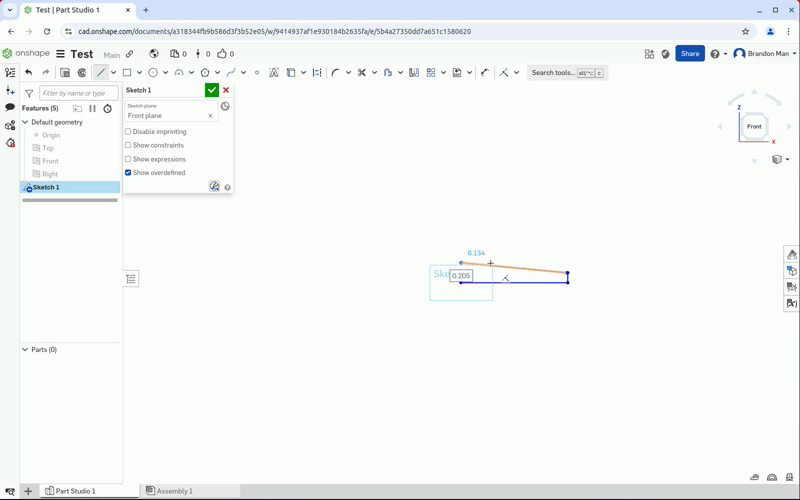
key_down(shift)
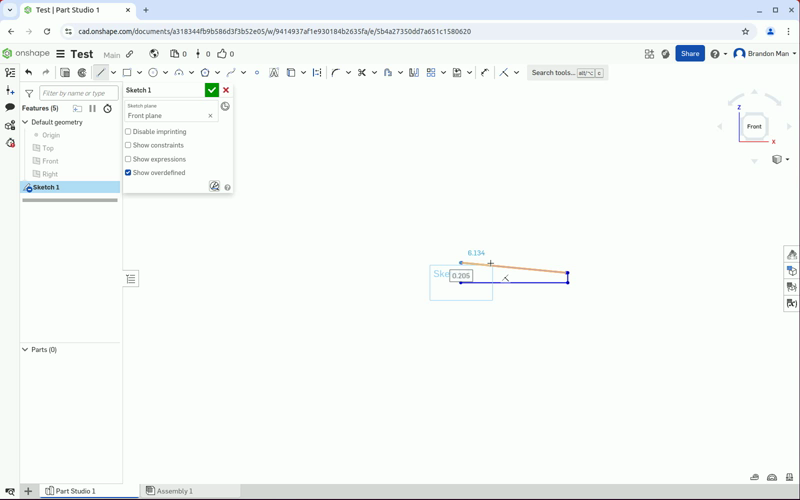
mouse_move(460, 282)
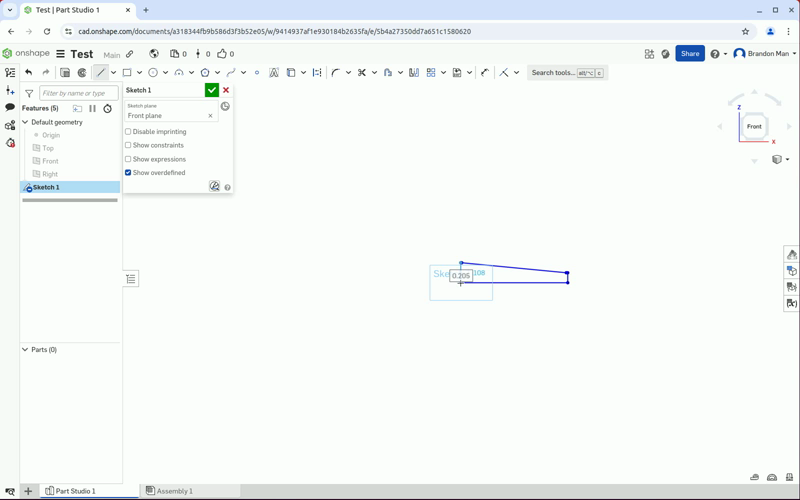
key_up(shift)
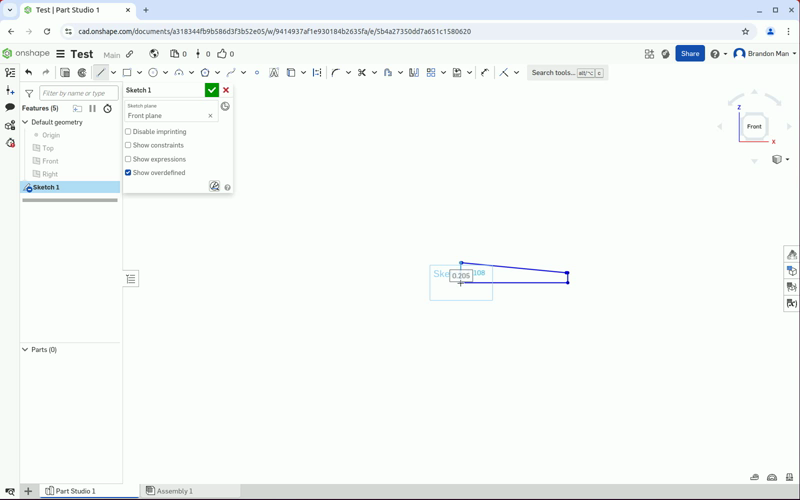
click(460, 282)
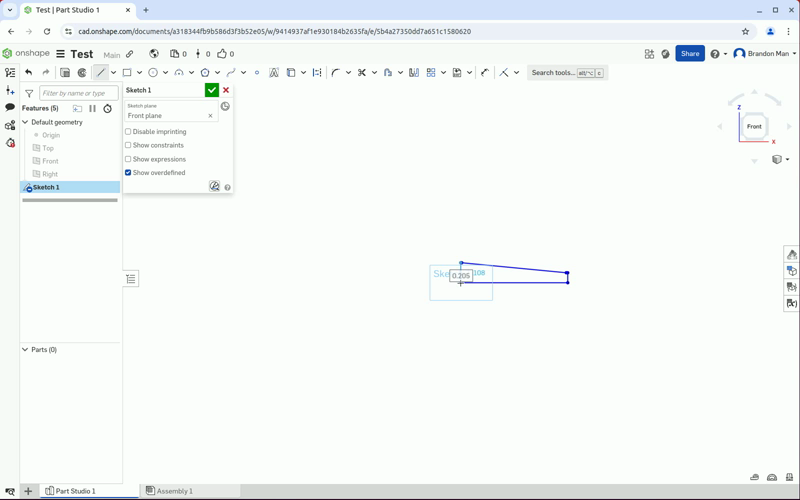
key(esc)
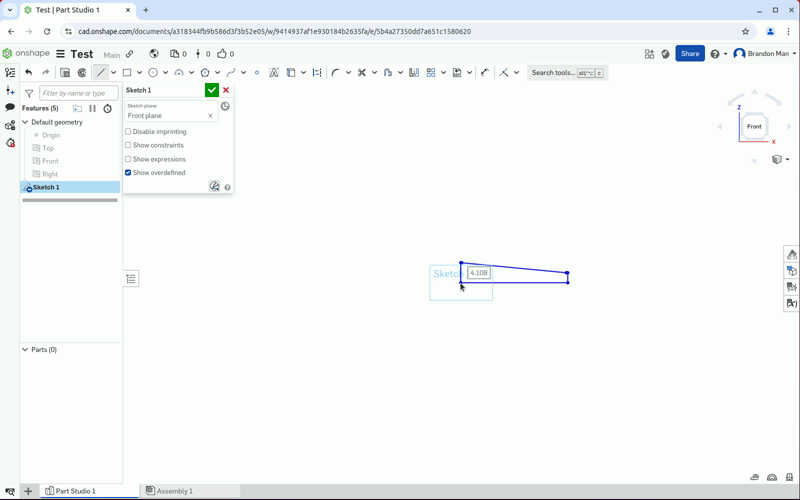
mouse_move(478, 273)
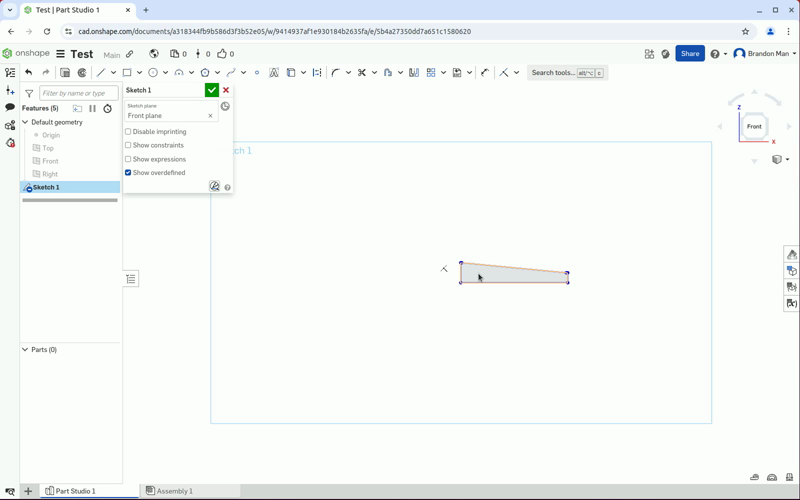
scroll(6)
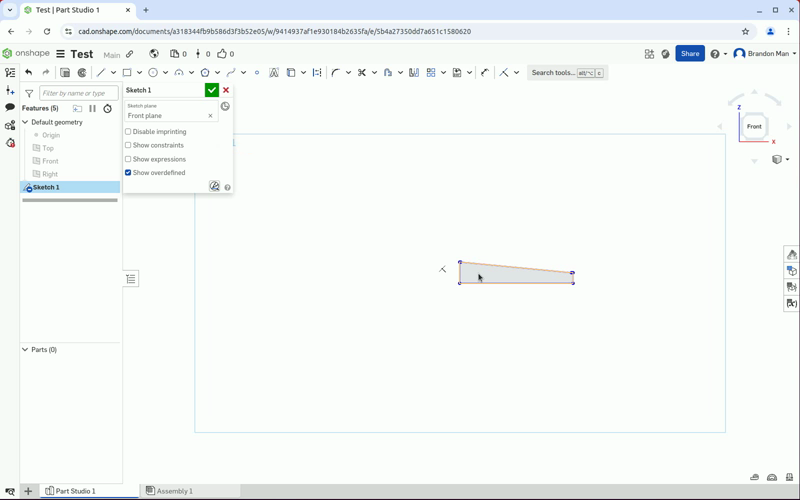
scroll(6)
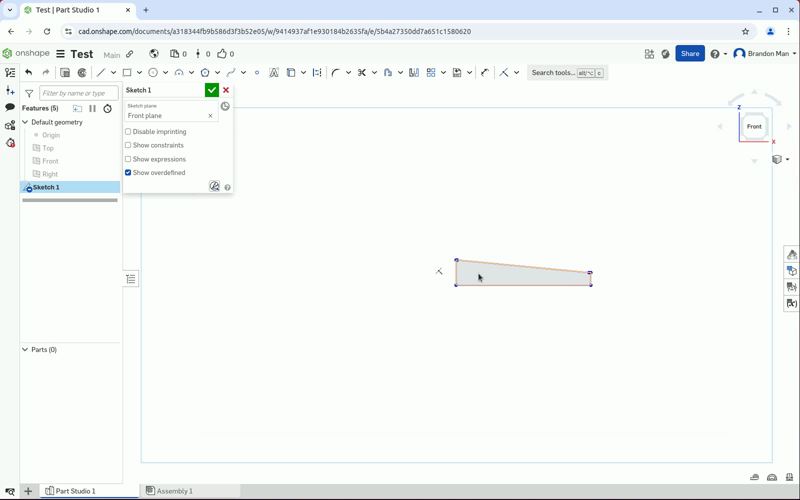
scroll(6)
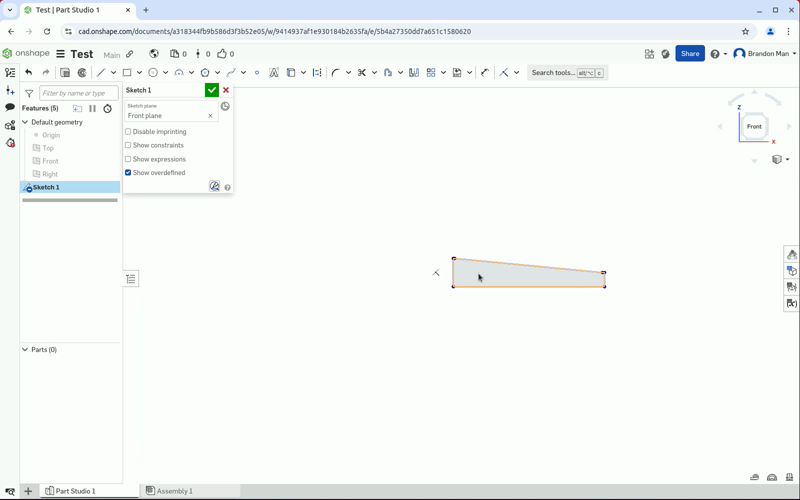
scroll(6)
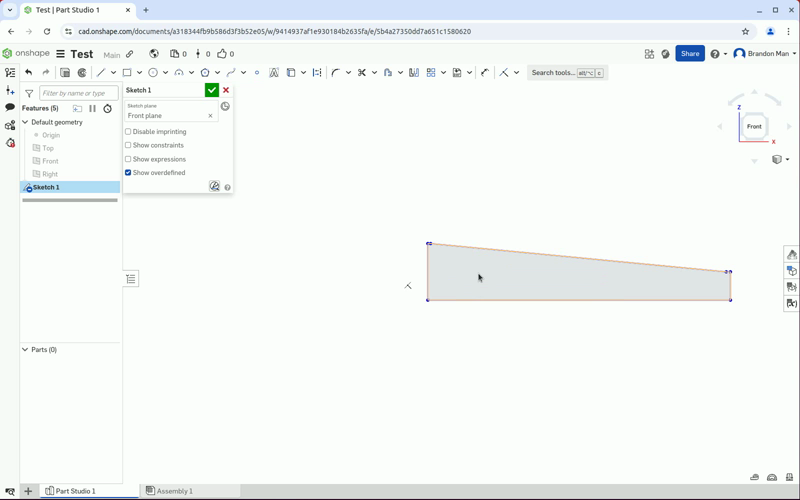
scroll(6)
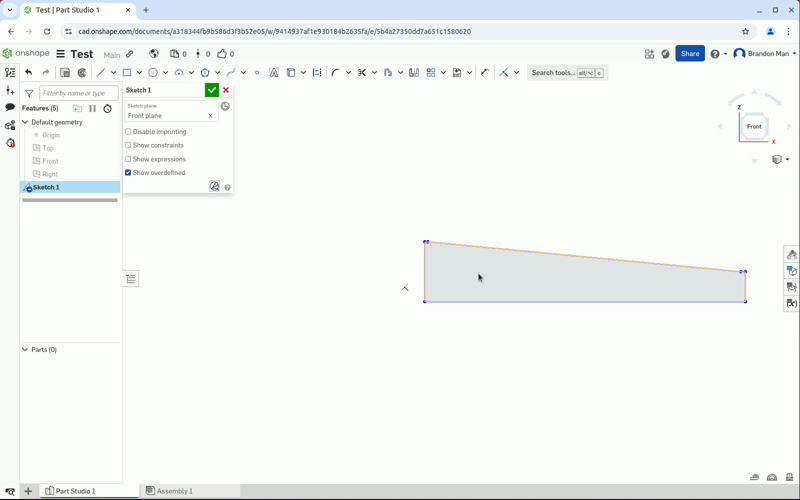
scroll(6)
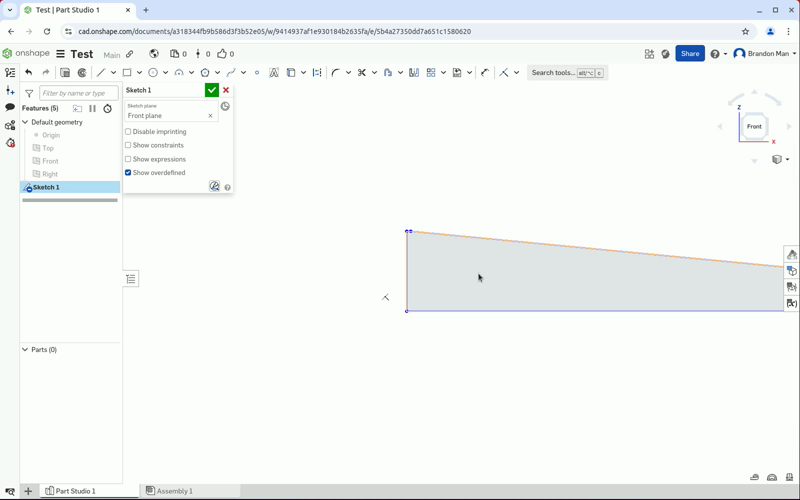
scroll(6)
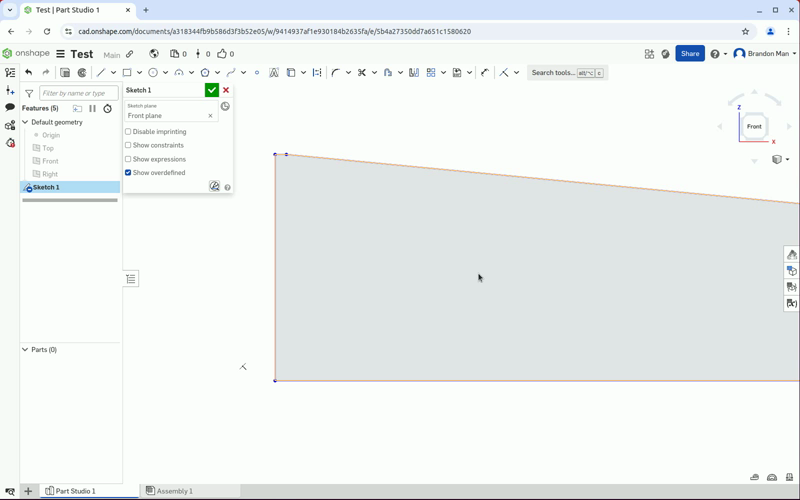
click(478, 273)
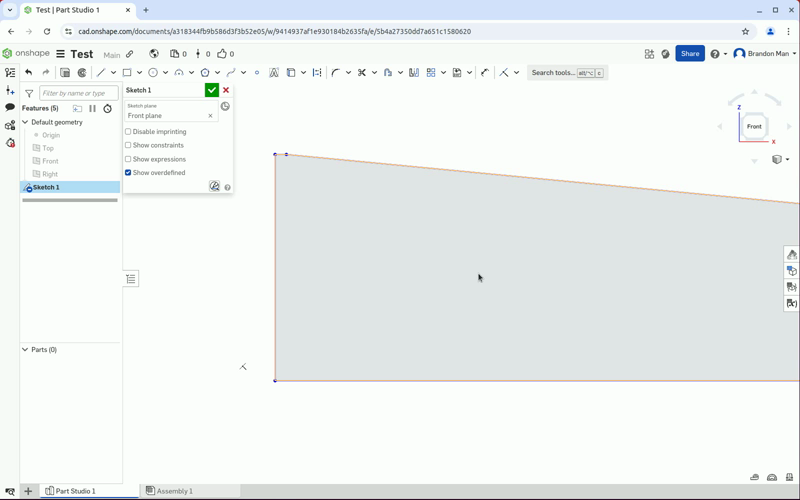
scroll(-6)
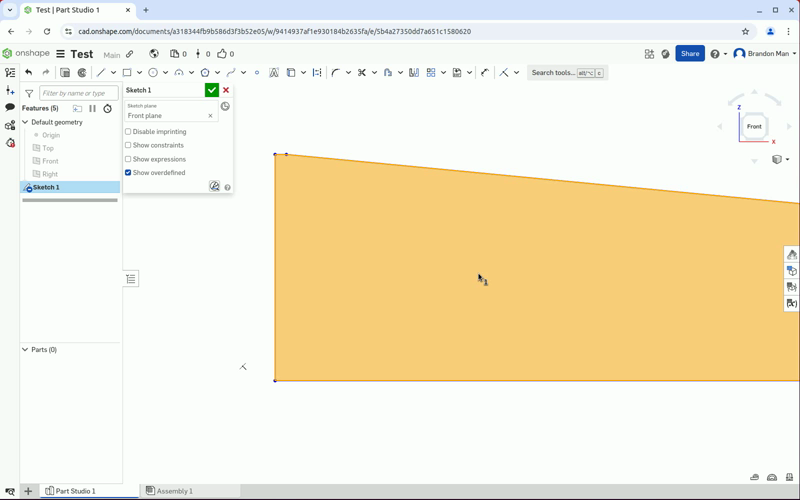
scroll(-6)
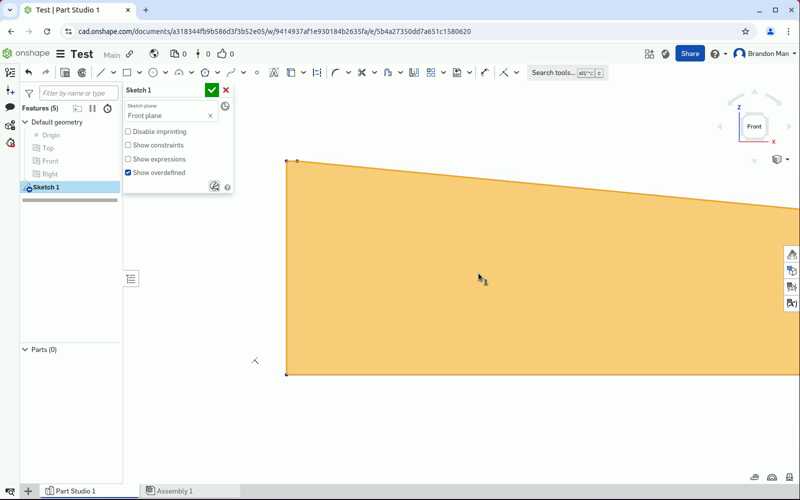
scroll(-6)
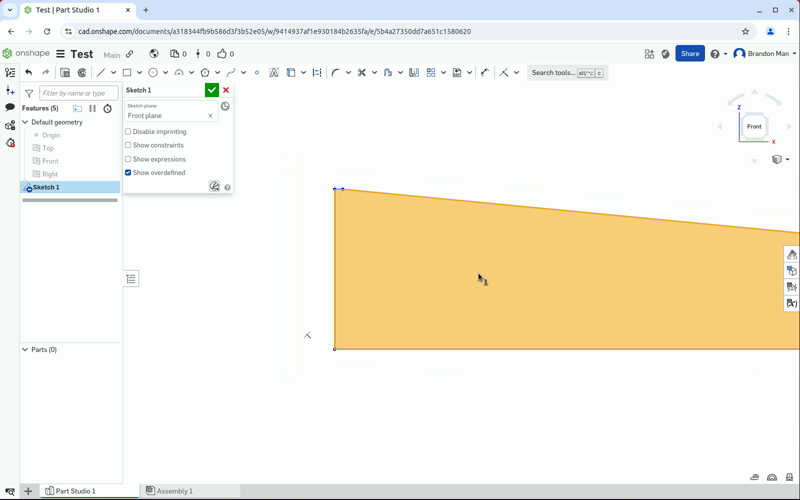
scroll(-6)
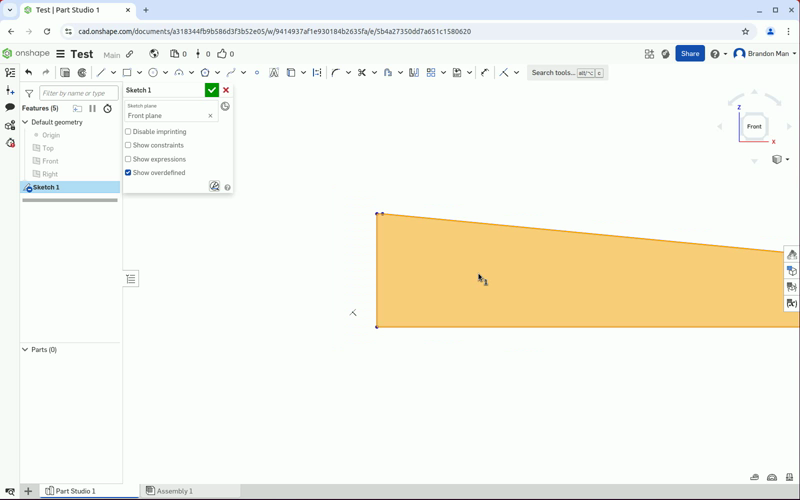
scroll(-6)
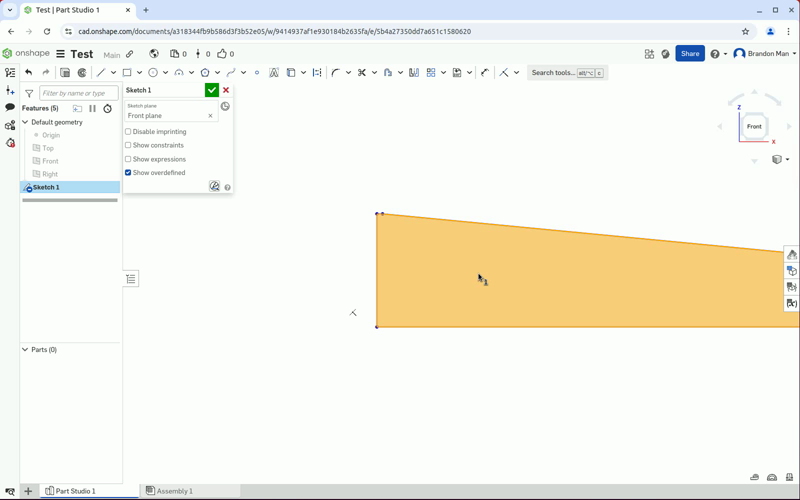
scroll(-6)
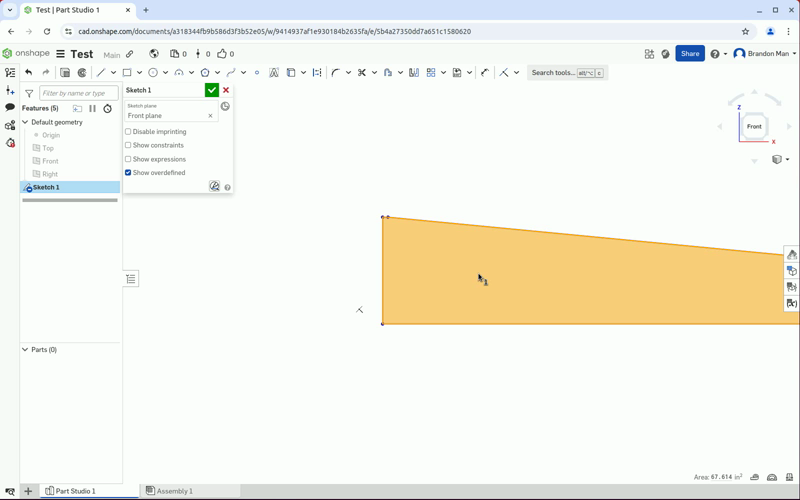
scroll(-6)
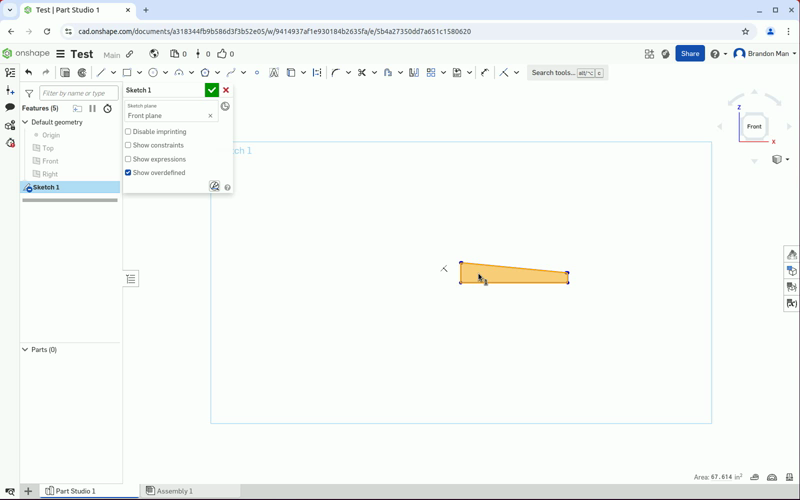
mouse_move(73, 352)
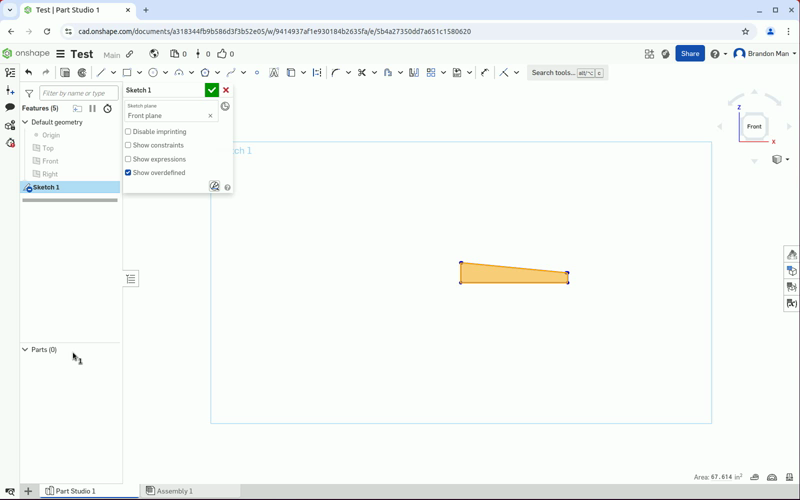
key(shift+y)
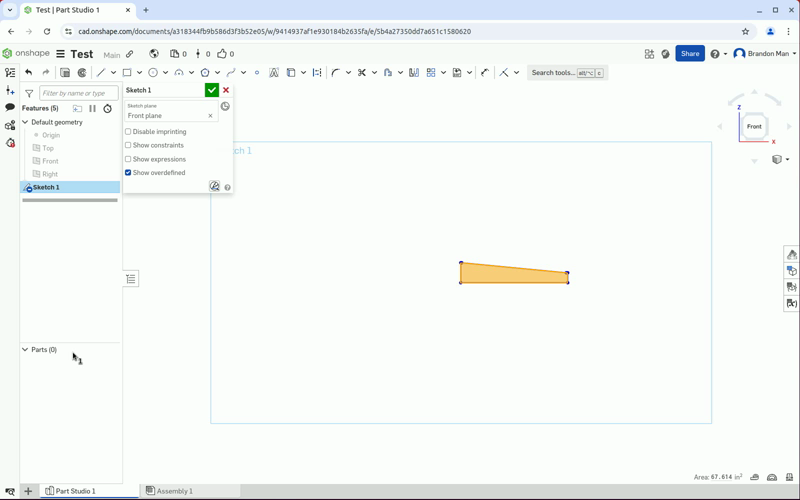
key(shift+e)
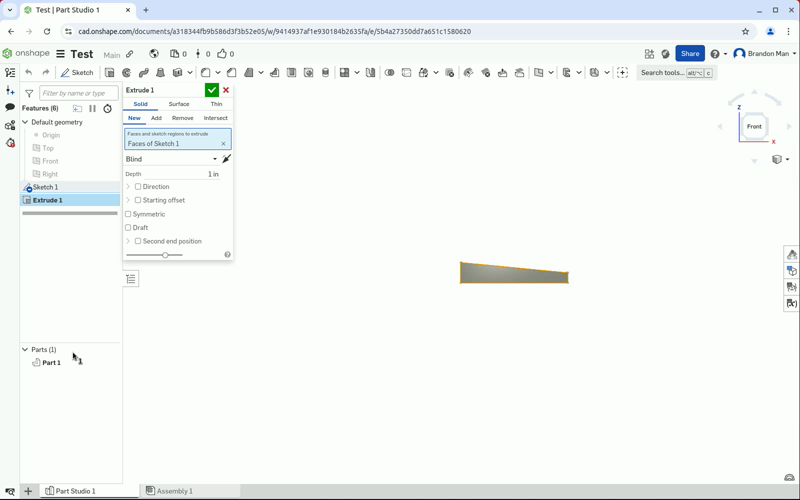
mouse_move(143, 106)
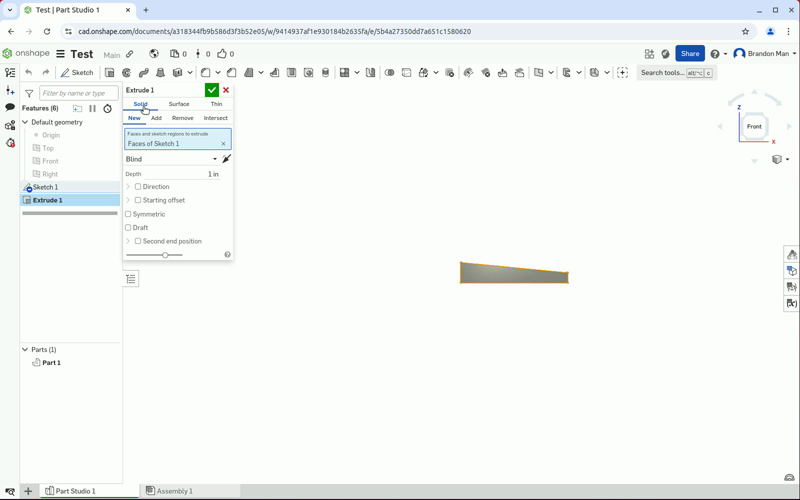
click(143, 106)
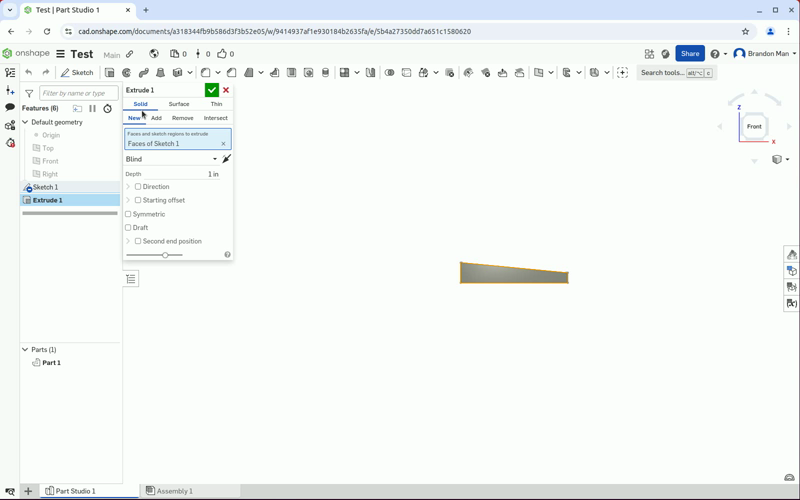
mouse_move(137, 120)
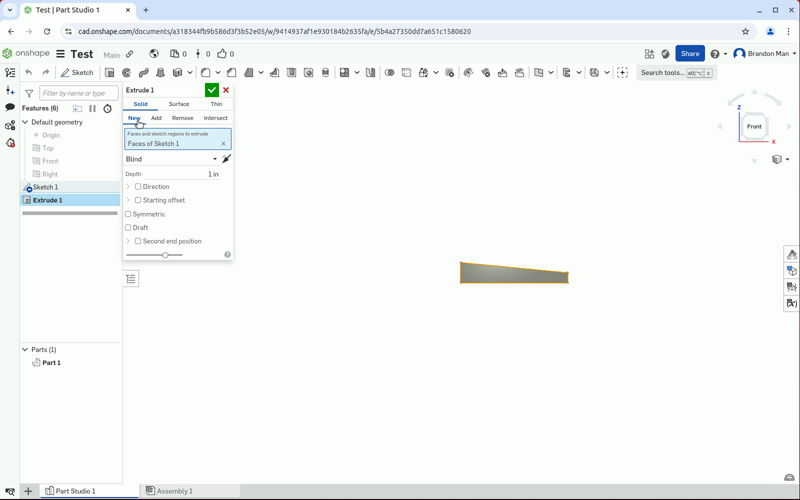
click(137, 120)
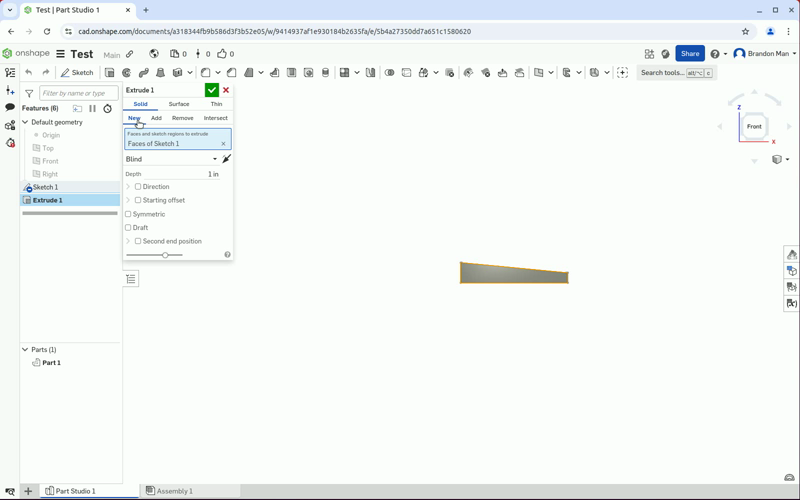
key(tab, 4)
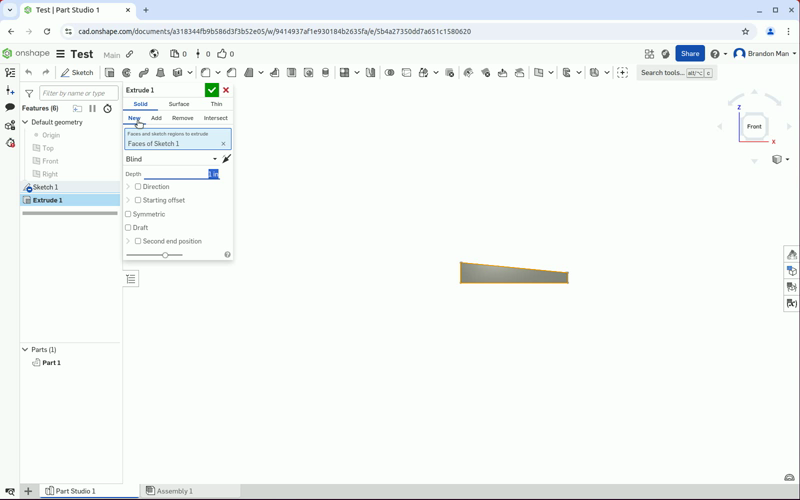
text(-10.351)
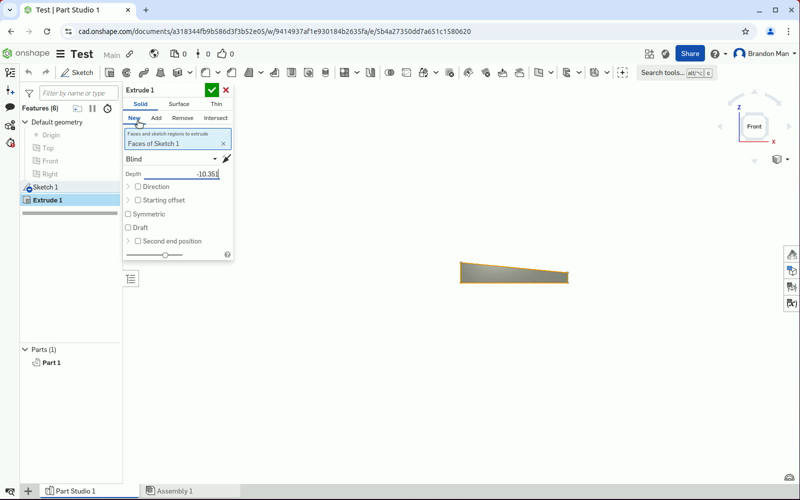
key(enter)
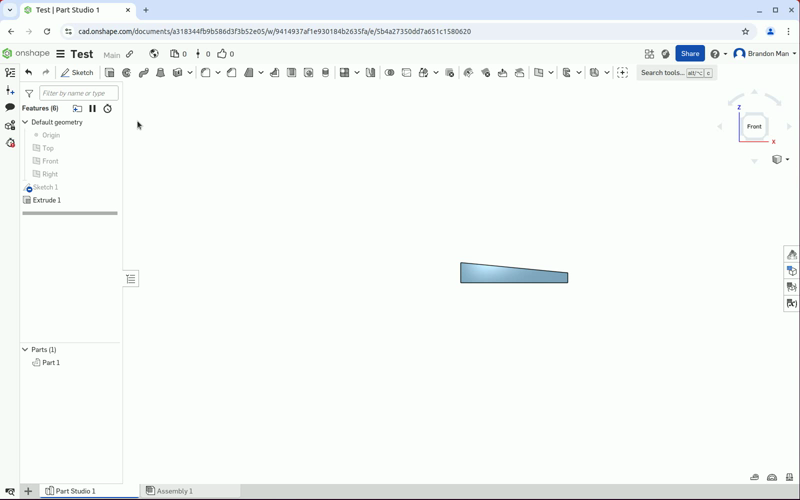
key(shift+h)
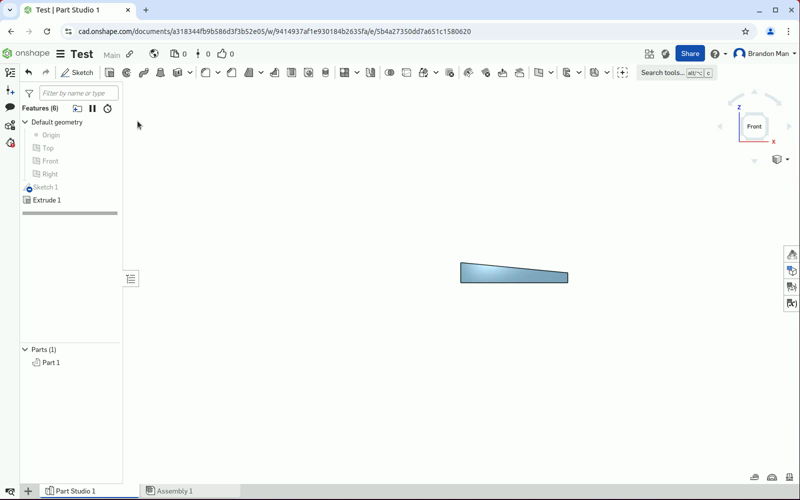
key(shift+h)
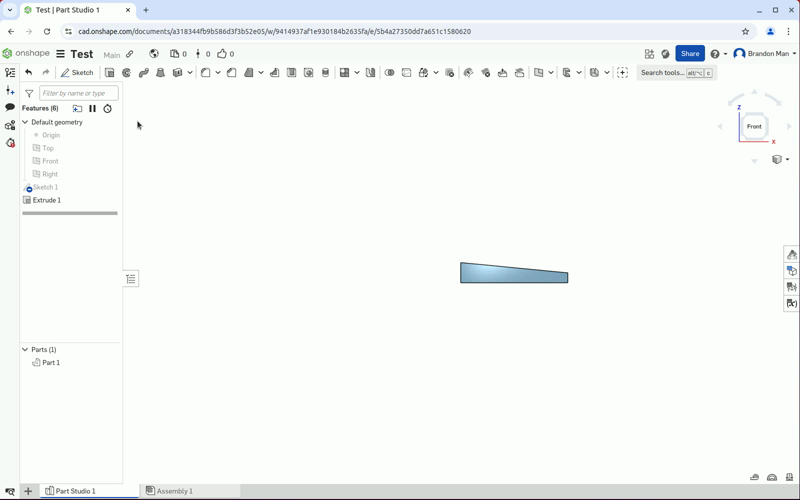
mouse_move(73, 189)
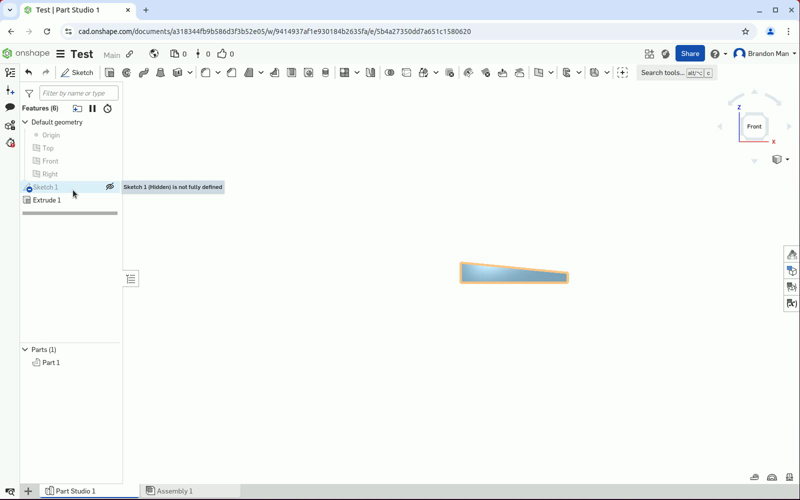
click(73, 189)
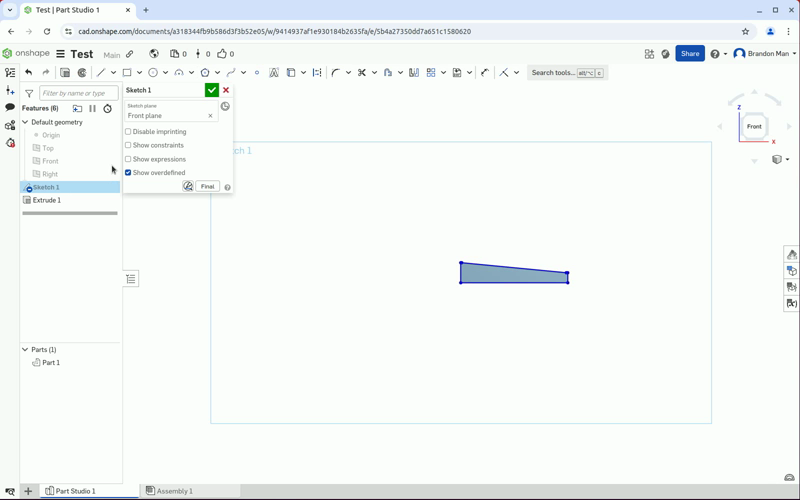
mouse_move(229, 92)
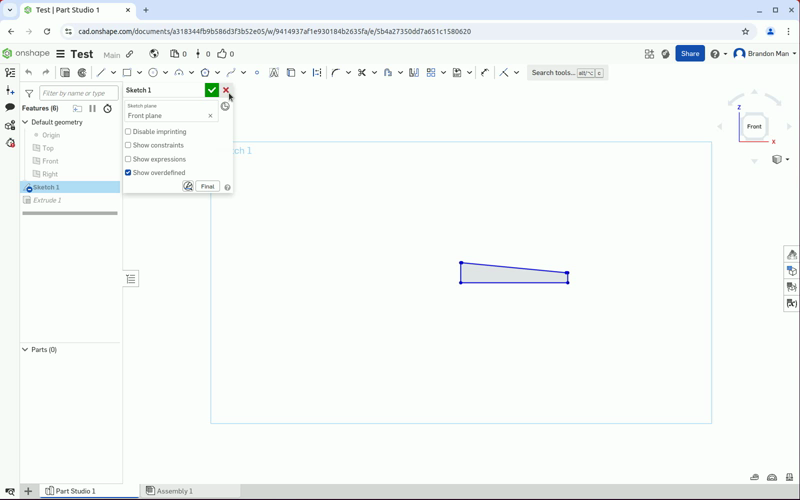
click(229, 92)
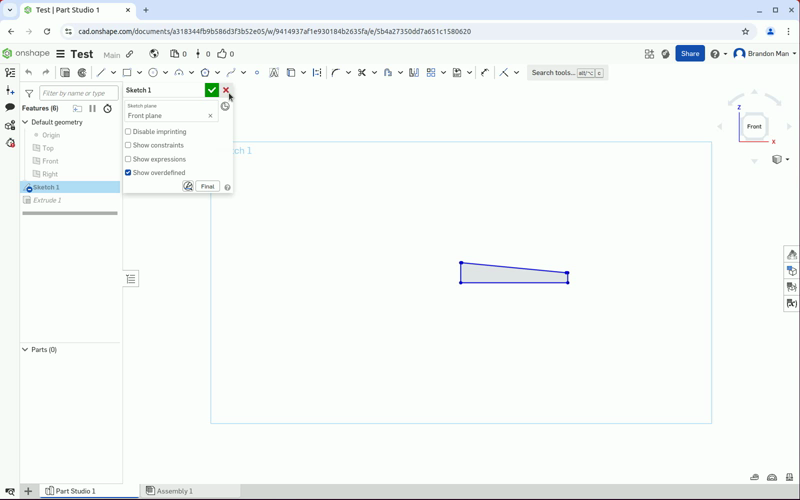
key(shift+s)
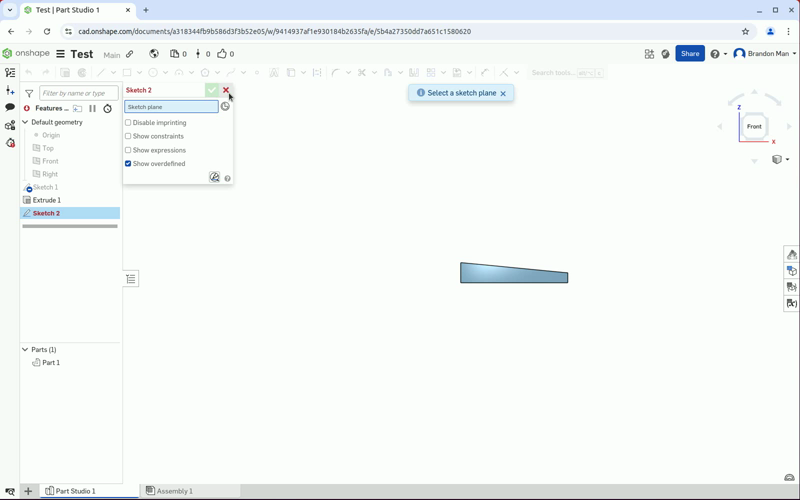
mouse_move(73, 163)
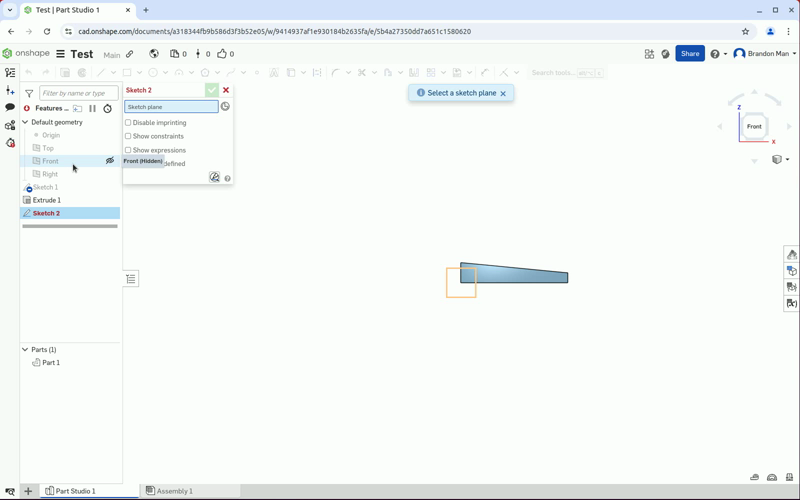
click(73, 163)
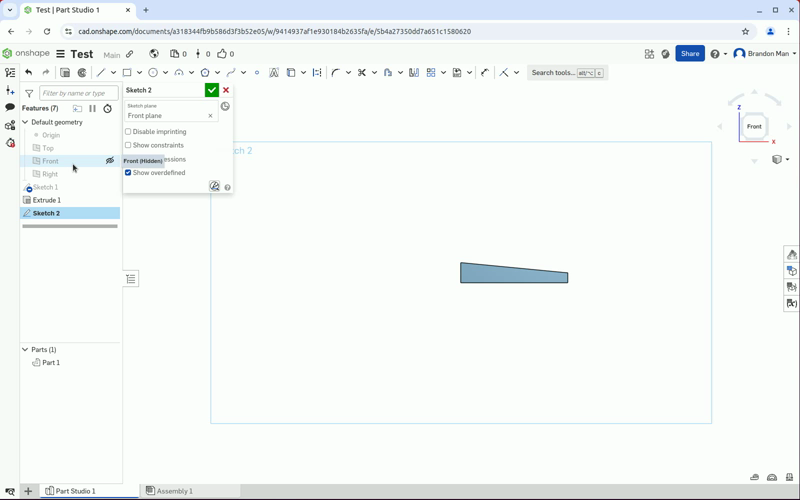
mouse_move(73, 352)
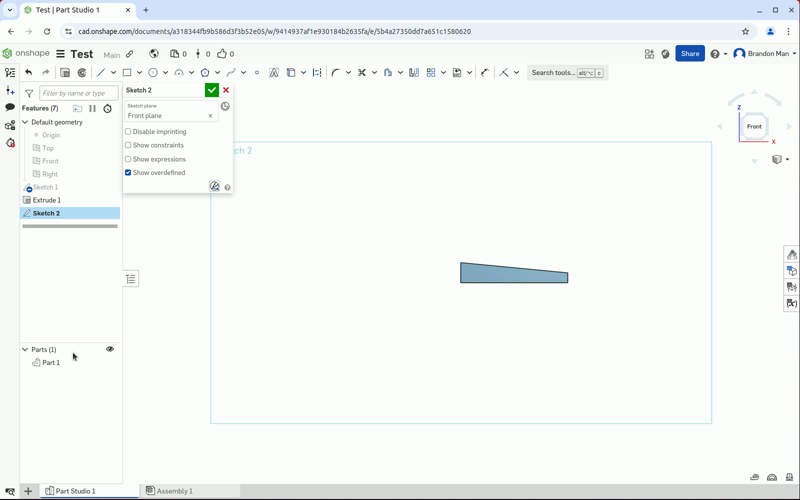
key(y)
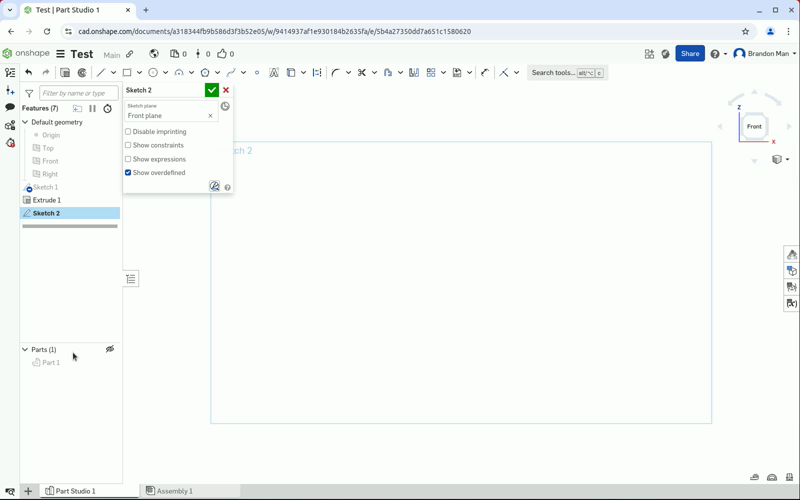
key(c)
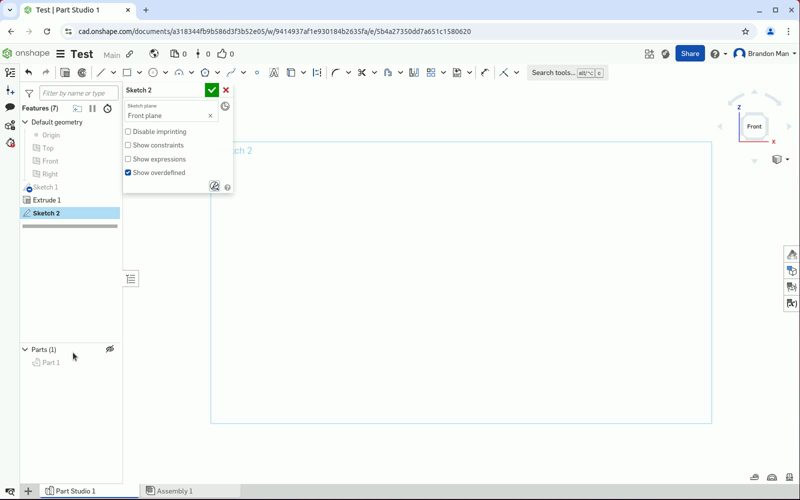
key_down(shift)
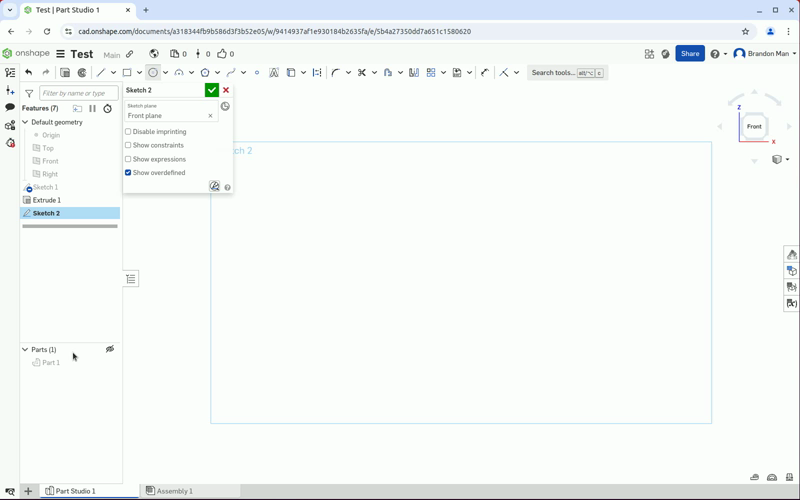
mouse_move(462, 261)
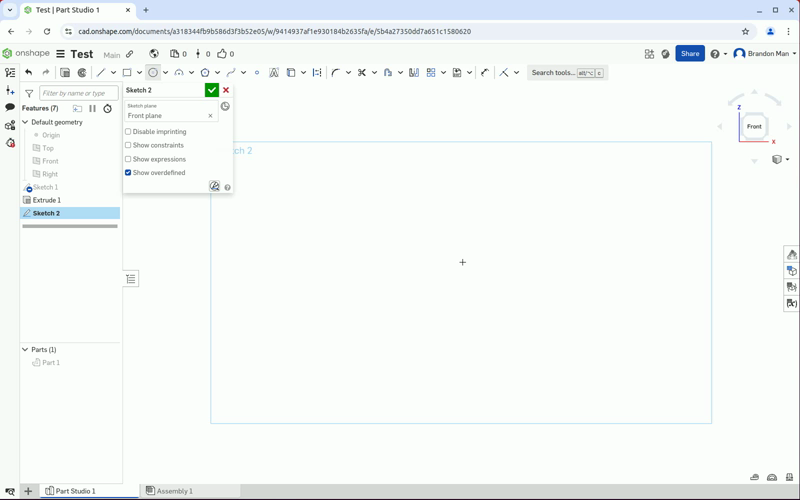
click(462, 261)
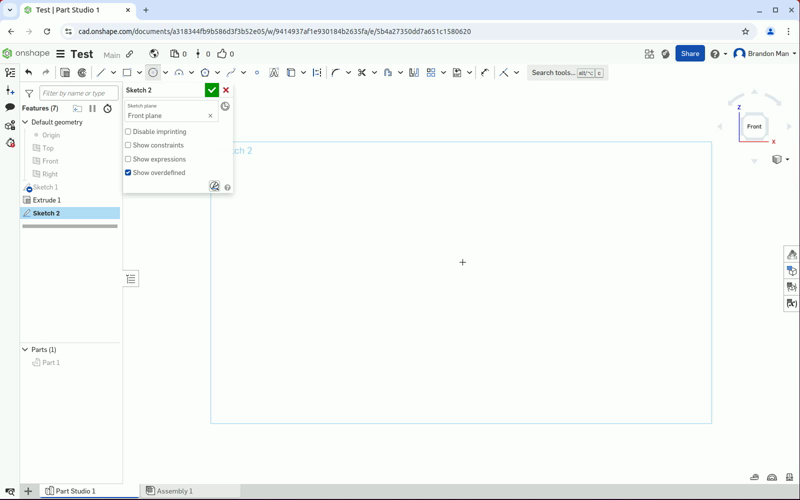
key_up(shift)
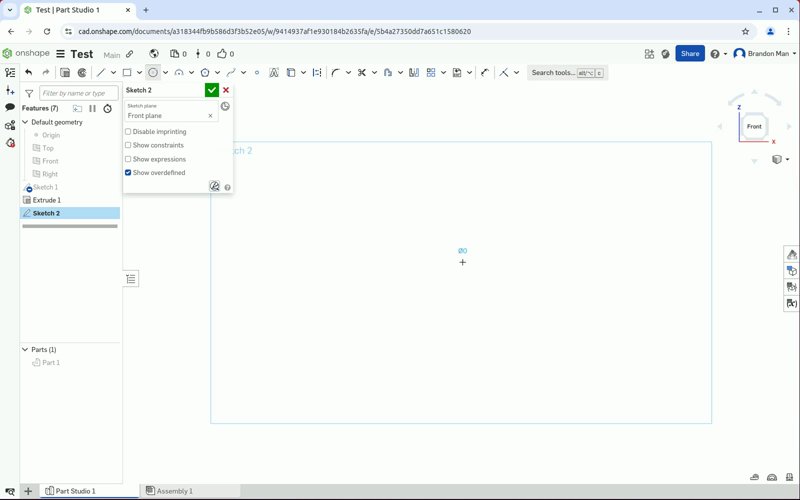
mouse_move(464, 261)
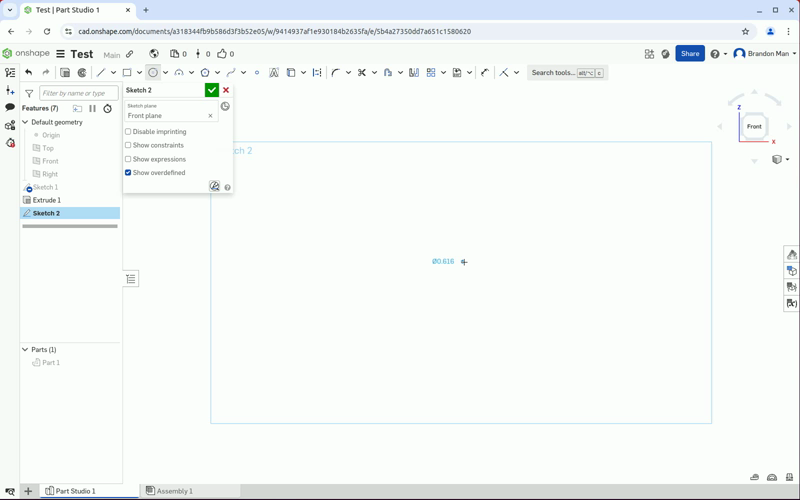
scroll(6)
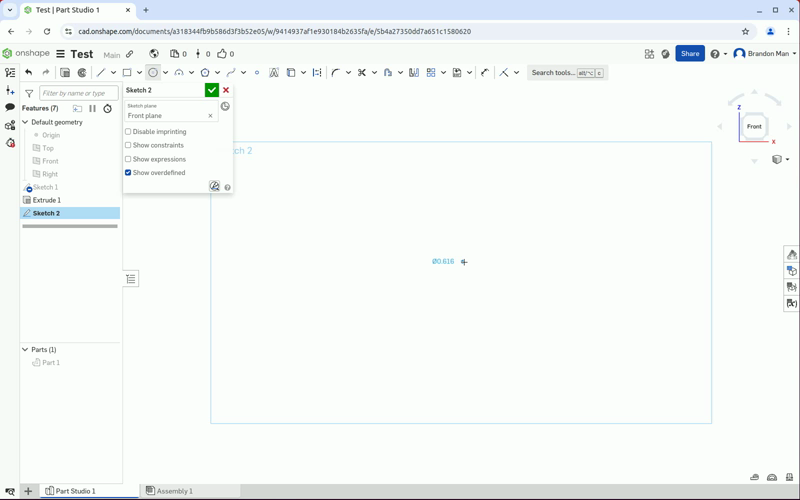
scroll(6)
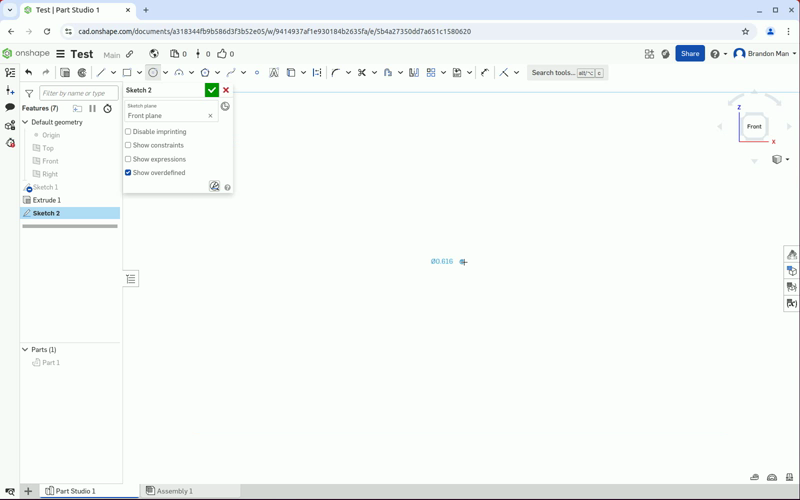
scroll(6)
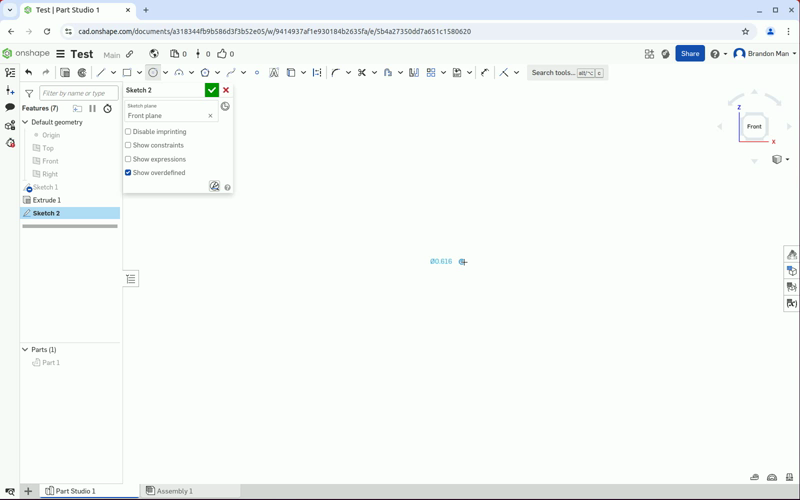
scroll(6)
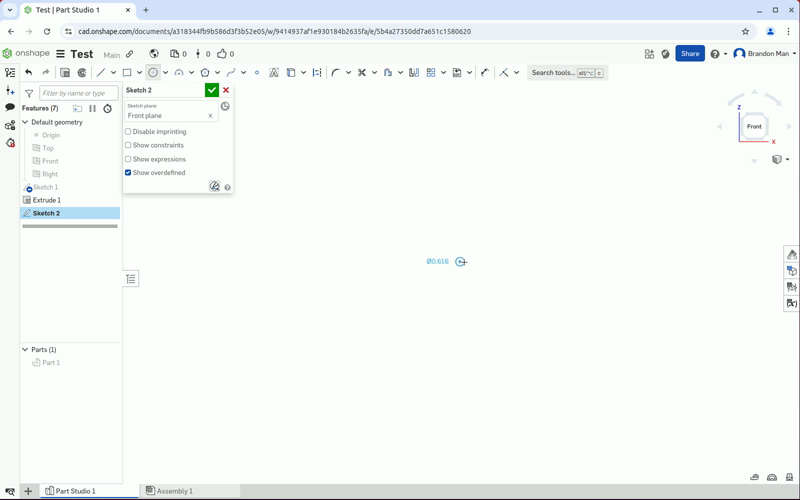
scroll(6)
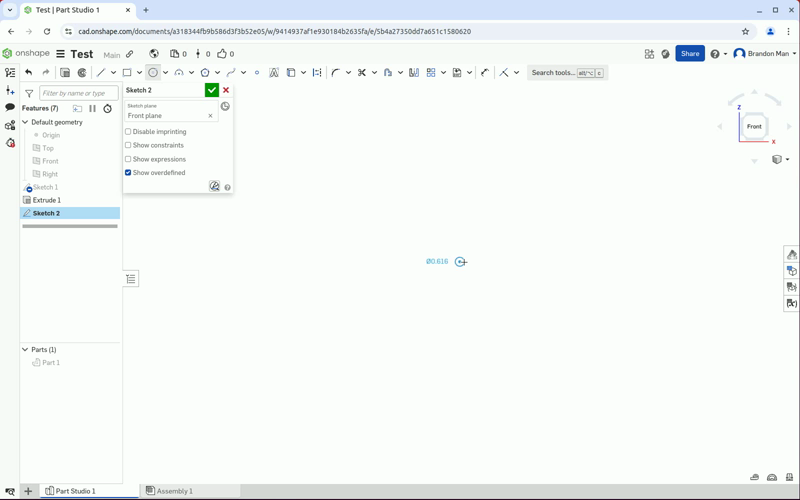
scroll(6)
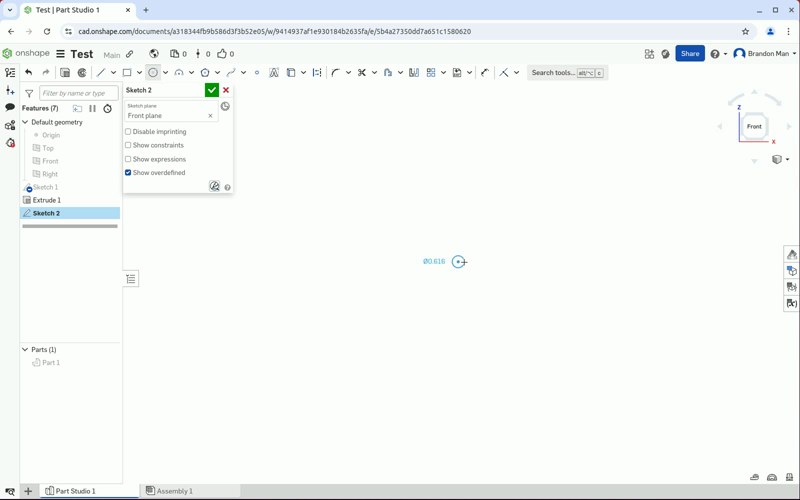
scroll(6)
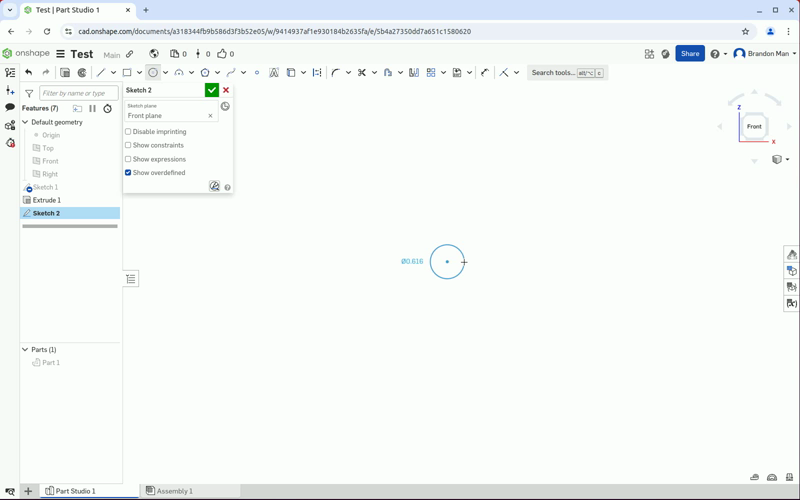
click(464, 261)
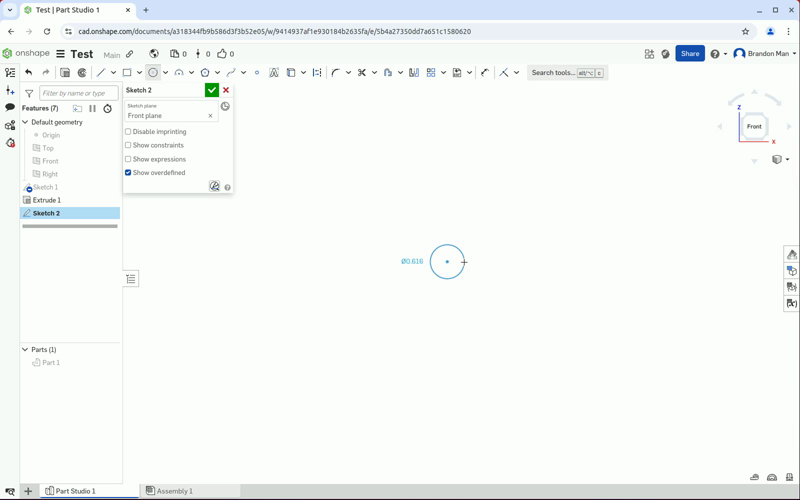
scroll(-6)
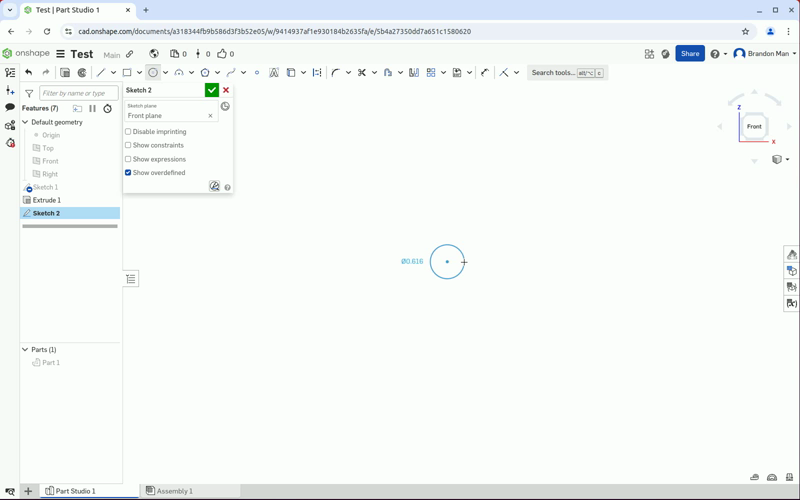
scroll(-6)
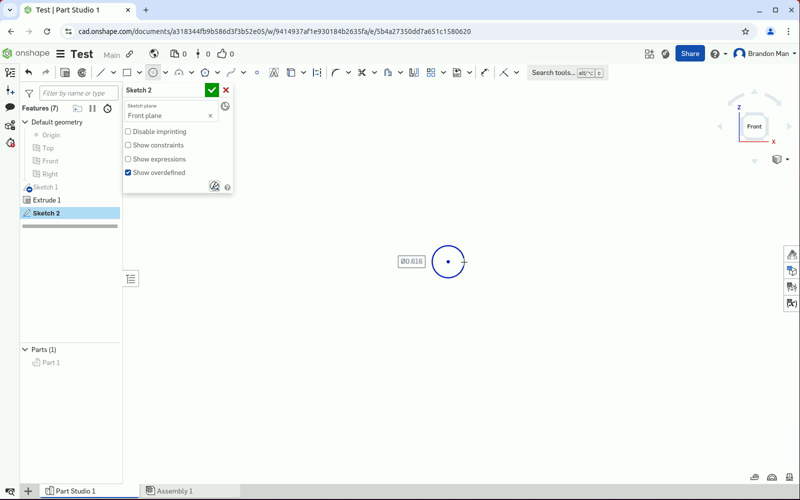
scroll(-6)
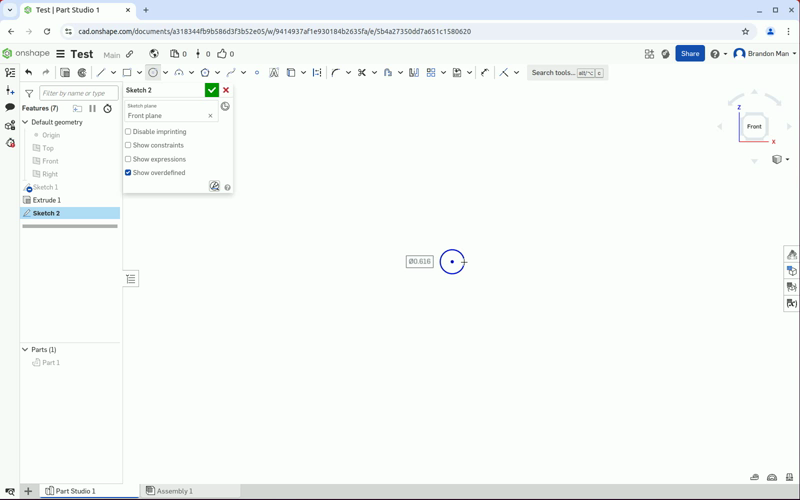
scroll(-6)
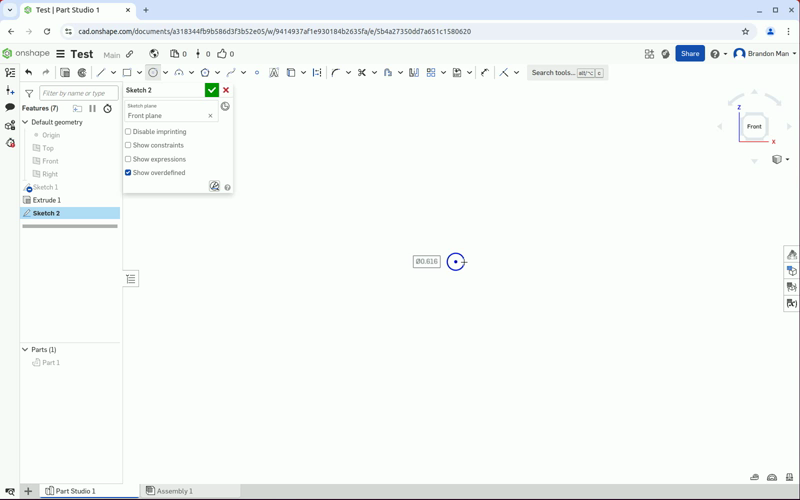
scroll(-6)
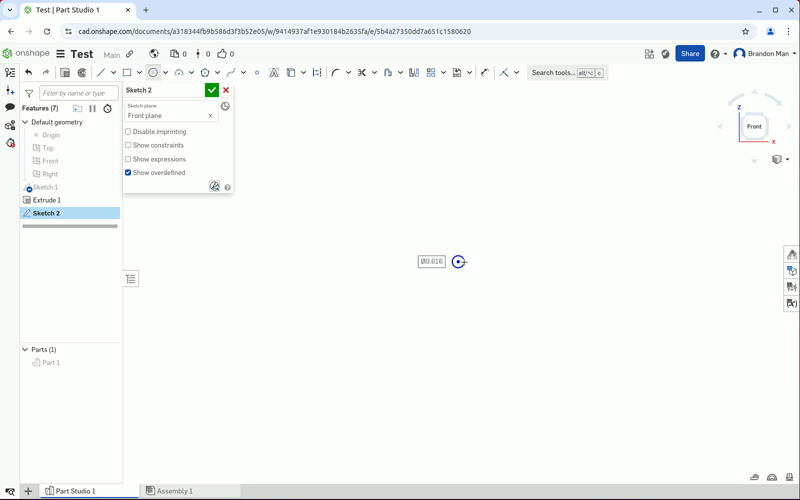
scroll(-6)
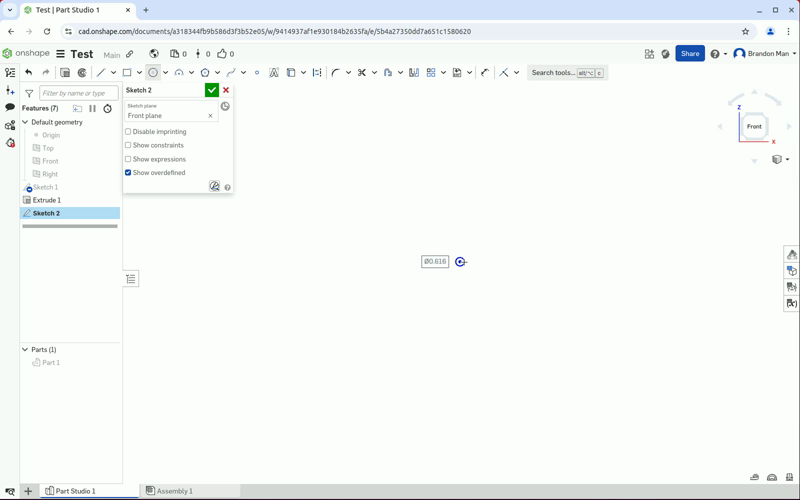
scroll(-6)
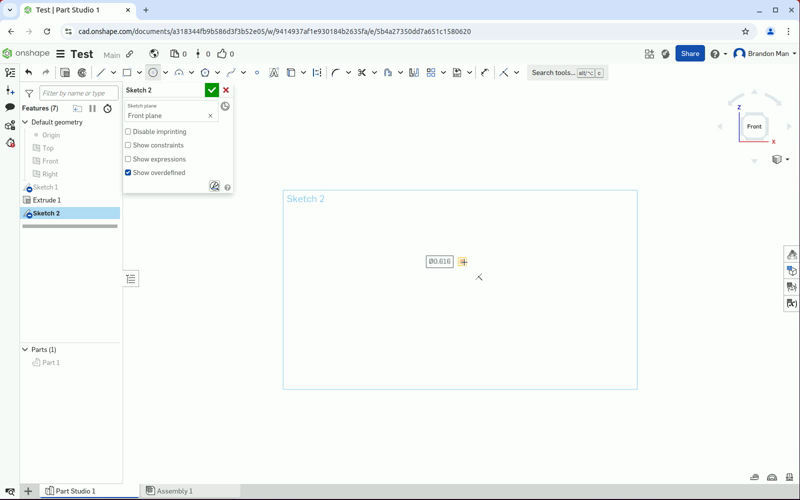
key(esc)
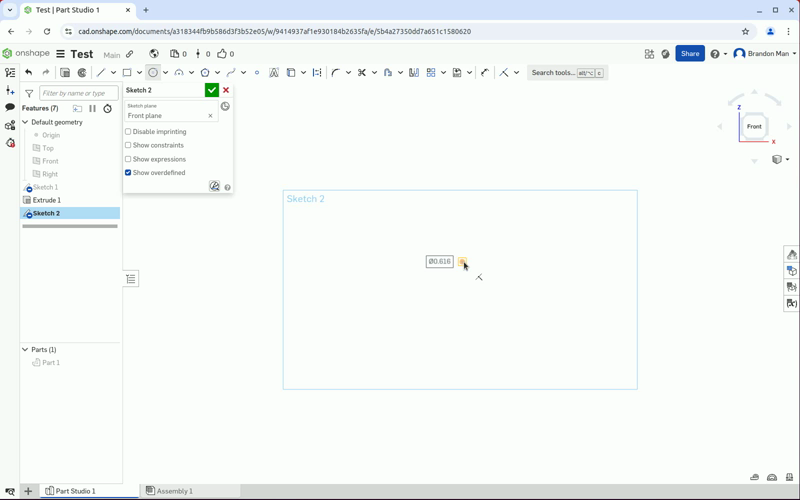
mouse_move(461, 260)
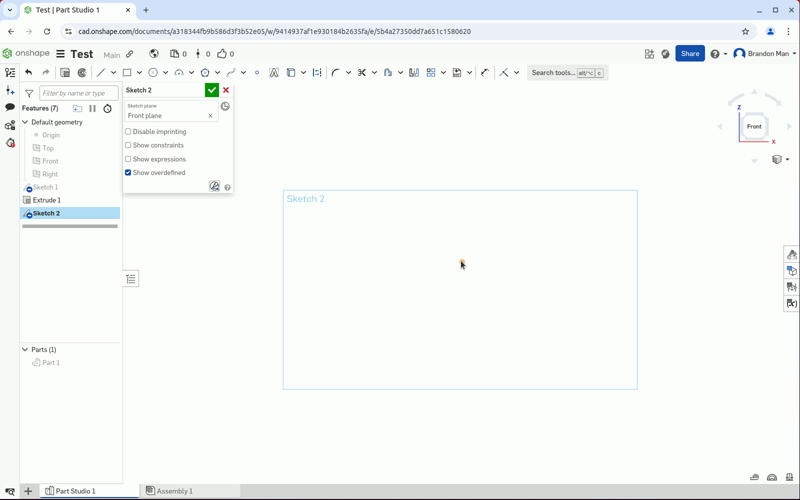
scroll(6)
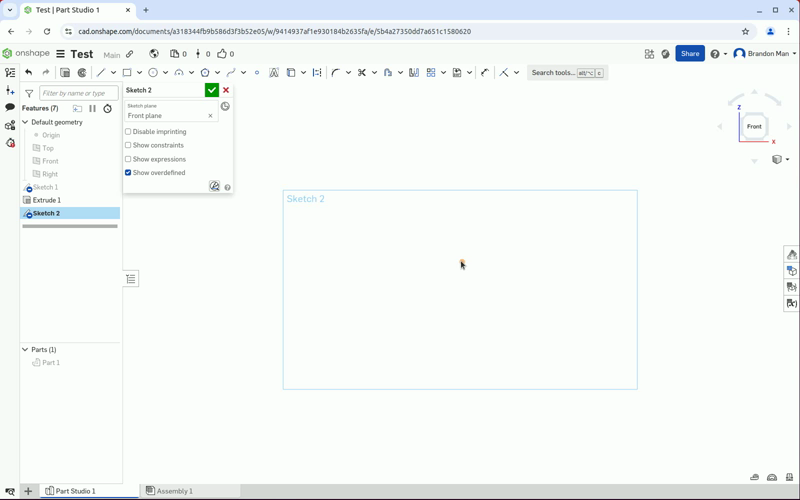
scroll(6)
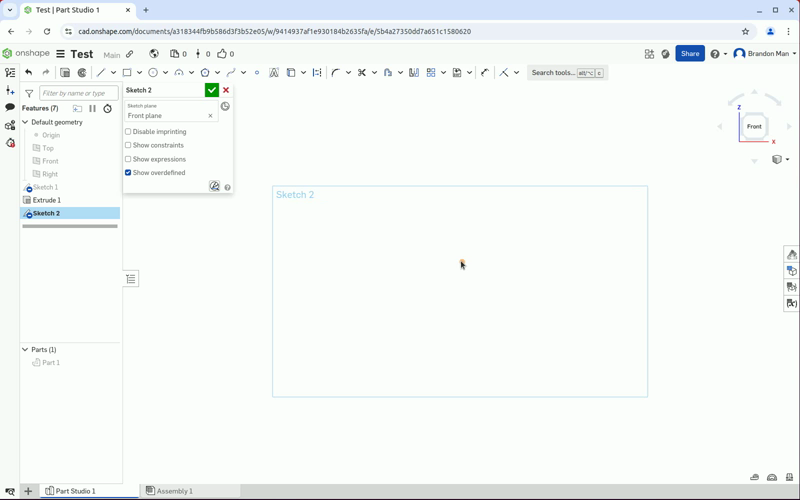
scroll(6)
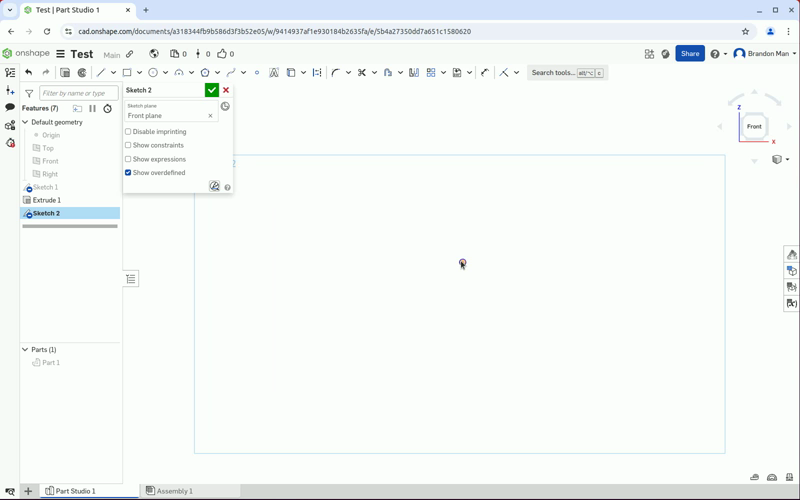
scroll(6)
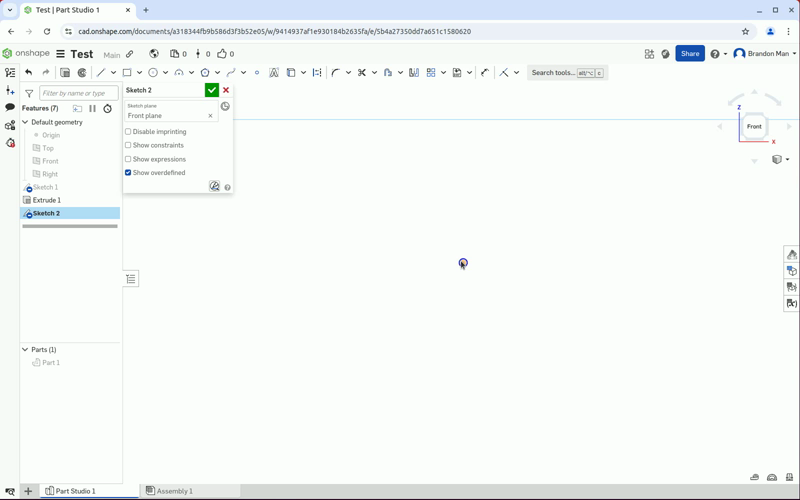
scroll(6)
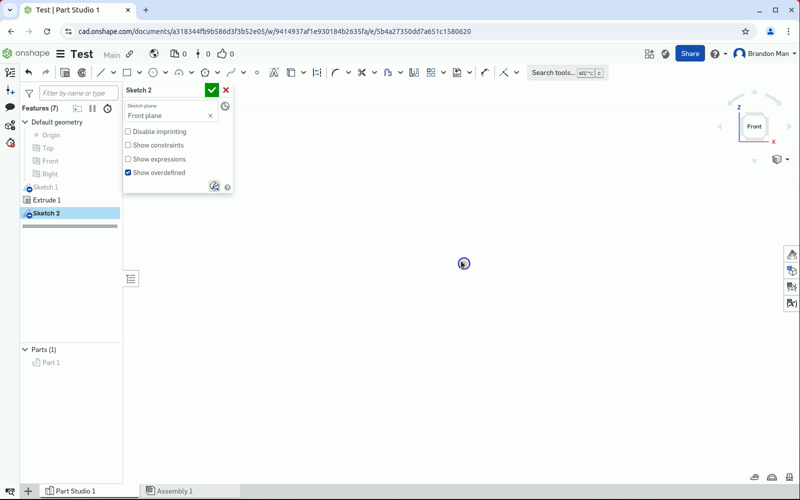
scroll(6)
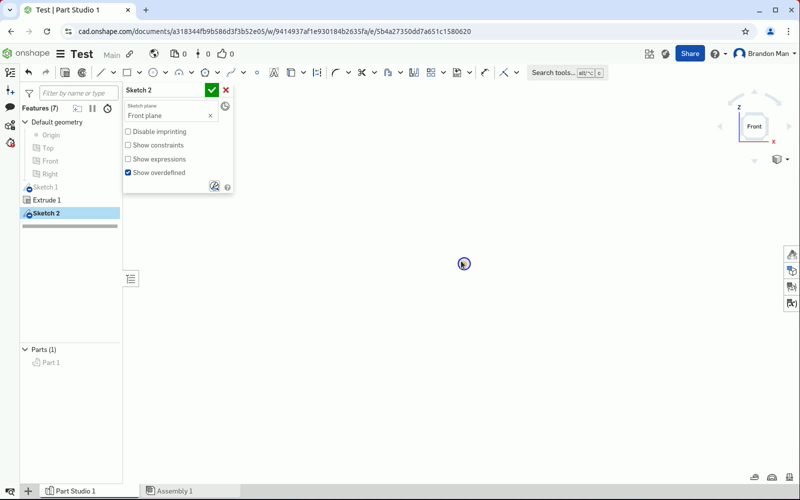
scroll(6)
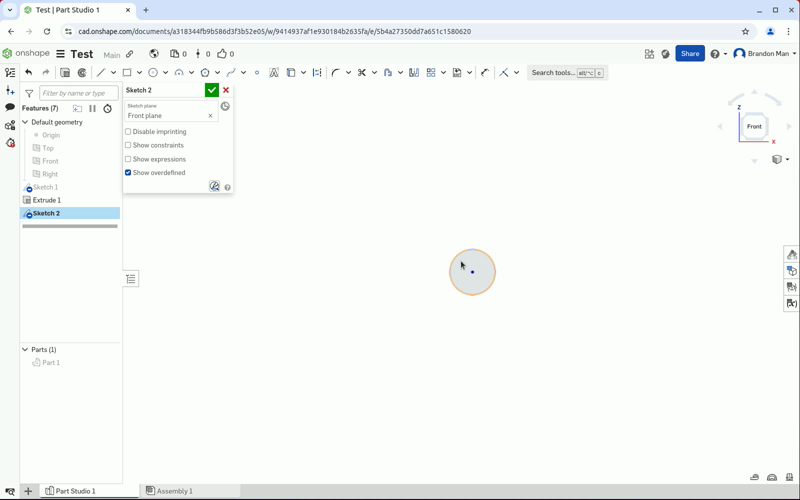
click(461, 260)
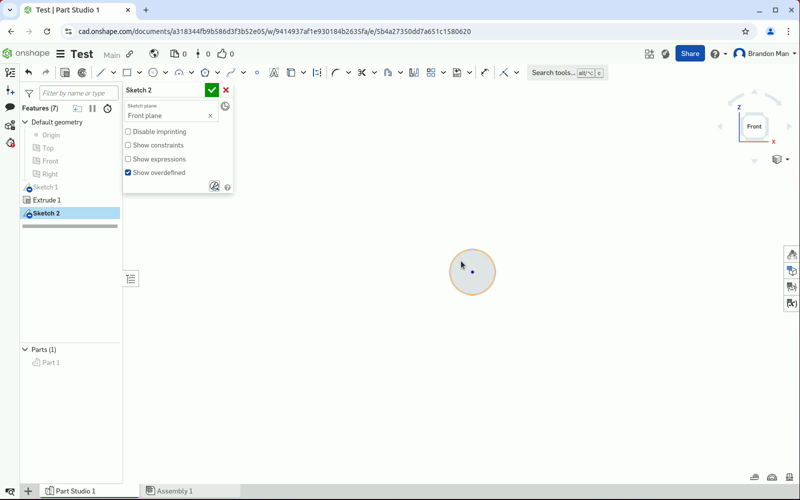
scroll(-6)
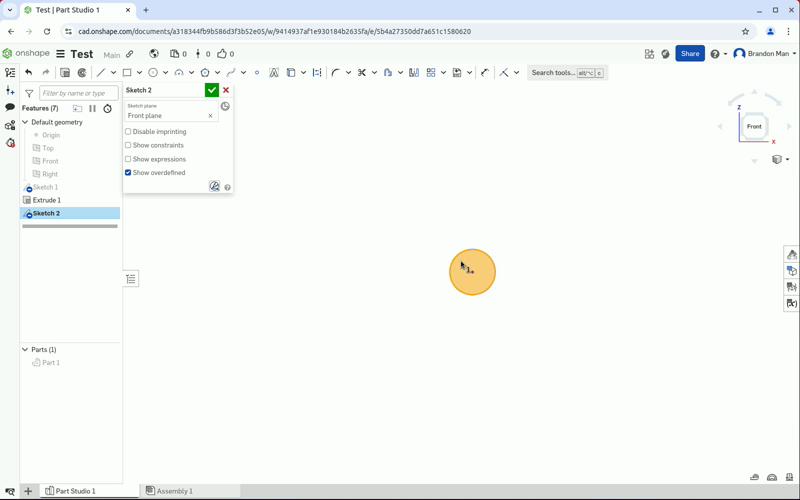
scroll(-6)
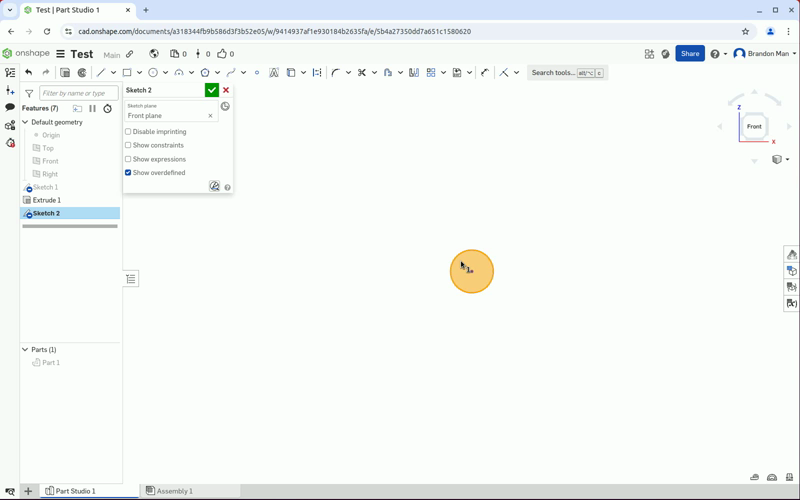
scroll(-6)
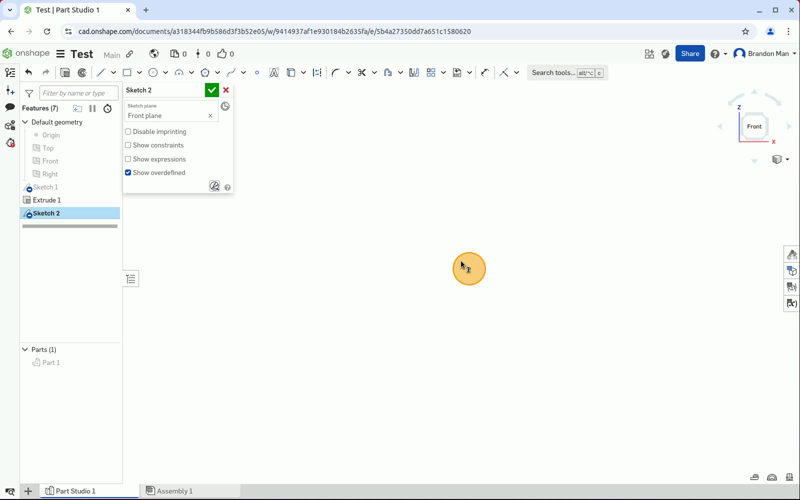
scroll(-6)
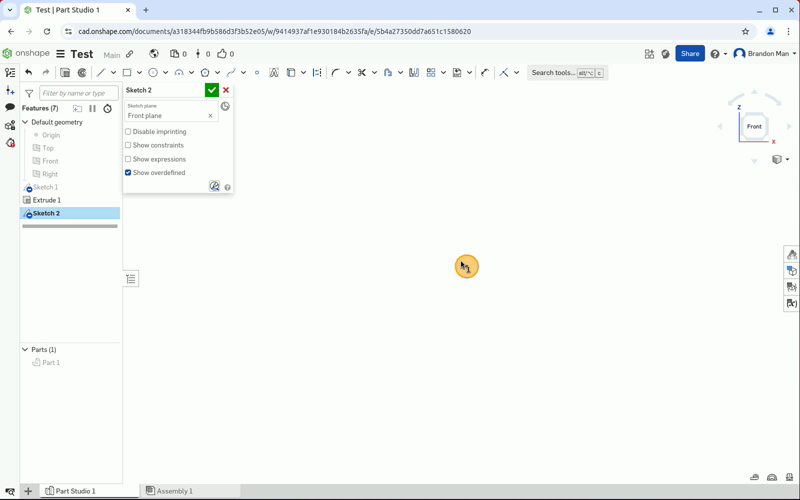
scroll(-6)
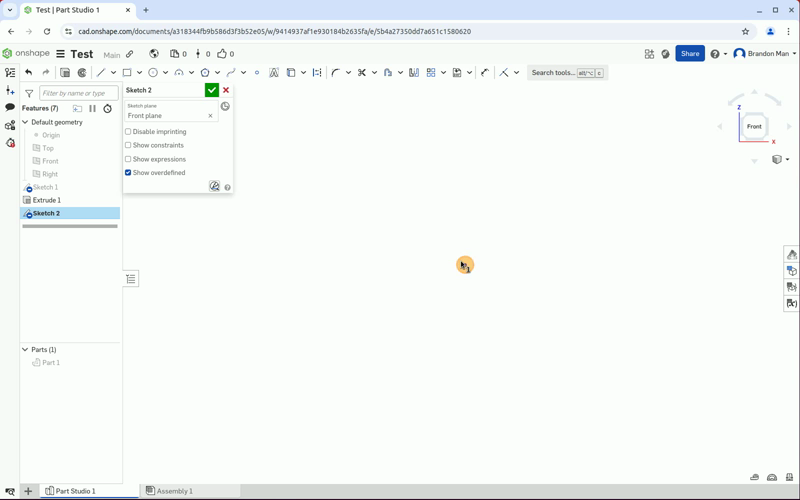
scroll(-6)
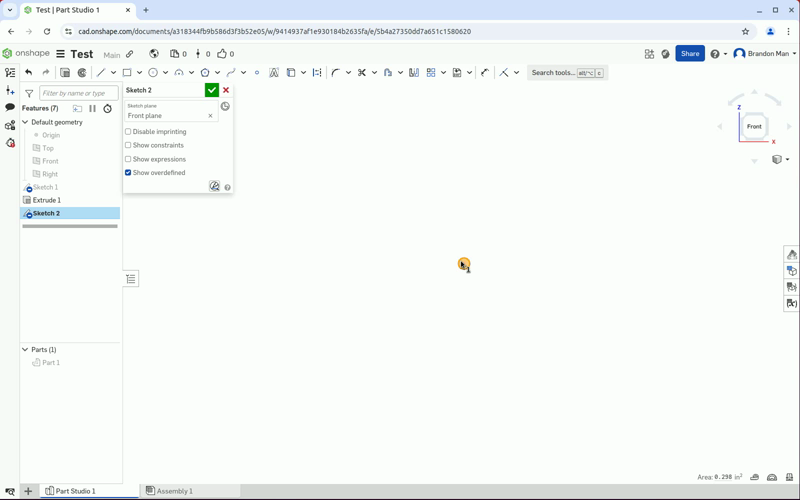
scroll(-6)
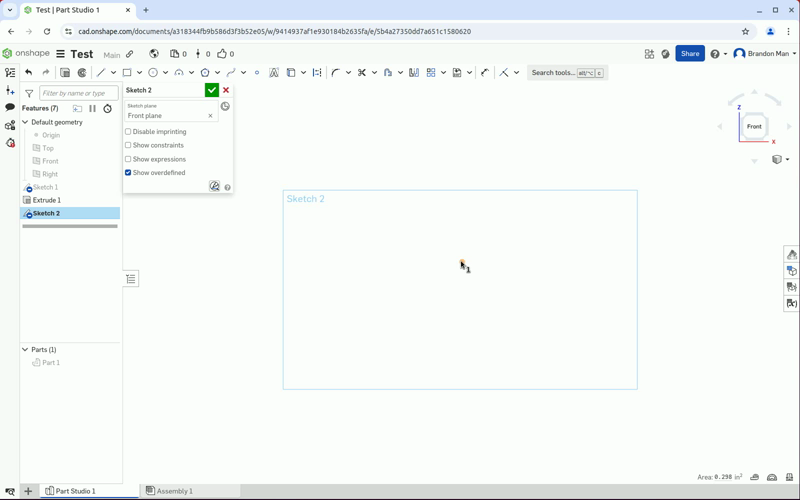
mouse_move(73, 352)
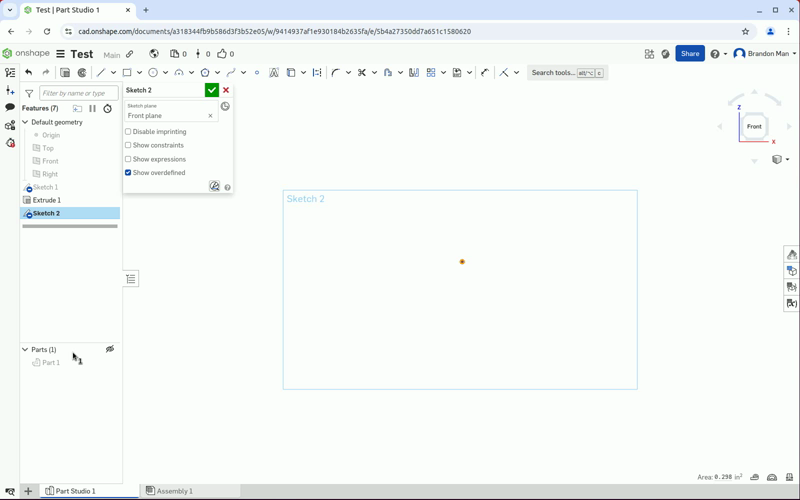
key(shift+y)
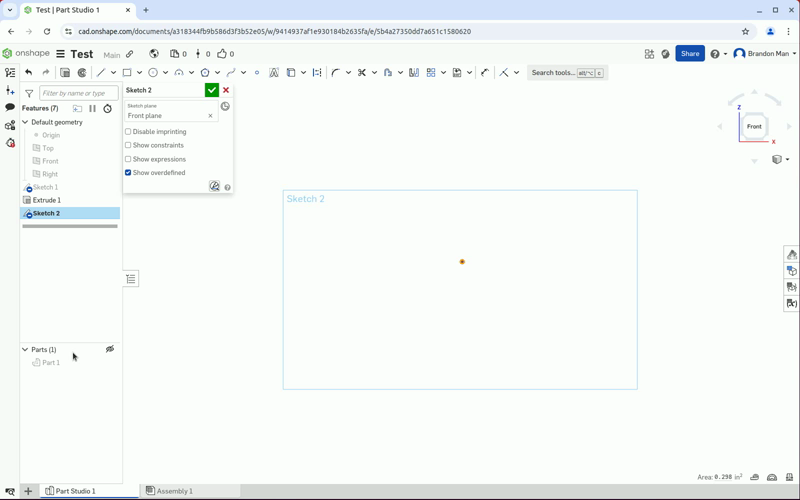
key(shift+e)
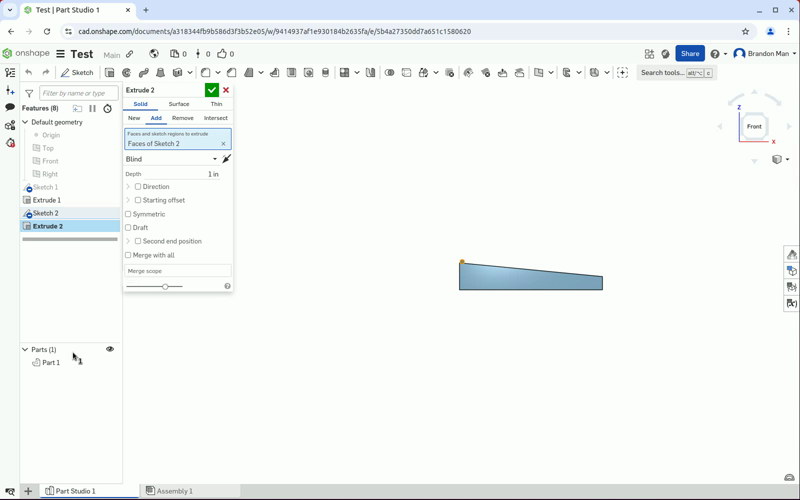
mouse_move(143, 106)
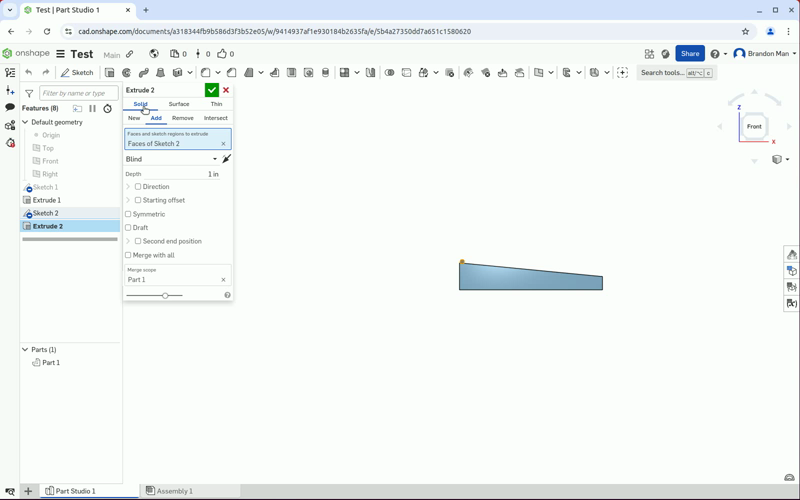
click(143, 106)
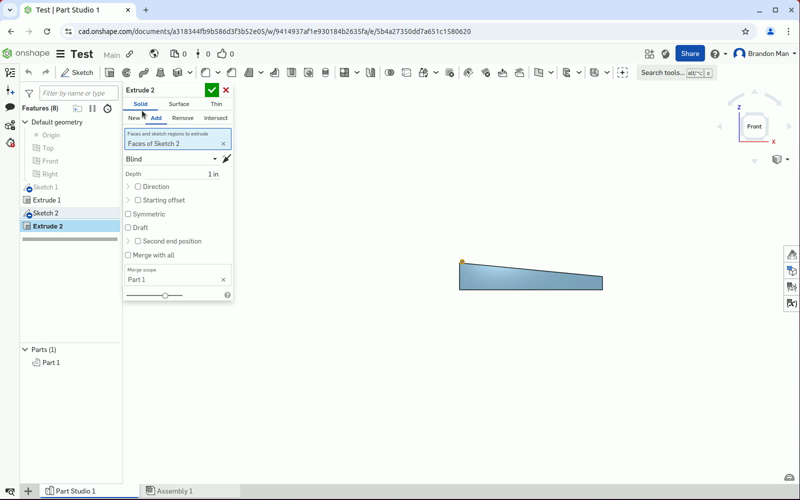
mouse_move(137, 120)
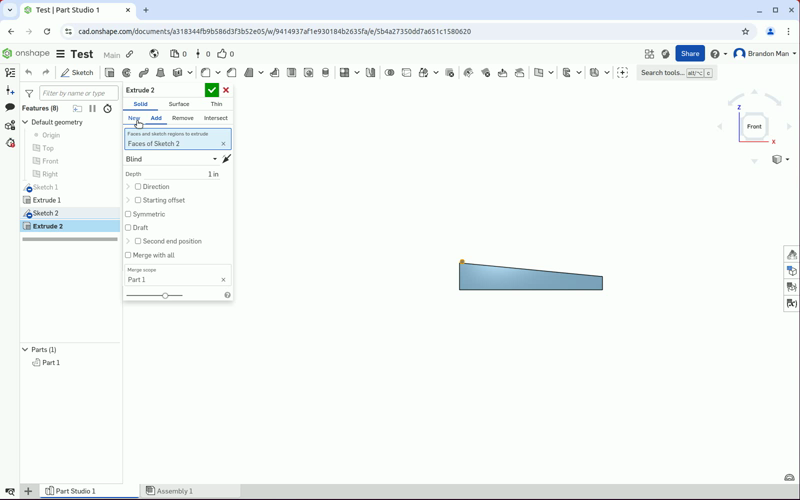
click(137, 120)
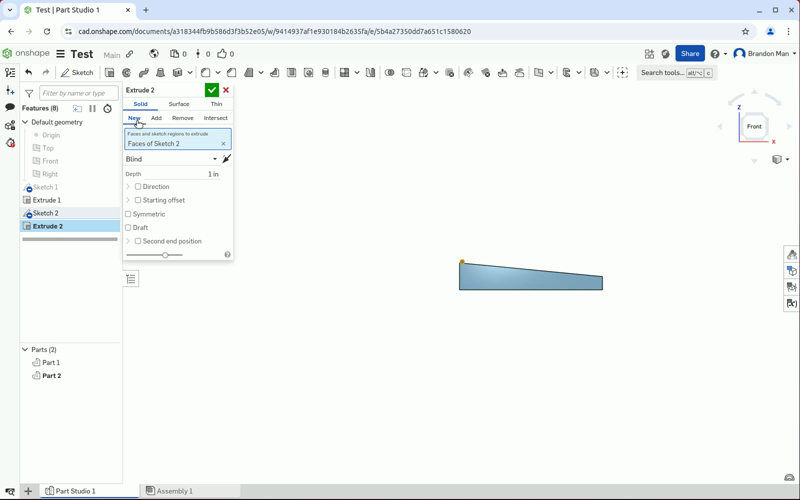
key(tab, 4)
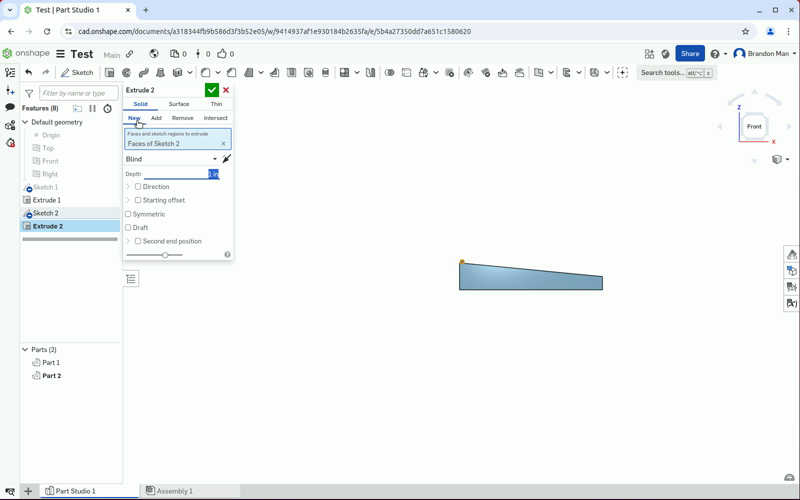
text(2.648)
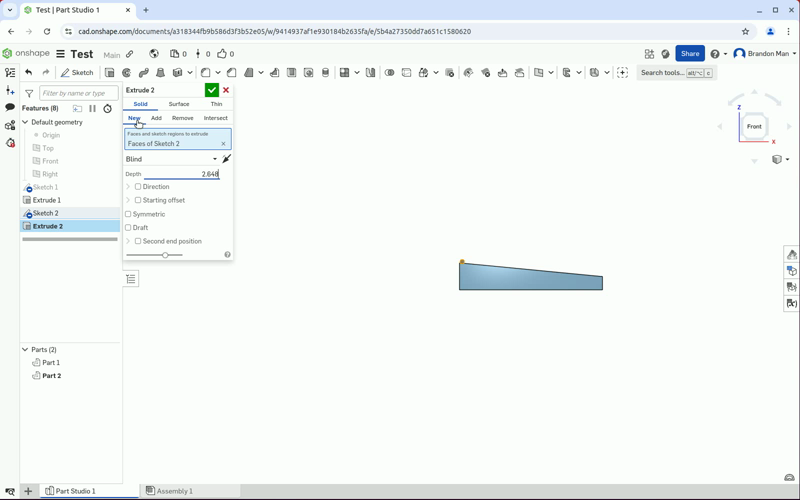
key(tab, 3)
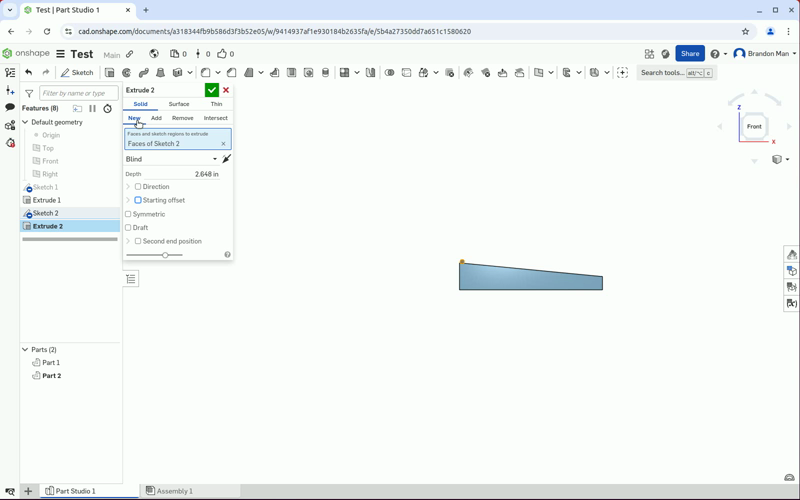
key(tab, 2)
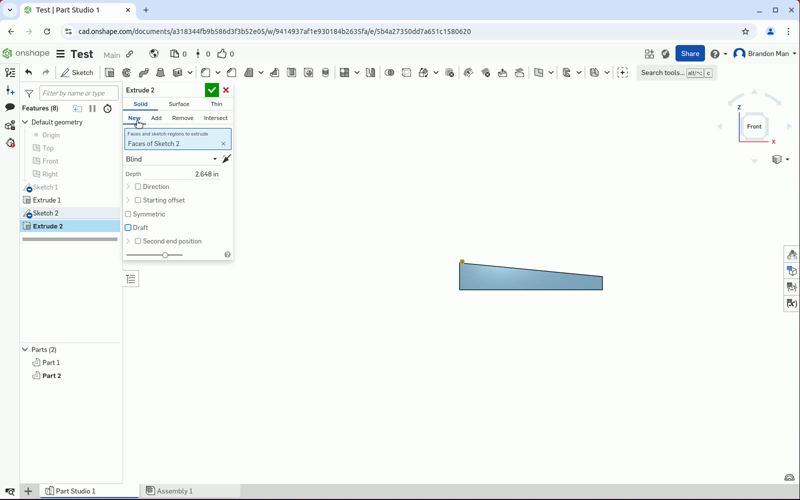
key(space)
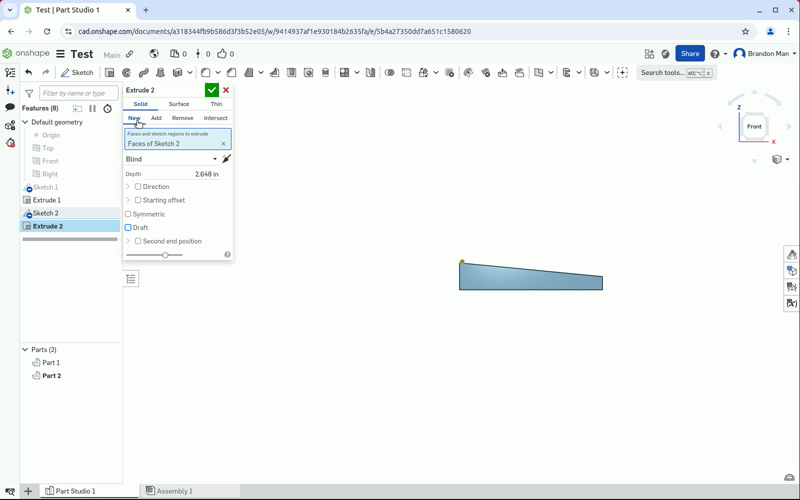
key(tab, 3)
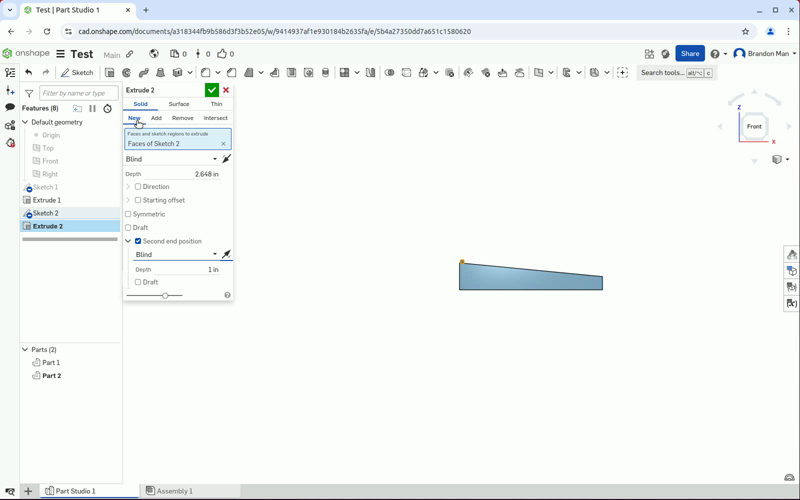
text(5.055)
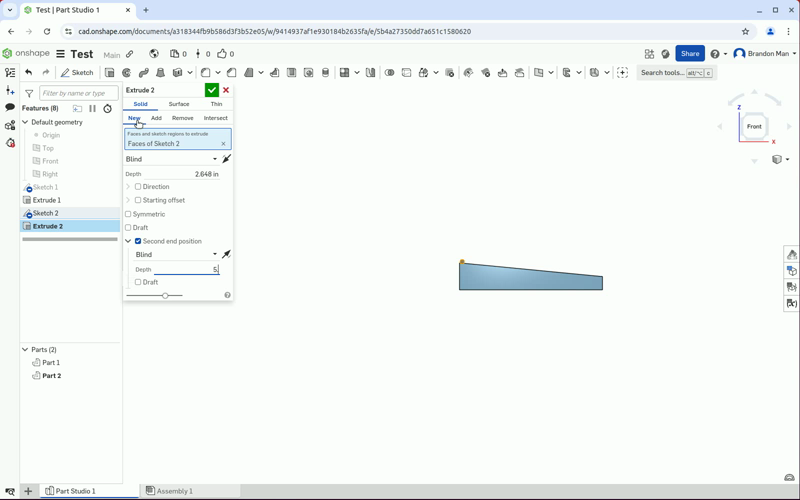
key(enter)
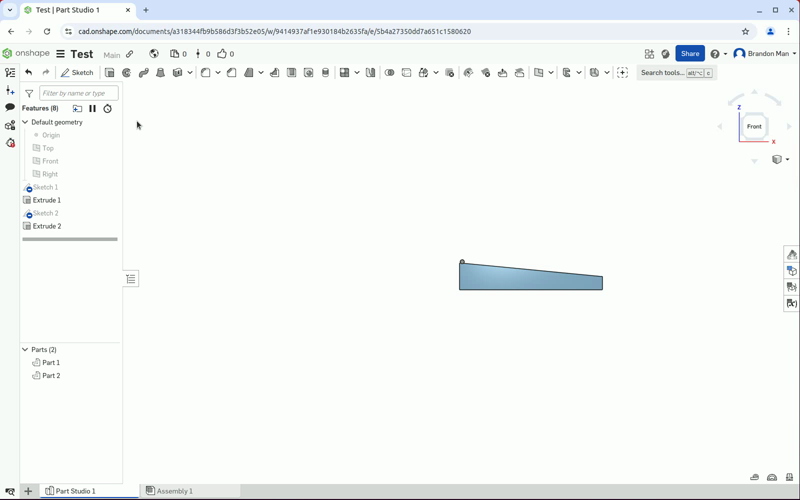
key(shift+h)
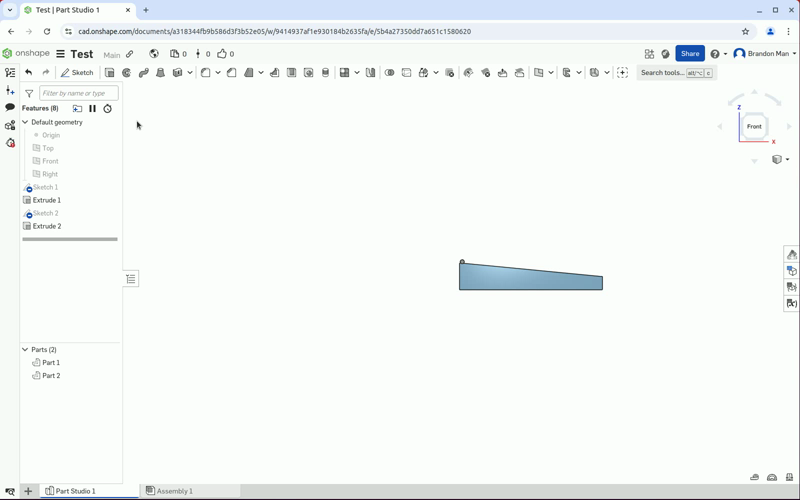
key(shift+h)
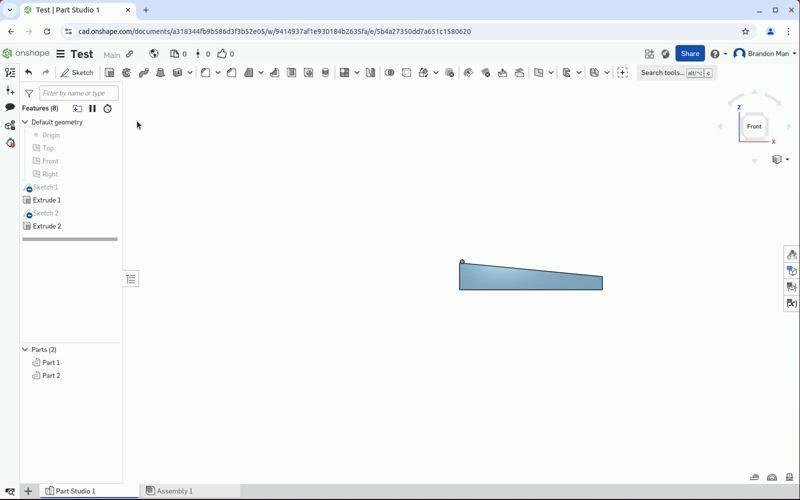
mouse_move(73, 189)
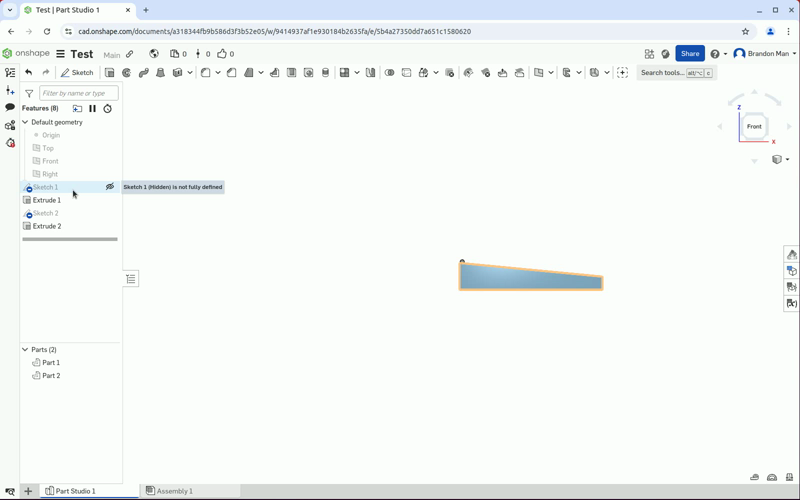
click(73, 189)
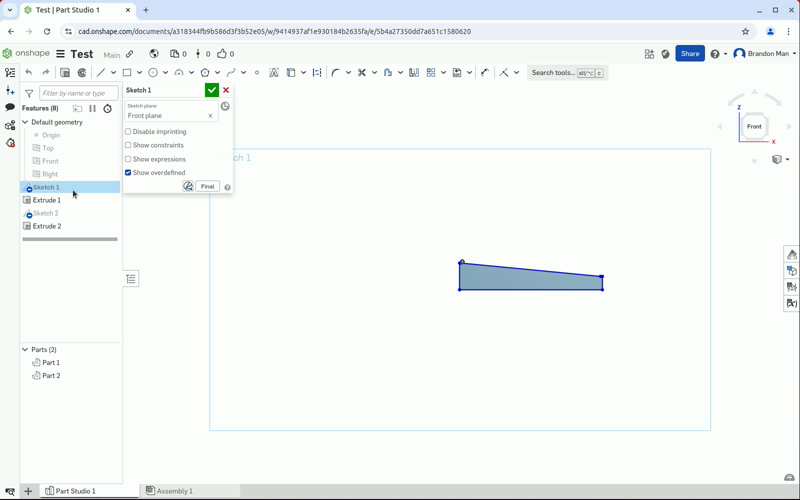
mouse_move(229, 92)
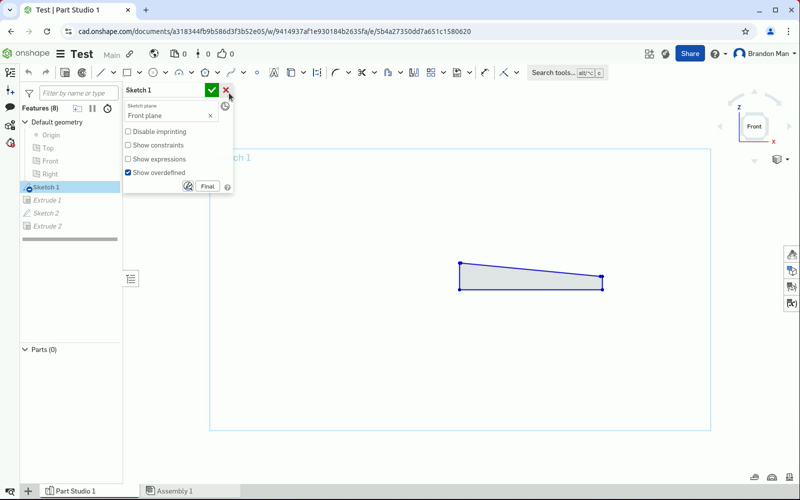
click(229, 92)
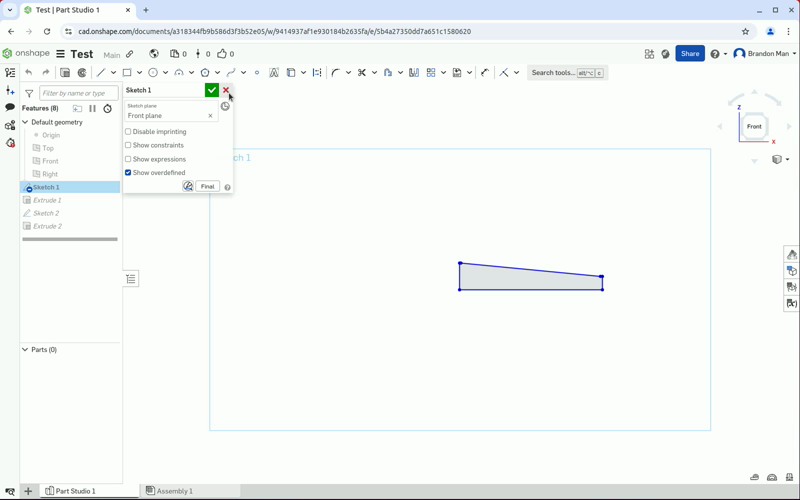
key(shift+s)
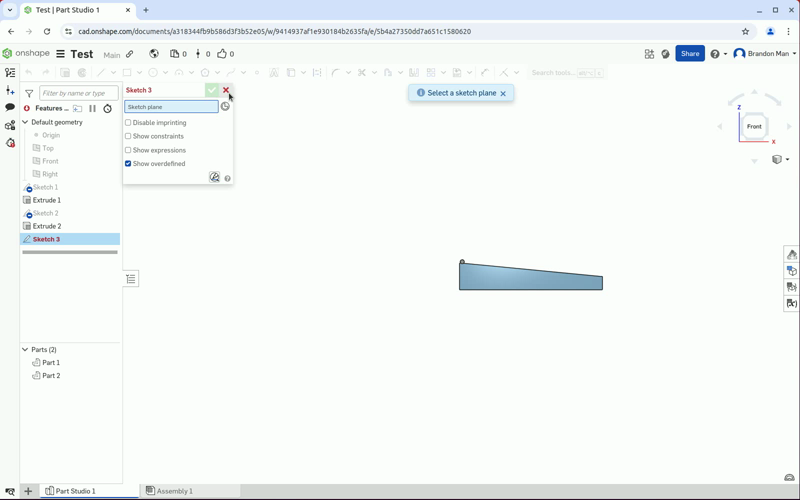
mouse_move(73, 163)
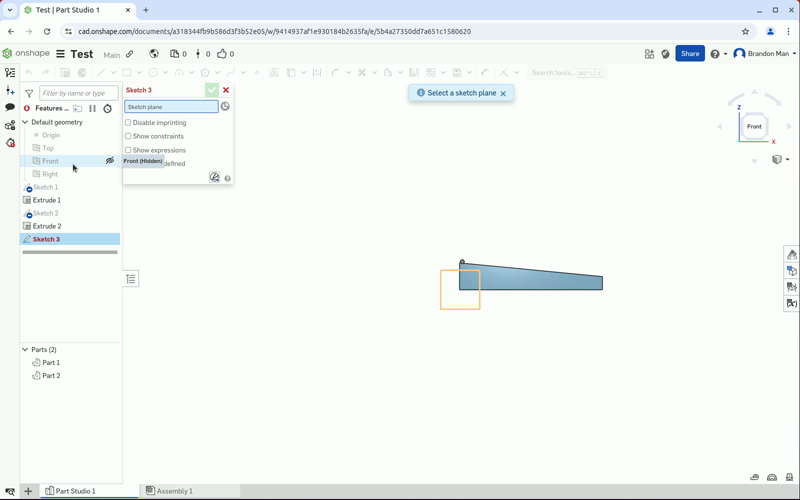
click(73, 163)
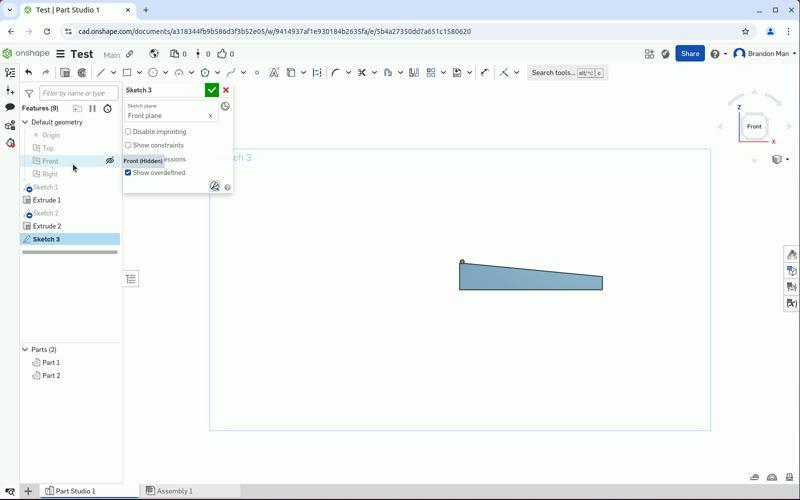
mouse_move(73, 352)
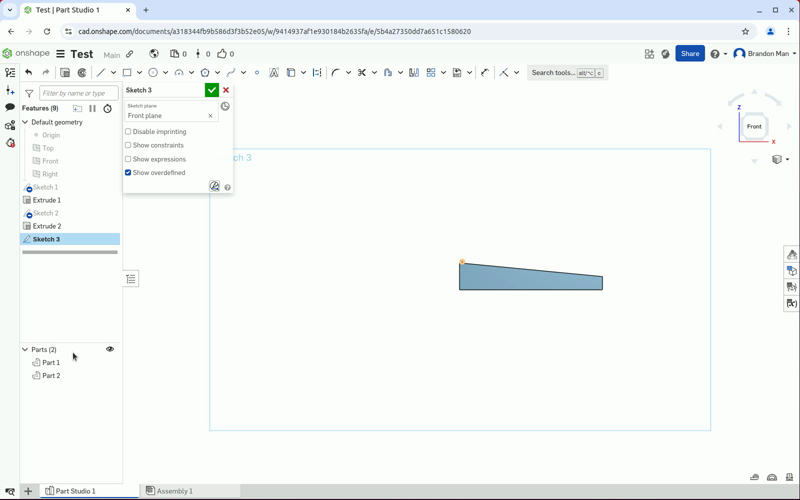
key(y)
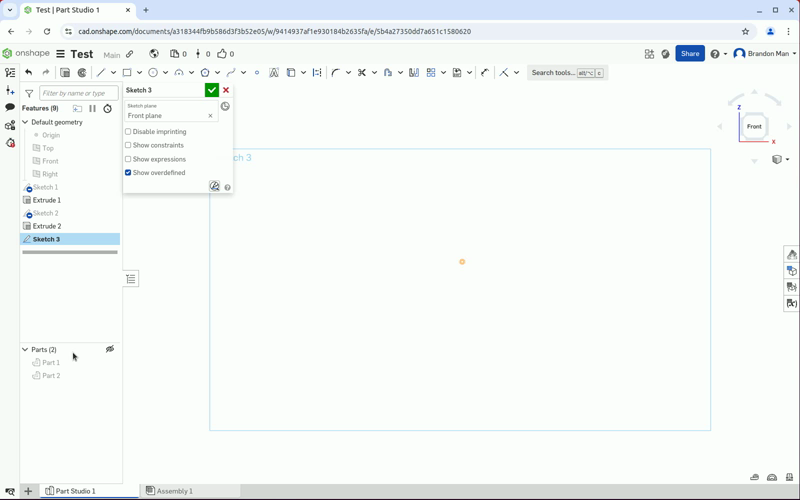
key(c)
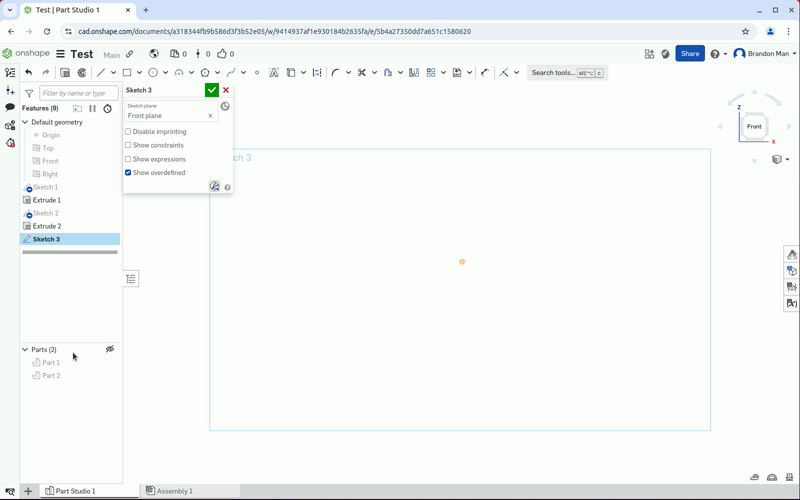
key_down(shift)
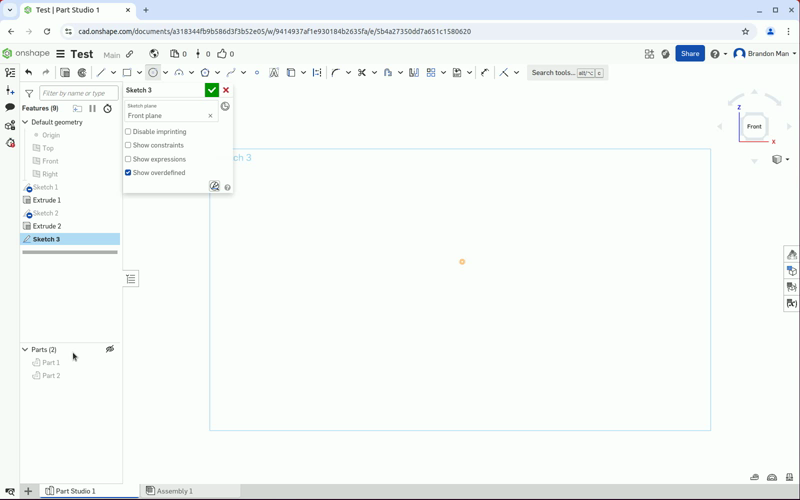
mouse_move(565, 272)
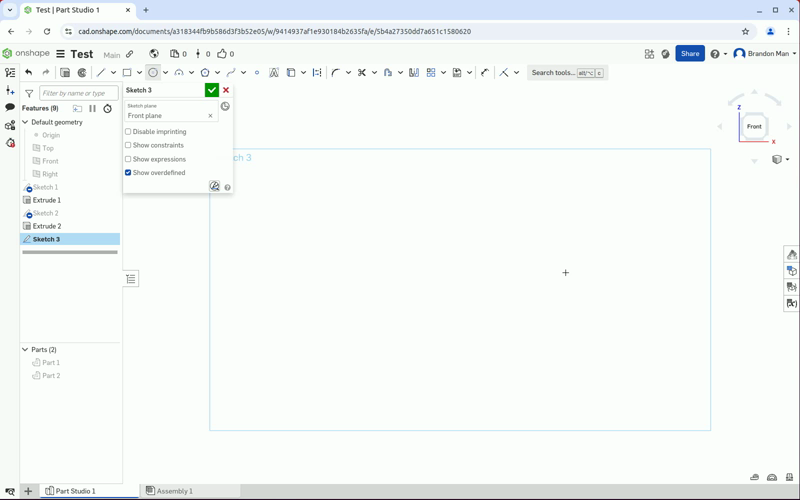
click(565, 272)
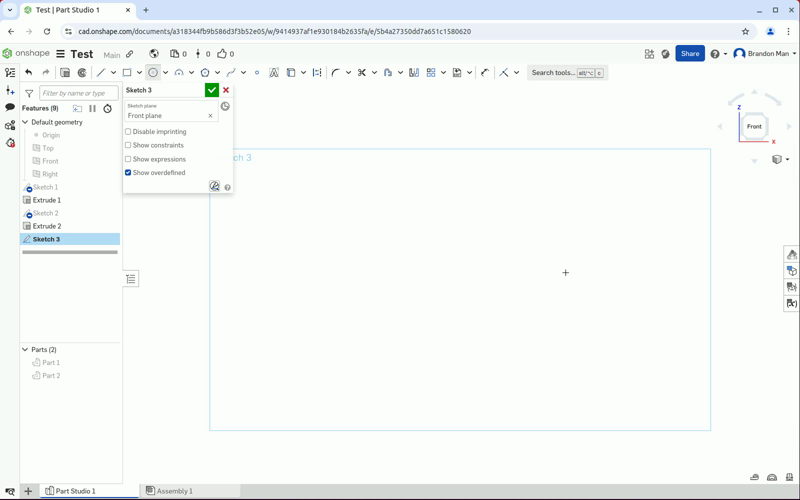
key_up(shift)
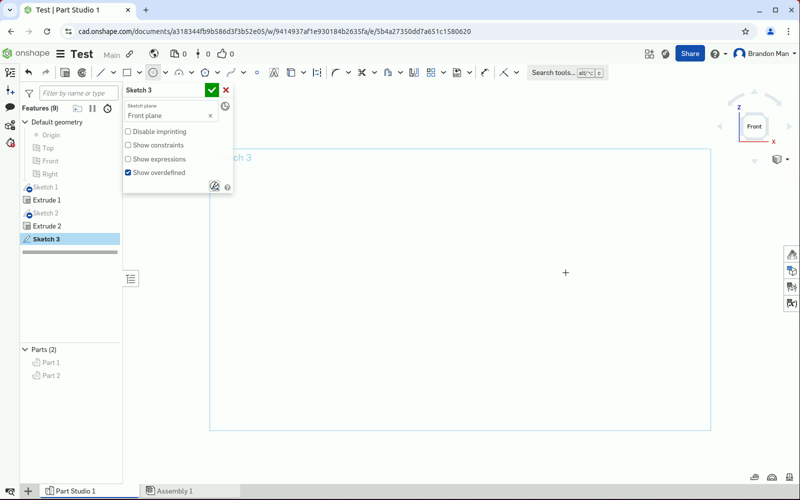
mouse_move(567, 272)
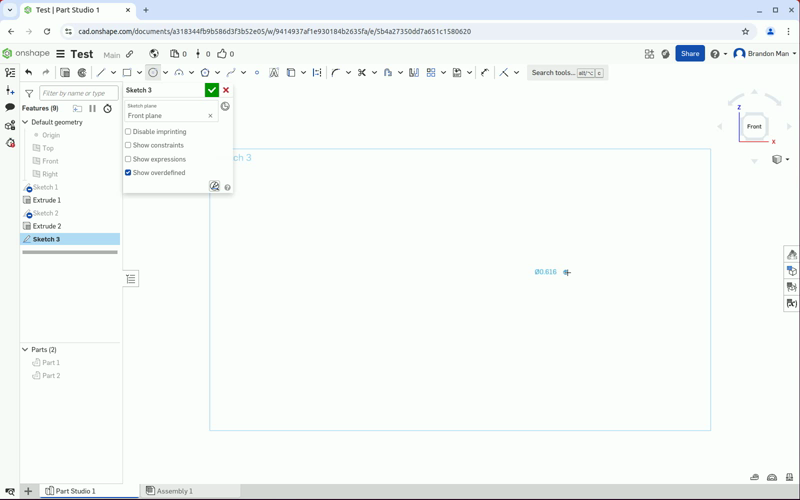
scroll(6)
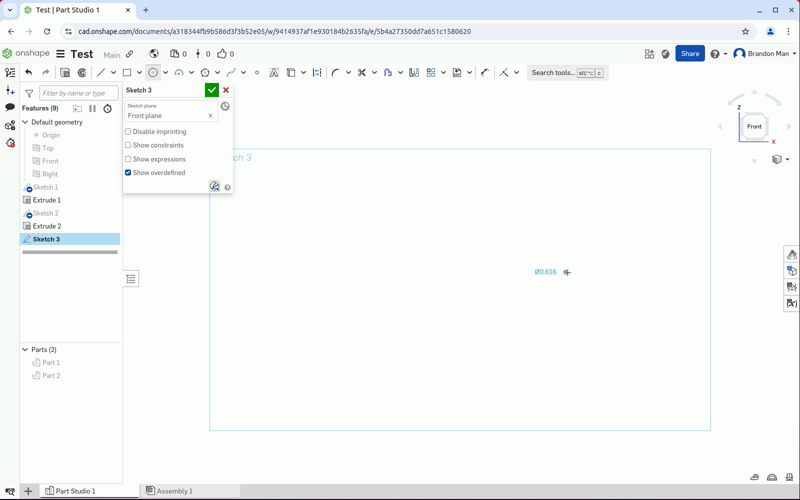
scroll(6)
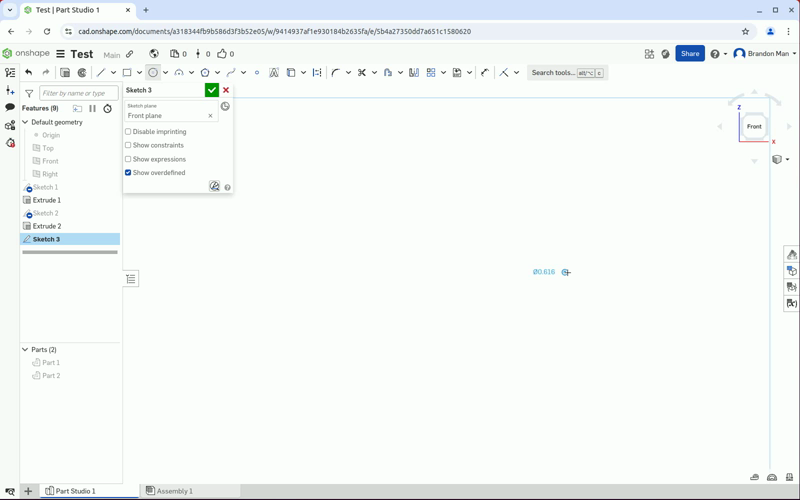
scroll(6)
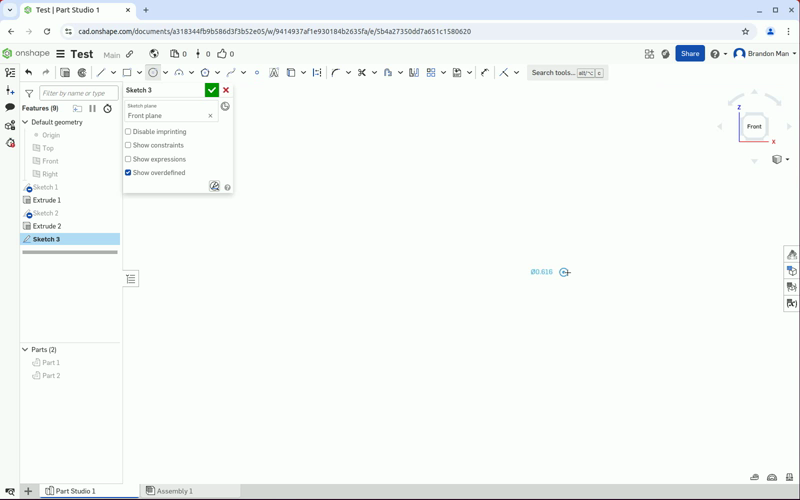
scroll(6)
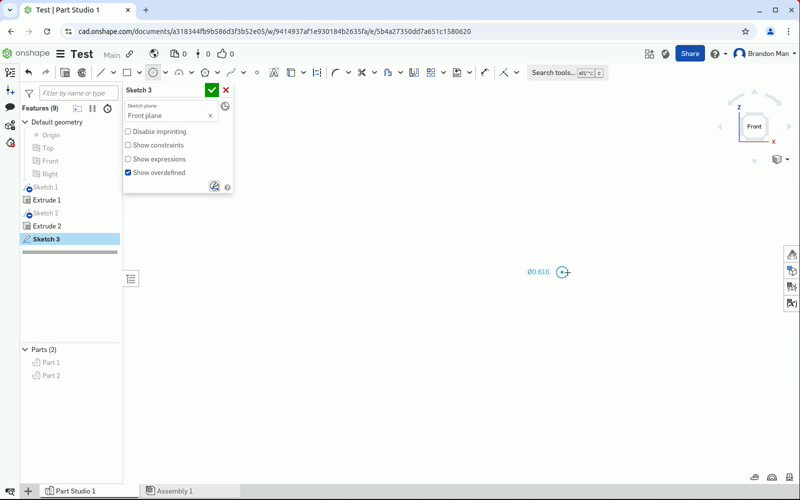
scroll(6)
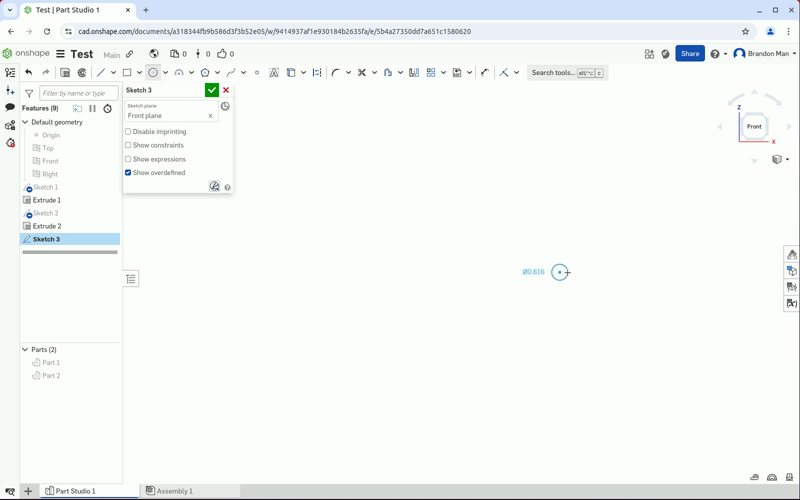
scroll(6)
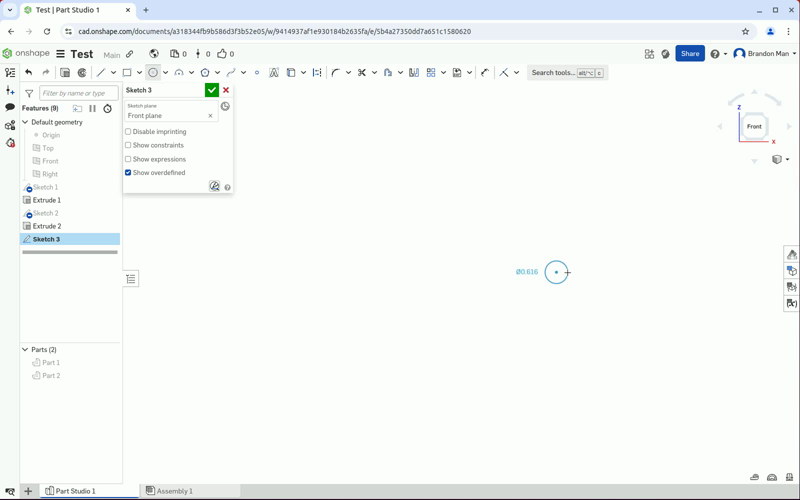
scroll(6)
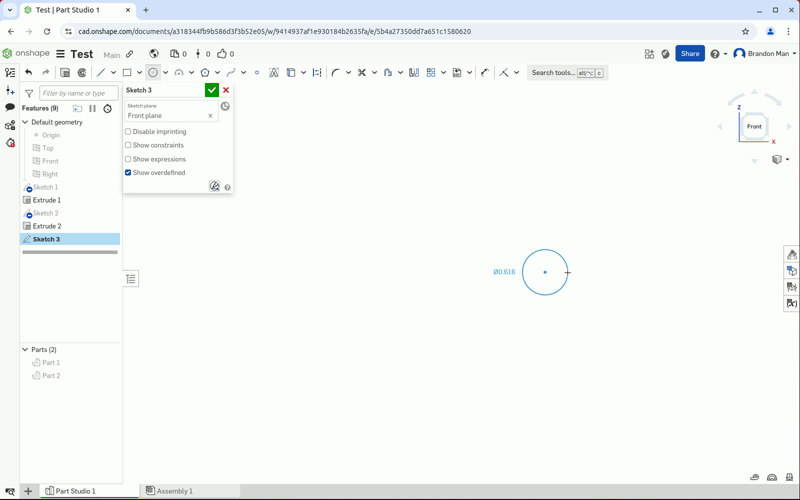
click(567, 272)
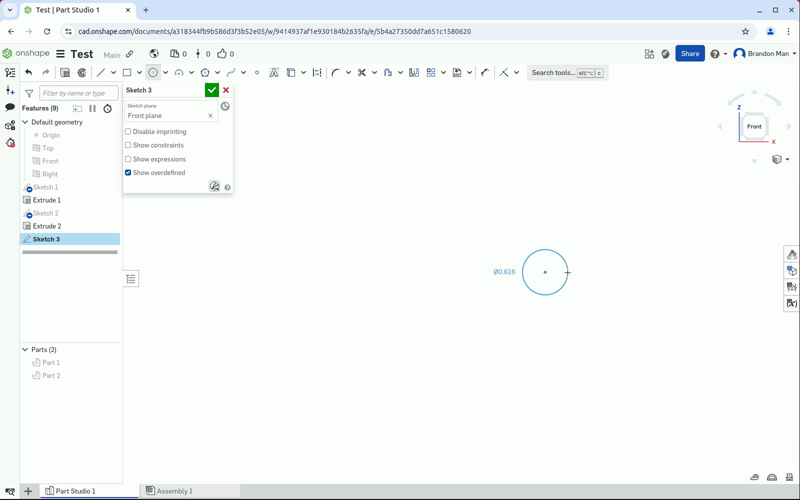
scroll(-6)
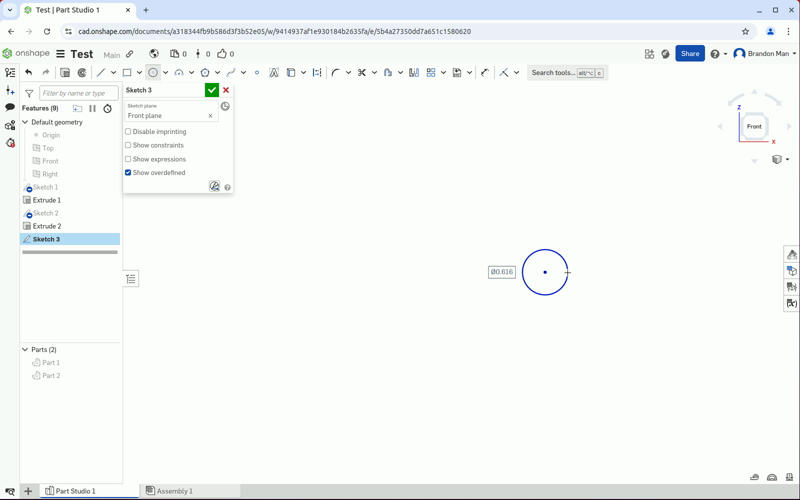
scroll(-6)
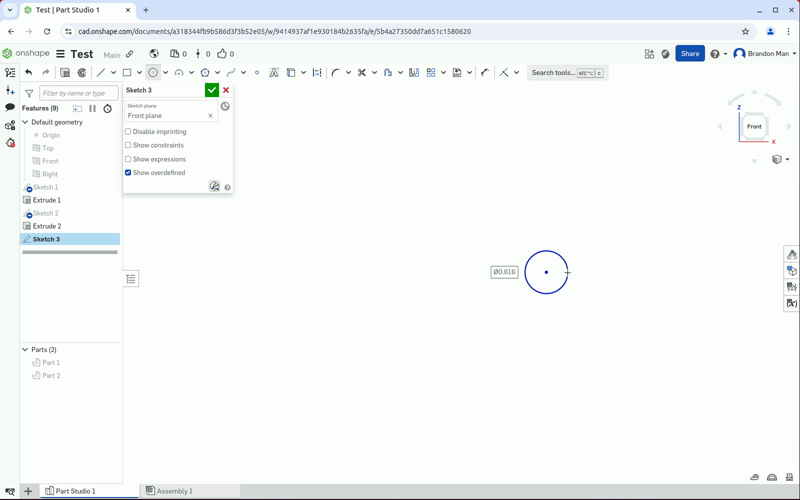
scroll(-6)
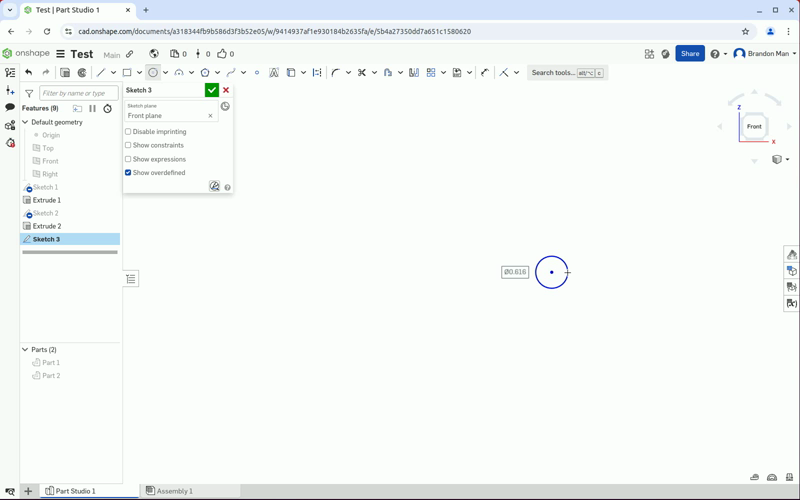
scroll(-6)
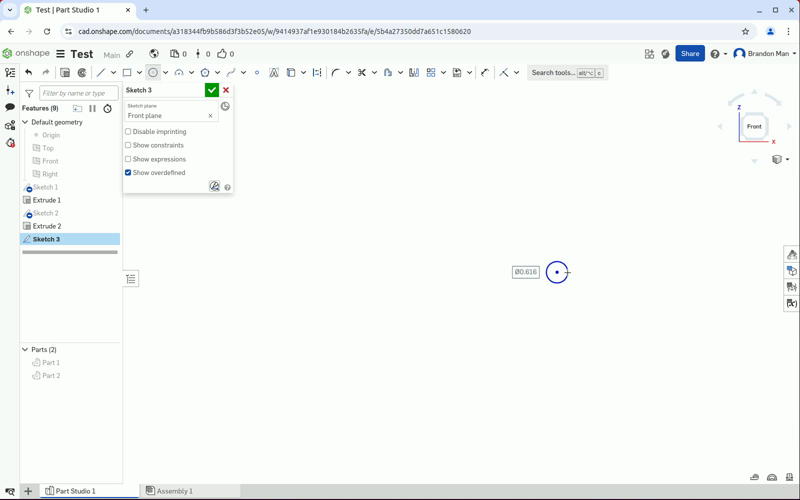
scroll(-6)
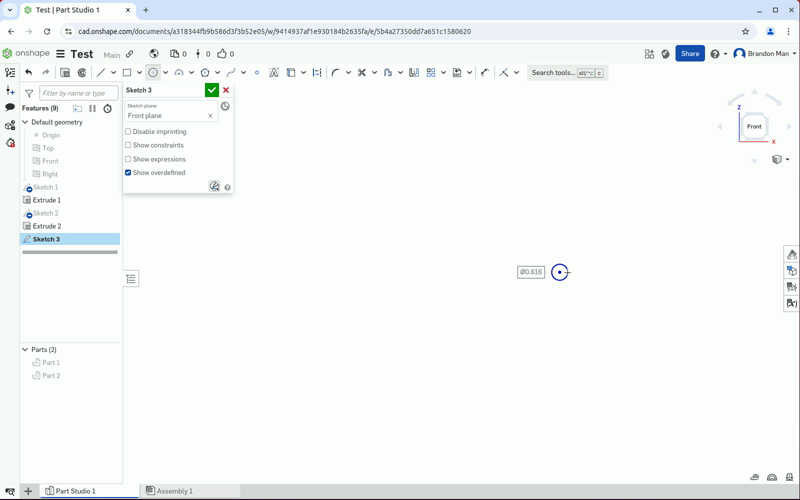
scroll(-6)
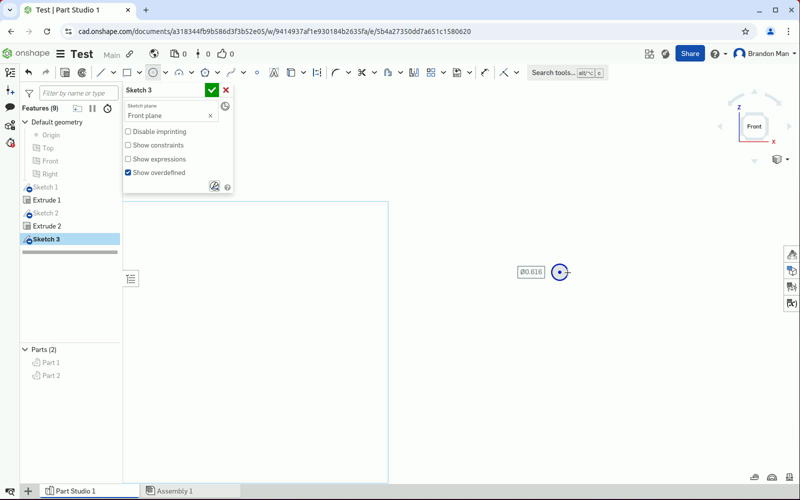
scroll(-6)
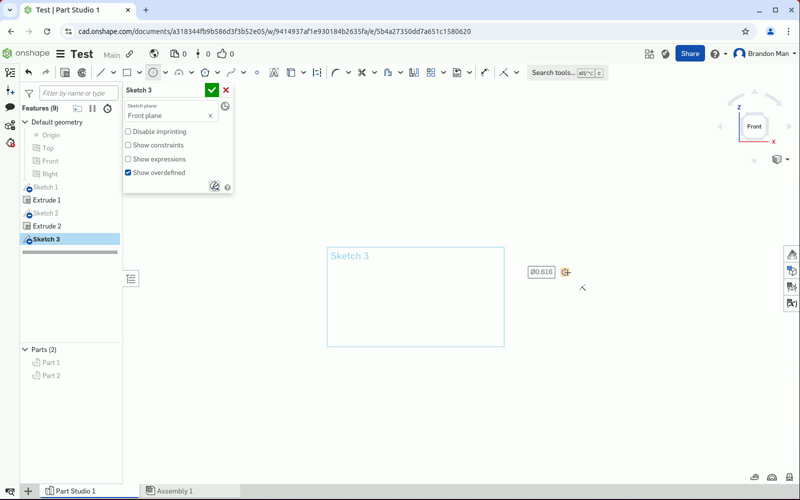
key(esc)
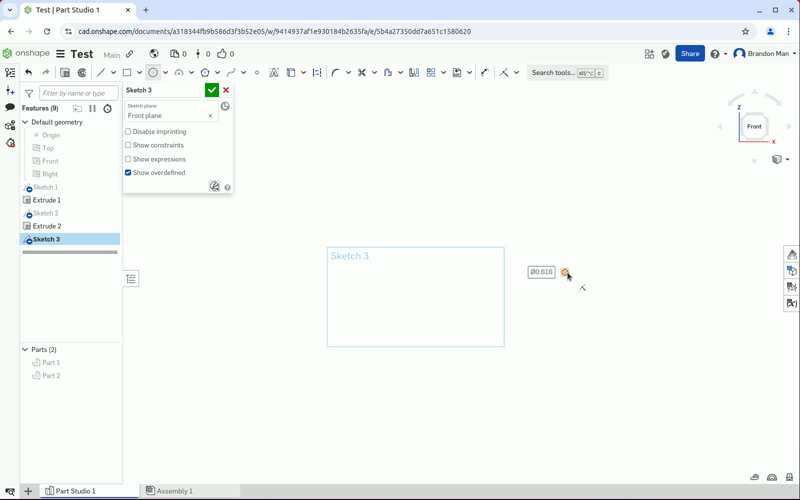
mouse_move(565, 272)
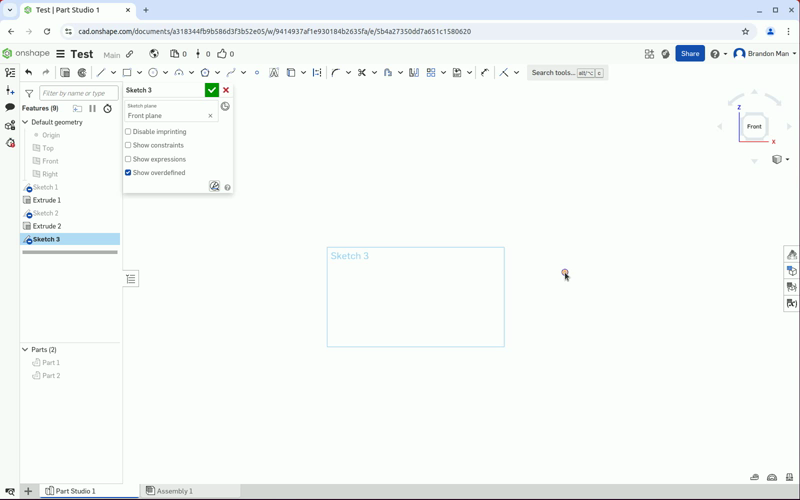
scroll(6)
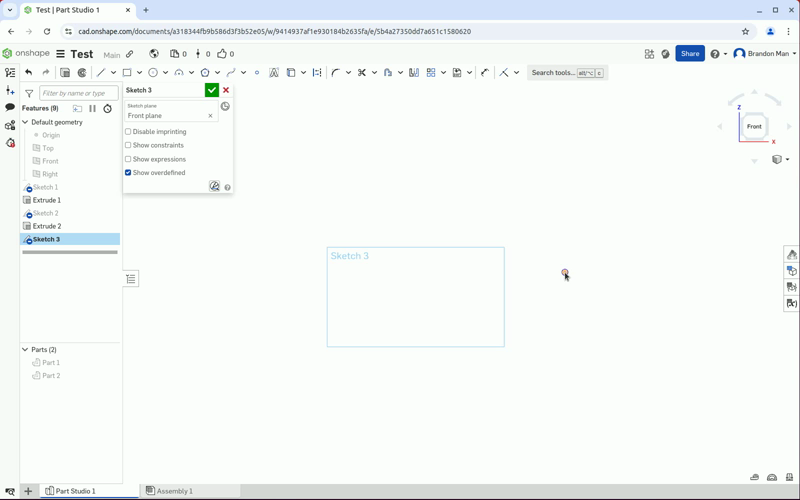
scroll(6)
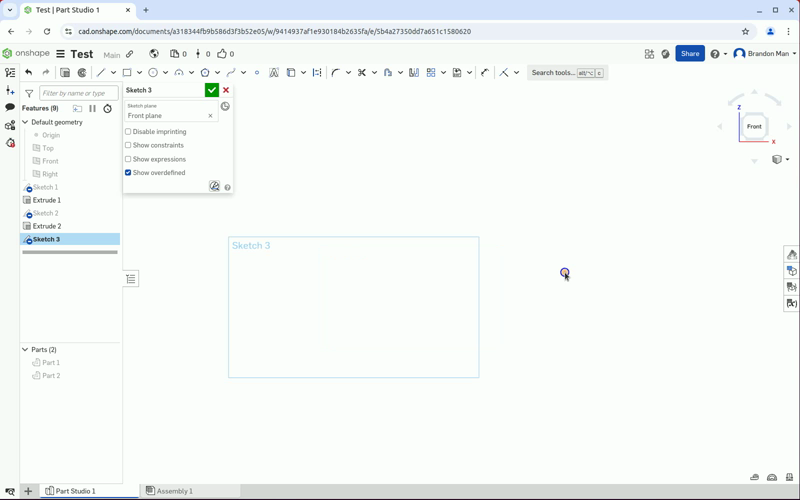
scroll(6)
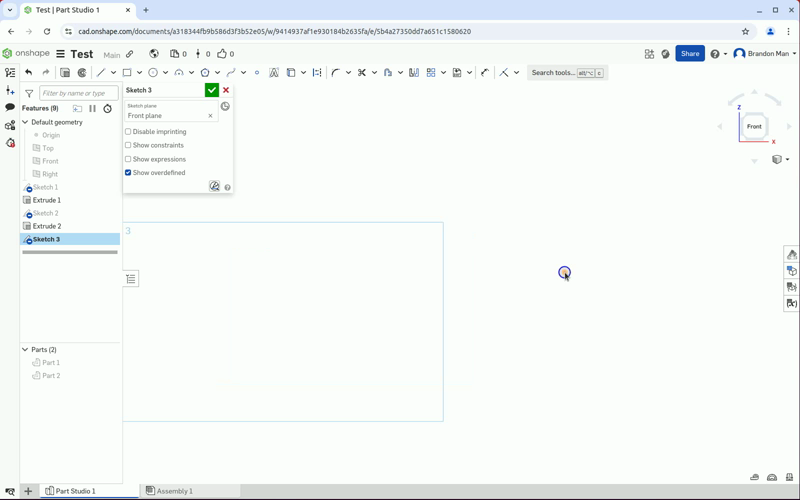
scroll(6)
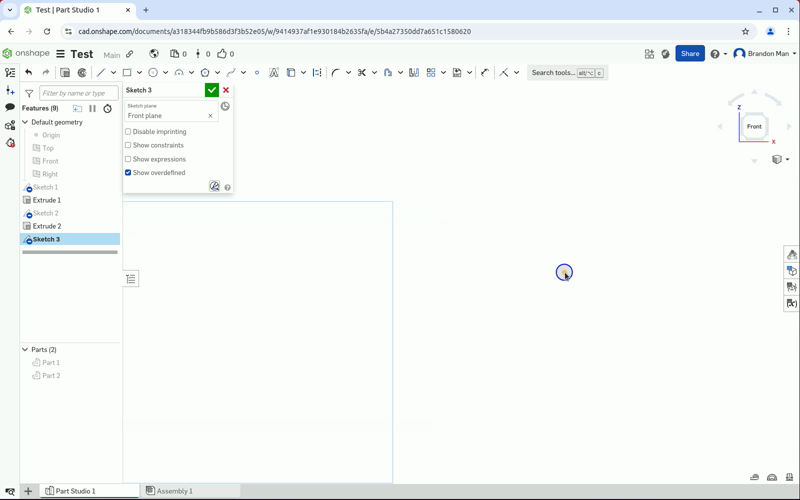
scroll(6)
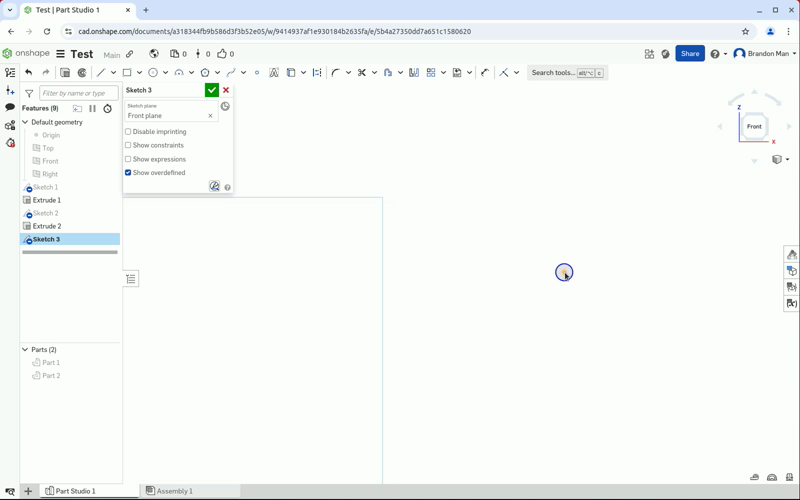
scroll(6)
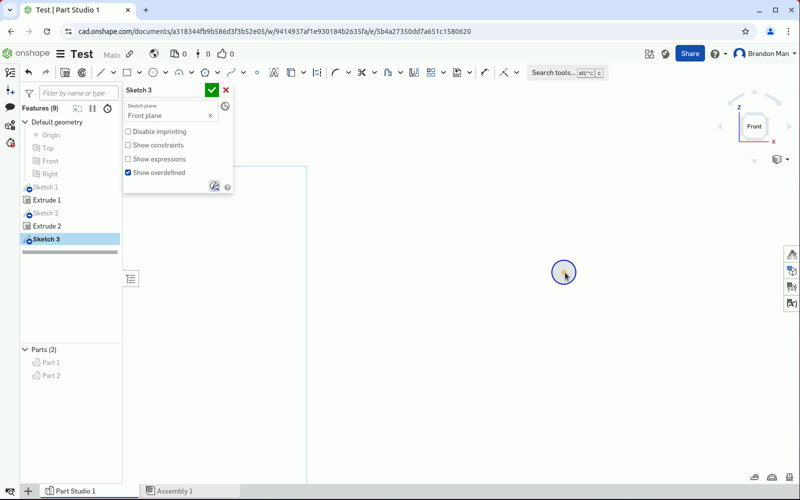
scroll(6)
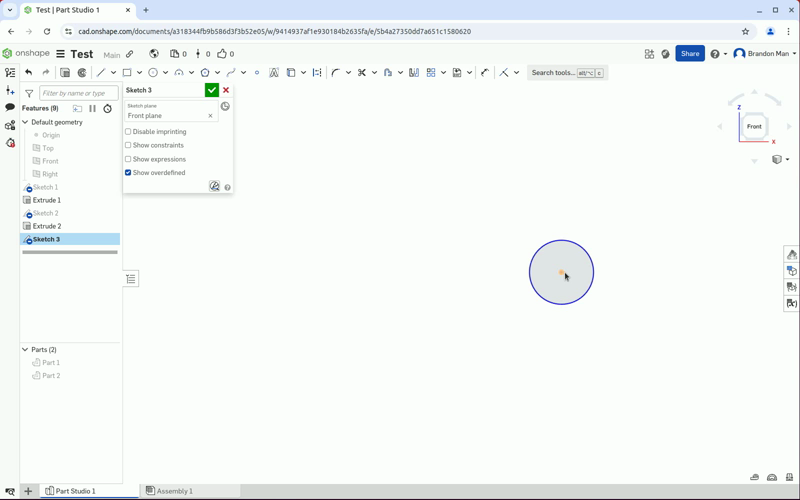
click(565, 272)
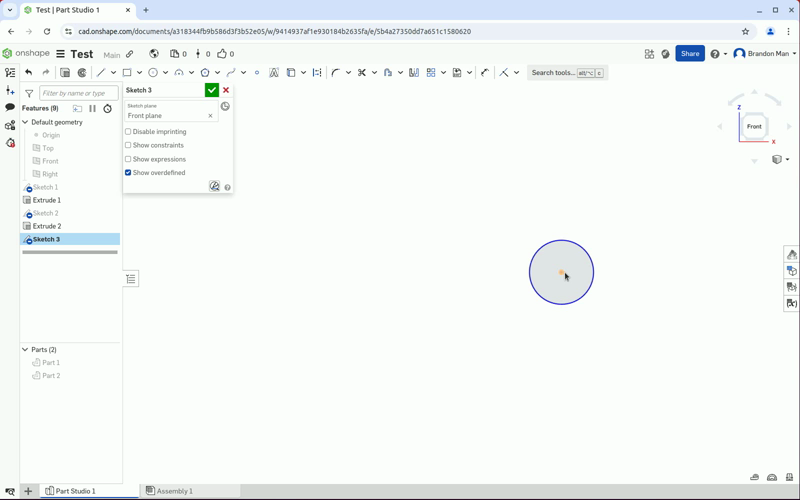
scroll(-6)
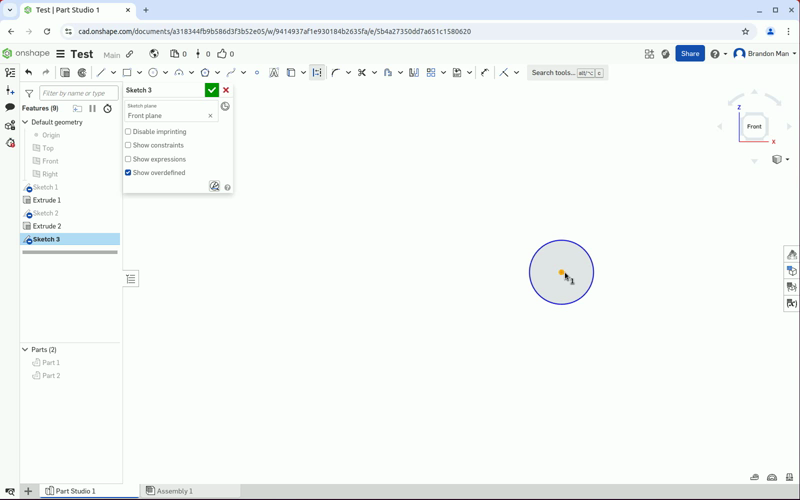
scroll(-6)
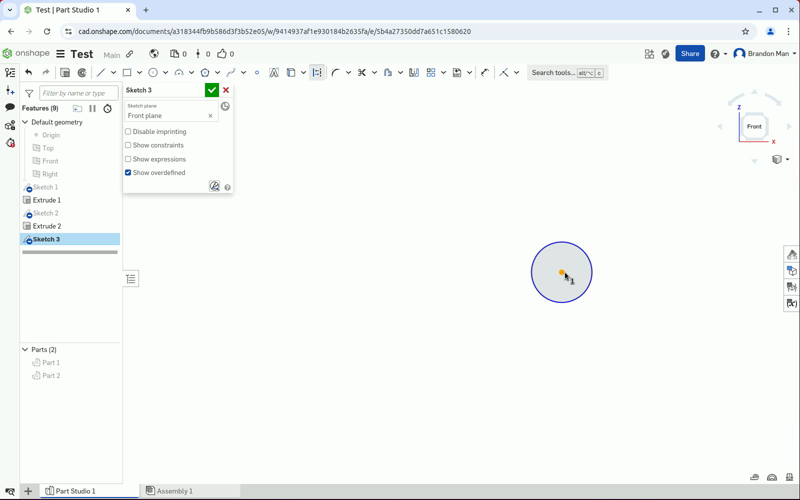
scroll(-6)
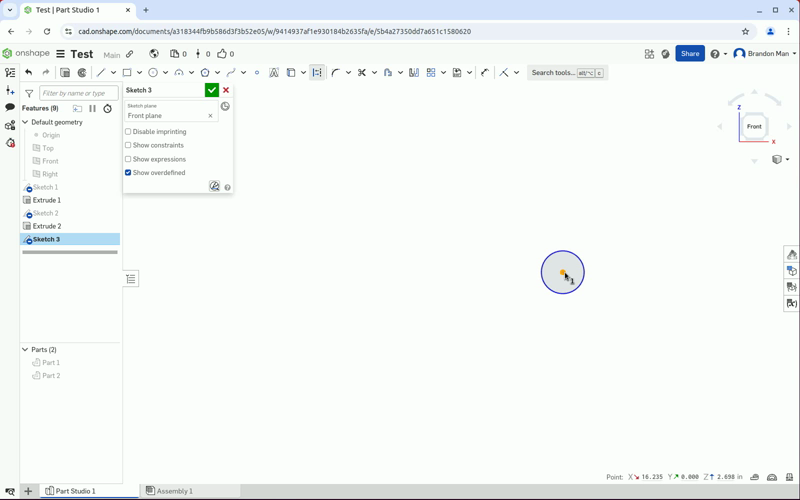
scroll(-6)
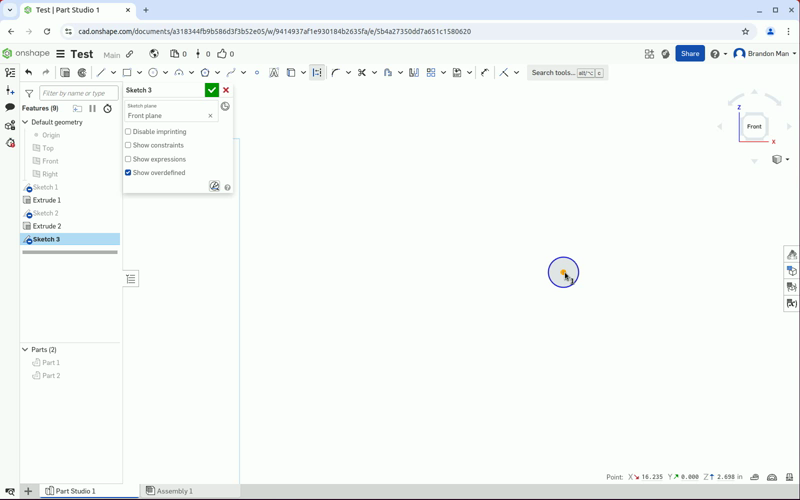
scroll(-6)
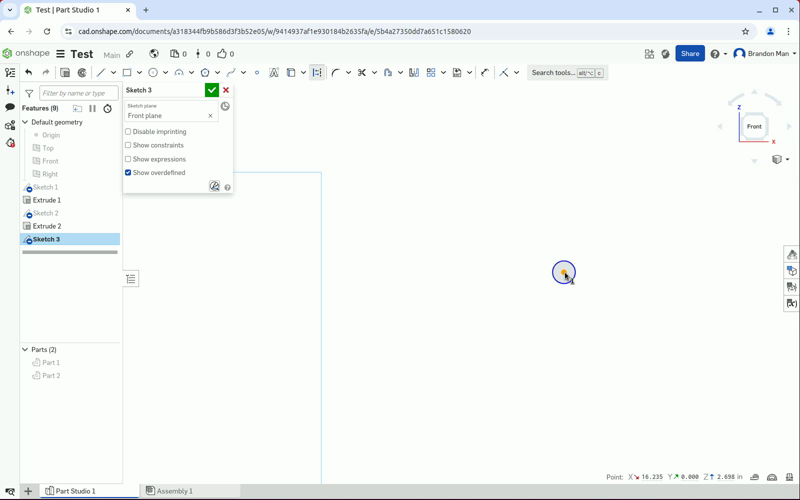
scroll(-6)
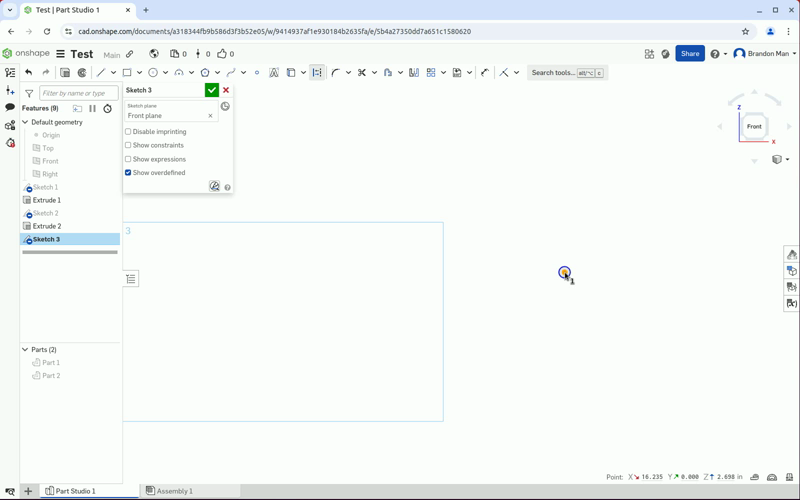
scroll(-6)
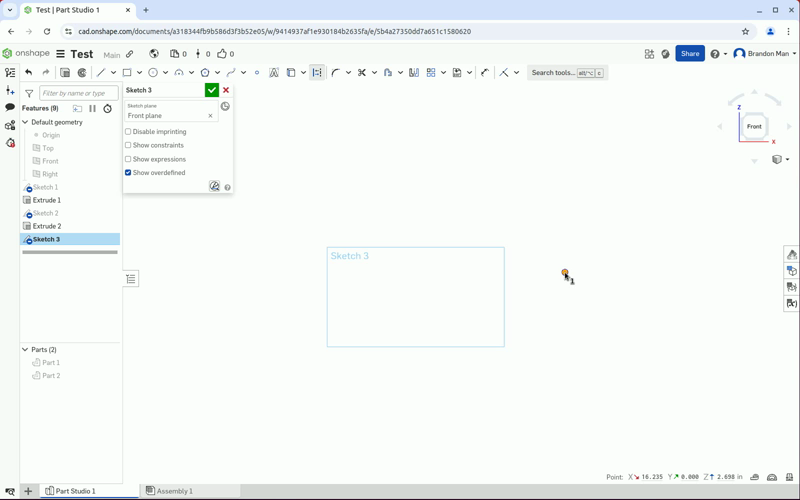
mouse_move(73, 352)
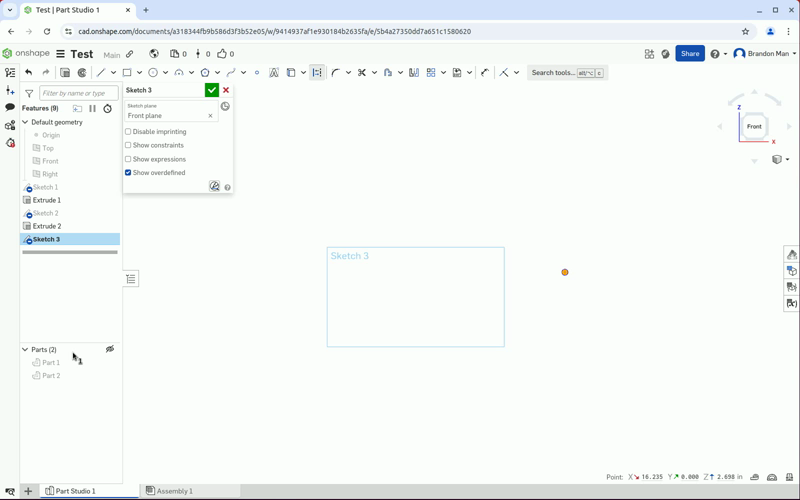
key(shift+y)
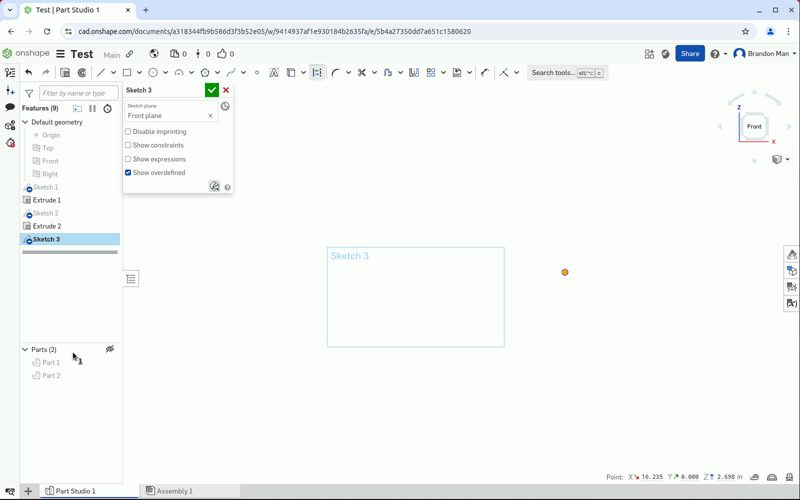
key(shift+e)
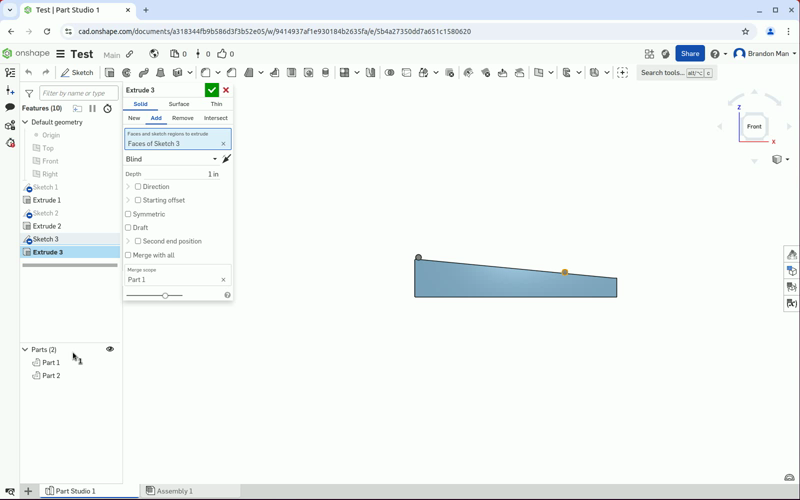
mouse_move(143, 106)
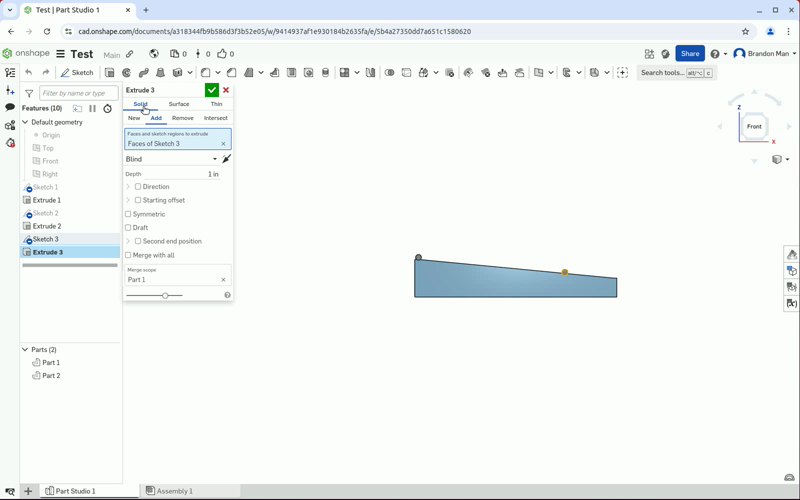
click(143, 106)
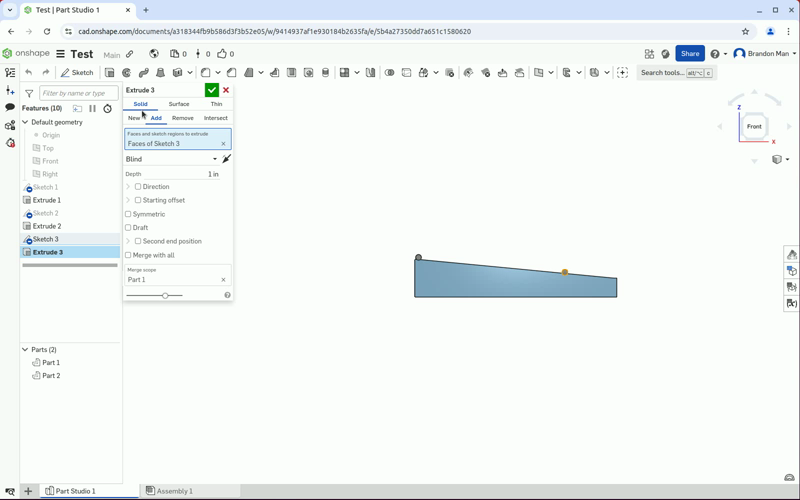
mouse_move(137, 120)
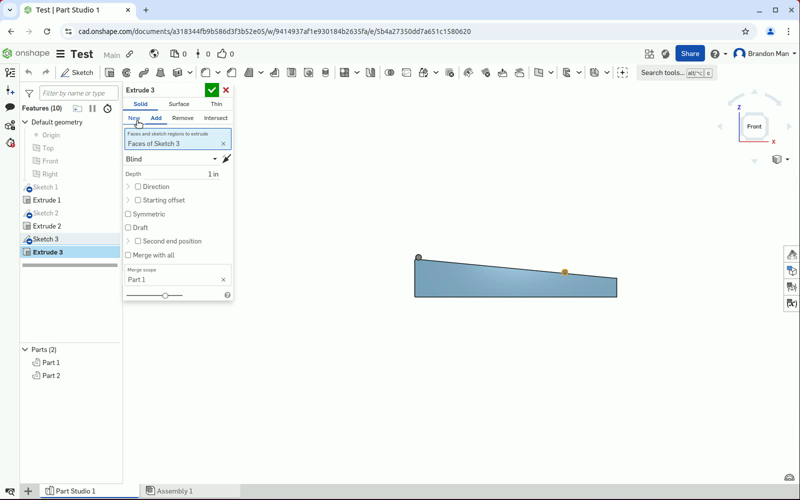
click(137, 120)
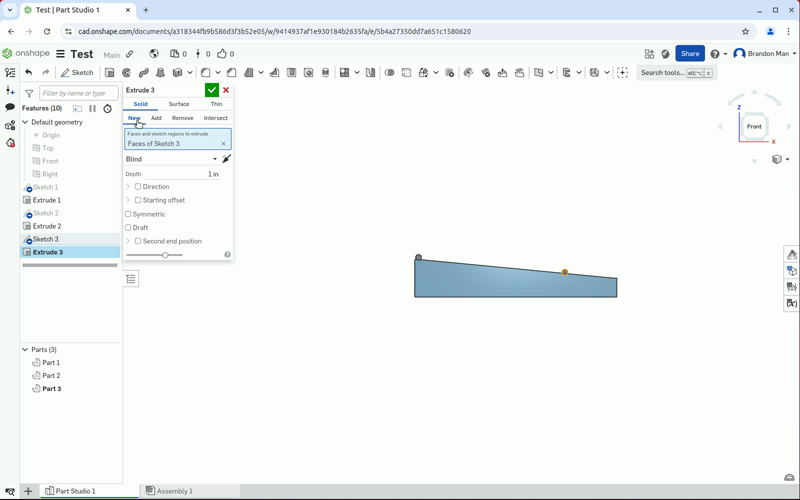
key(tab, 4)
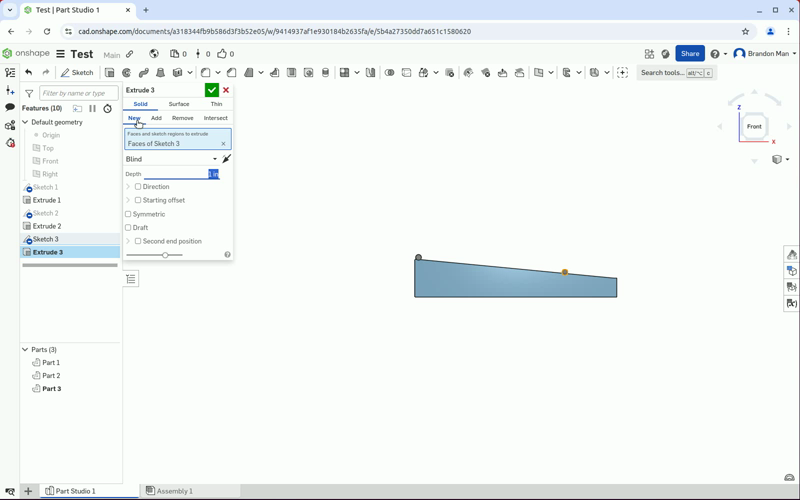
text(2.648)
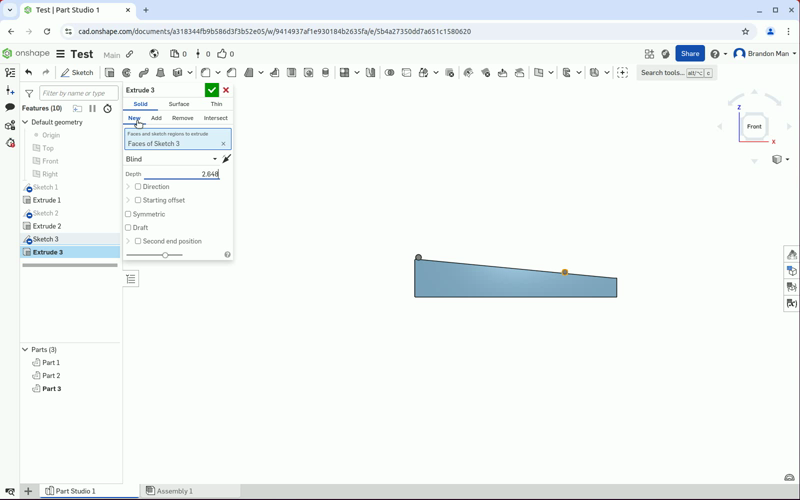
key(tab, 3)
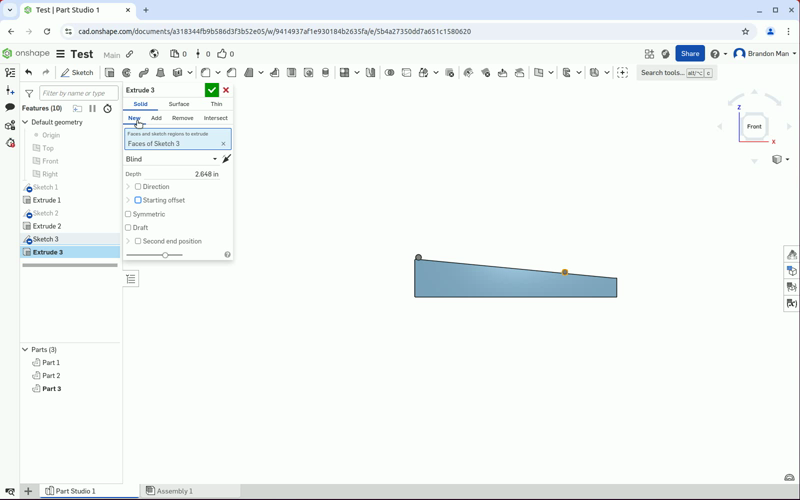
key(tab, 2)
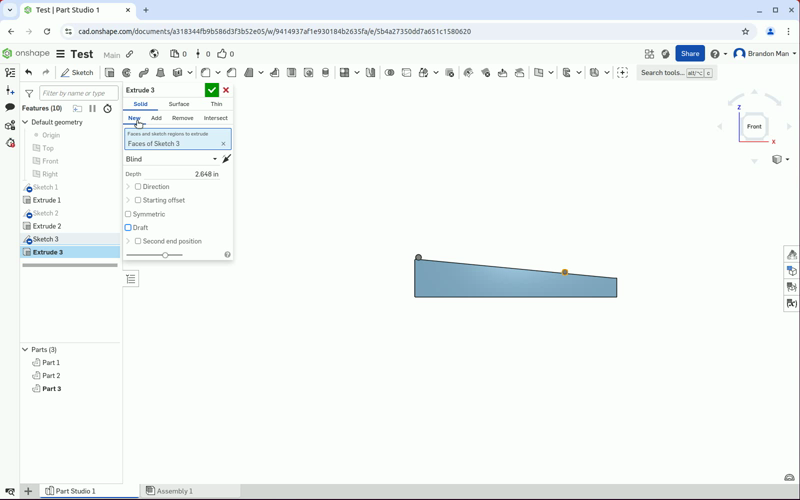
key(space)
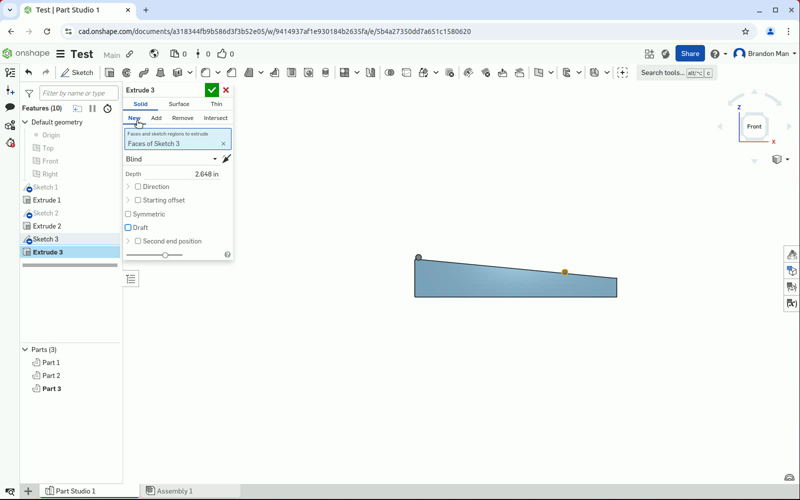
key(tab, 3)
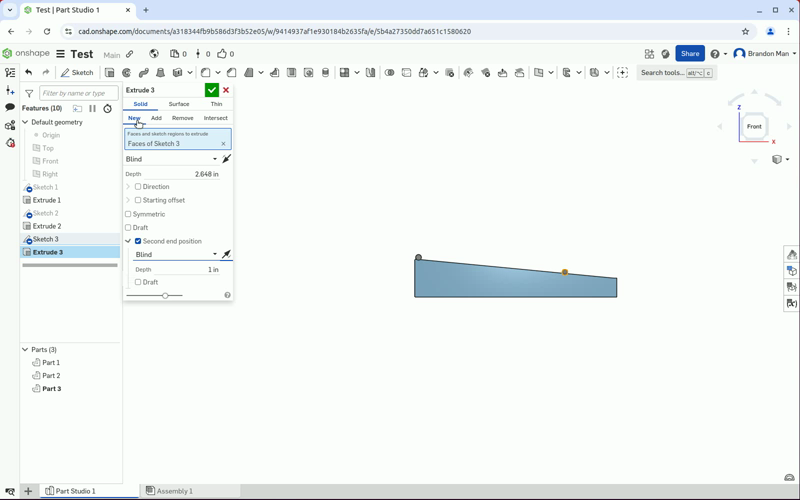
text(5.055)
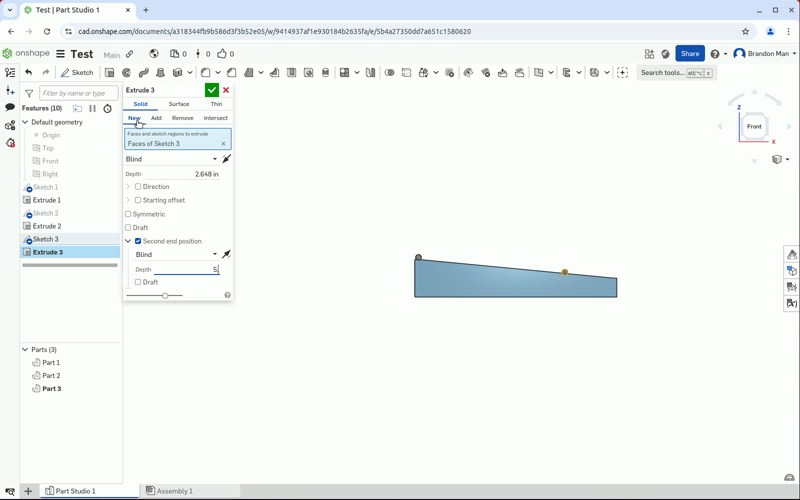
key(enter)
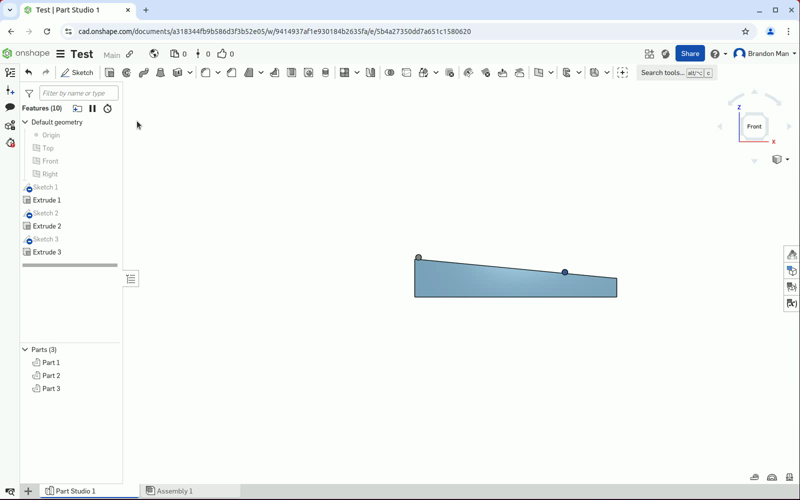
key(shift+h)
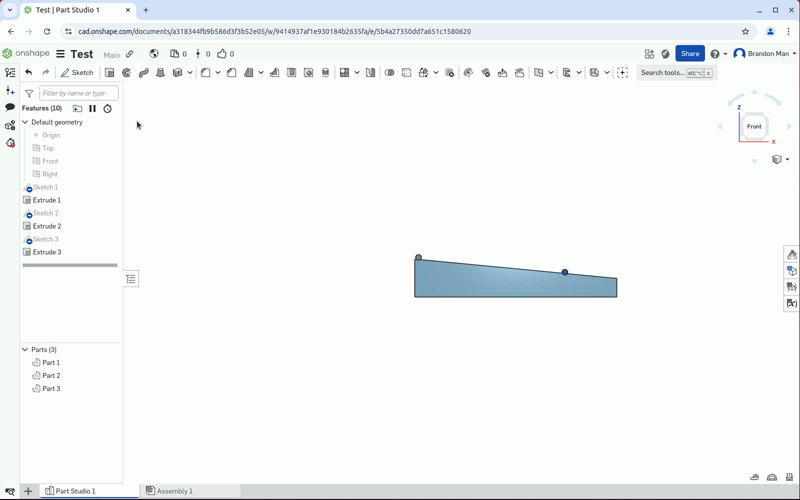
key(shift+h)
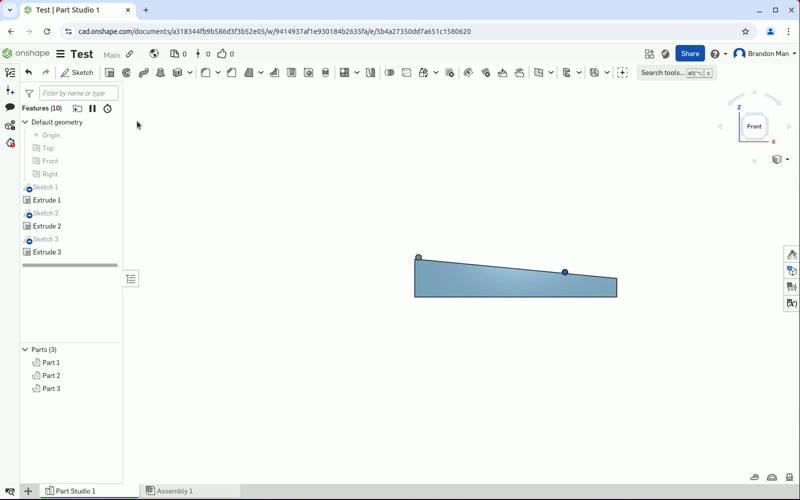
mouse_move(73, 189)
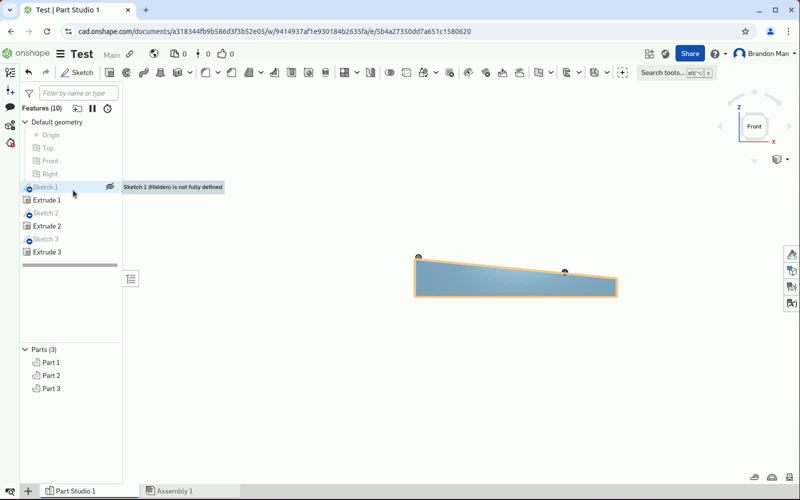
click(73, 189)
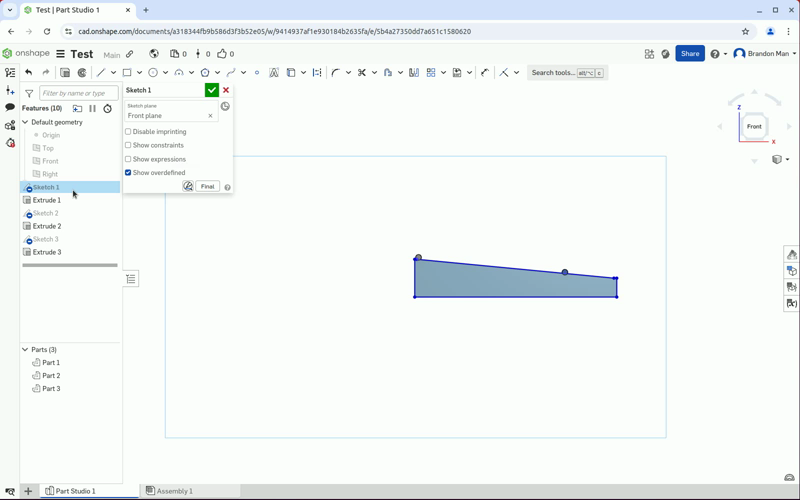
mouse_move(229, 92)
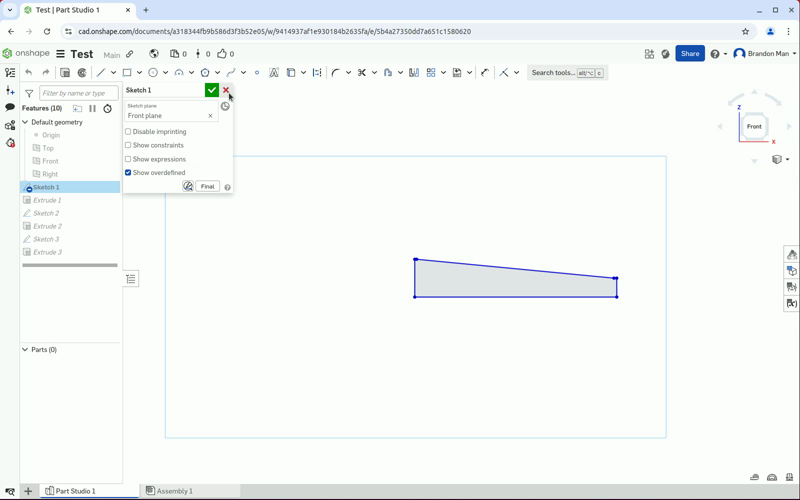
click(229, 92)
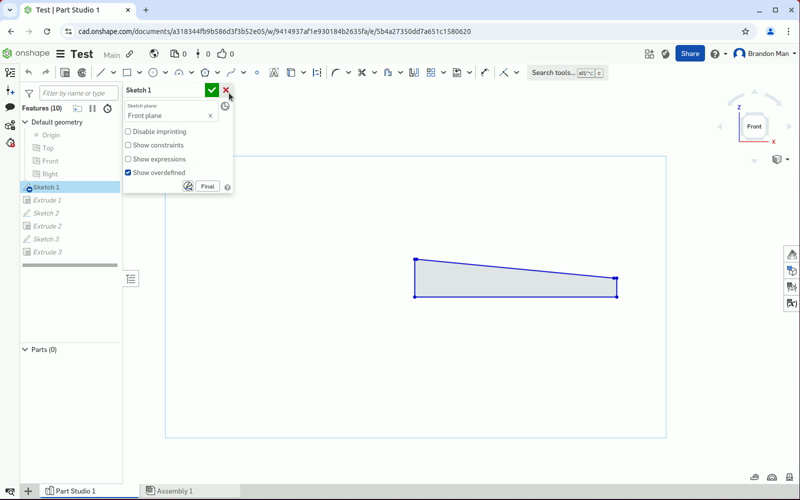
key(shift+s)
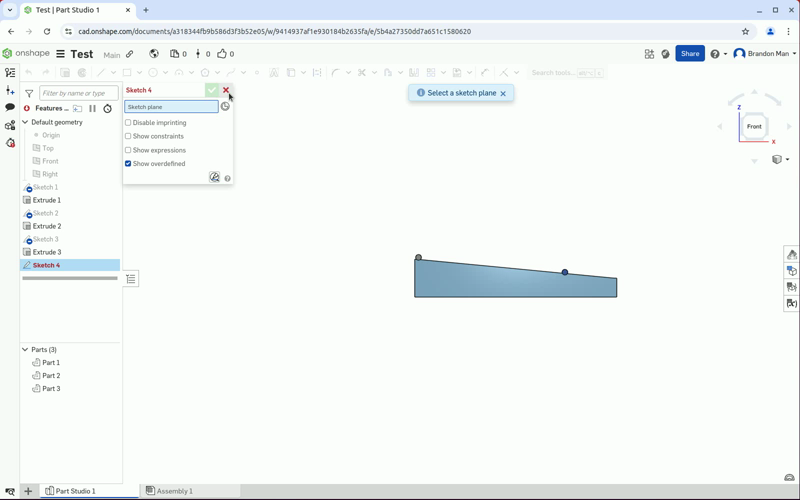
mouse_move(73, 163)
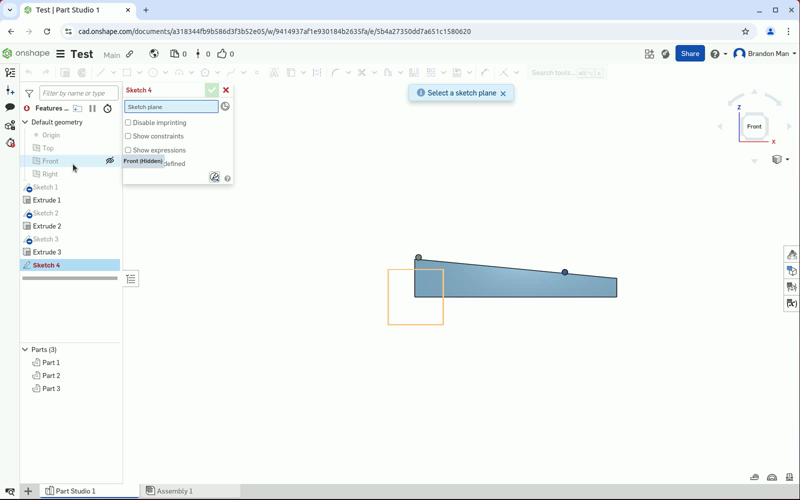
click(73, 163)
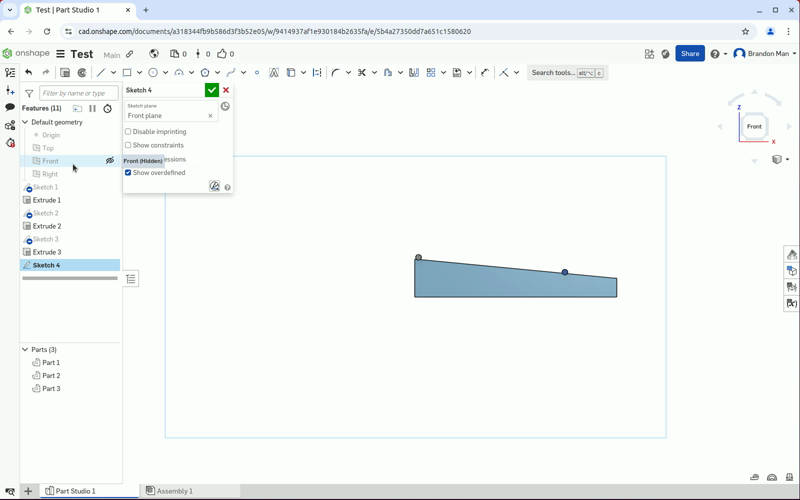
mouse_move(73, 352)
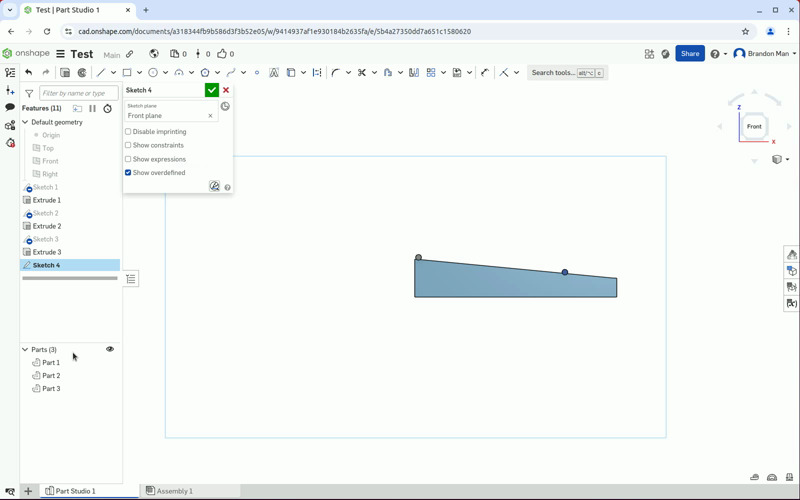
key(y)
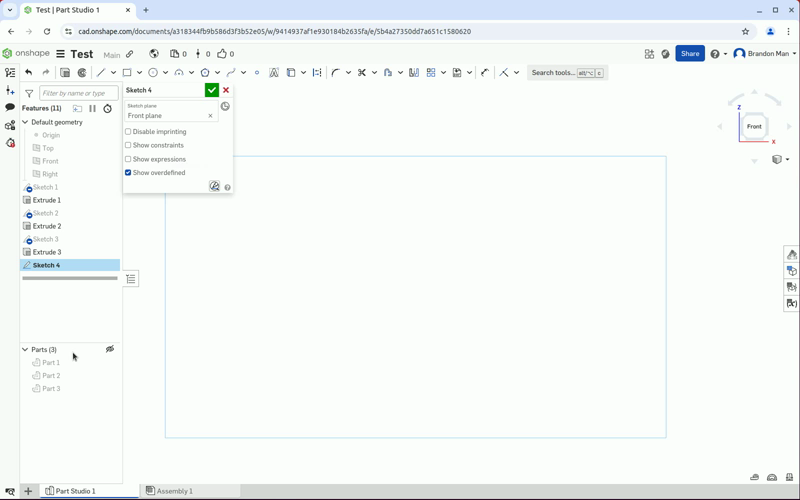
key(l)
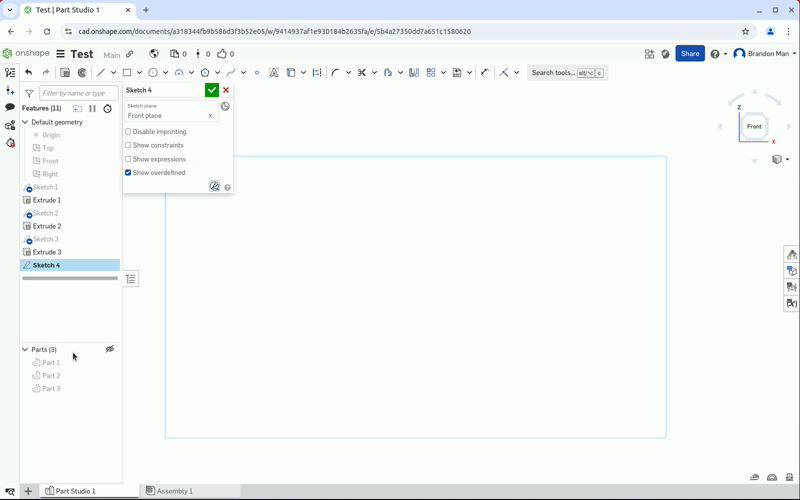
key_down(shift)
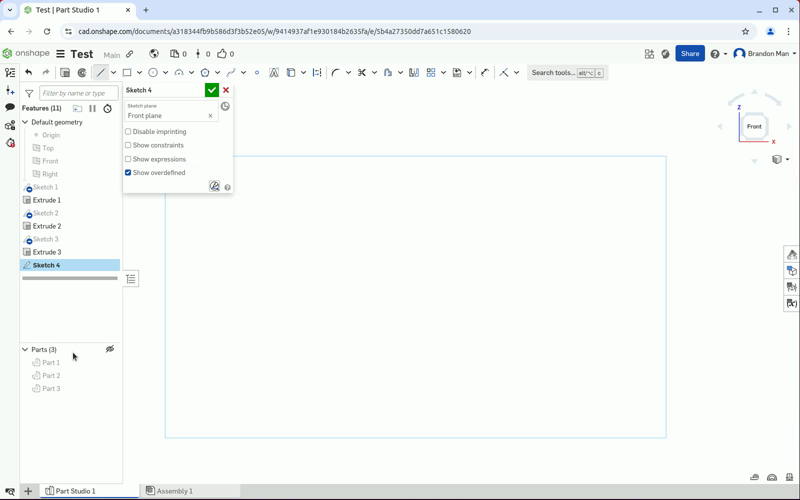
mouse_move(567, 282)
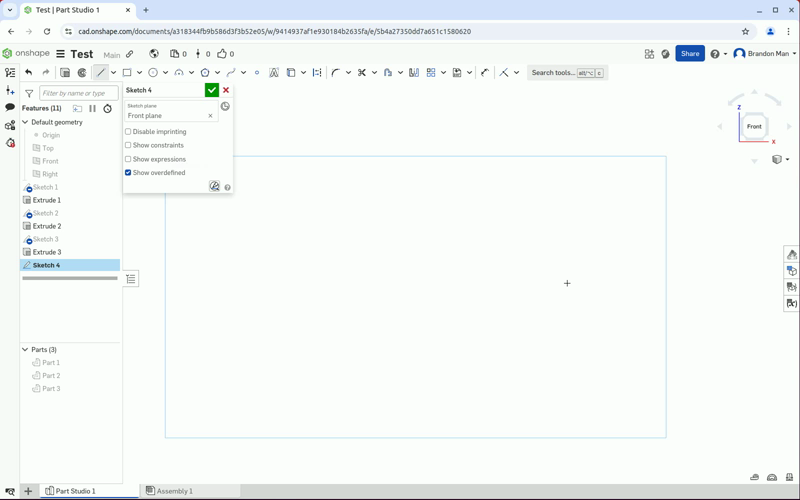
click(567, 282)
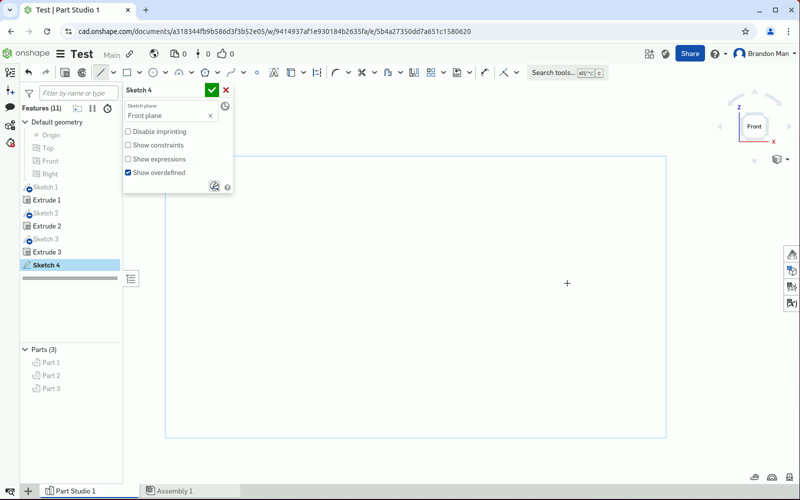
key_up(shift)
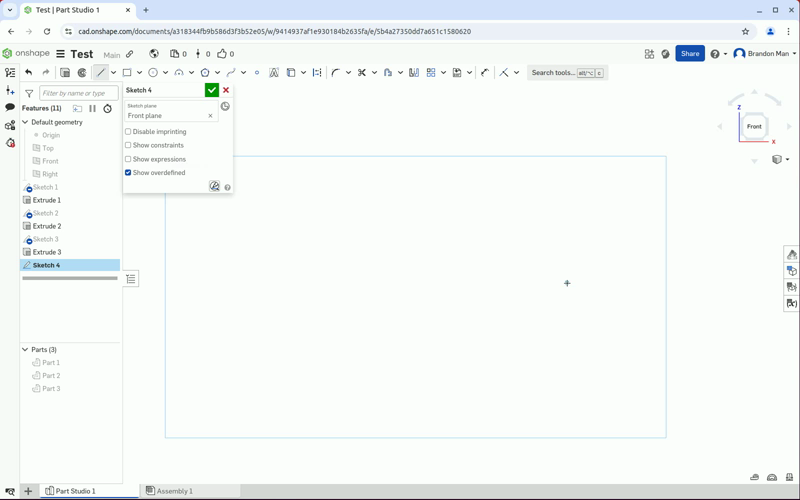
key_down(shift)
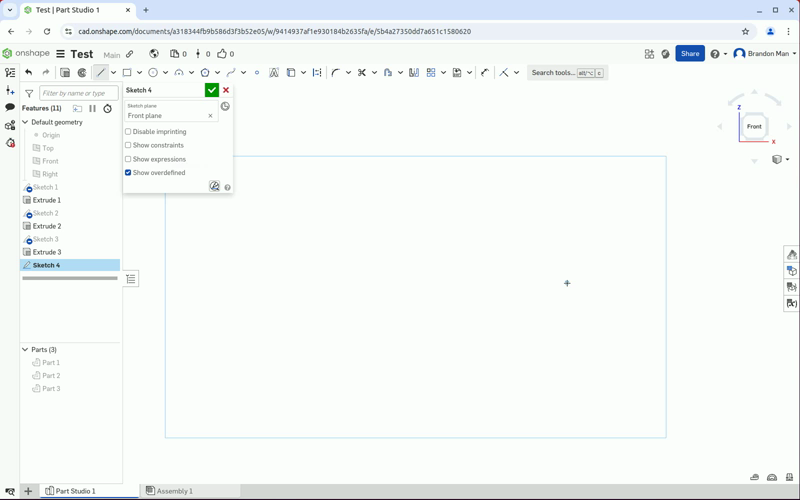
mouse_move(589, 282)
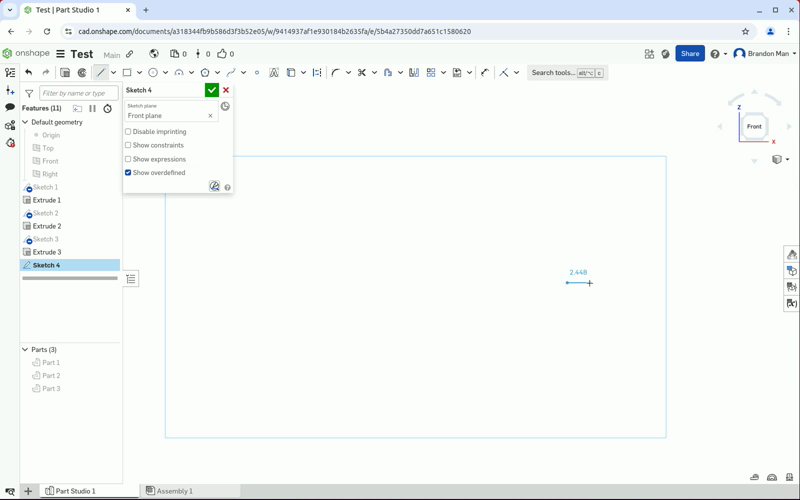
mouse_move(574, 282)
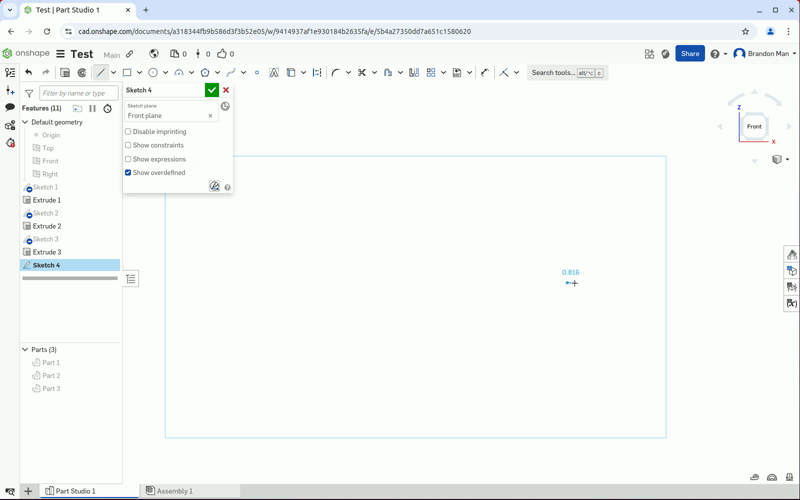
scroll(6)
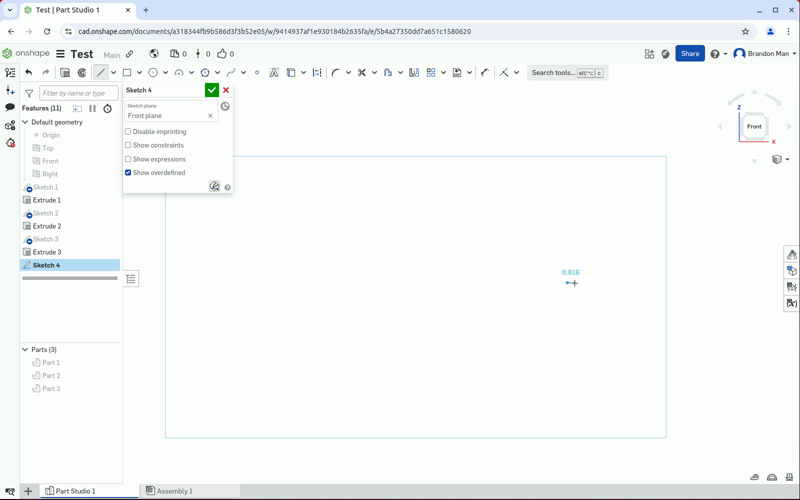
scroll(6)
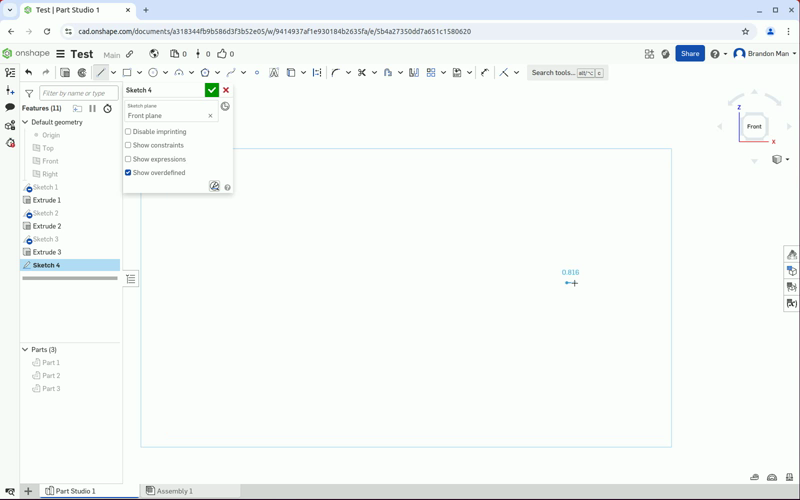
scroll(6)
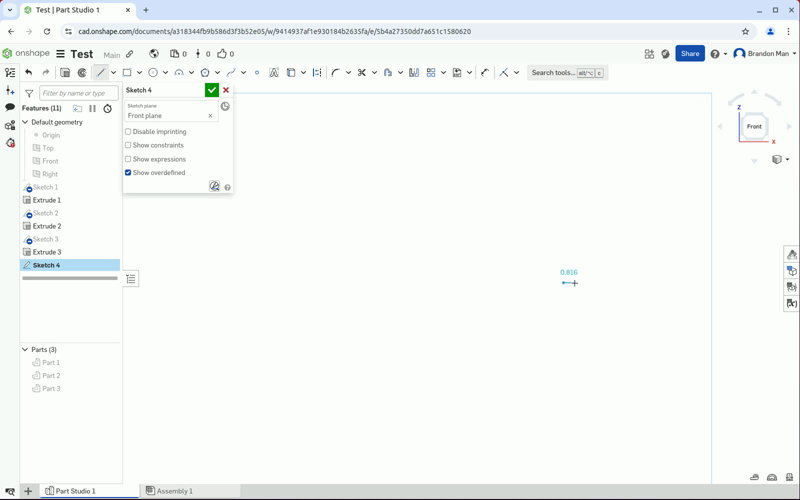
scroll(6)
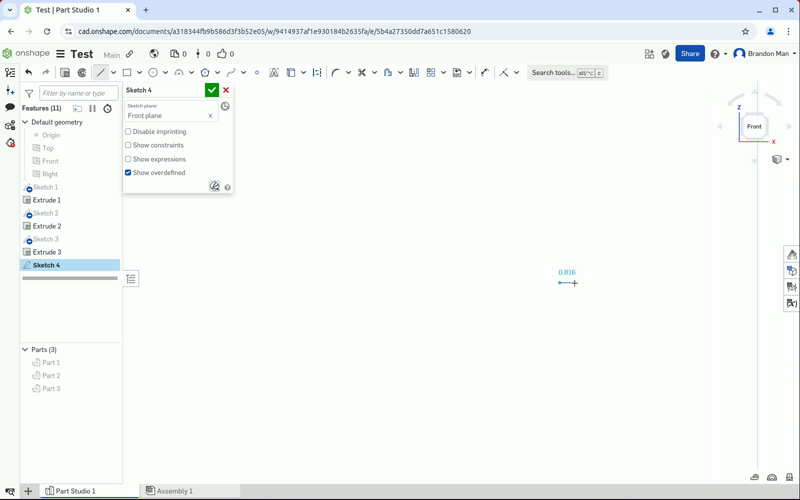
scroll(6)
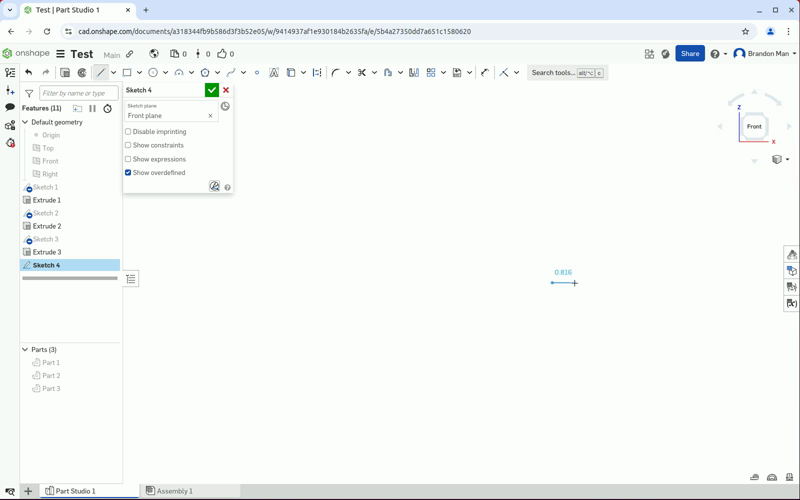
scroll(6)
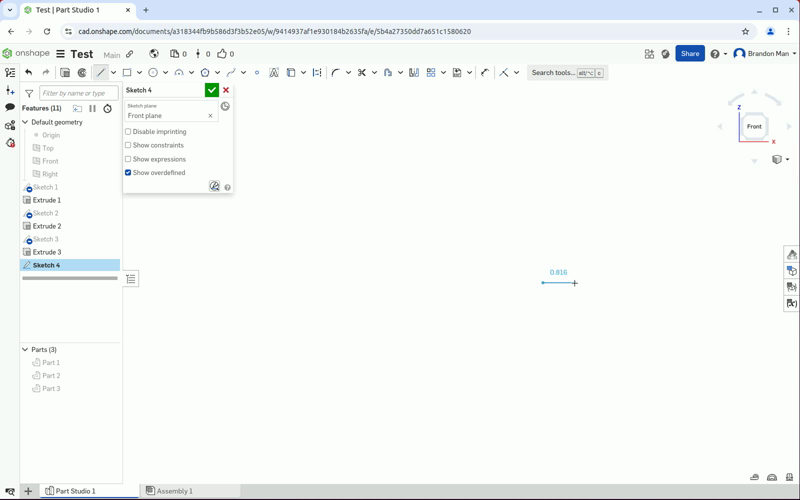
scroll(6)
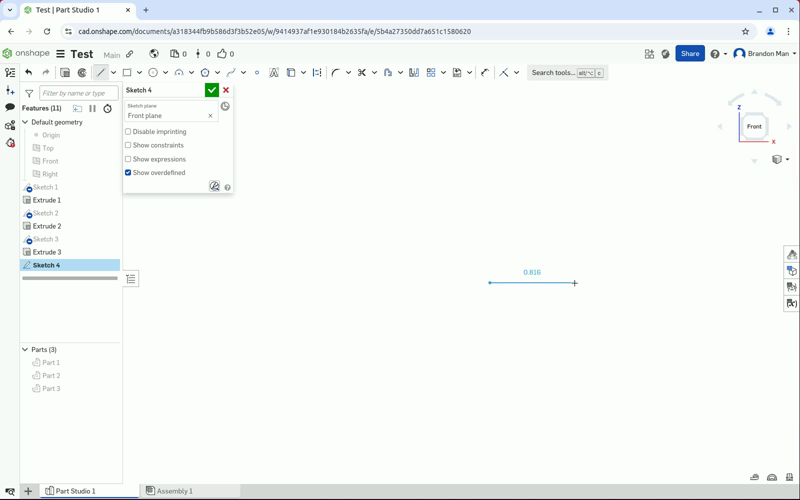
click(574, 282)
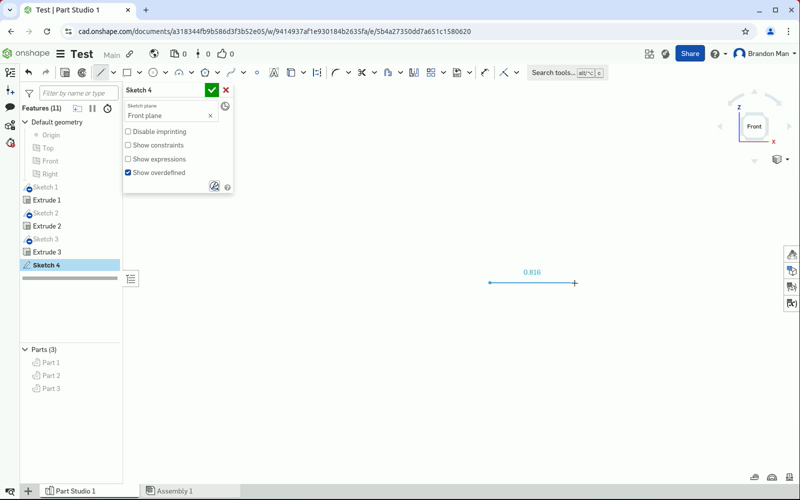
scroll(-6)
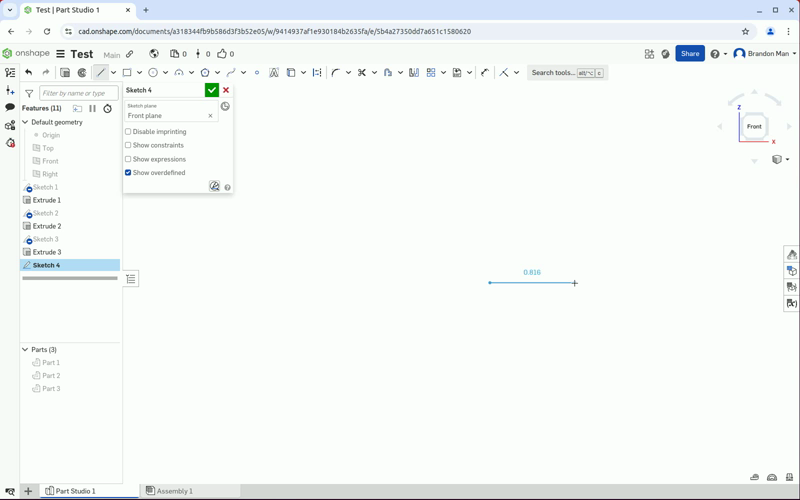
scroll(-6)
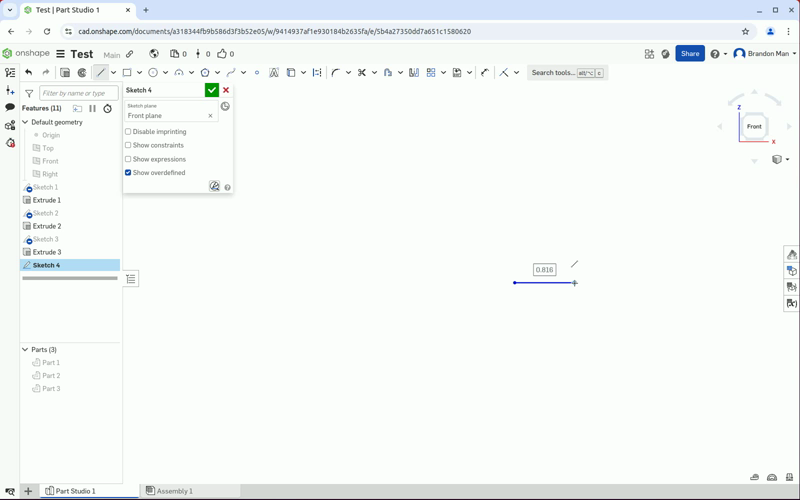
scroll(-6)
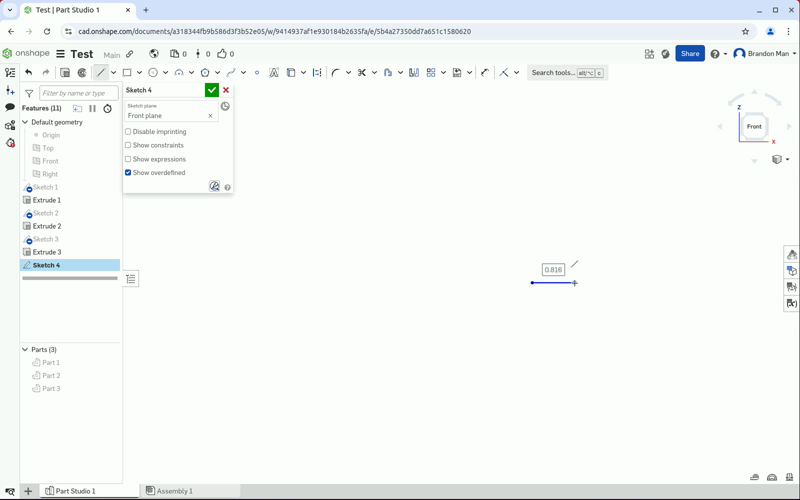
scroll(-6)
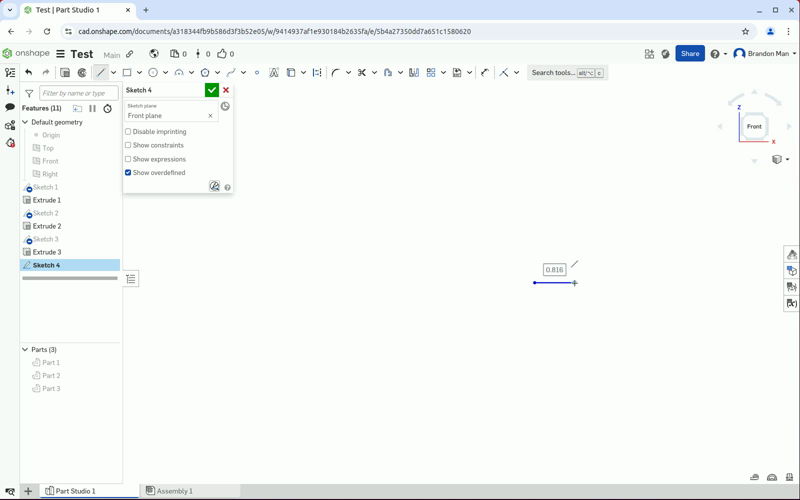
scroll(-6)
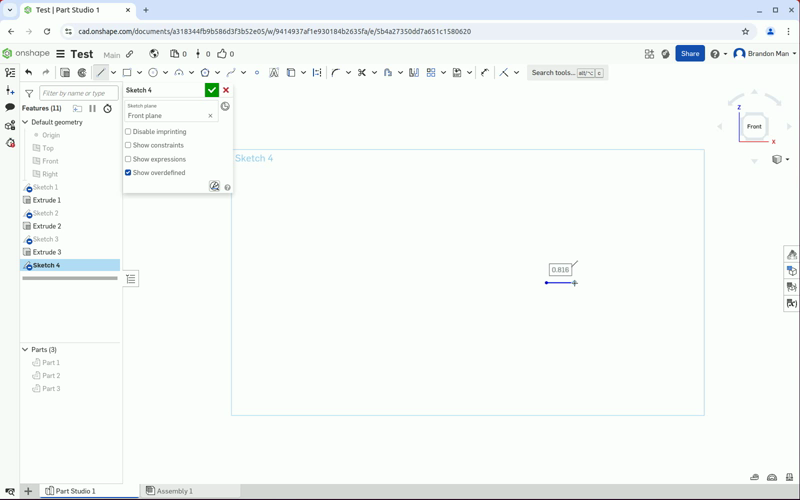
scroll(-6)
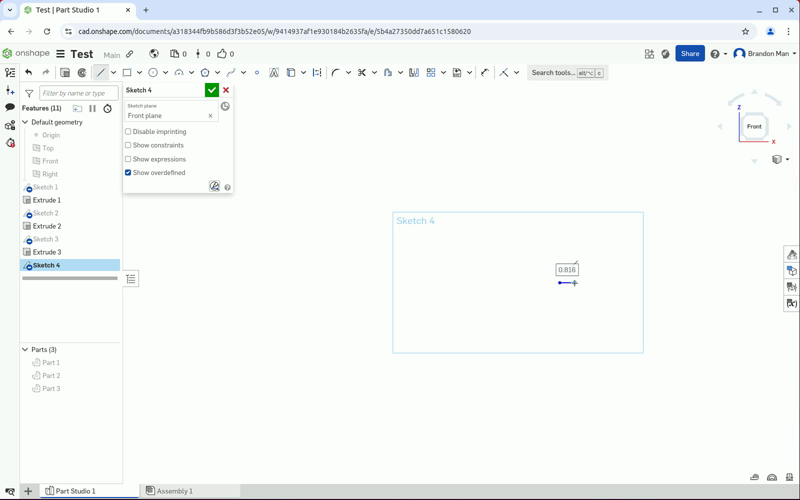
scroll(-6)
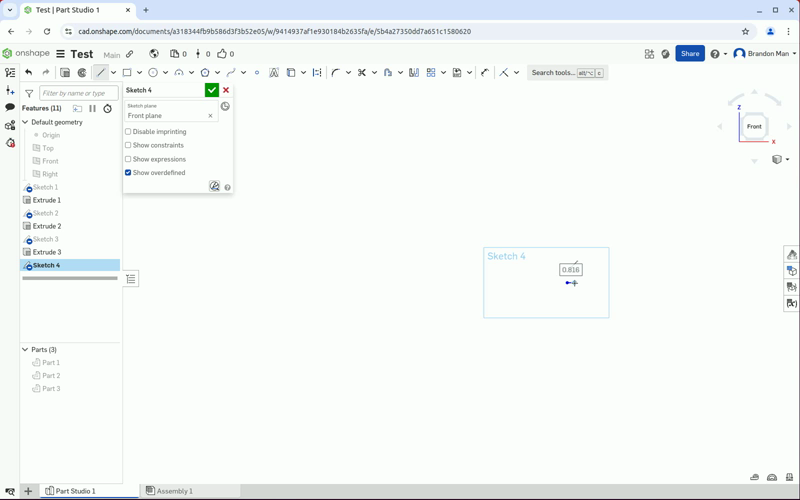
key_up(shift)
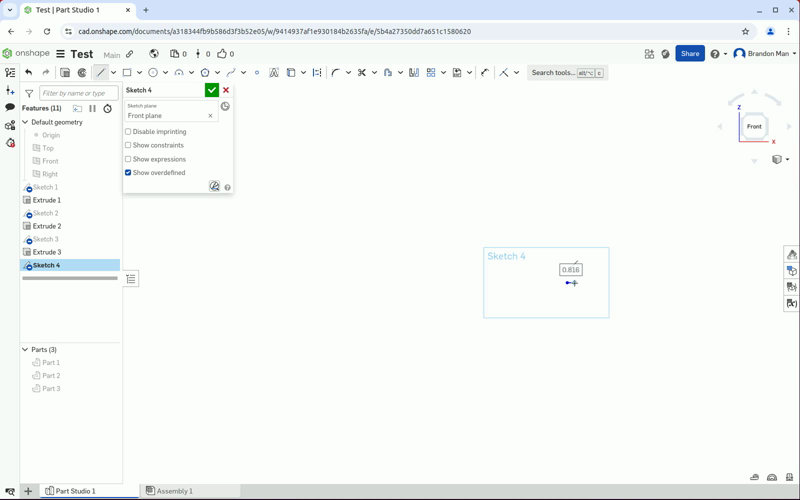
key_down(shift)
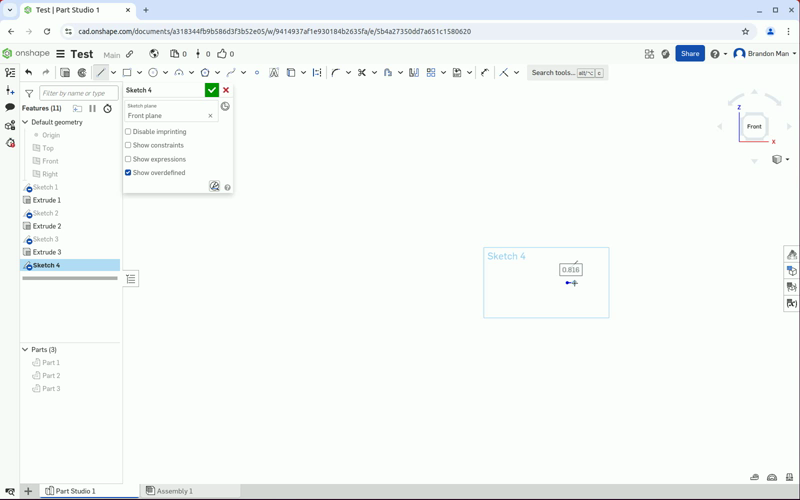
mouse_move(589, 282)
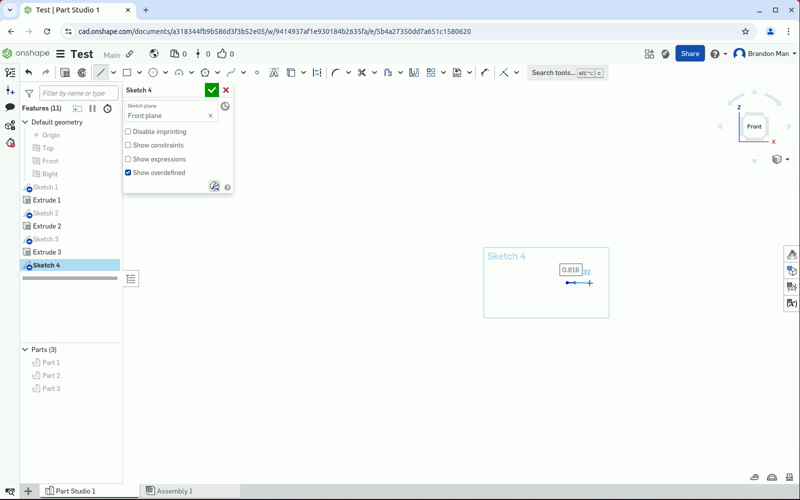
mouse_move(574, 267)
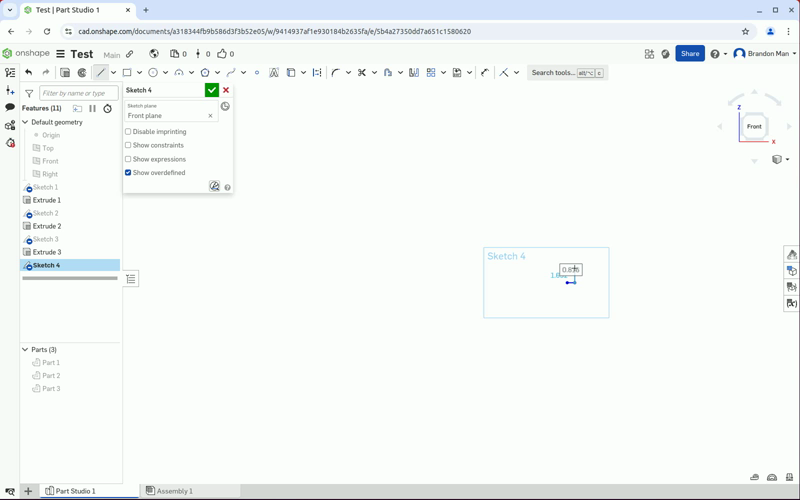
click(574, 267)
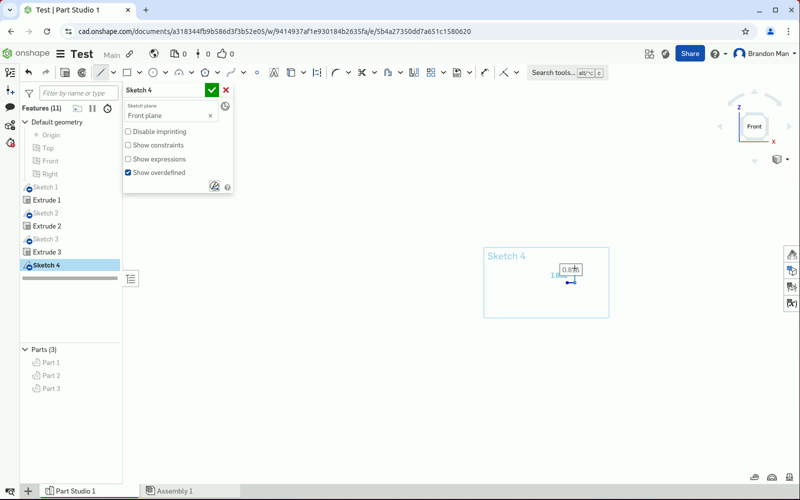
key_up(shift)
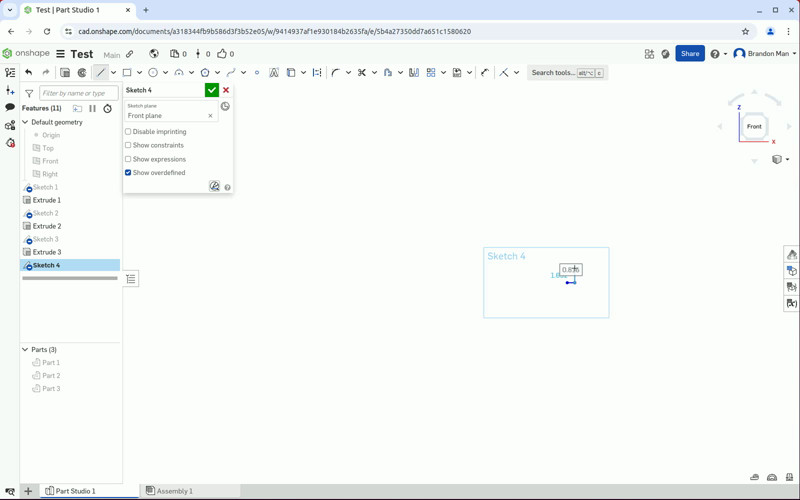
key_down(shift)
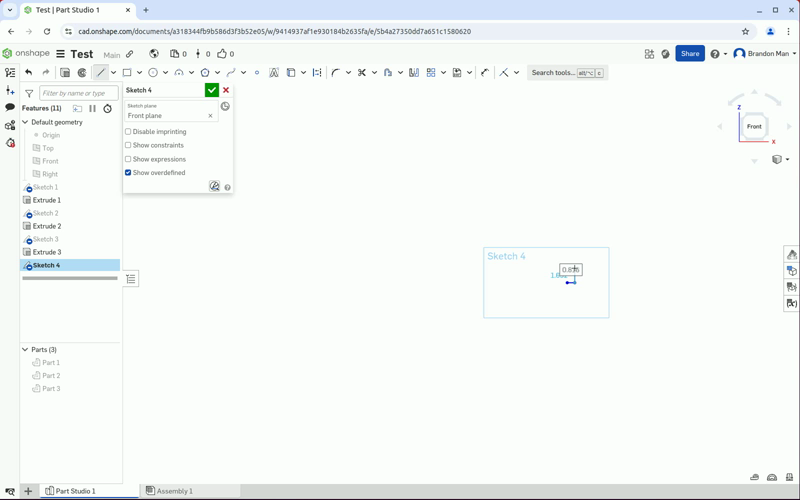
mouse_move(589, 267)
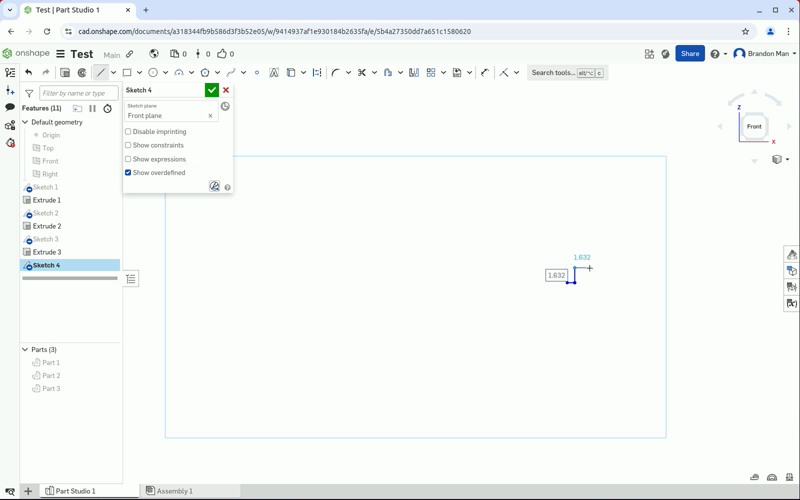
mouse_move(567, 267)
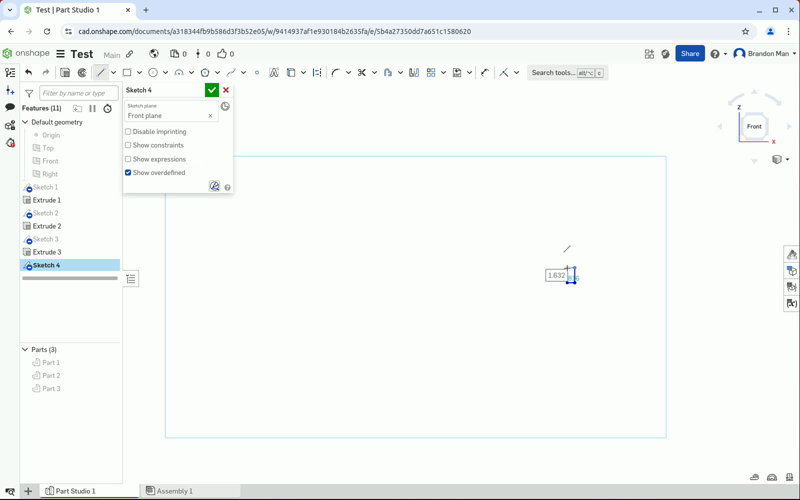
scroll(6)
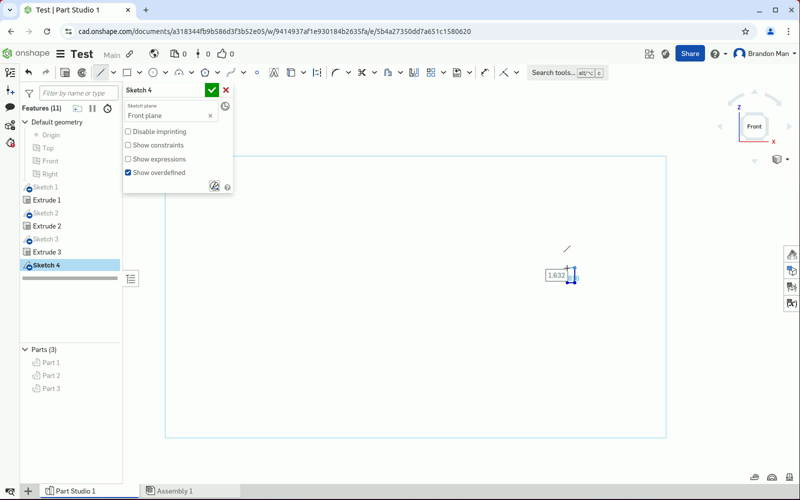
scroll(6)
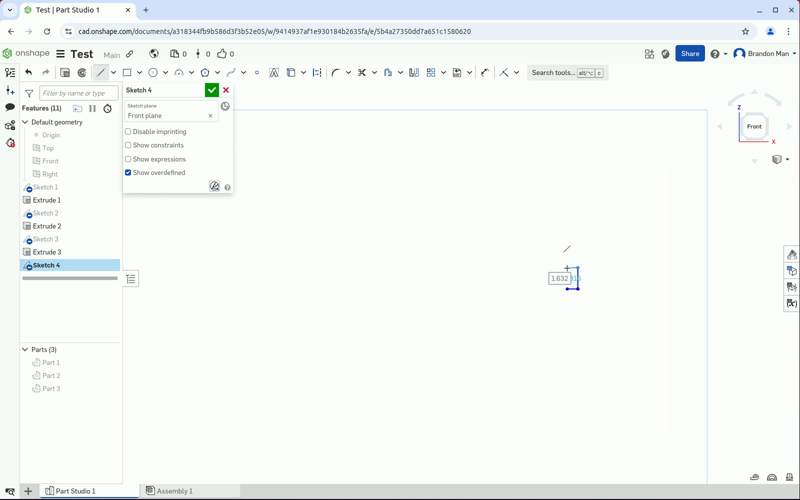
scroll(6)
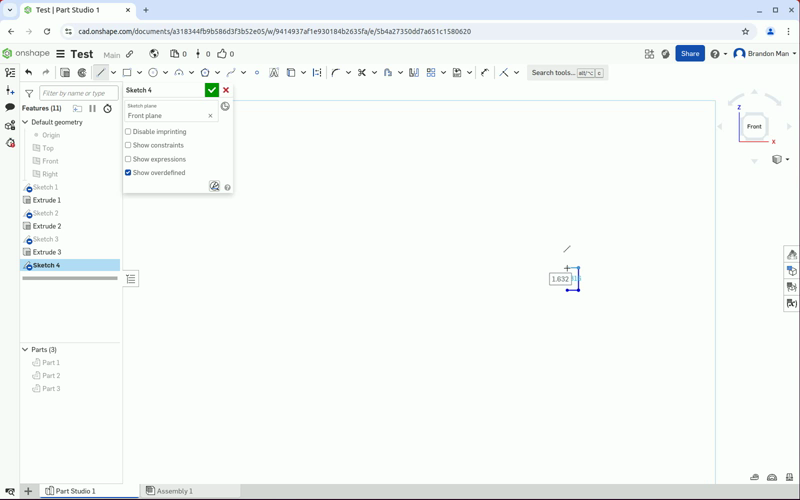
scroll(6)
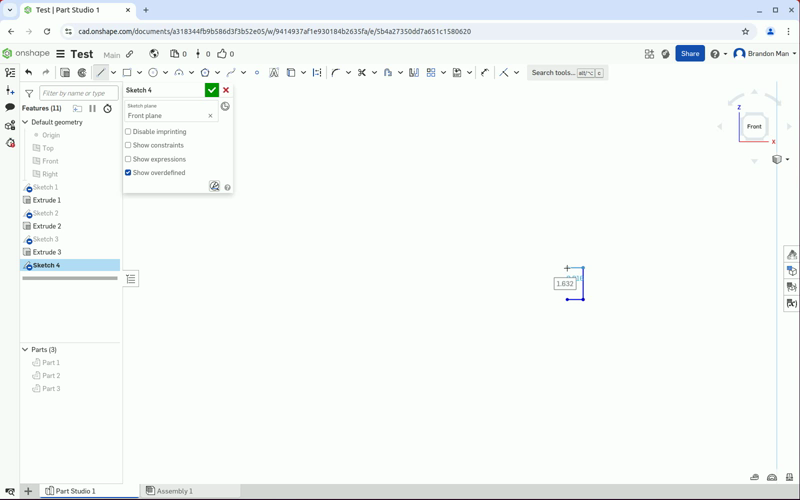
scroll(6)
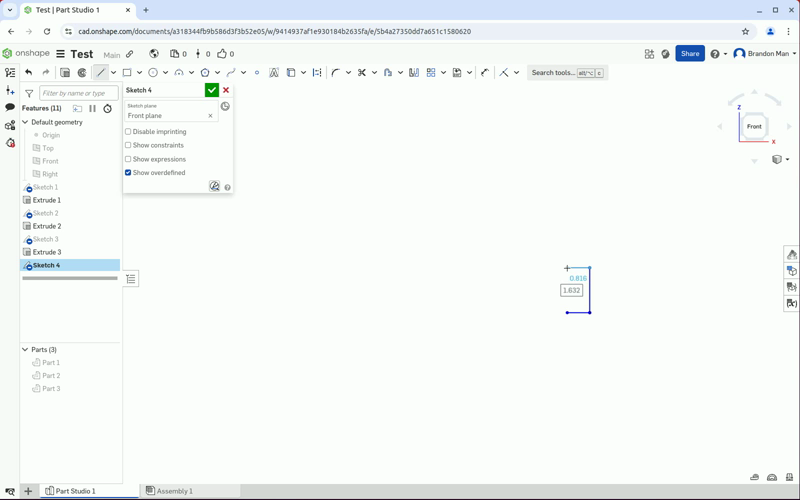
scroll(6)
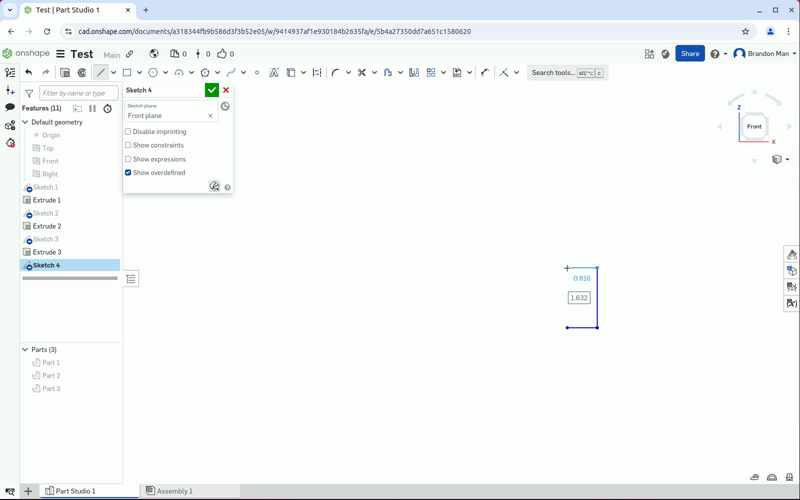
scroll(6)
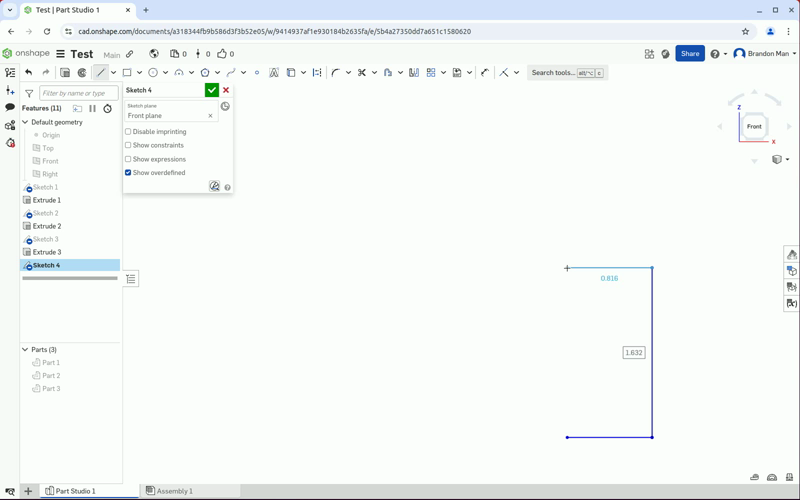
click(567, 267)
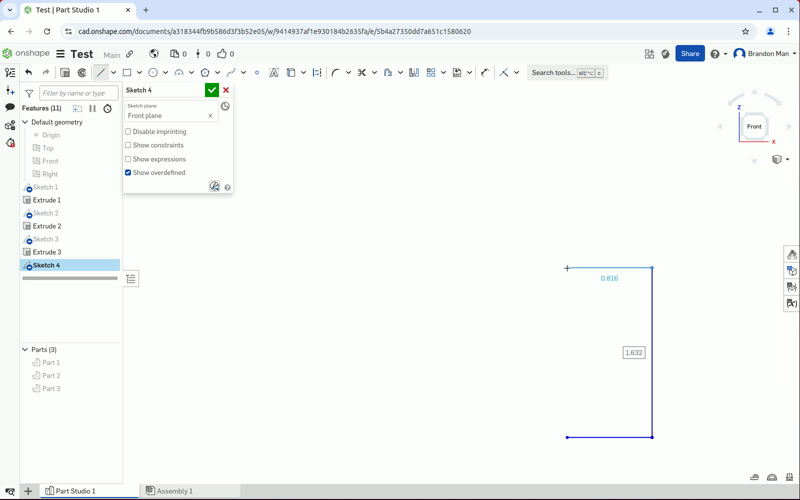
scroll(-6)
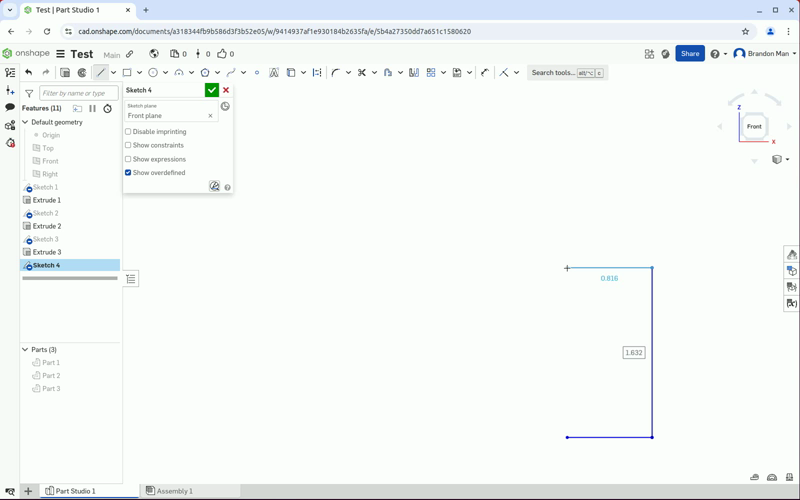
scroll(-6)
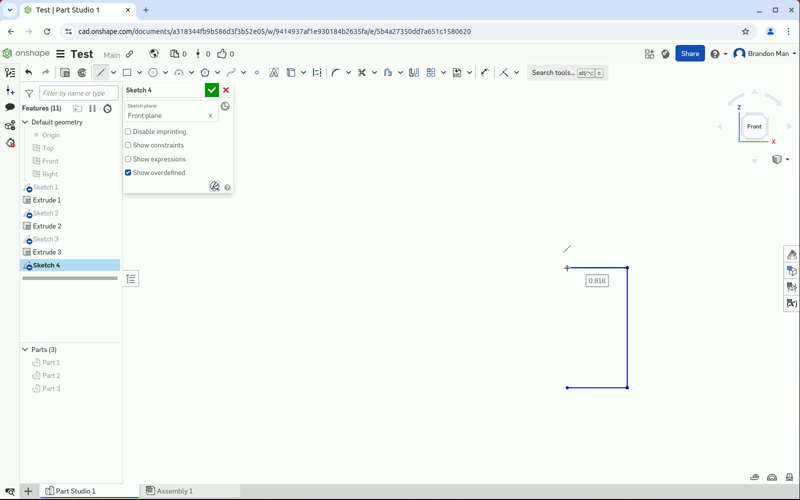
scroll(-6)
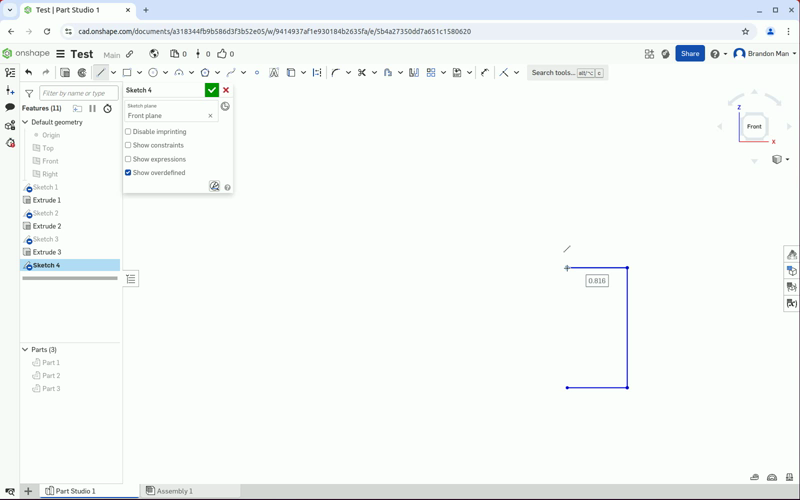
scroll(-6)
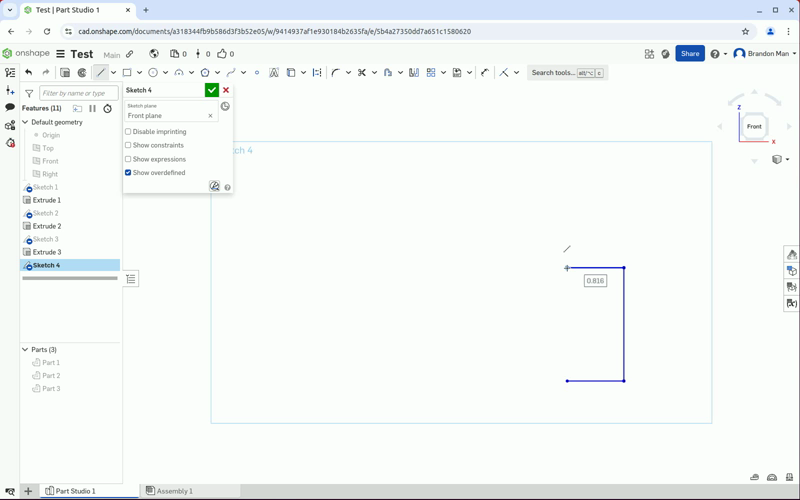
scroll(-6)
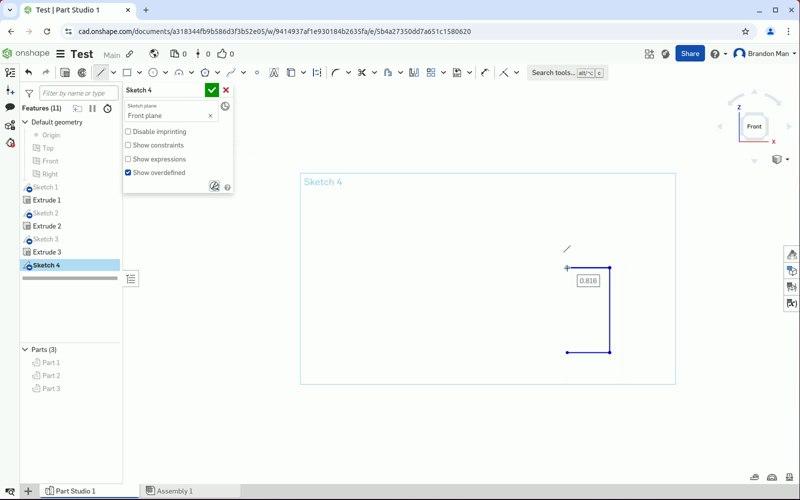
scroll(-6)
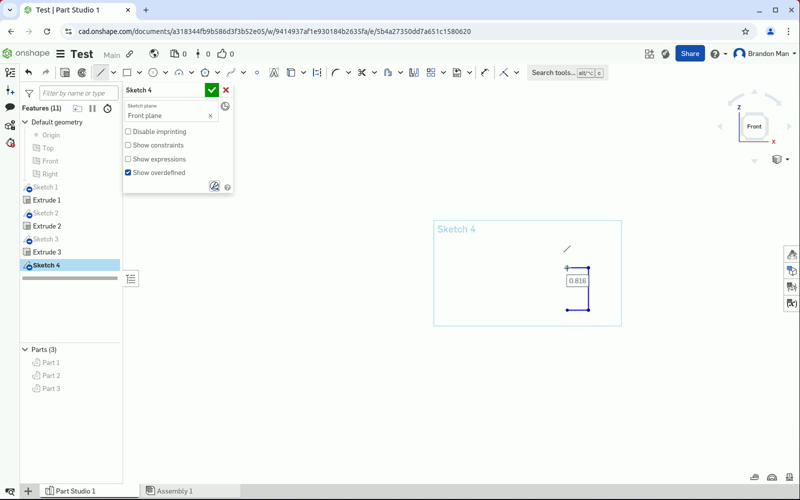
scroll(-6)
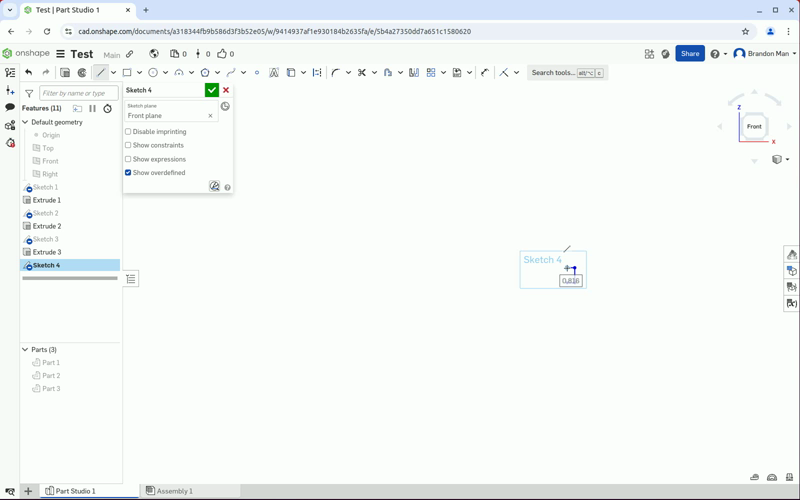
key_up(shift)
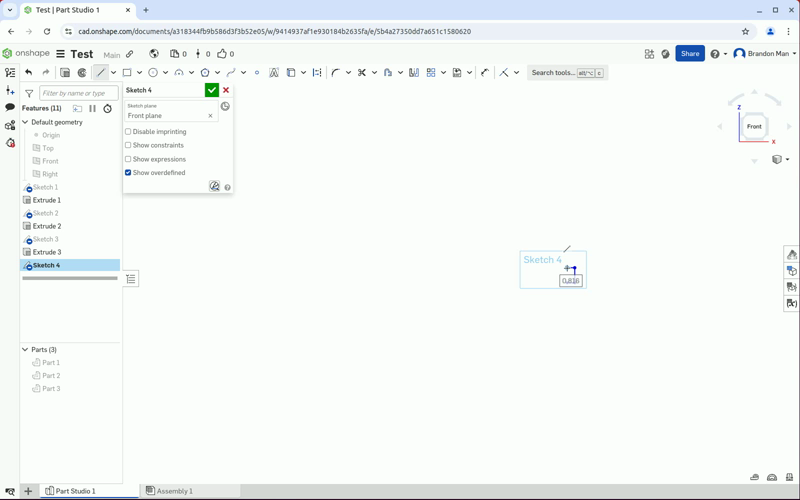
key_down(shift)
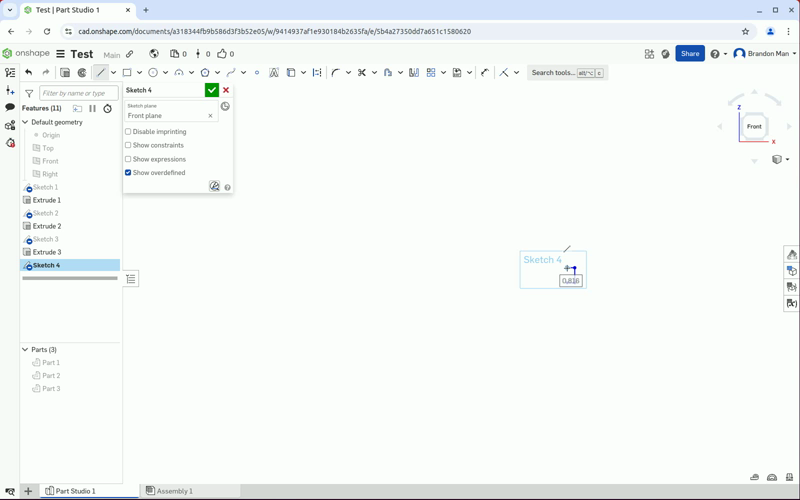
mouse_move(589, 267)
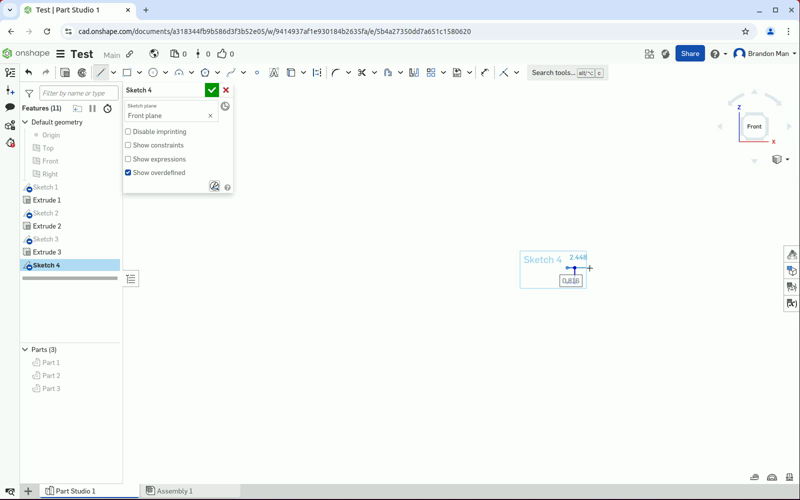
mouse_move(567, 272)
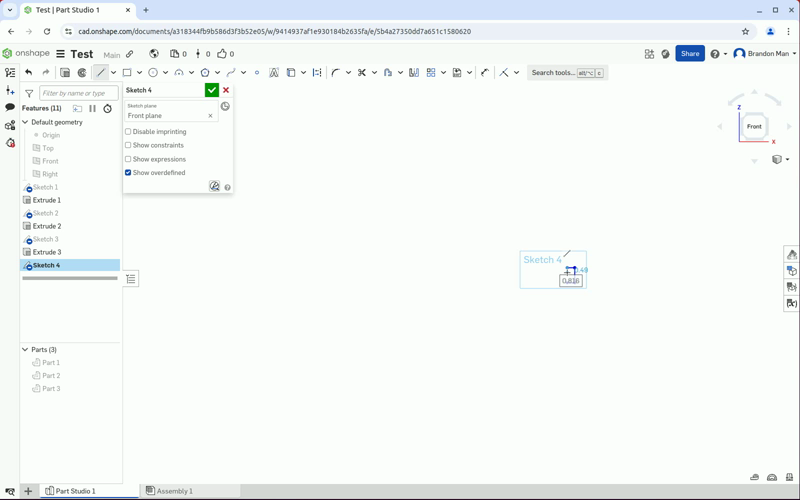
scroll(6)
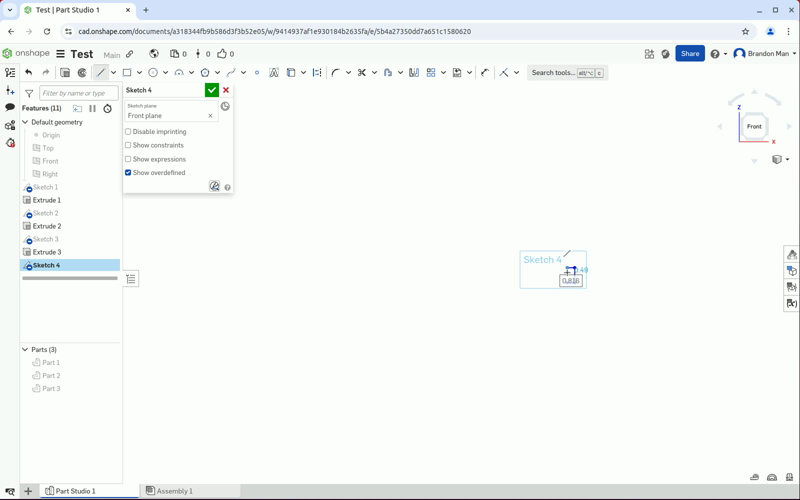
scroll(6)
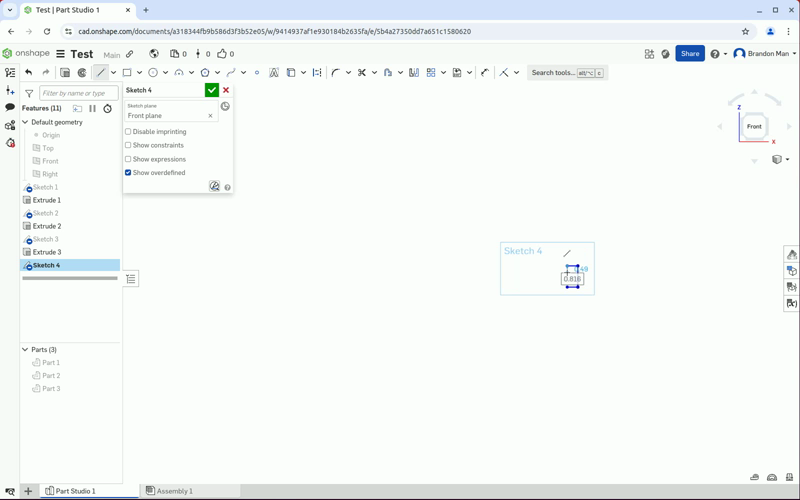
scroll(6)
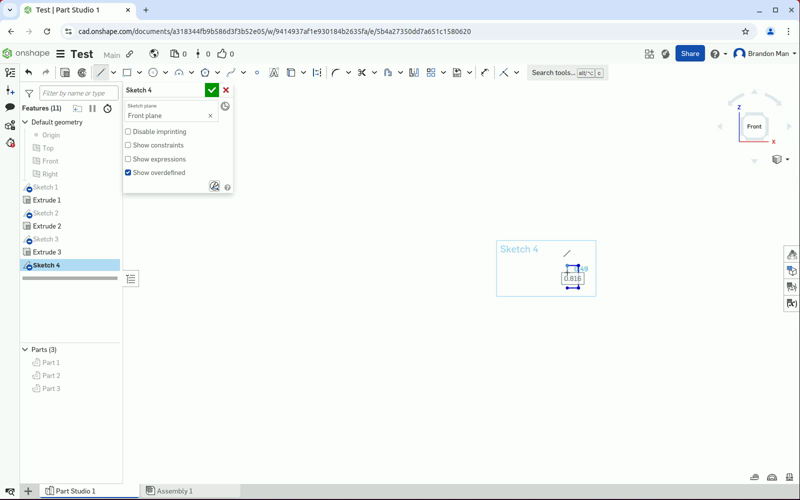
scroll(6)
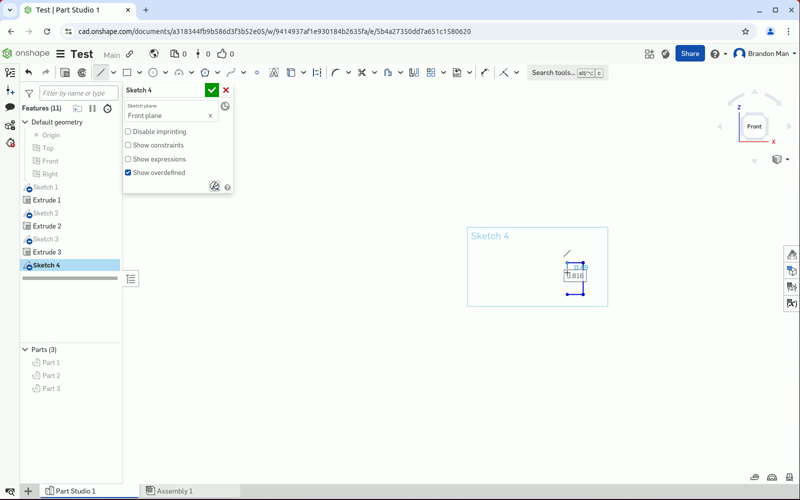
scroll(6)
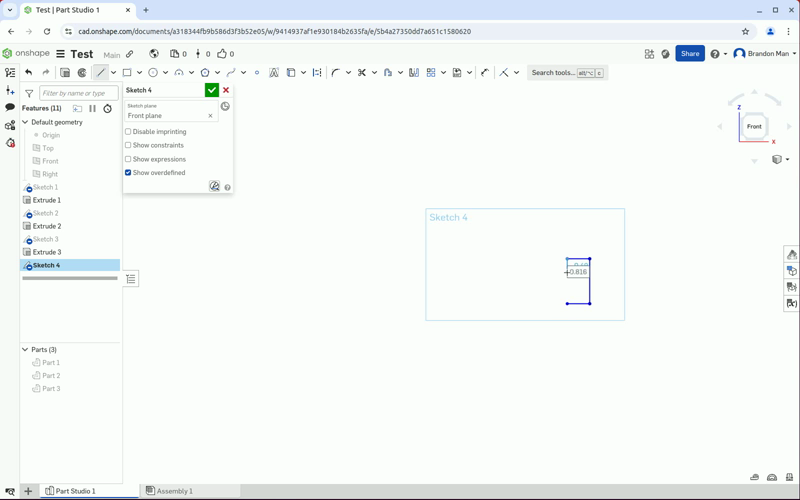
scroll(6)
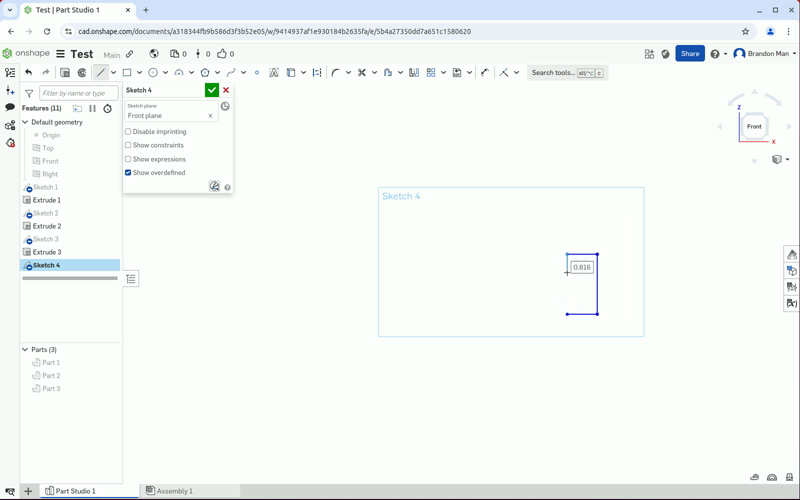
scroll(6)
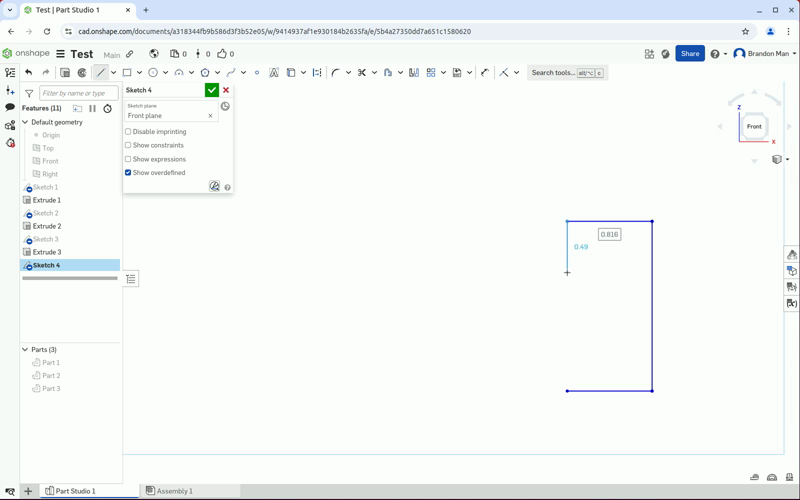
click(567, 272)
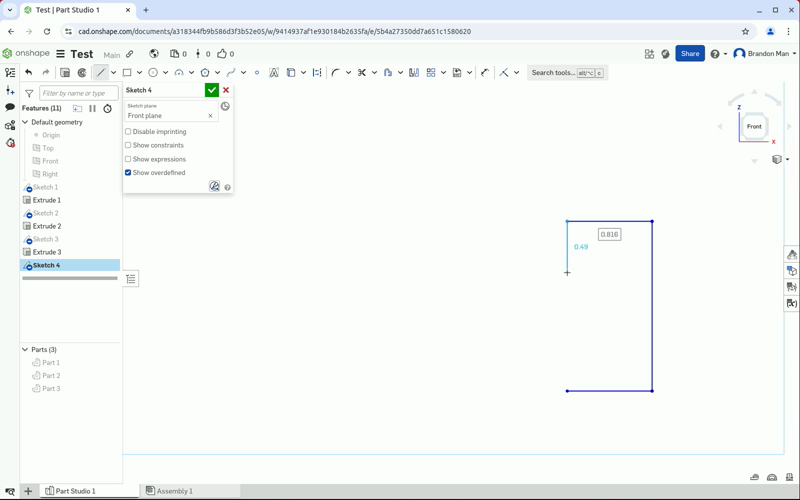
scroll(-6)
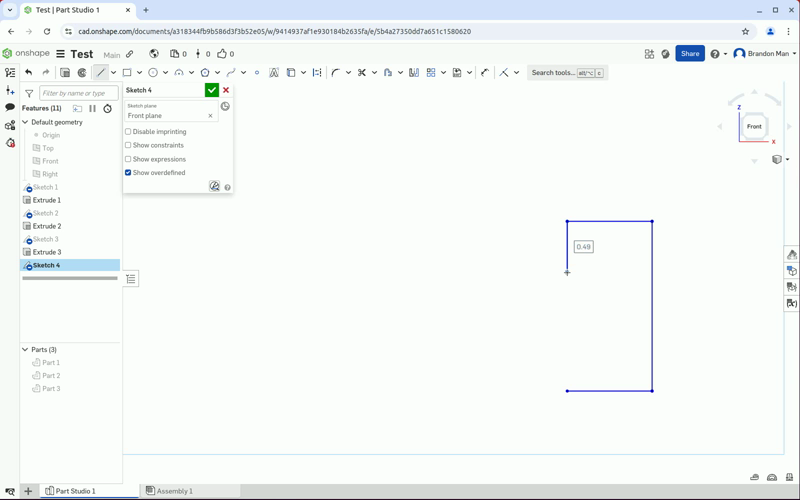
scroll(-6)
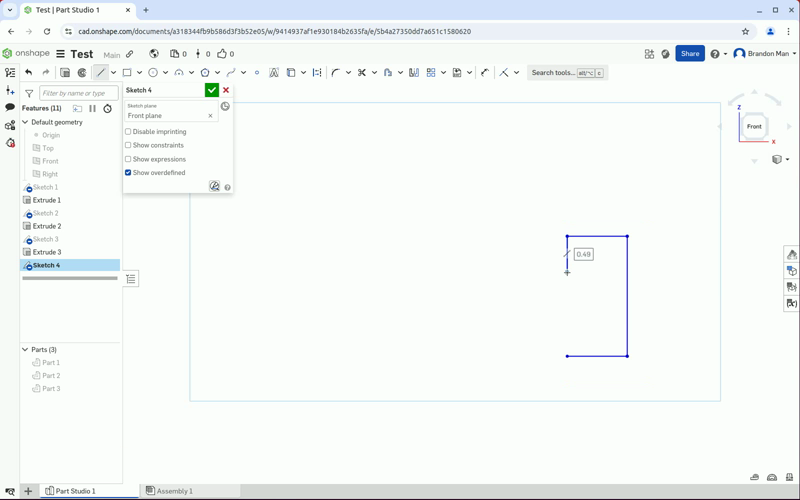
scroll(-6)
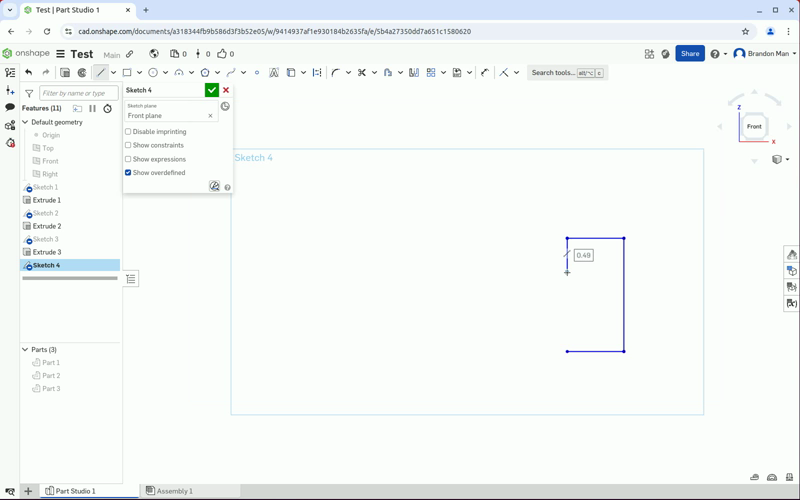
scroll(-6)
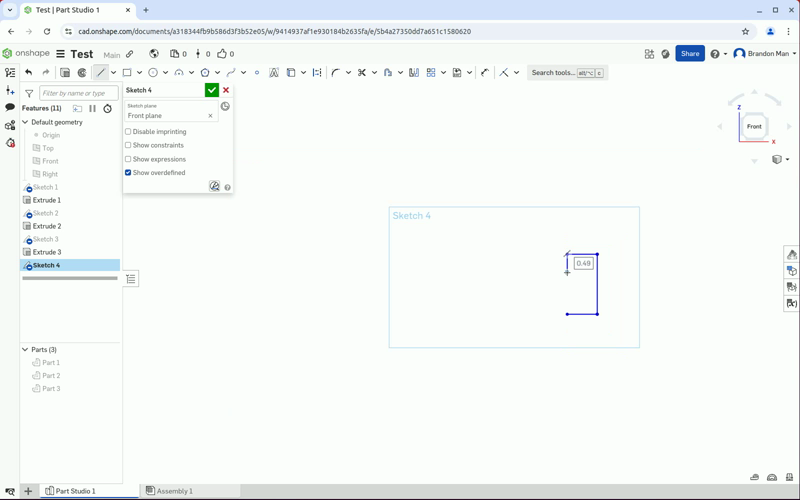
scroll(-6)
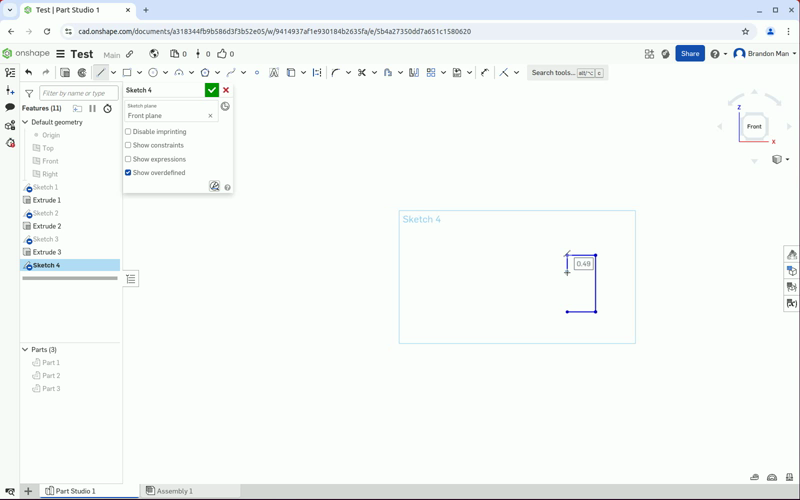
scroll(-6)
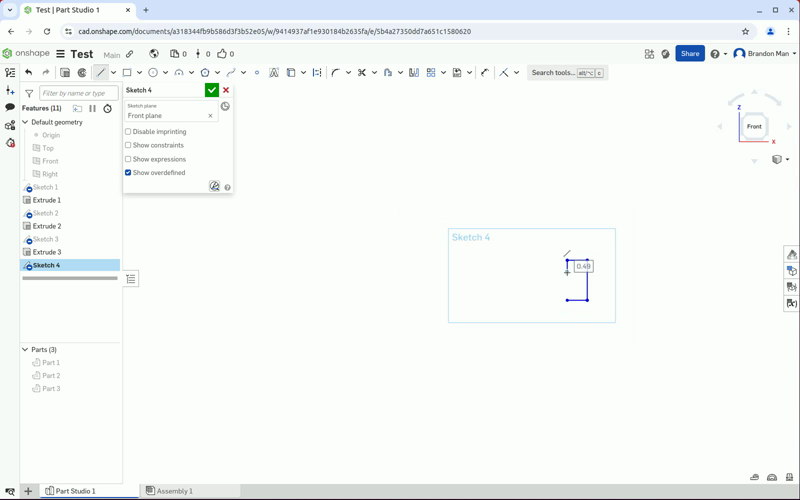
scroll(-6)
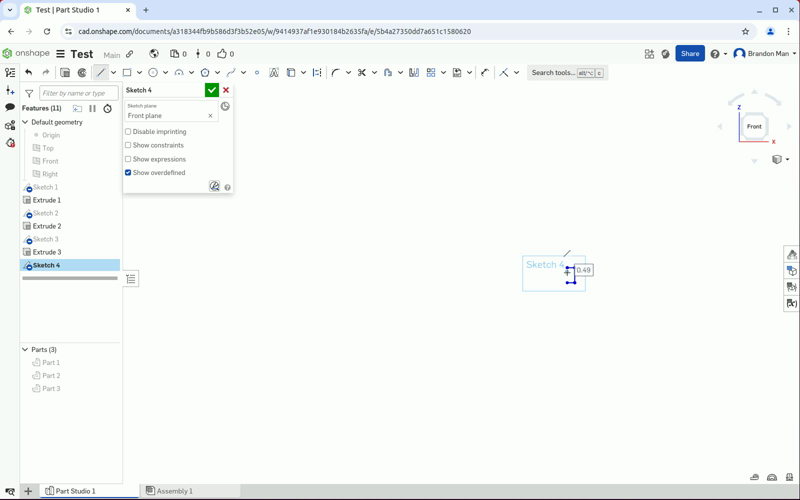
key_up(shift)
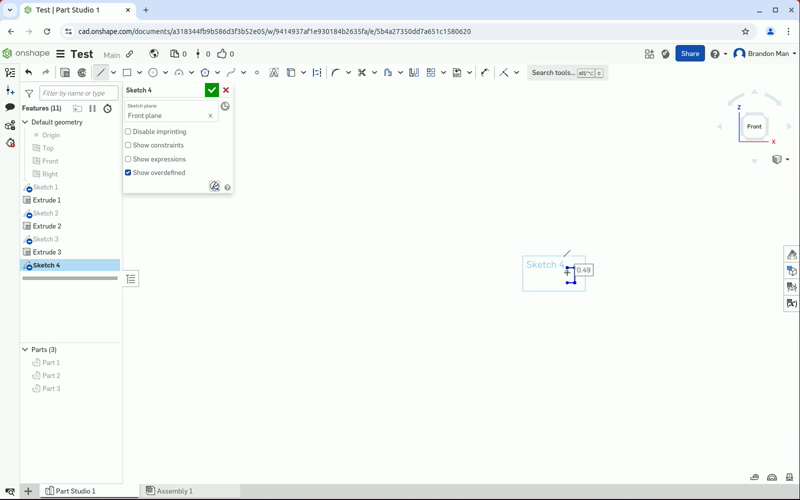
mouse_move(589, 272)
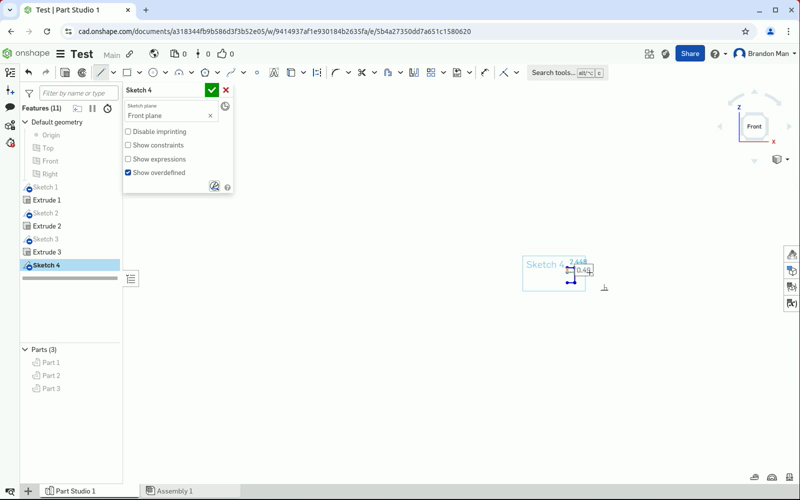
key_down(shift)
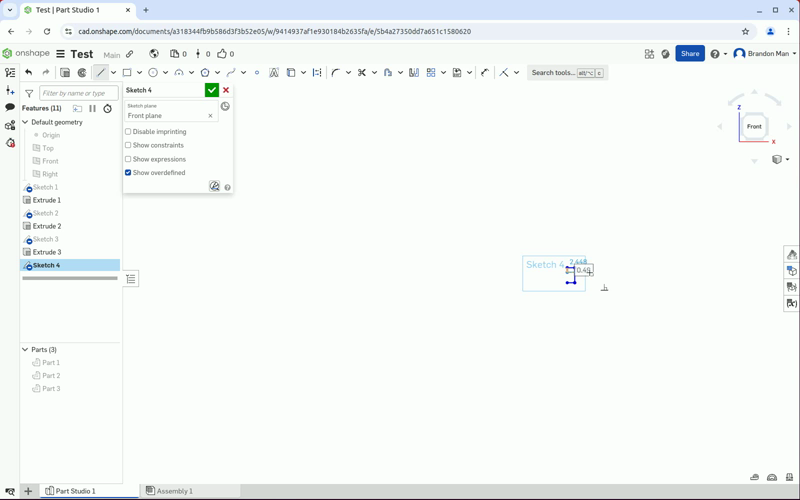
mouse_move(567, 282)
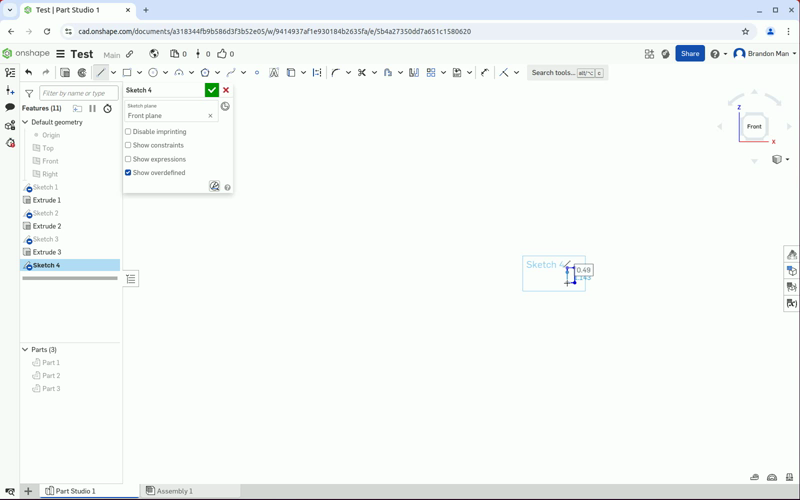
key_up(shift)
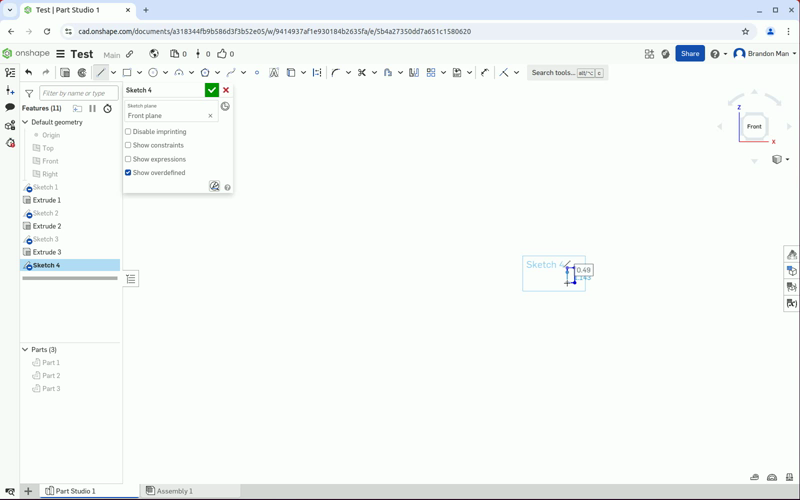
click(567, 282)
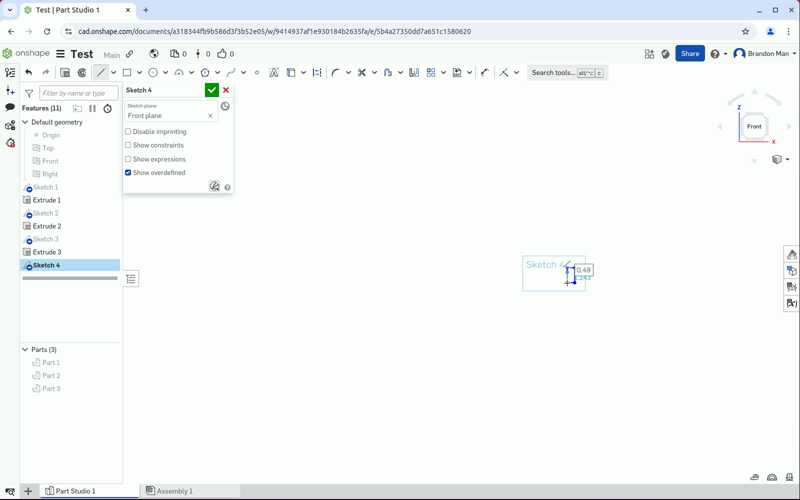
key(esc)
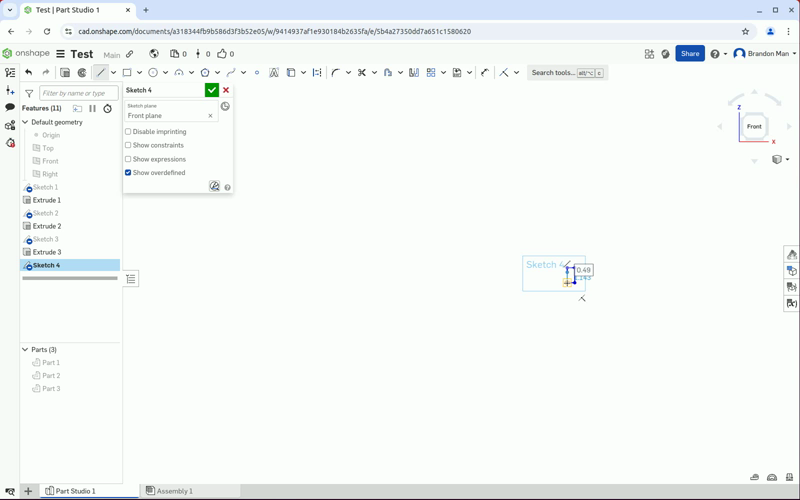
mouse_move(571, 282)
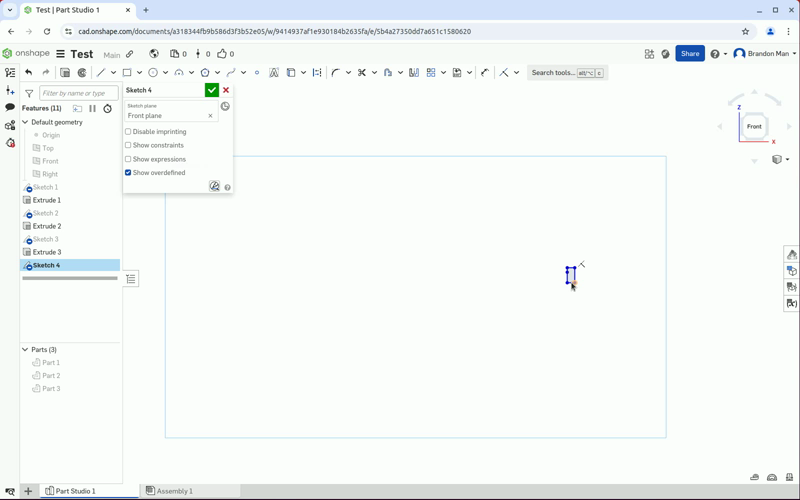
scroll(6)
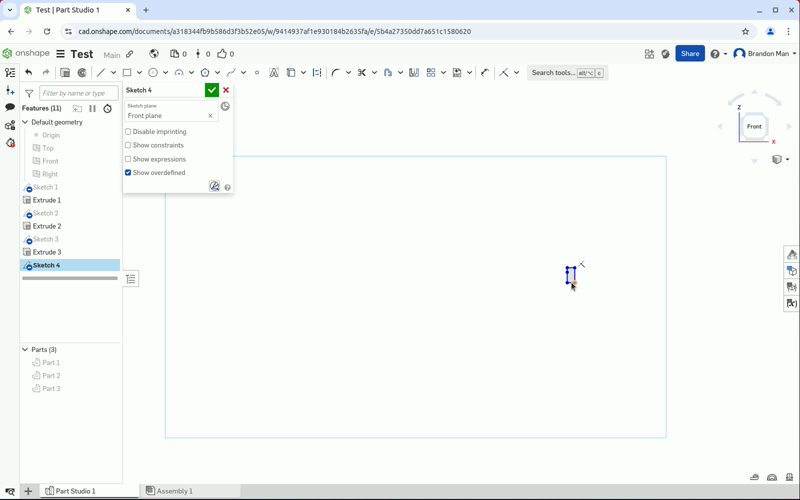
scroll(6)
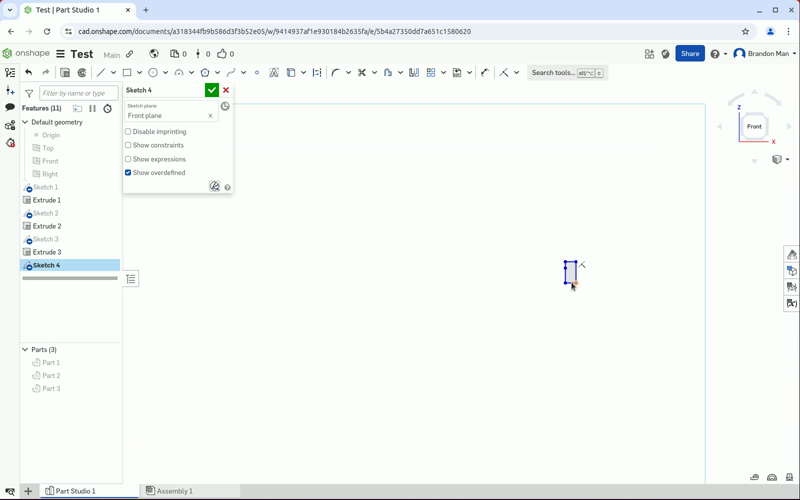
scroll(6)
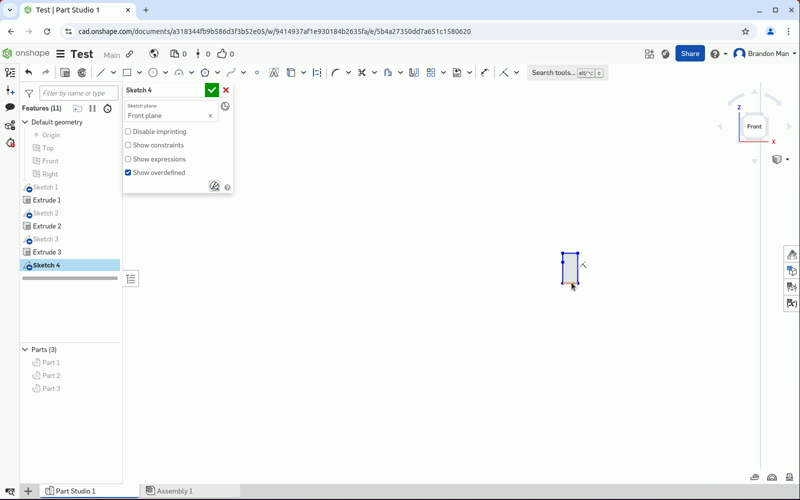
scroll(6)
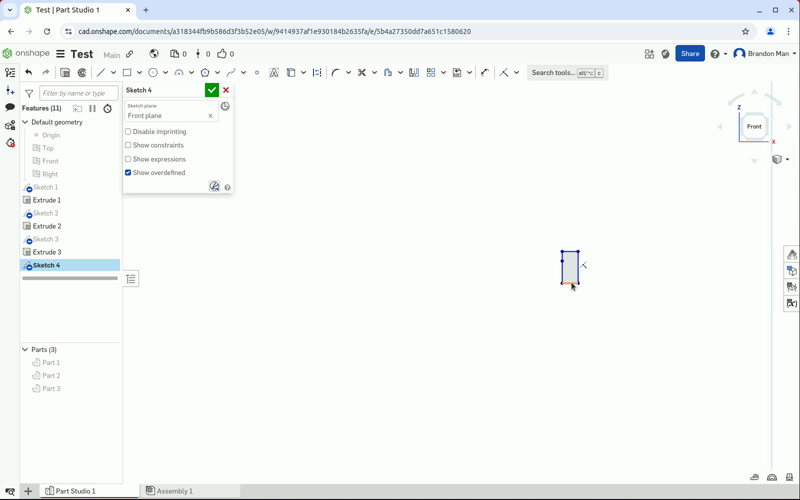
scroll(6)
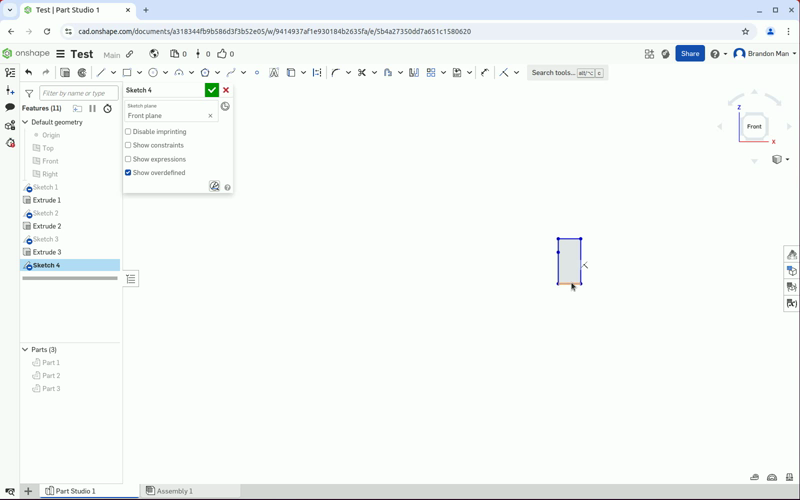
scroll(6)
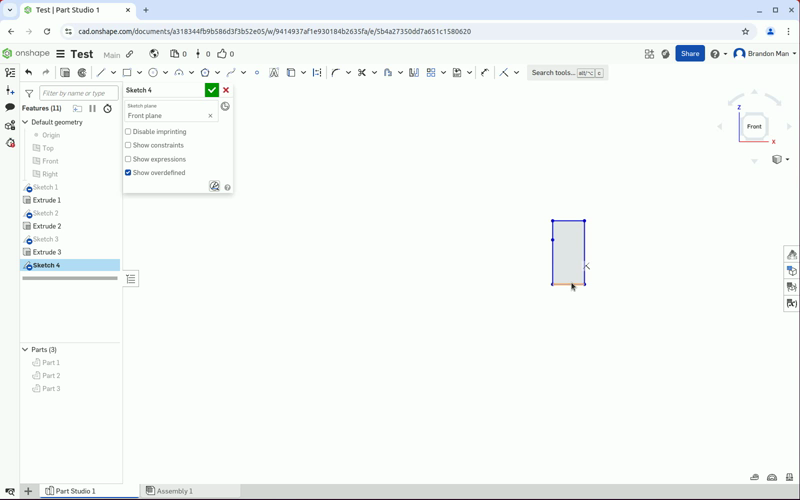
scroll(6)
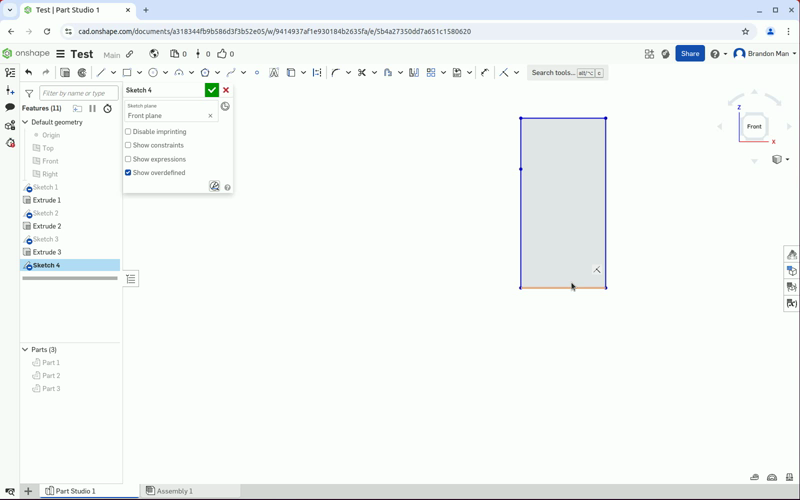
click(571, 282)
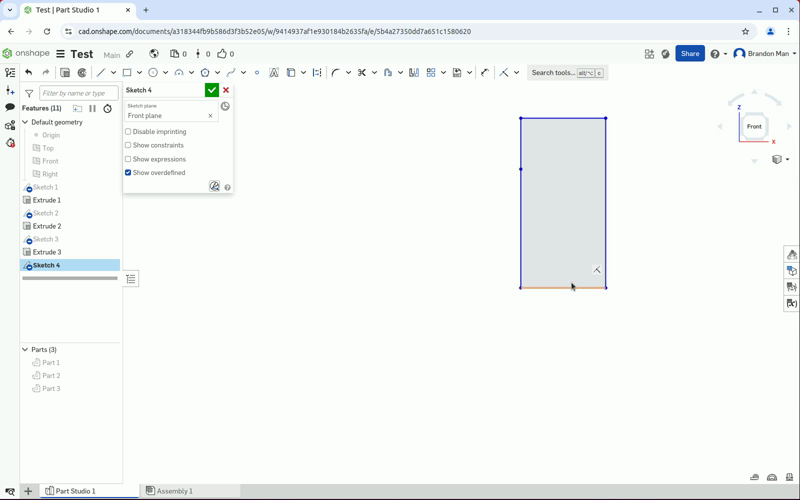
scroll(-6)
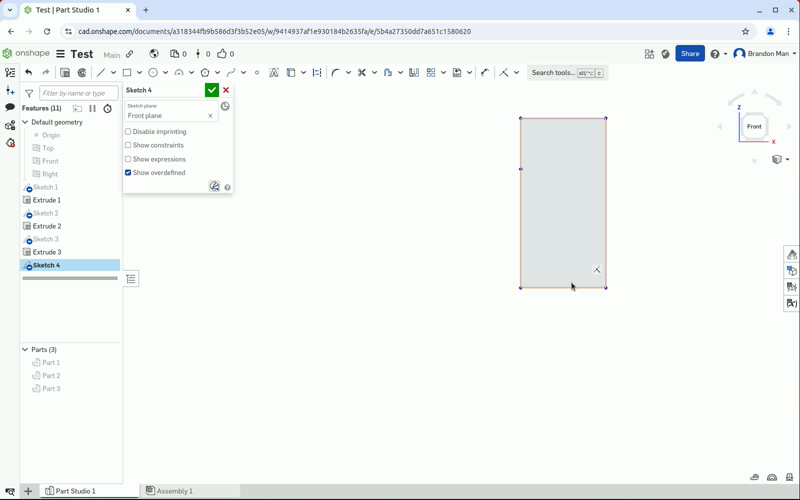
scroll(-6)
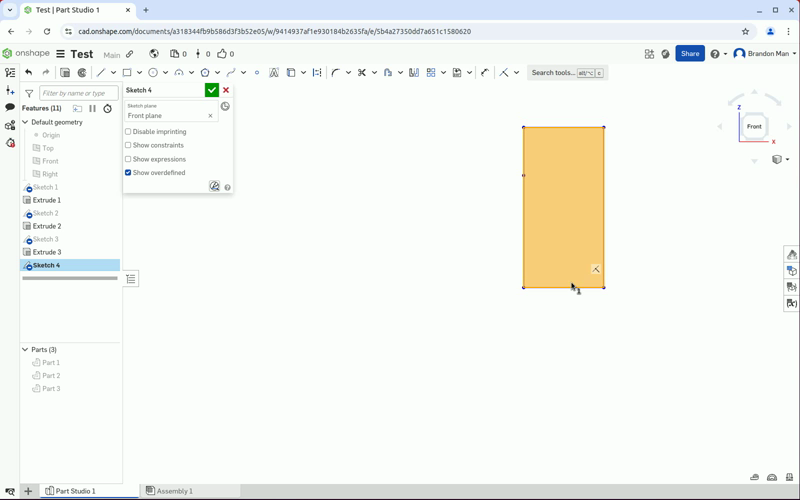
scroll(-6)
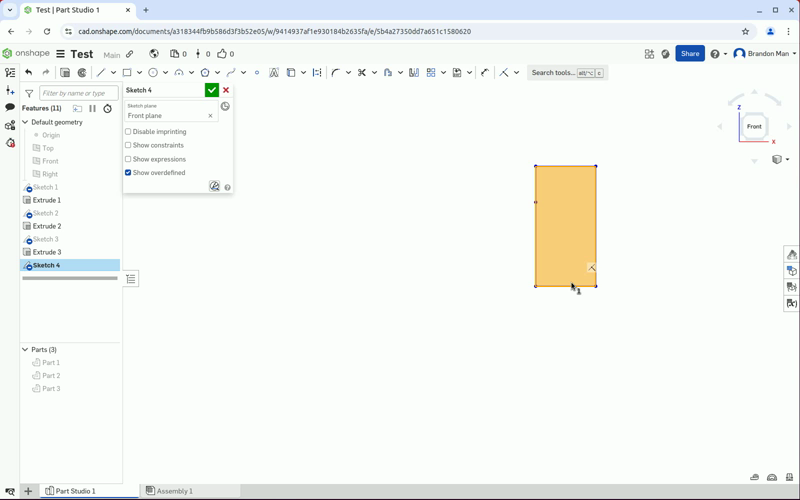
scroll(-6)
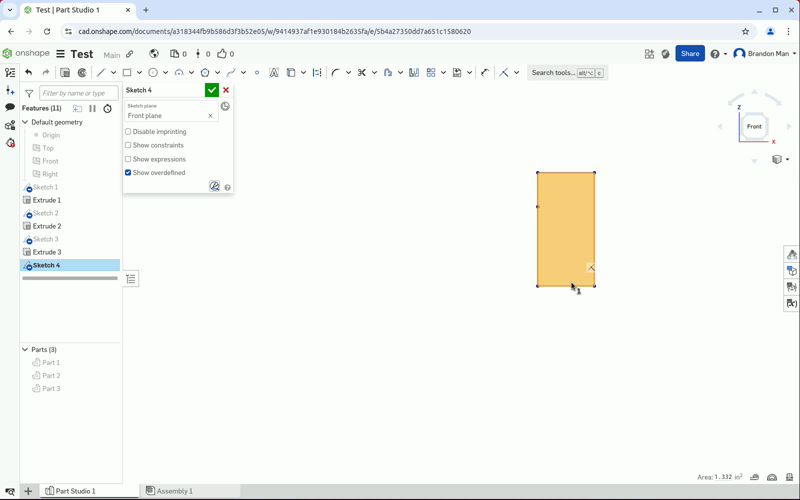
scroll(-6)
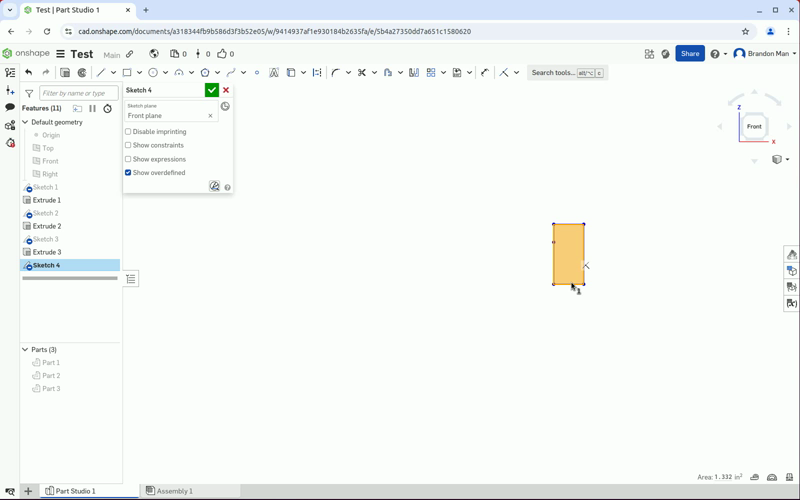
scroll(-6)
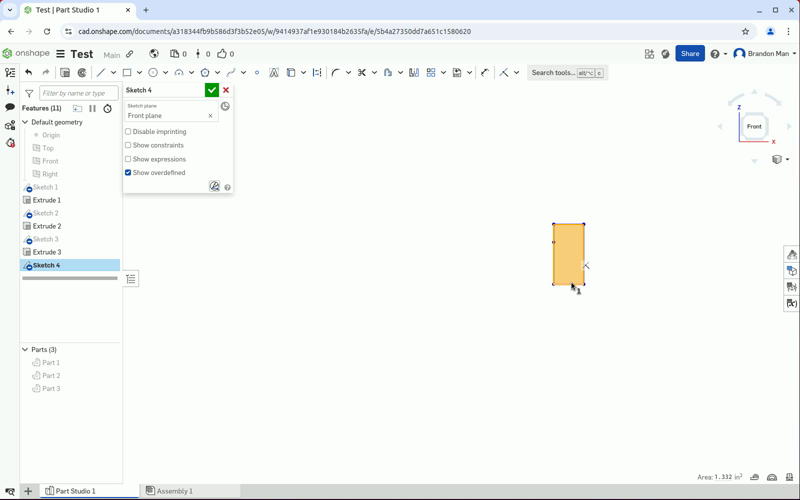
scroll(-6)
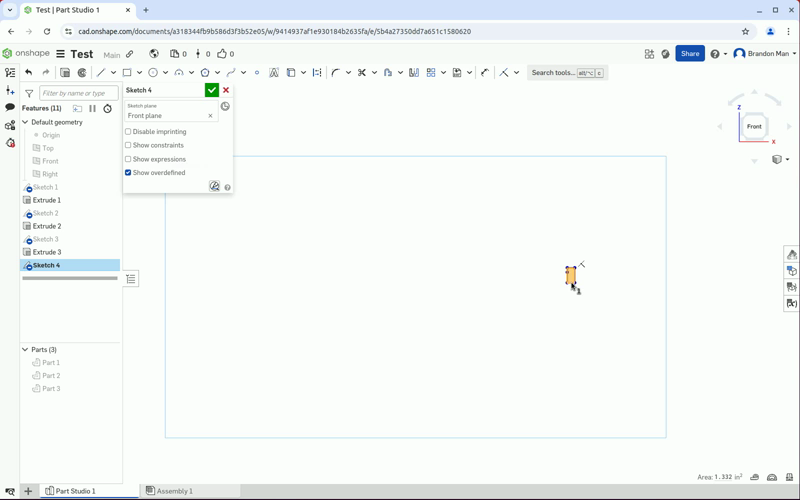
mouse_move(73, 352)
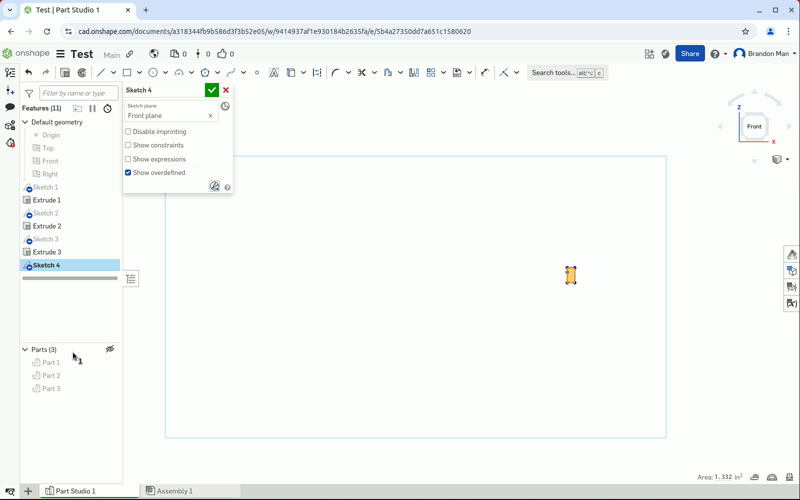
key(shift+y)
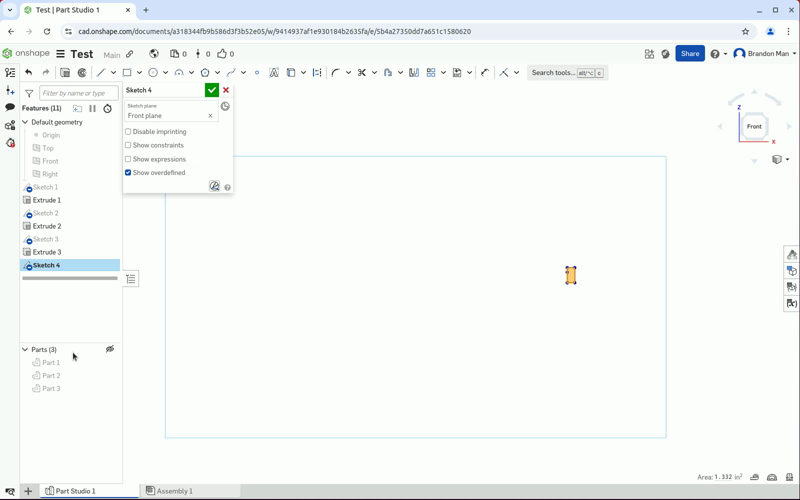
key(shift+e)
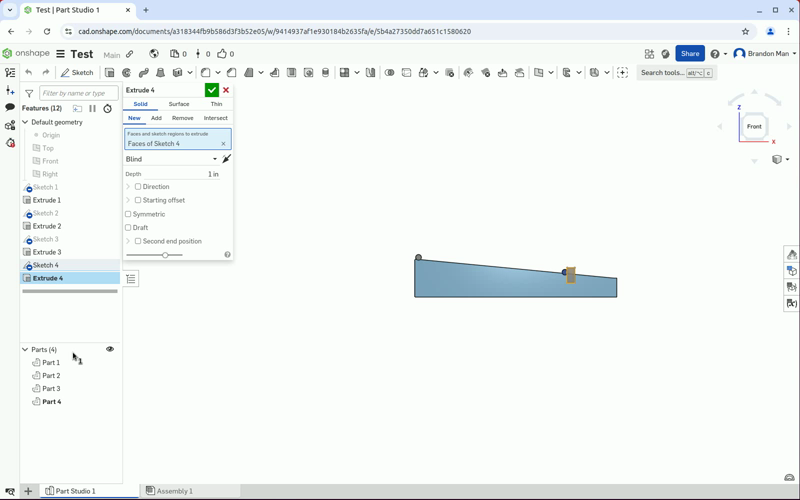
mouse_move(143, 106)
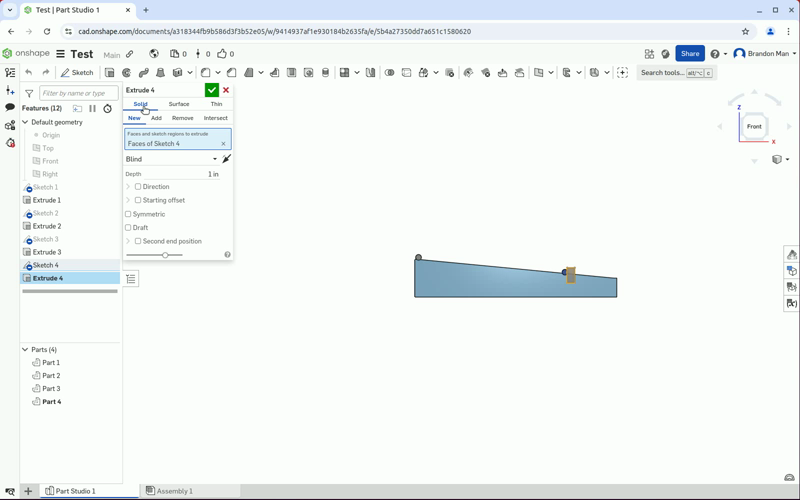
click(143, 106)
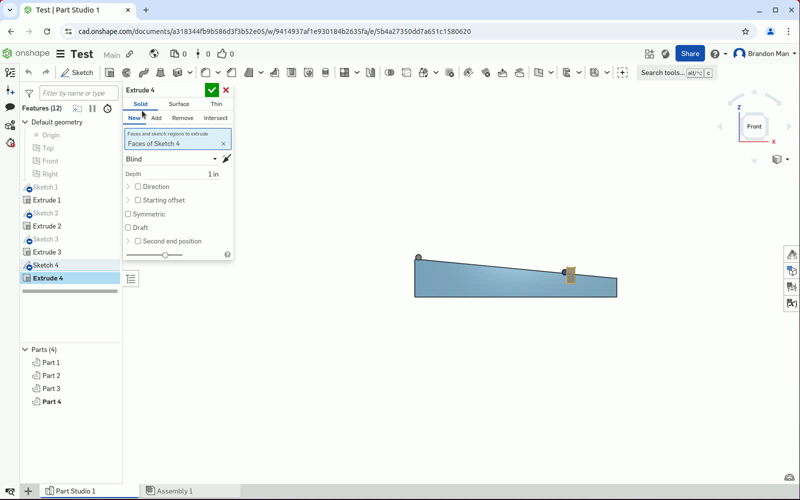
mouse_move(137, 120)
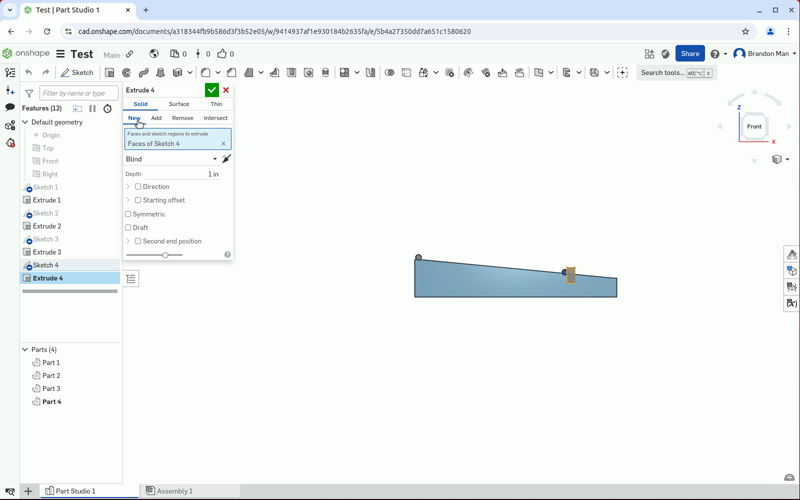
click(137, 120)
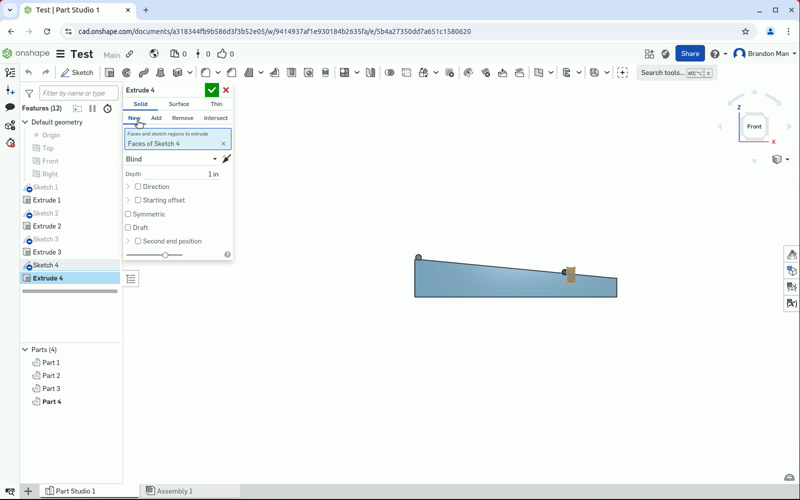
key(tab, 4)
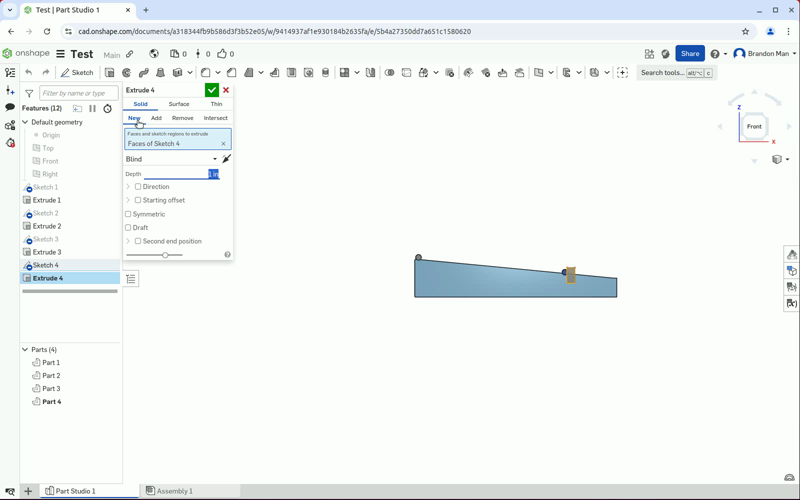
text(-5.055)
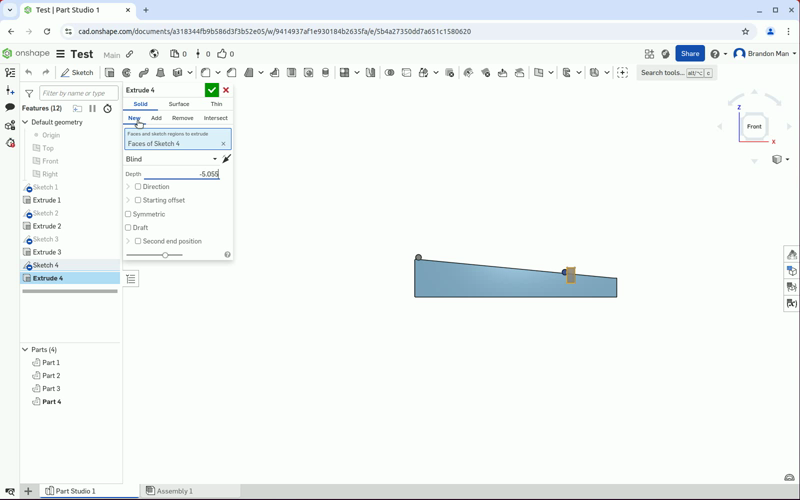
key(enter)
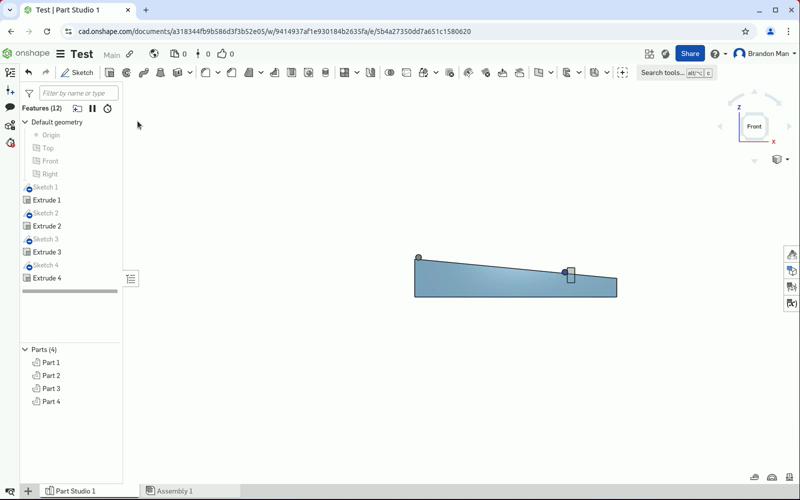
key(shift+h)
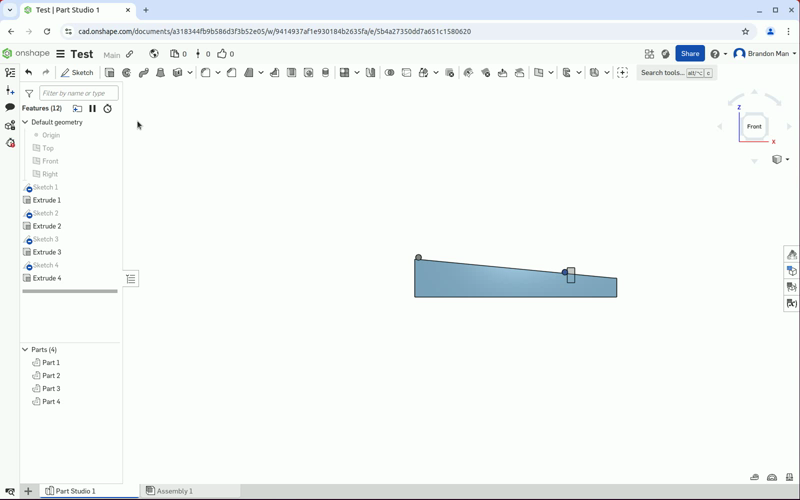
key(shift+h)
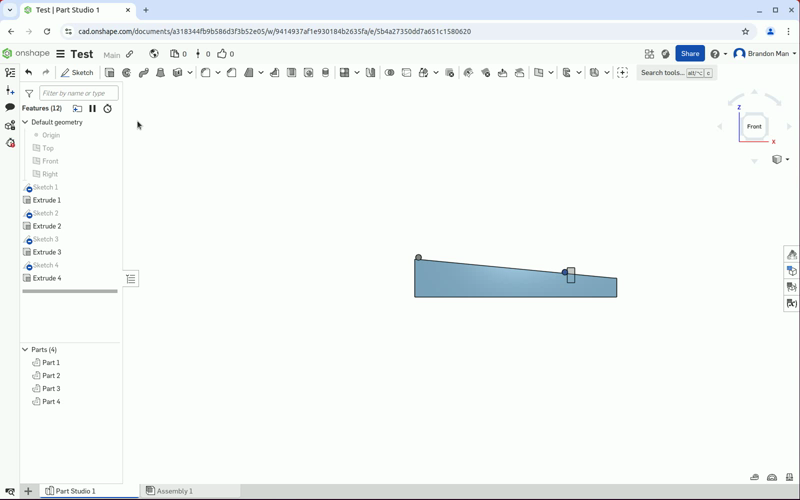
mouse_move(73, 189)
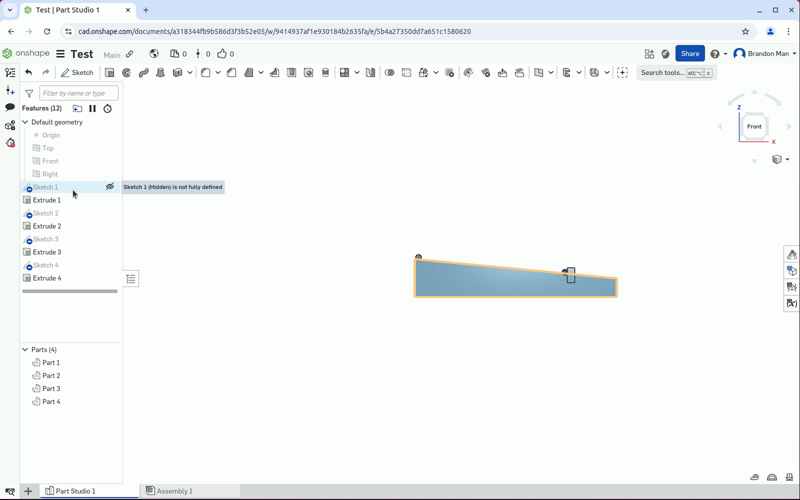
click(73, 189)
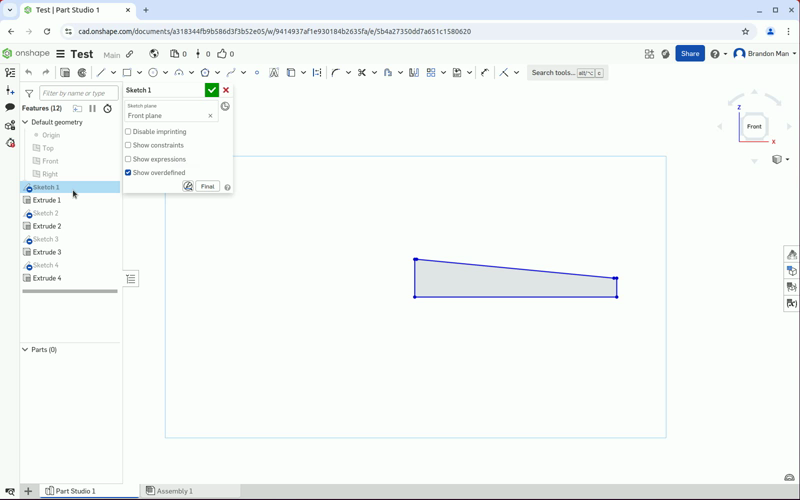
mouse_move(229, 92)
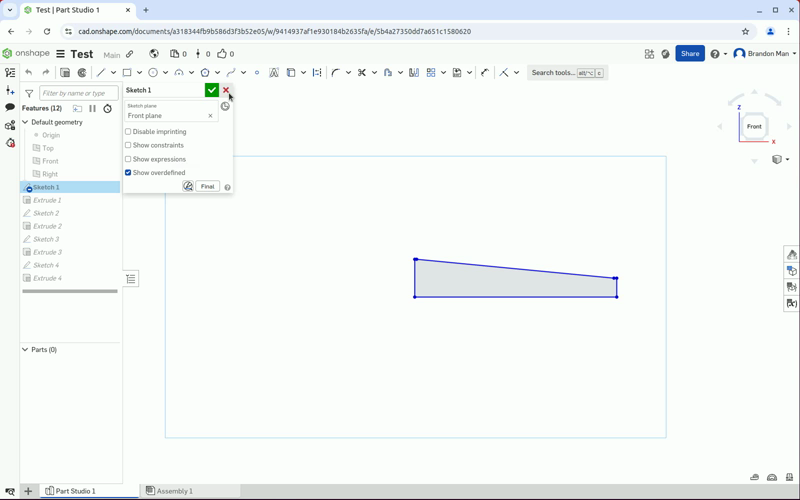
click(229, 92)
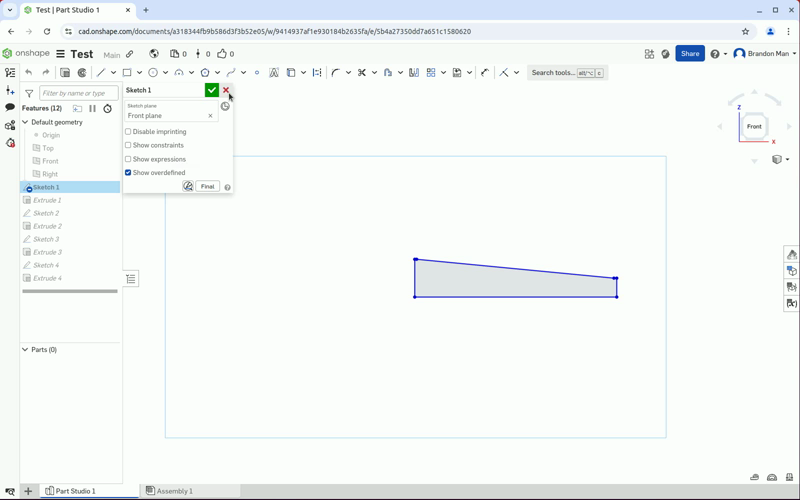
key(shift+s)
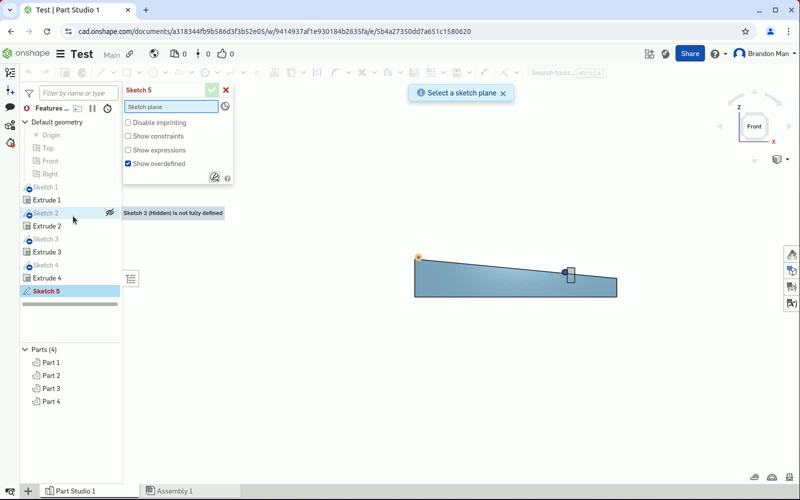
scroll(3)
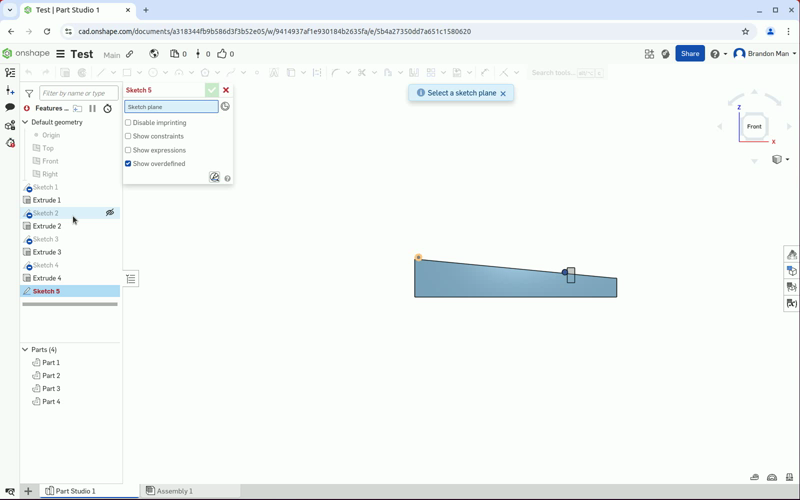
mouse_move(73, 163)
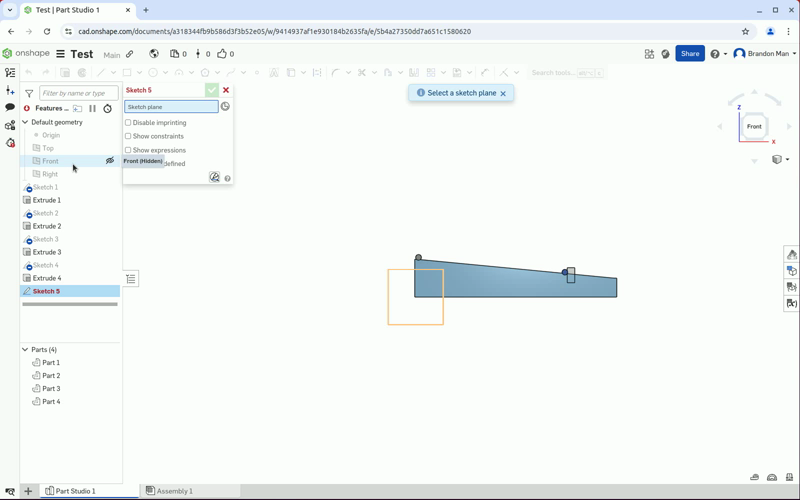
click(73, 163)
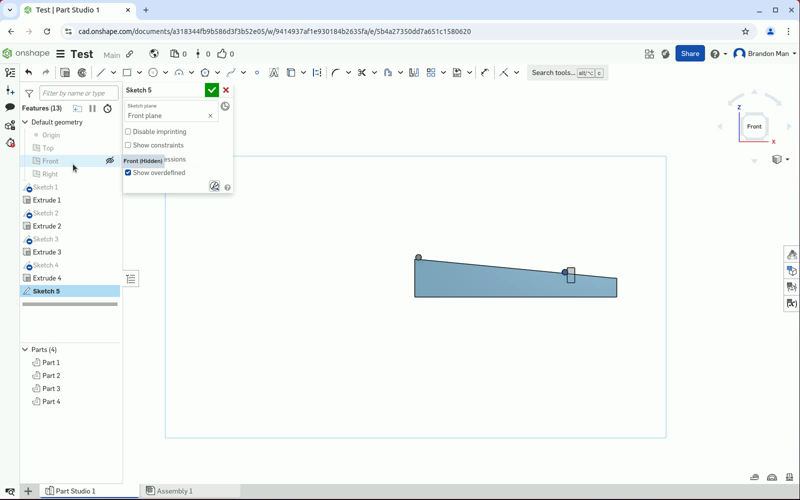
mouse_move(73, 352)
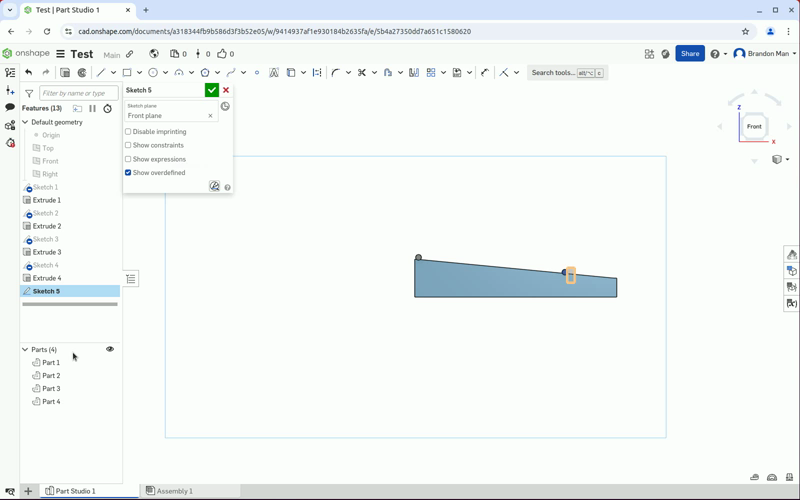
key(y)
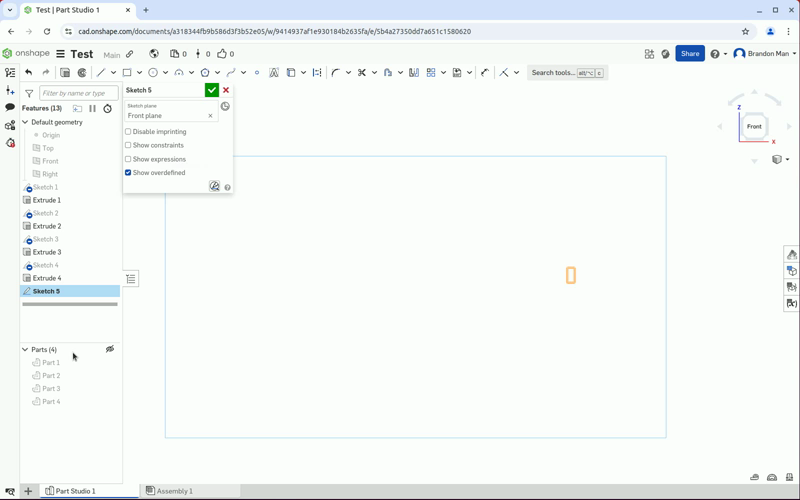
key(l)
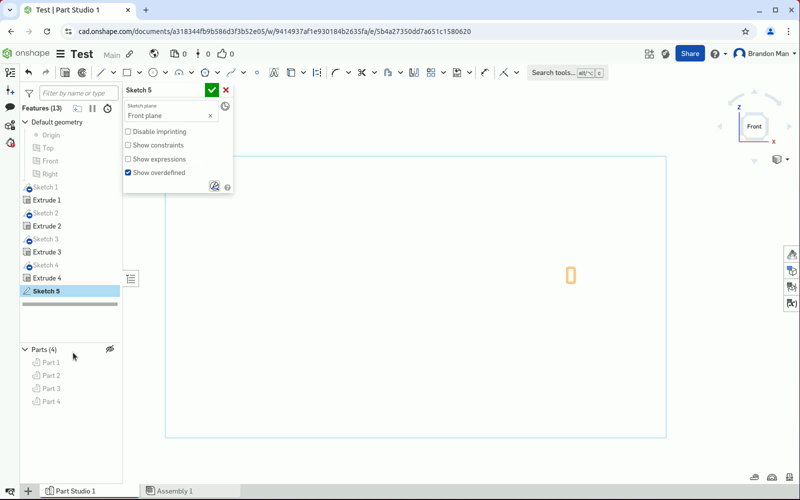
key_down(shift)
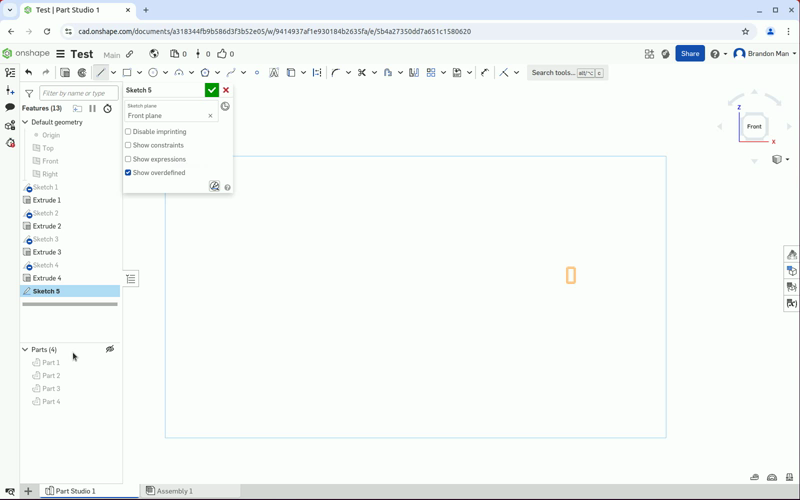
mouse_move(452, 282)
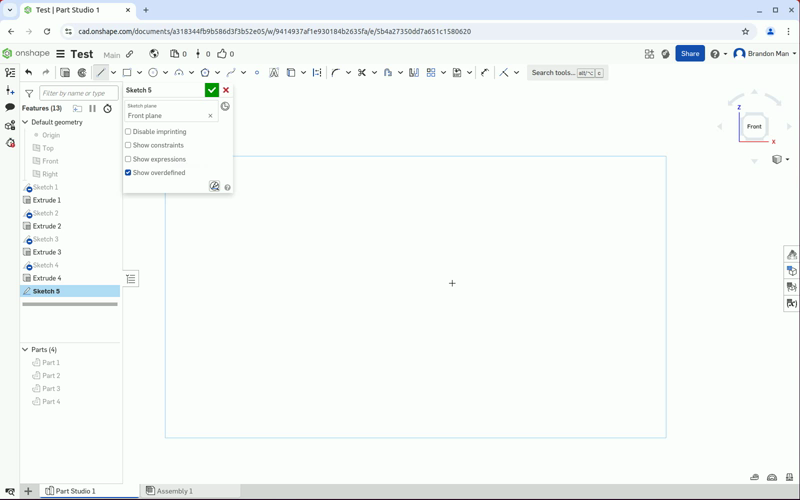
click(452, 282)
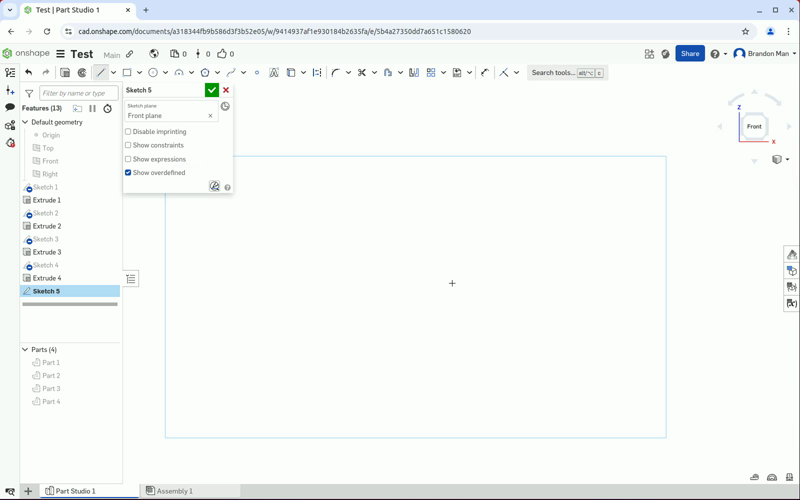
key_up(shift)
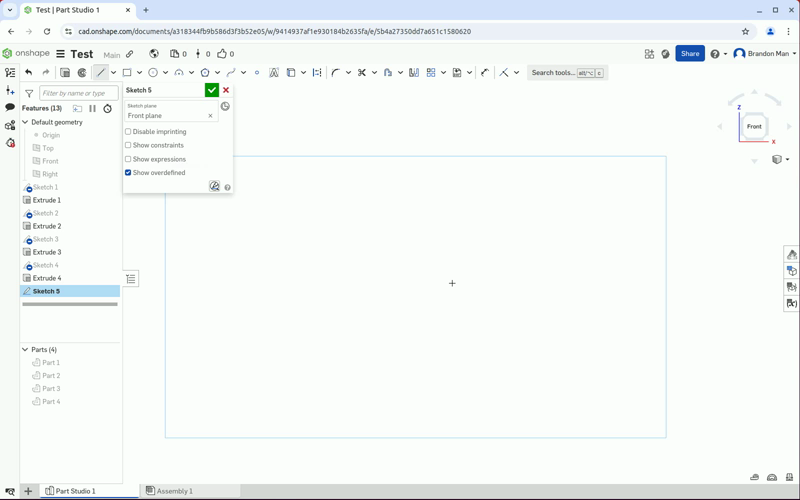
key_down(shift)
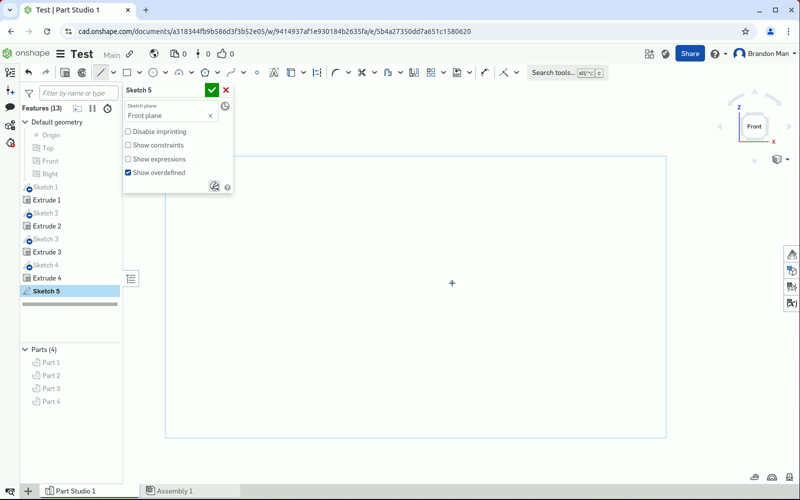
mouse_move(482, 282)
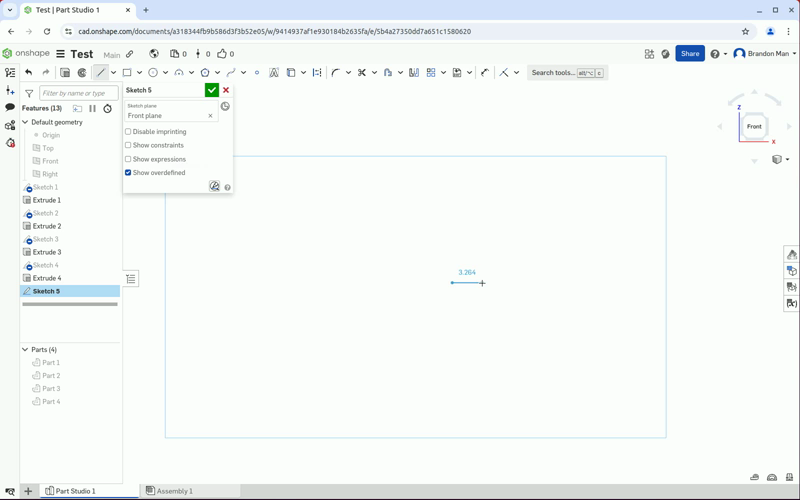
mouse_move(461, 282)
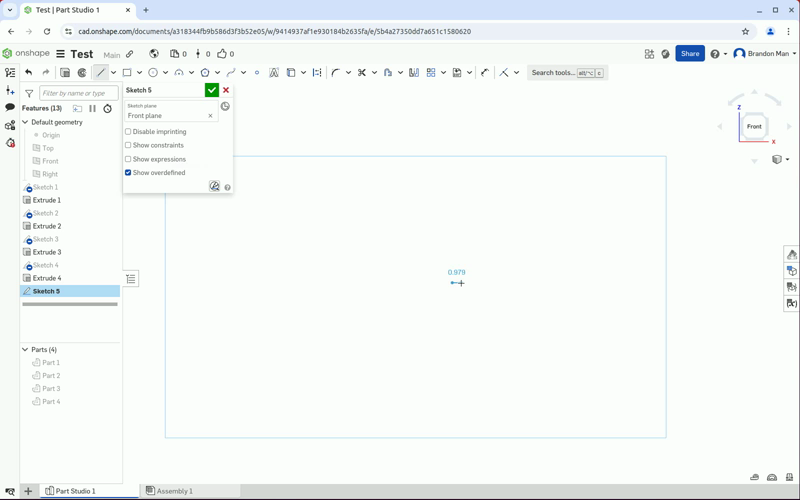
click(461, 282)
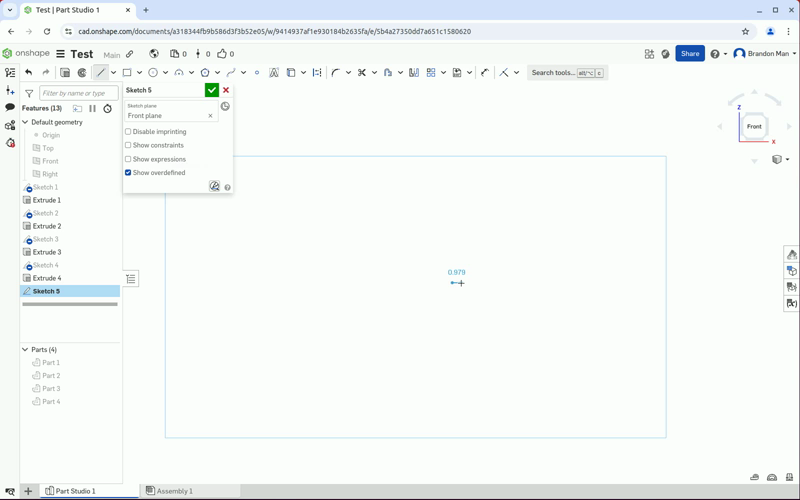
key_up(shift)
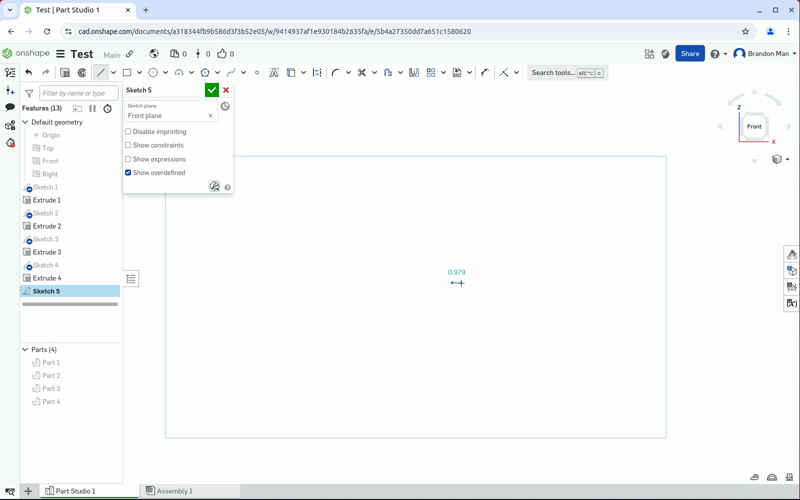
key_down(shift)
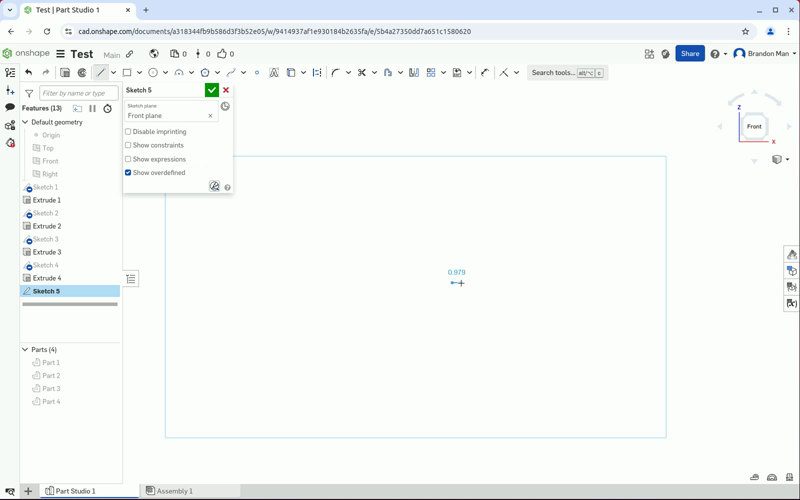
mouse_move(491, 282)
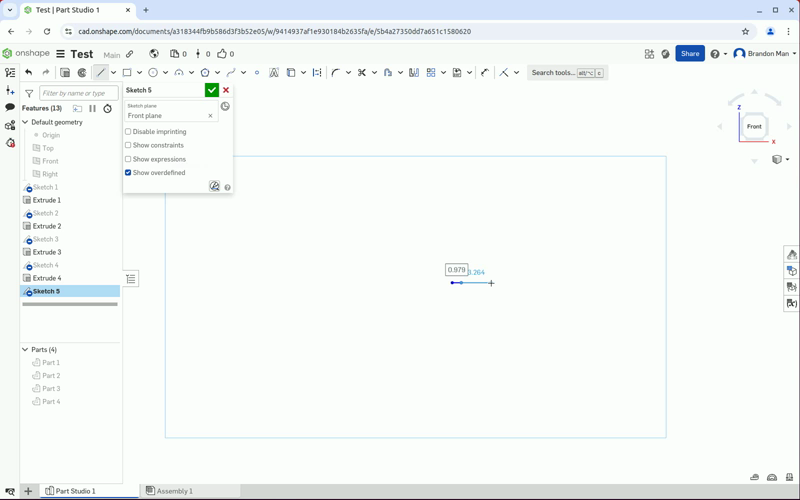
mouse_move(461, 262)
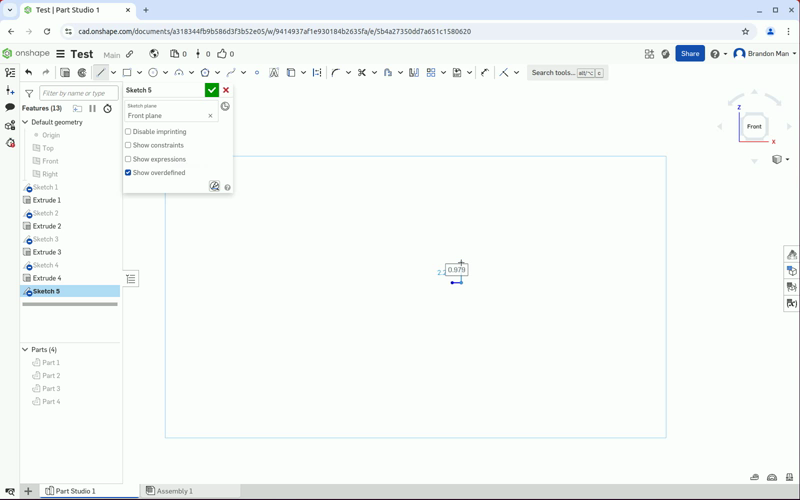
click(461, 262)
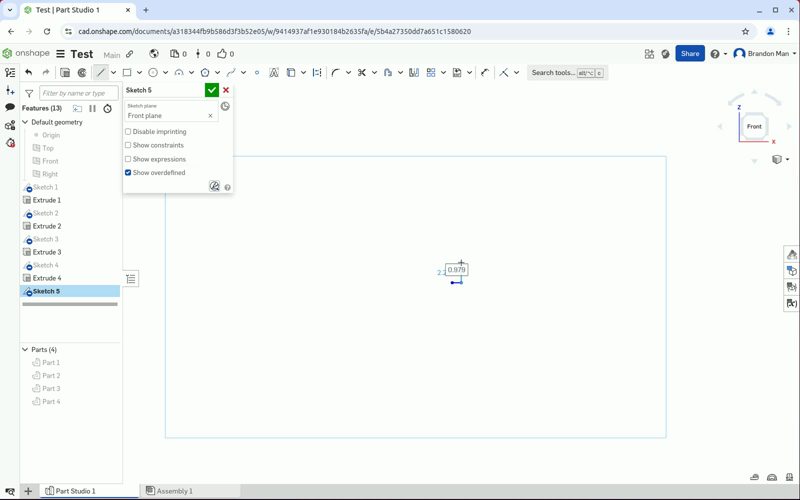
key_up(shift)
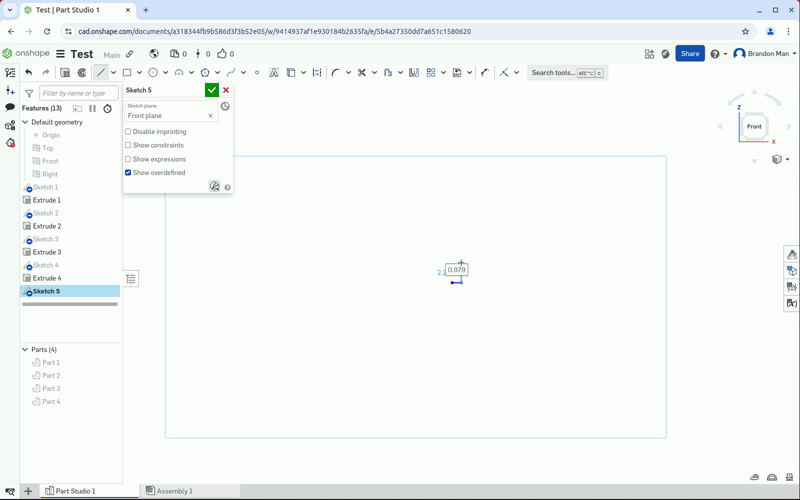
key_down(shift)
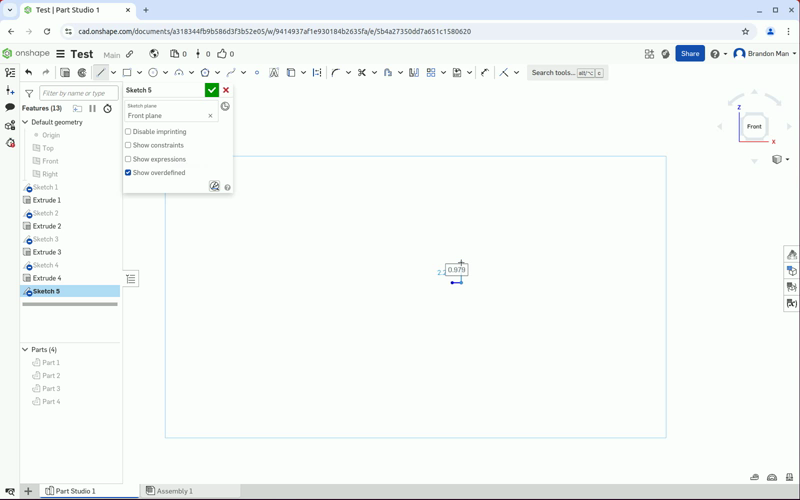
mouse_move(491, 262)
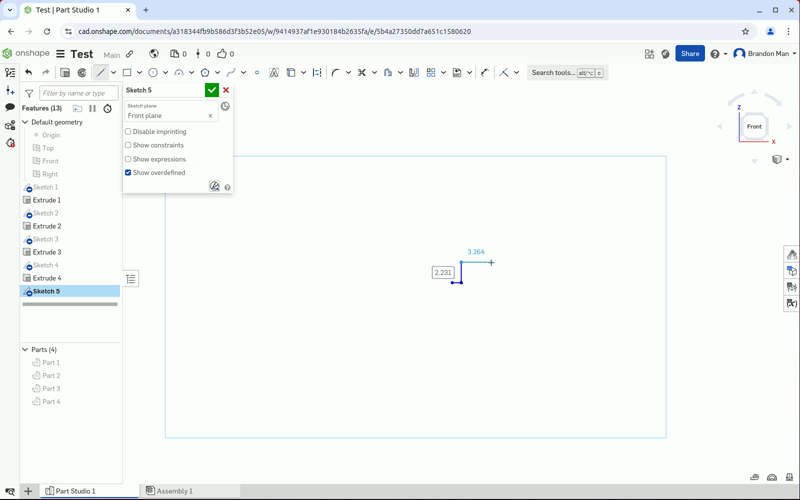
mouse_move(461, 257)
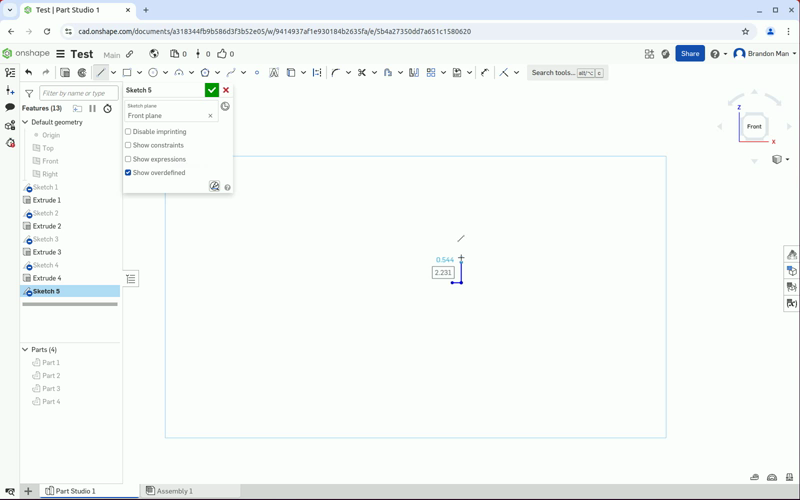
scroll(6)
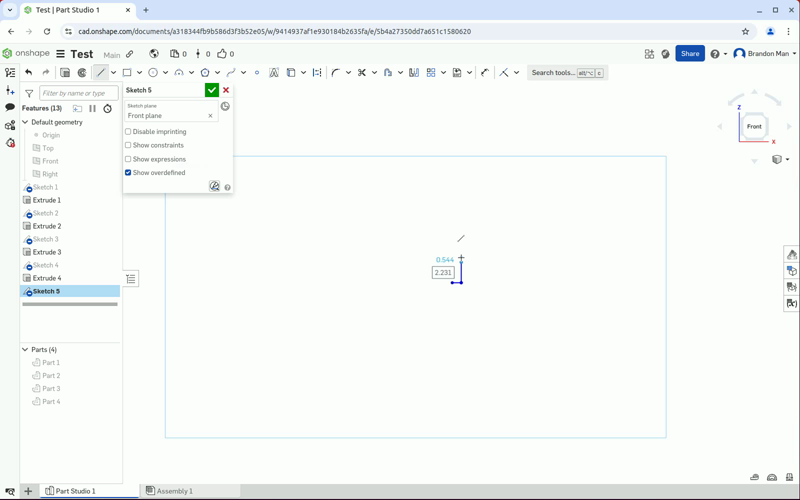
scroll(6)
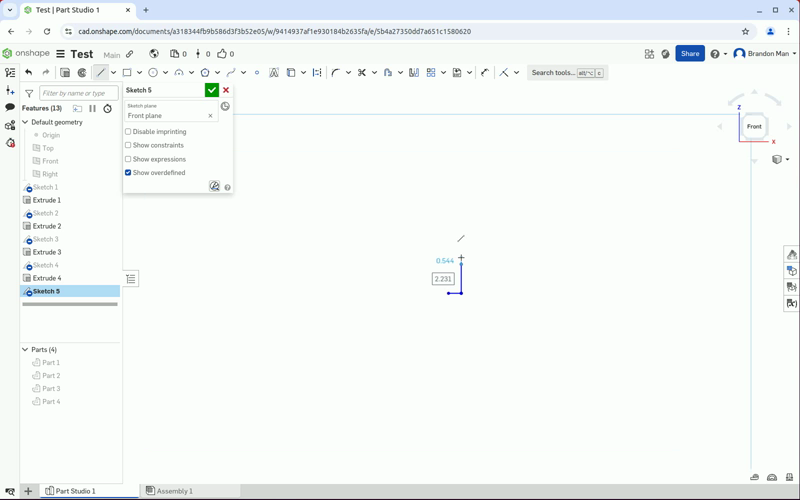
scroll(6)
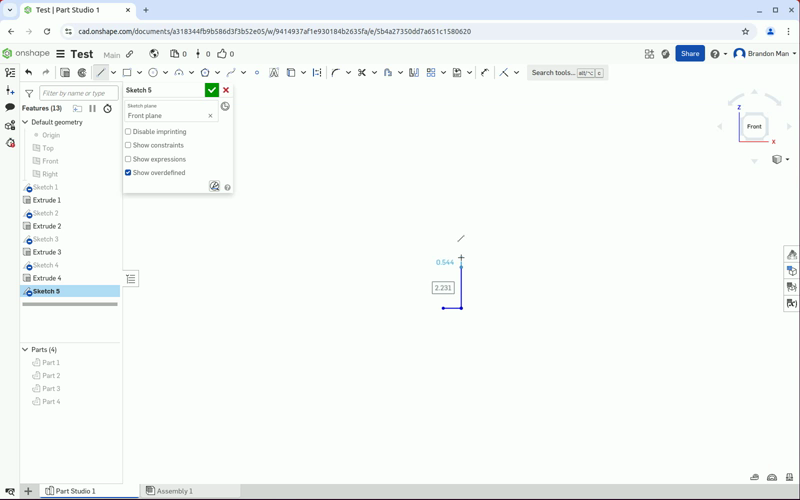
scroll(6)
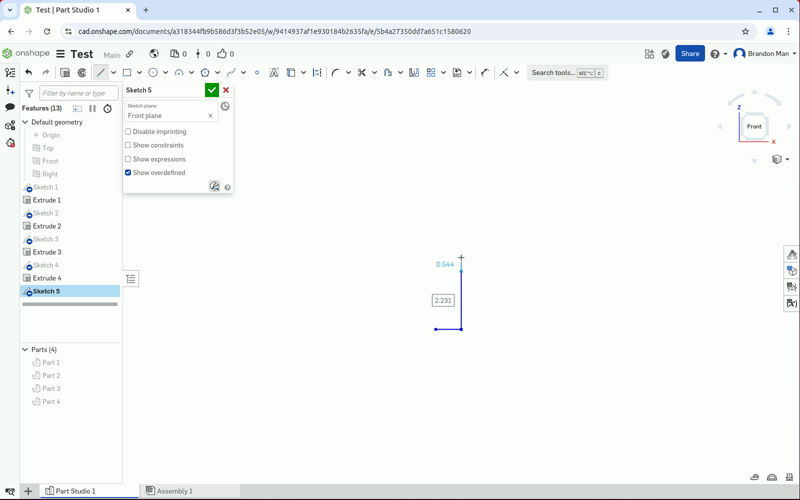
scroll(6)
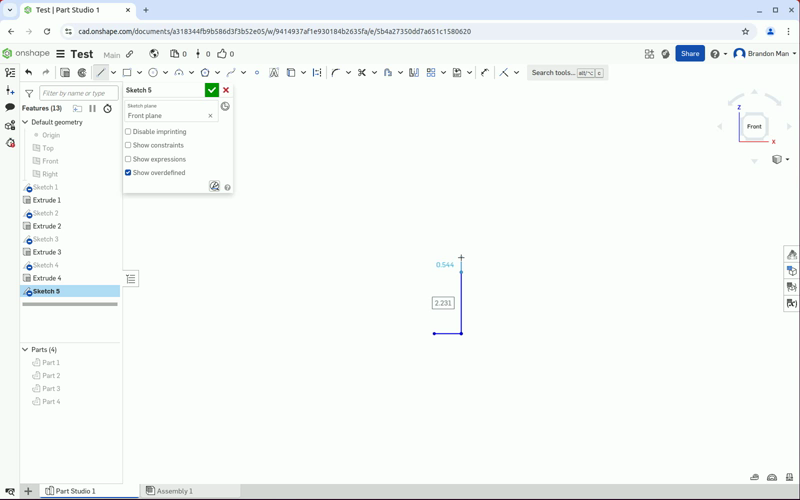
scroll(6)
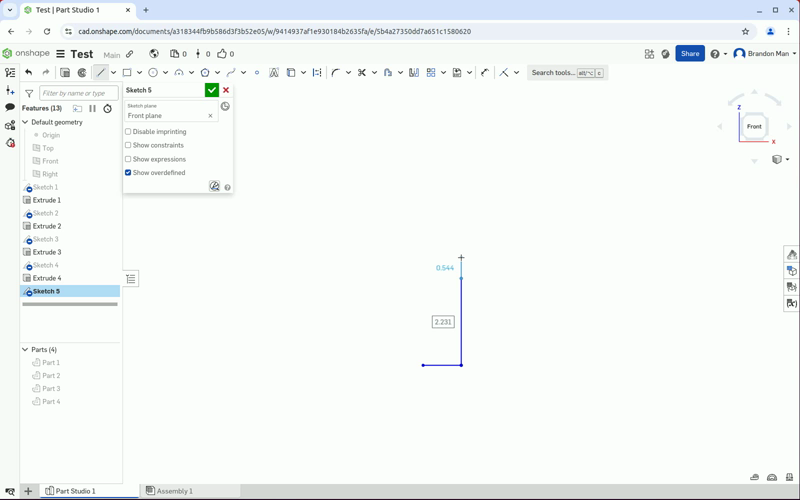
scroll(6)
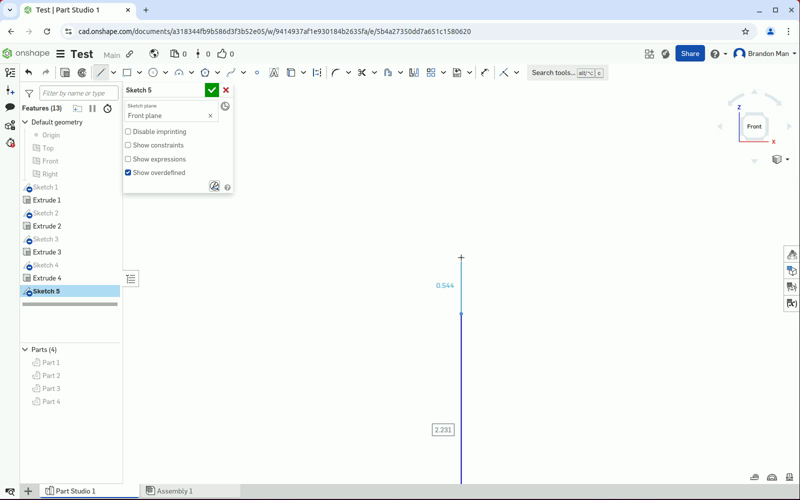
click(461, 257)
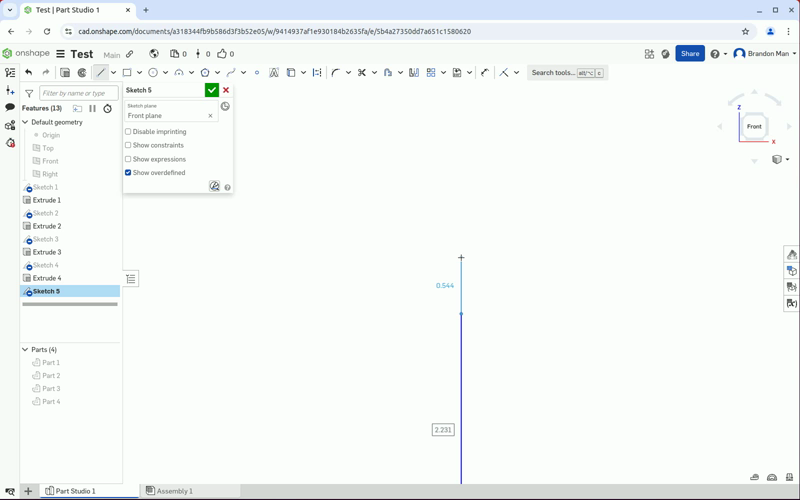
scroll(-6)
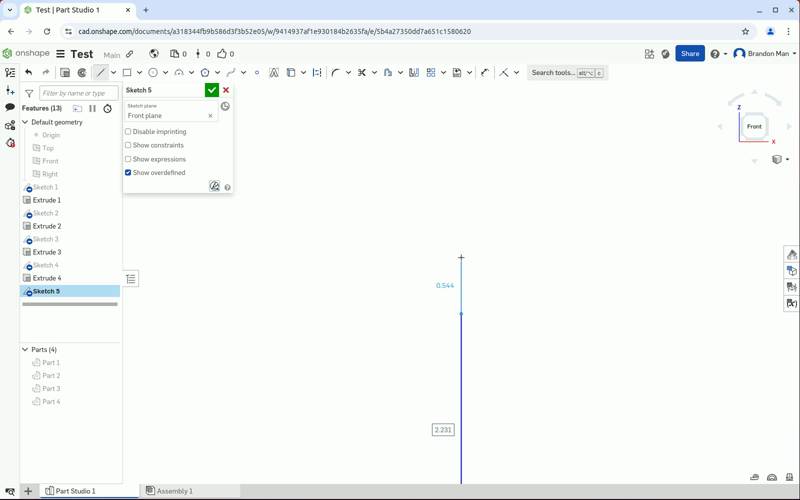
scroll(-6)
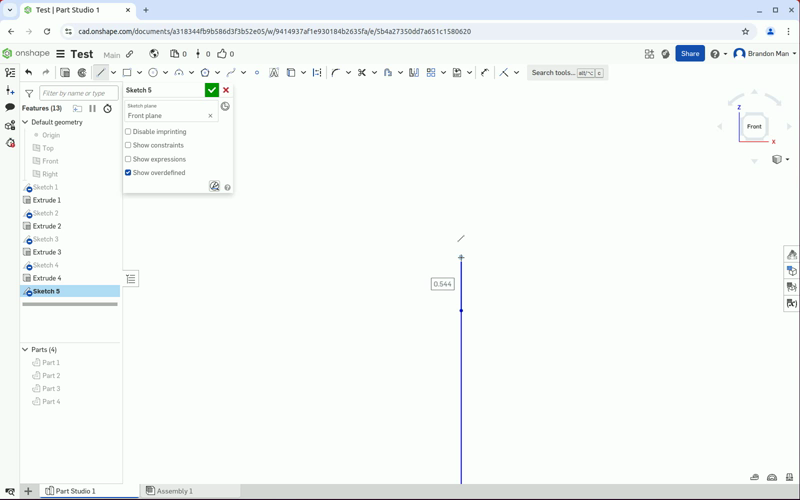
scroll(-6)
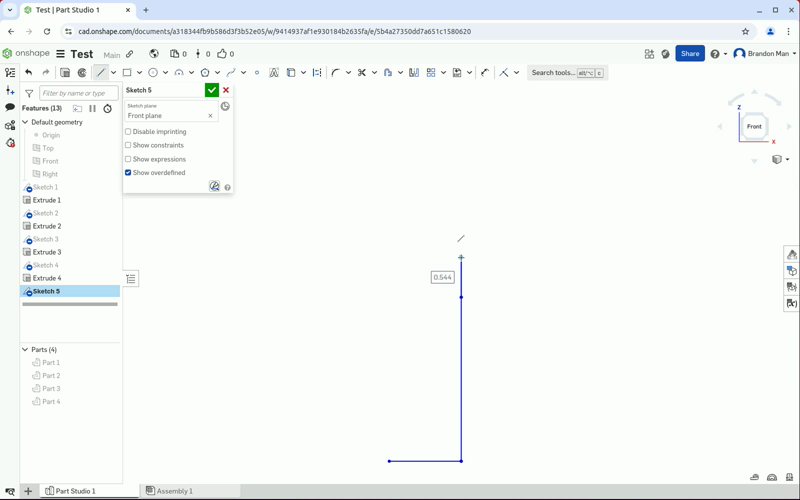
scroll(-6)
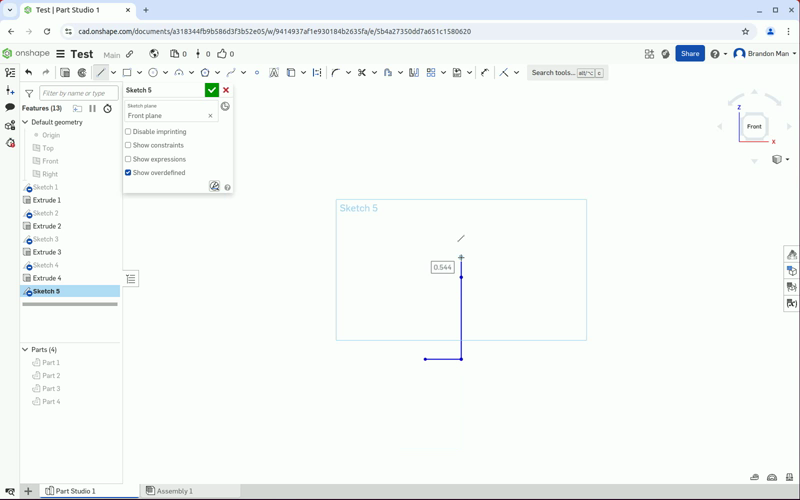
scroll(-6)
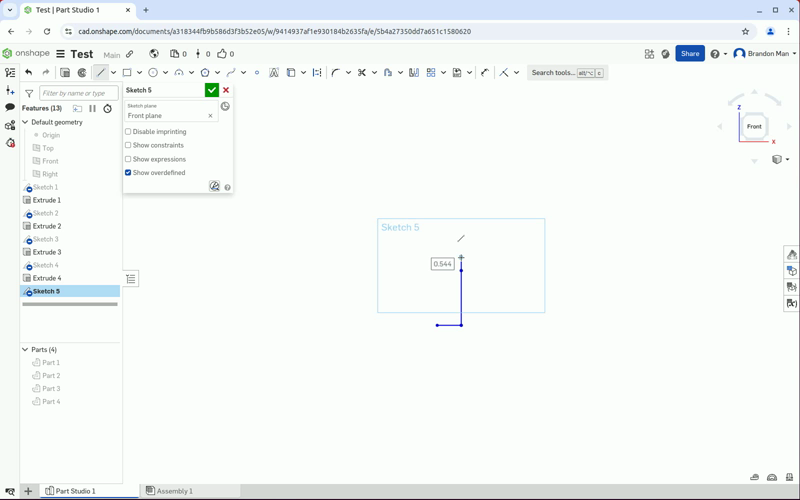
scroll(-6)
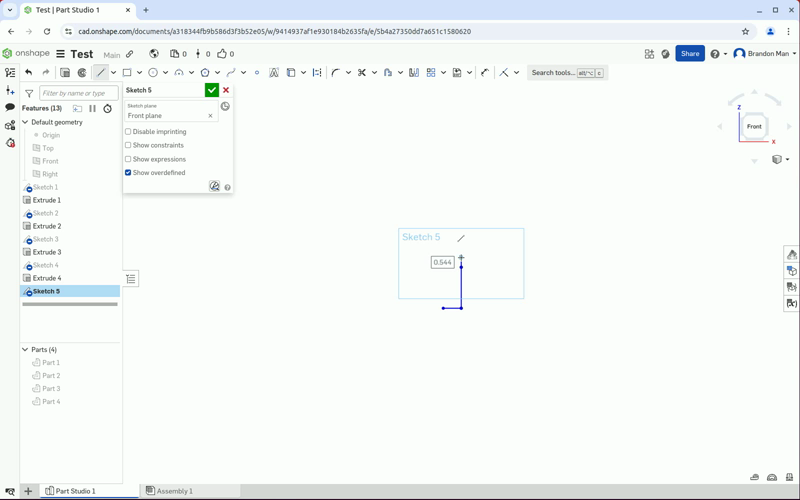
scroll(-6)
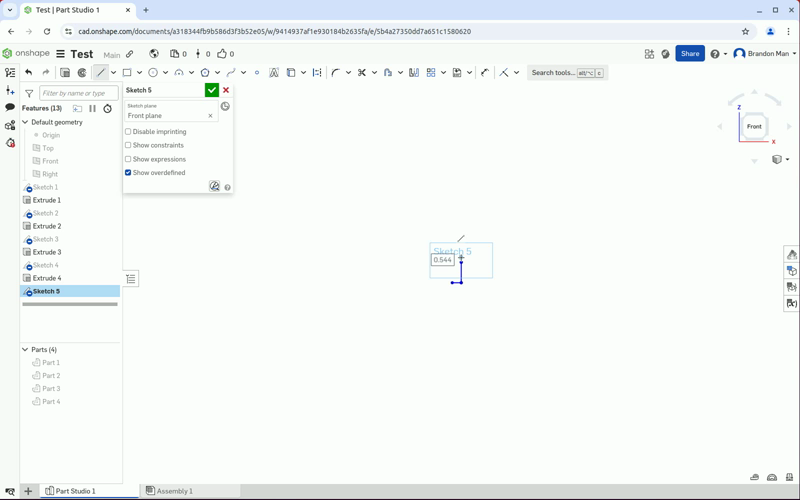
key_up(shift)
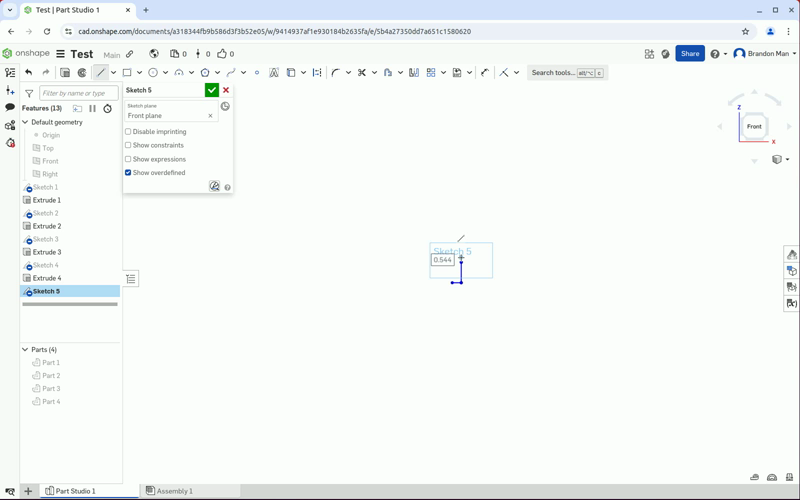
key_down(shift)
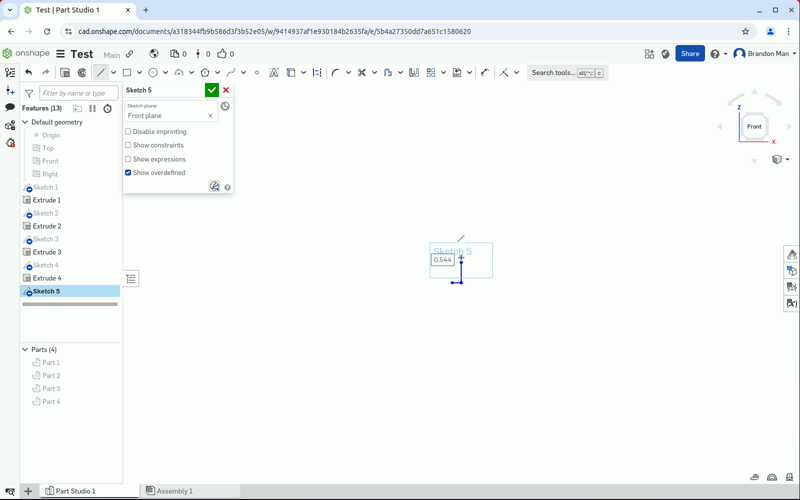
mouse_move(491, 257)
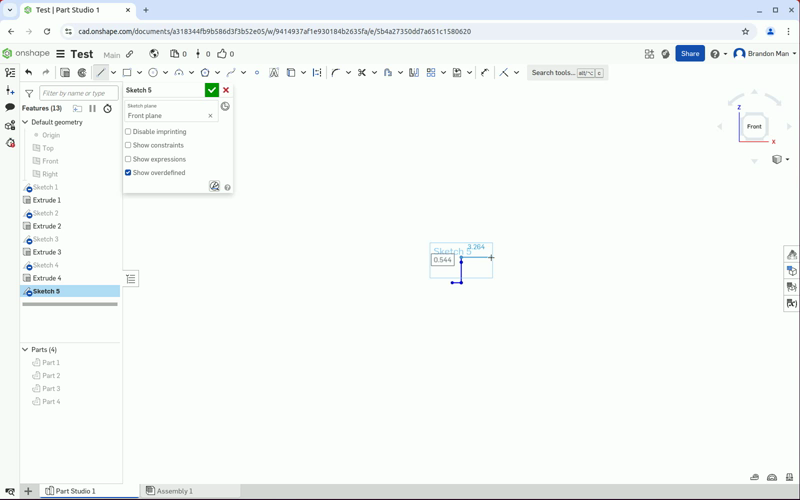
mouse_move(452, 257)
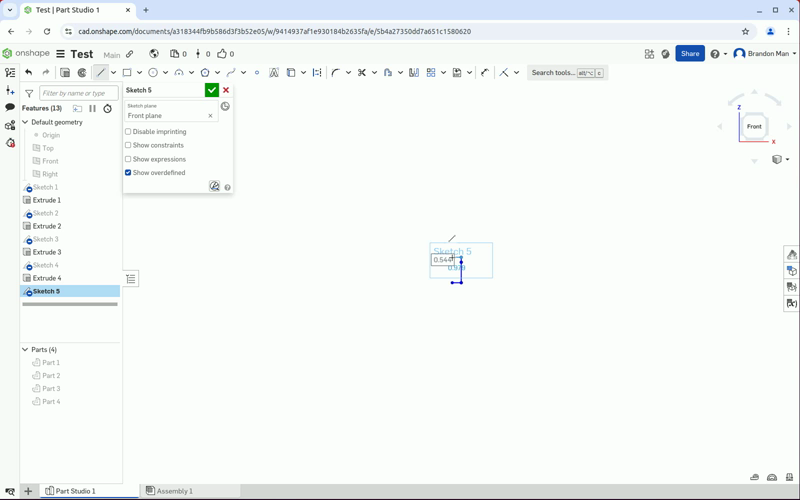
click(452, 257)
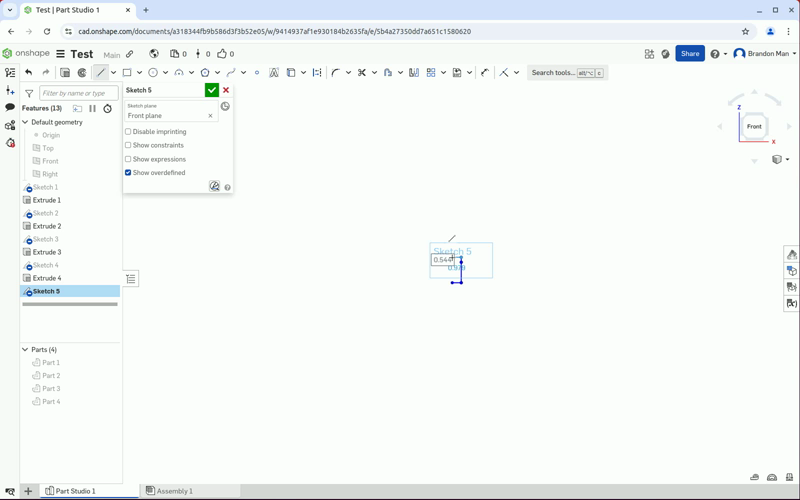
key_up(shift)
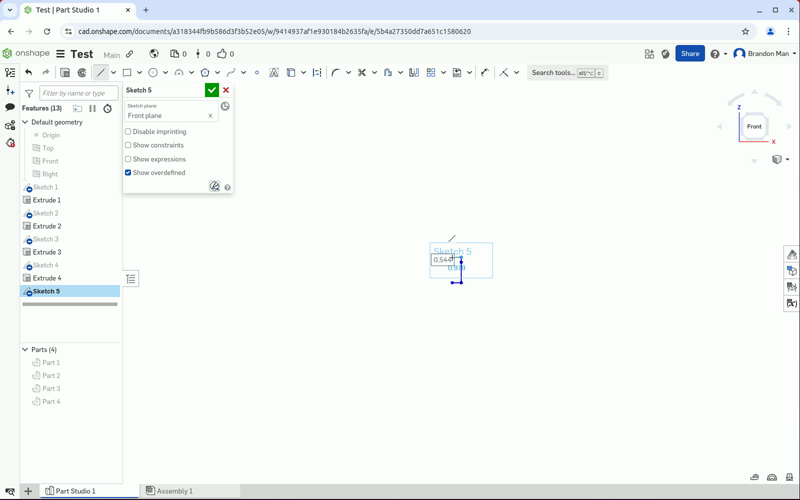
mouse_move(482, 257)
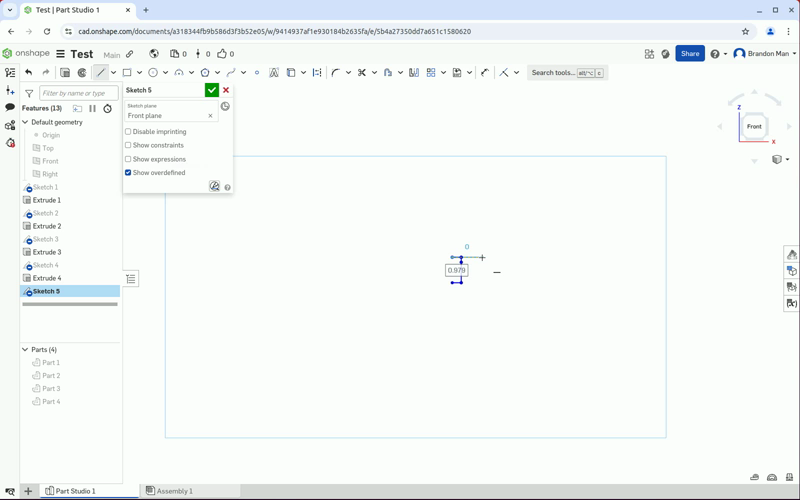
key_down(shift)
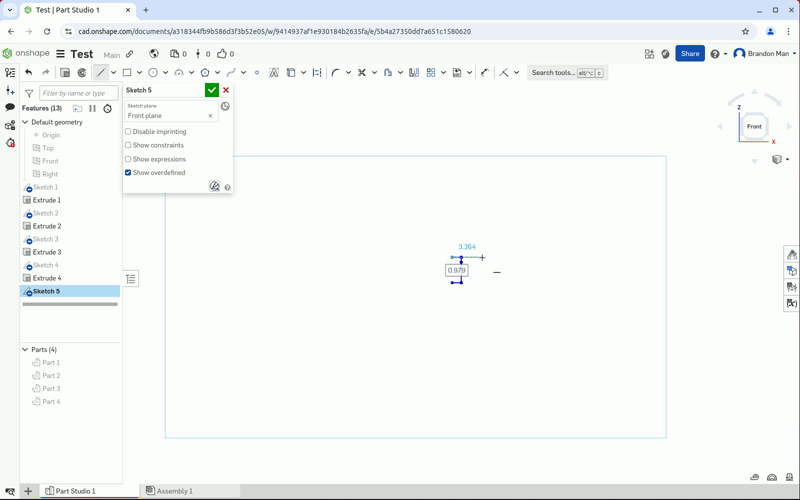
mouse_move(452, 282)
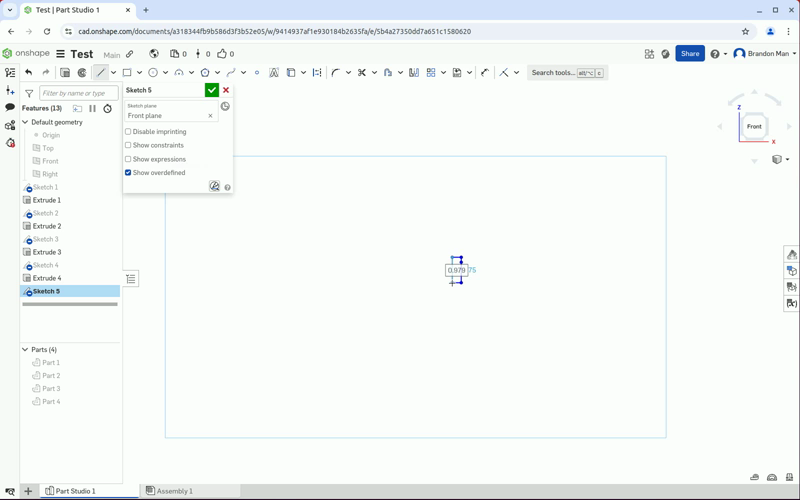
key_up(shift)
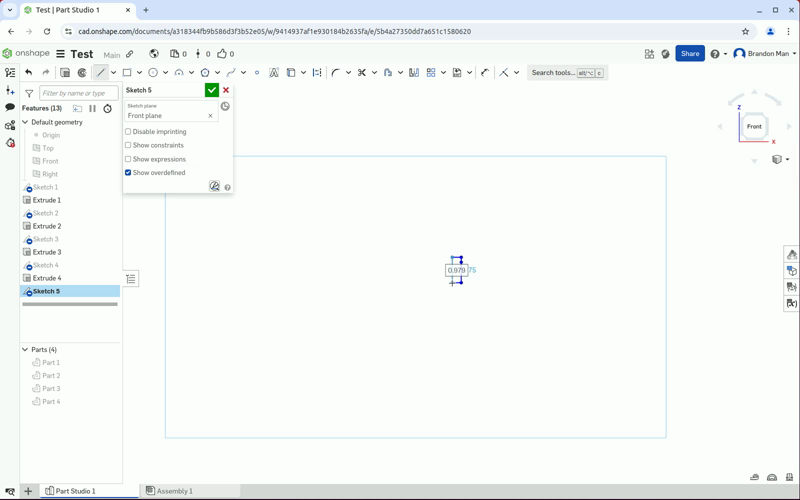
click(452, 282)
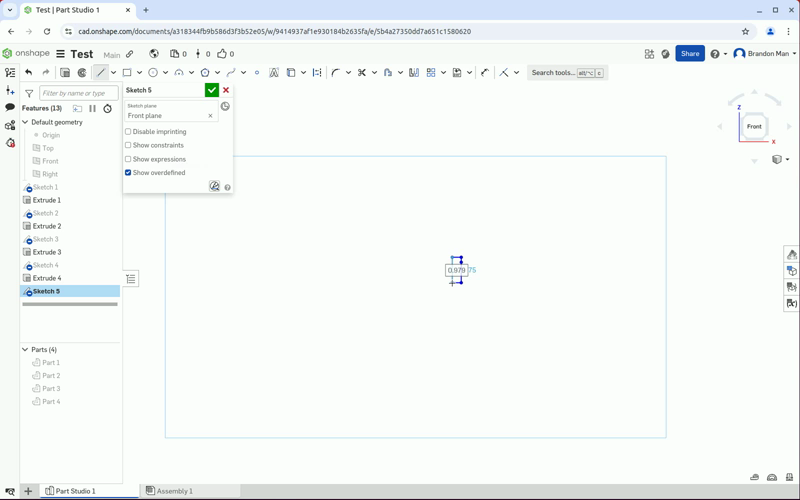
key(esc)
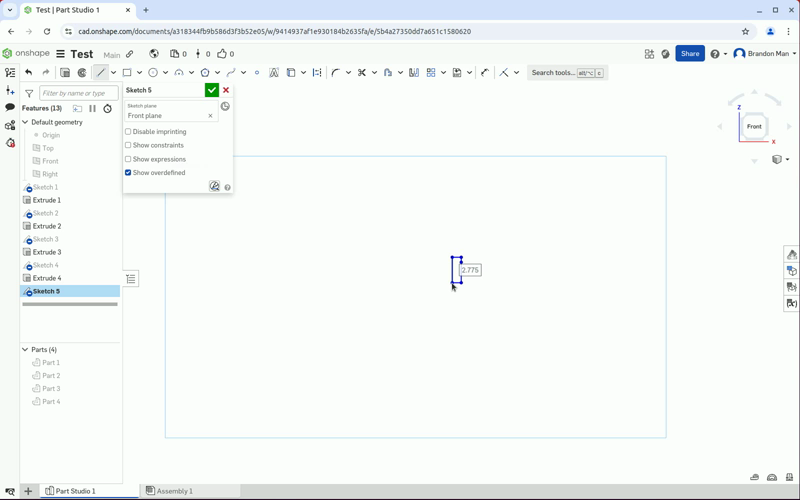
mouse_move(457, 261)
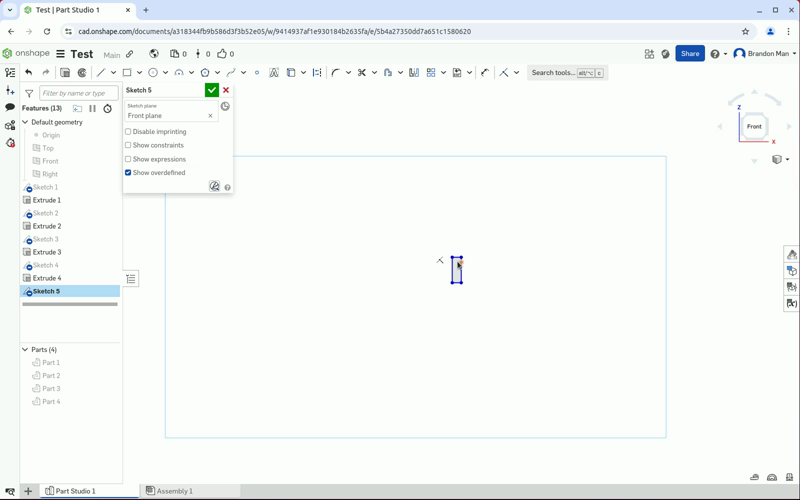
scroll(6)
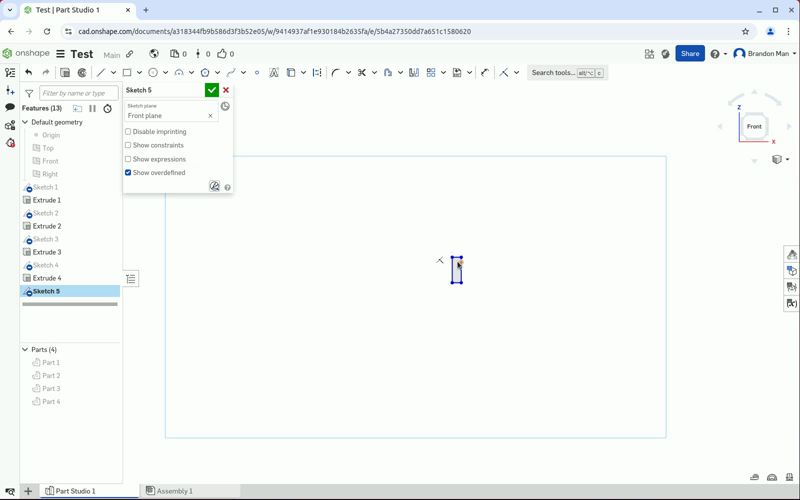
scroll(6)
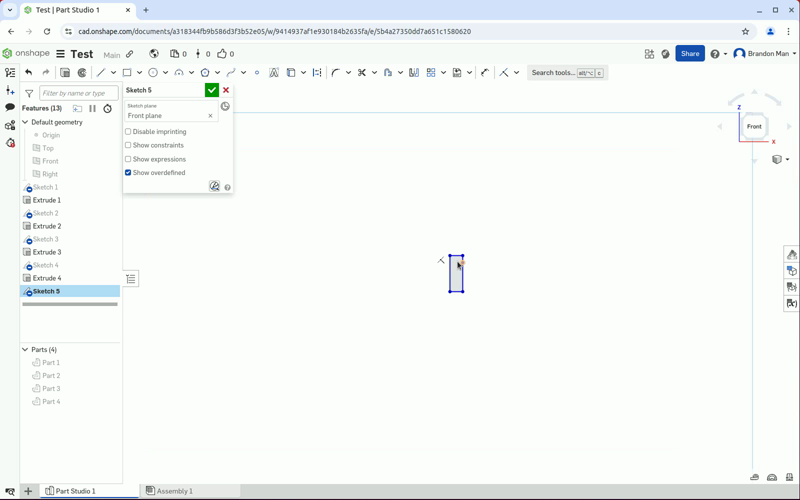
scroll(6)
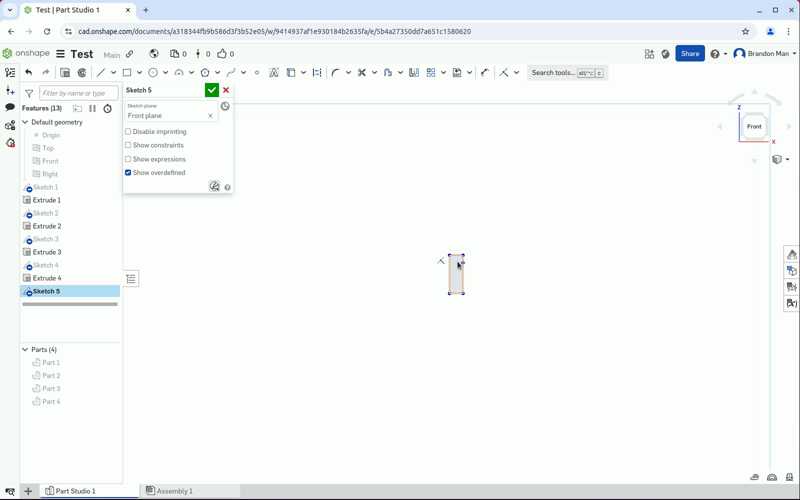
scroll(6)
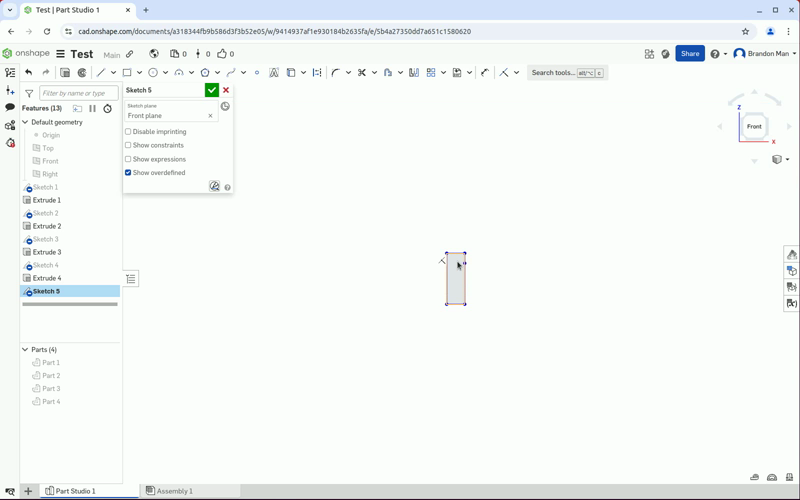
scroll(6)
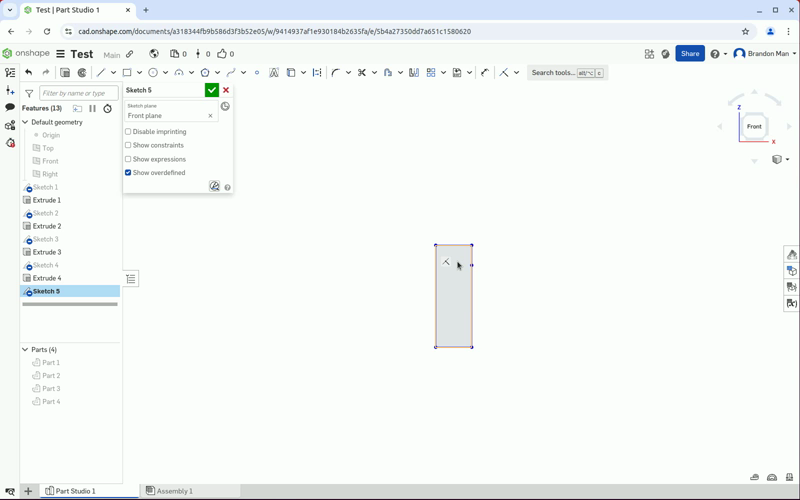
scroll(6)
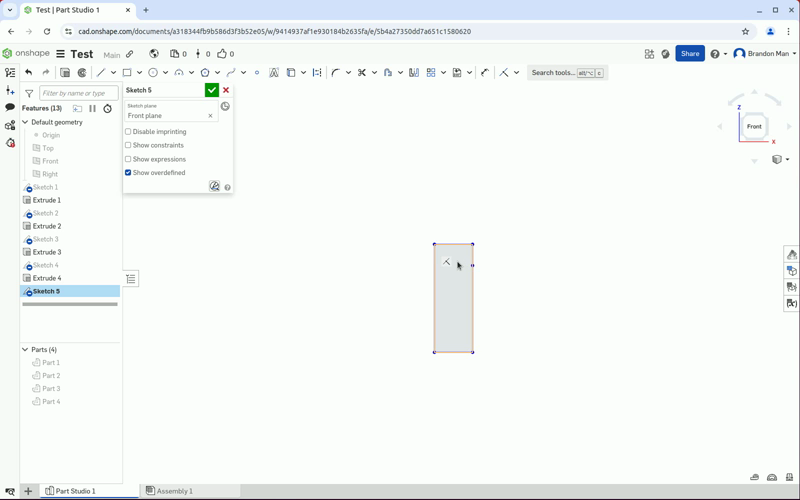
scroll(6)
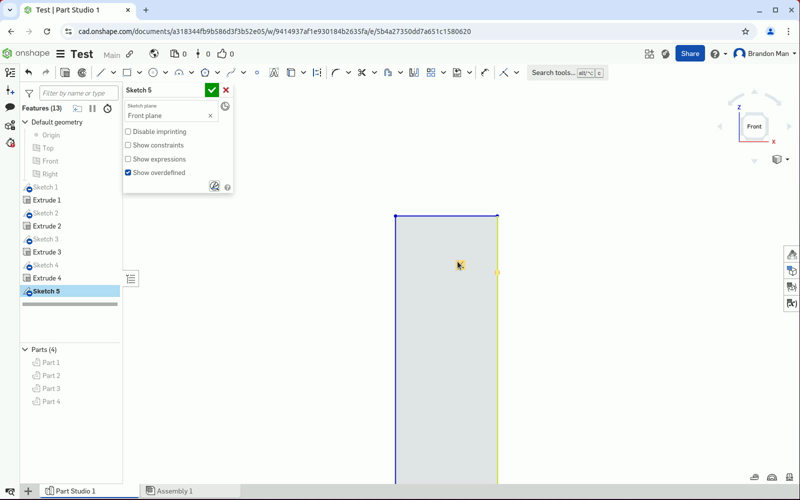
click(457, 261)
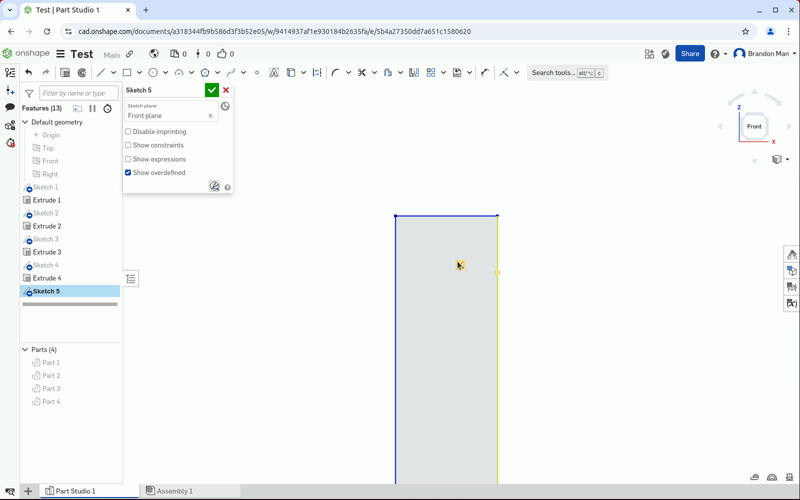
scroll(-6)
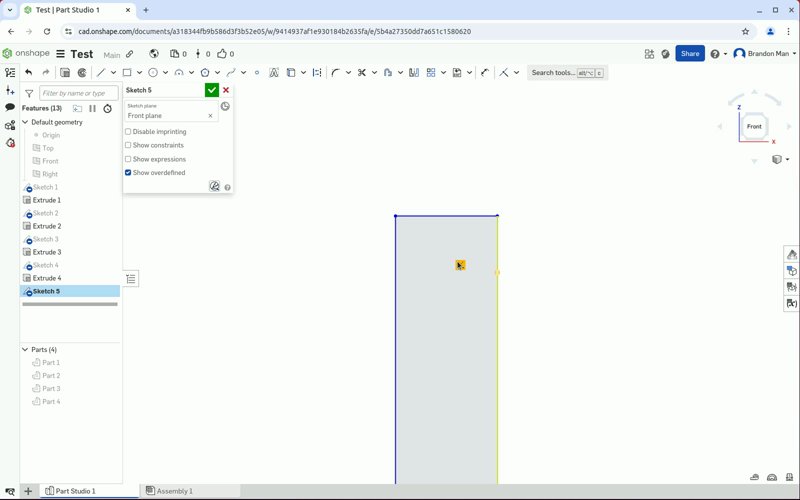
scroll(-6)
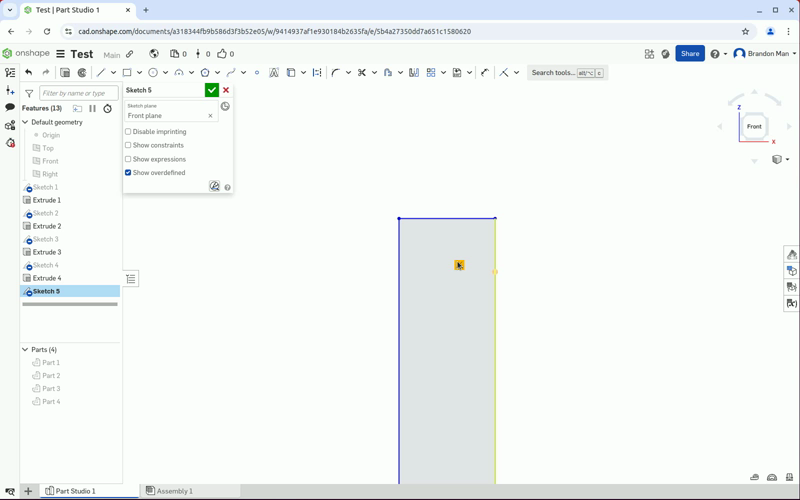
scroll(-6)
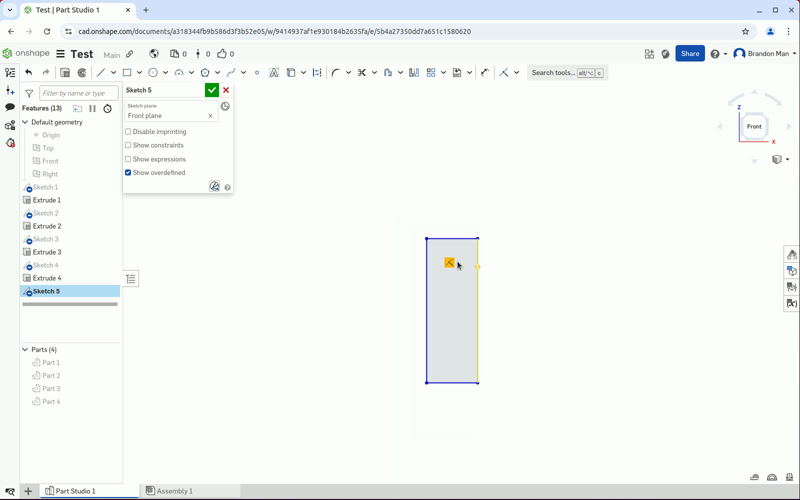
scroll(-6)
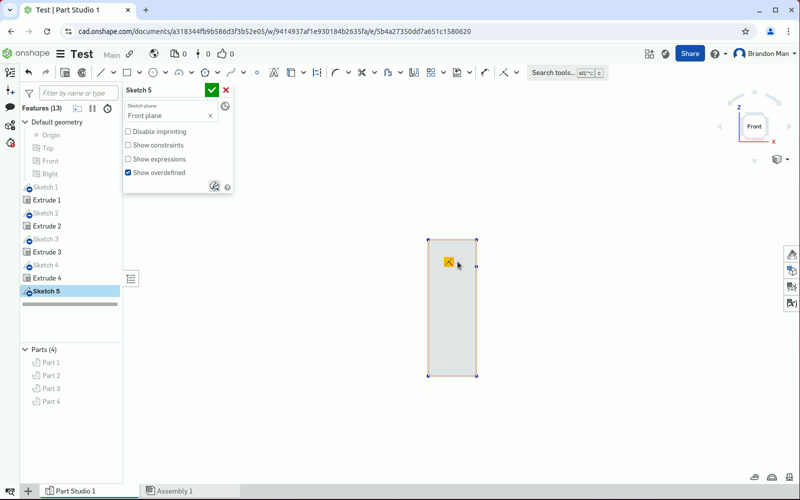
scroll(-6)
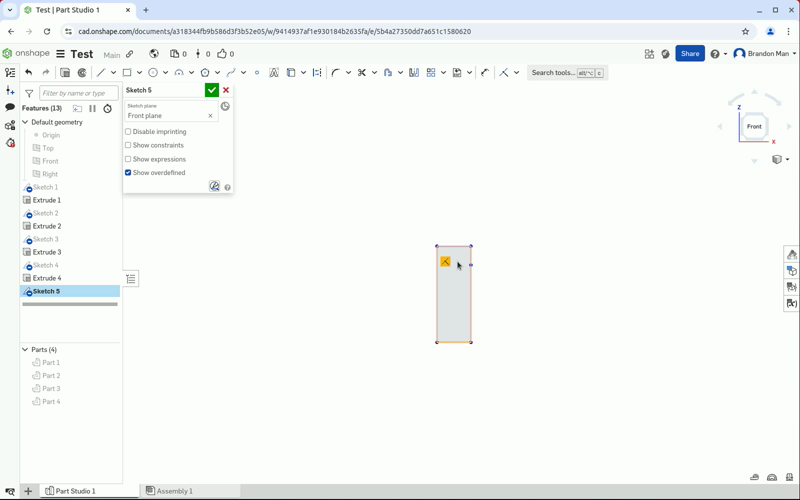
scroll(-6)
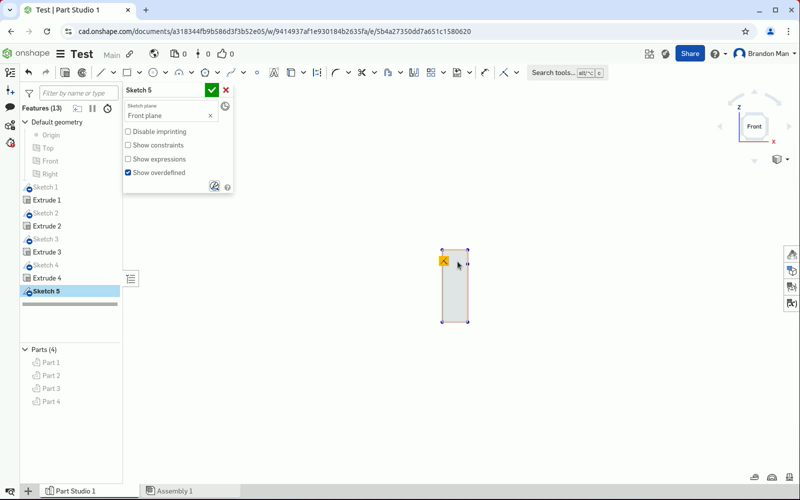
scroll(-6)
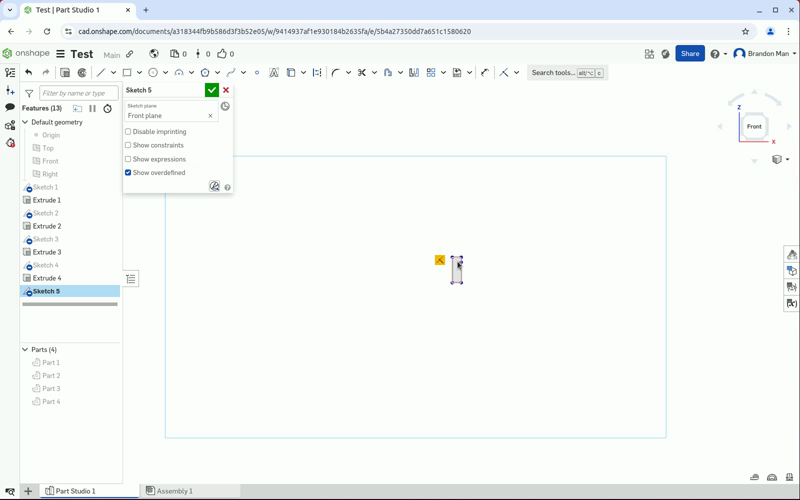
mouse_move(73, 352)
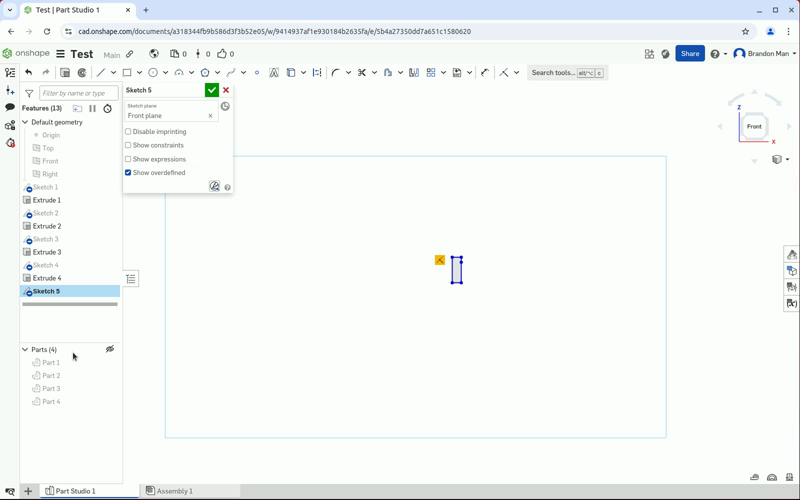
key(shift+y)
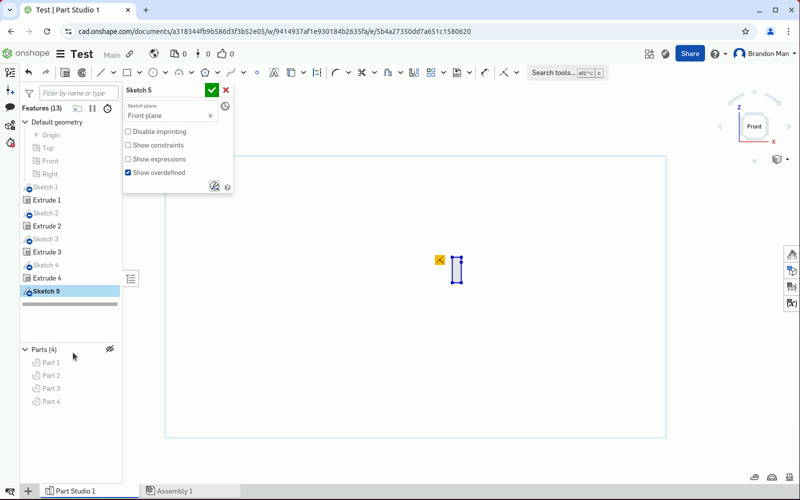
key(shift+e)
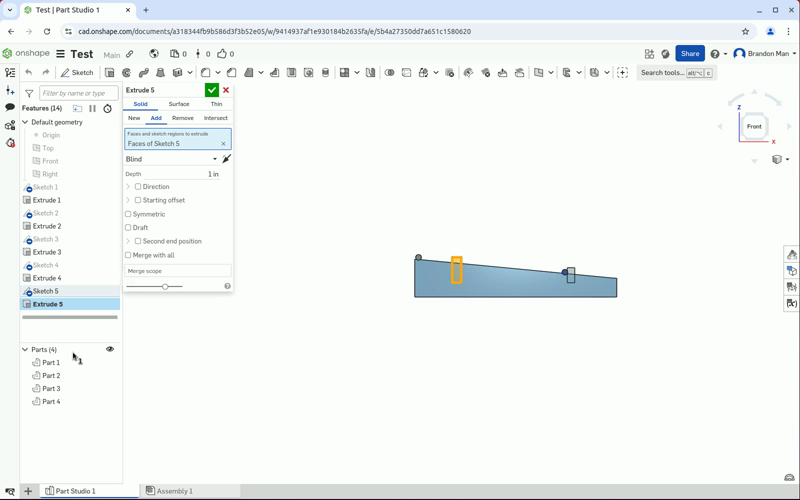
mouse_move(143, 106)
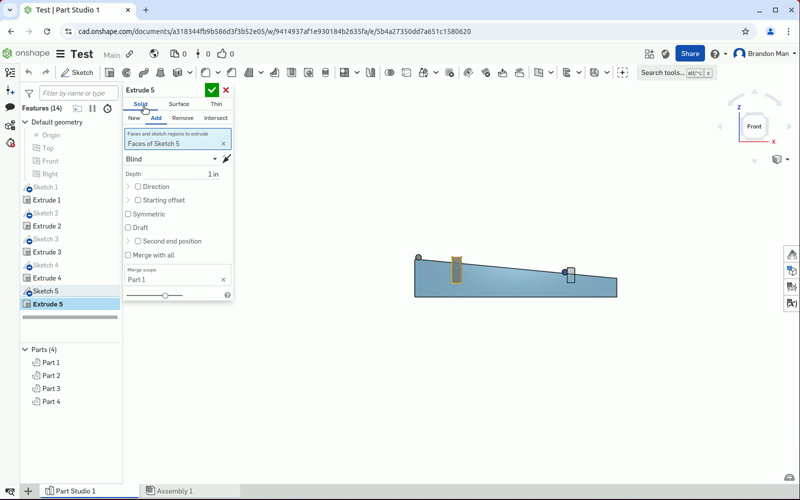
click(143, 106)
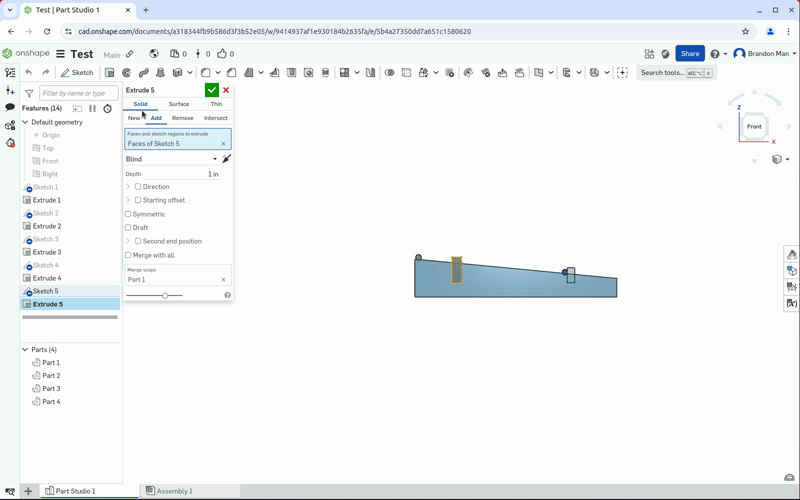
mouse_move(137, 120)
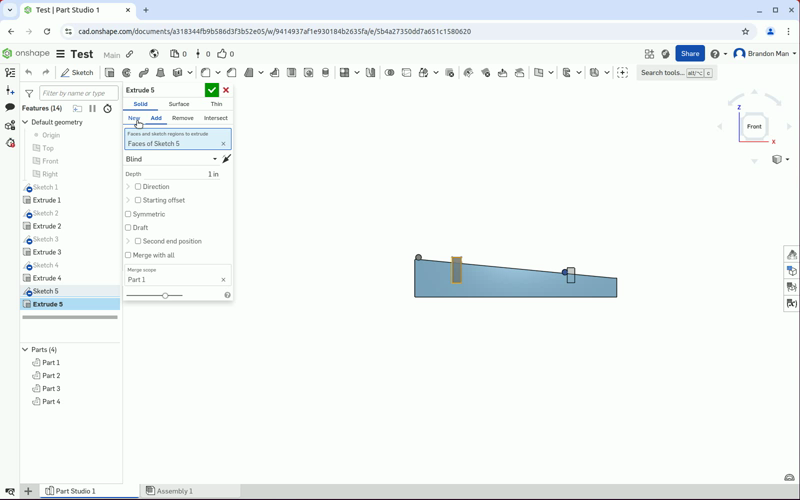
click(137, 120)
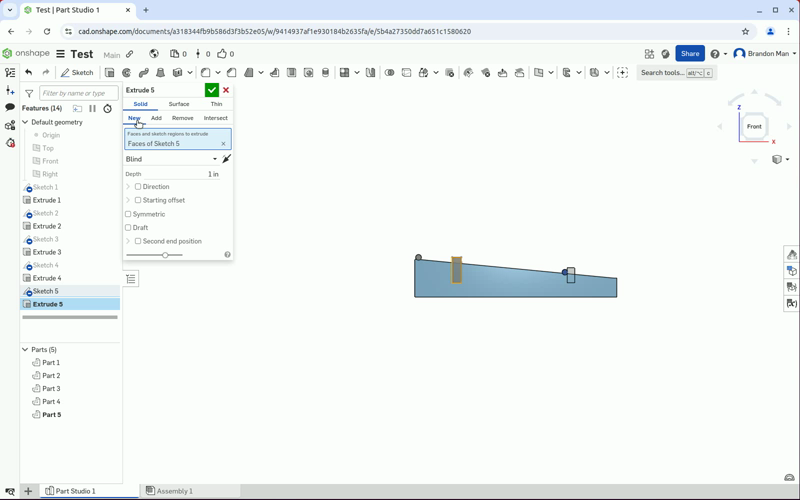
key(tab, 4)
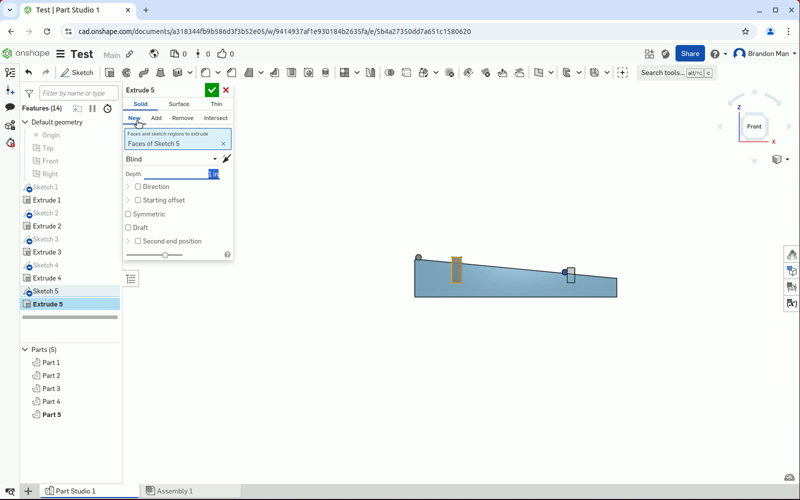
text(-5.055)
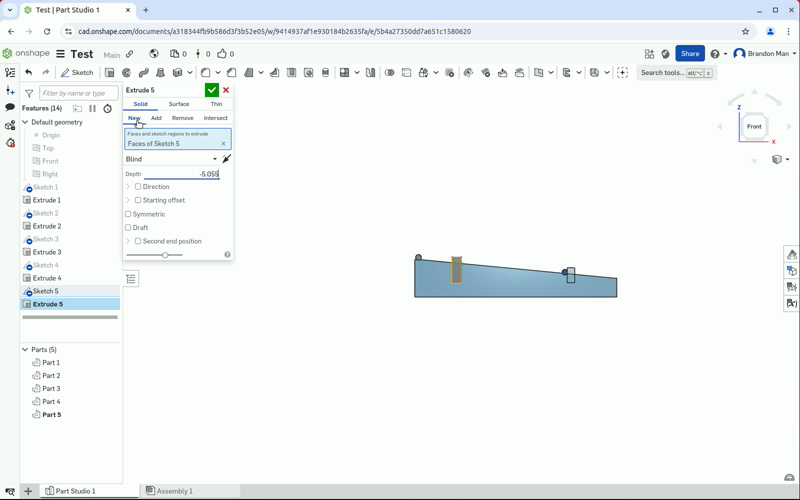
key(enter)
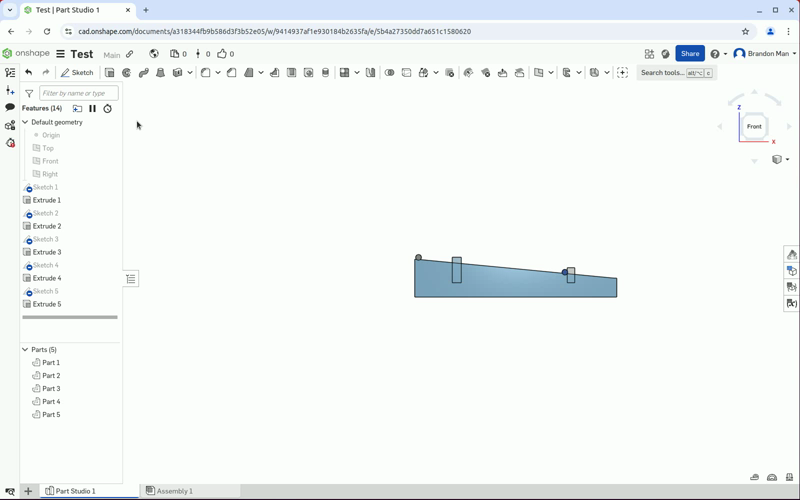
key(shift+h)
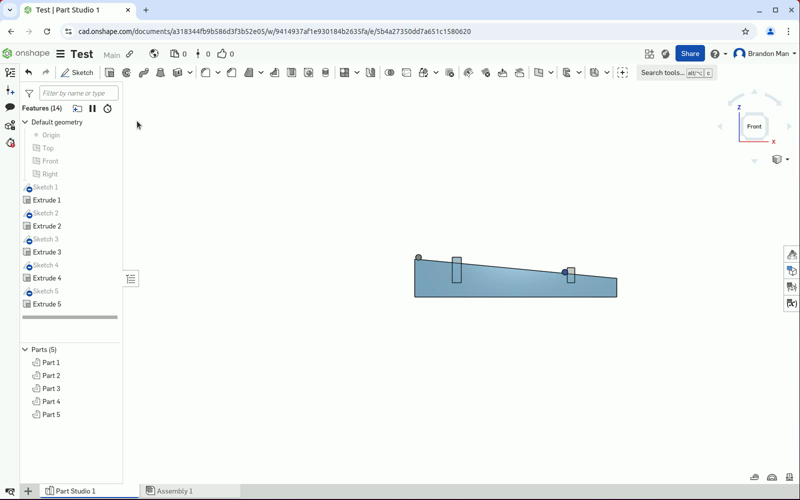
key(shift+h)
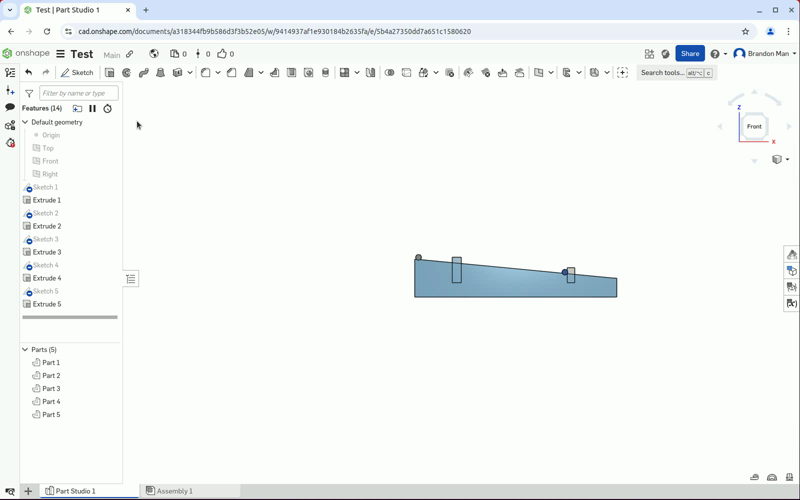
key(shift+7)
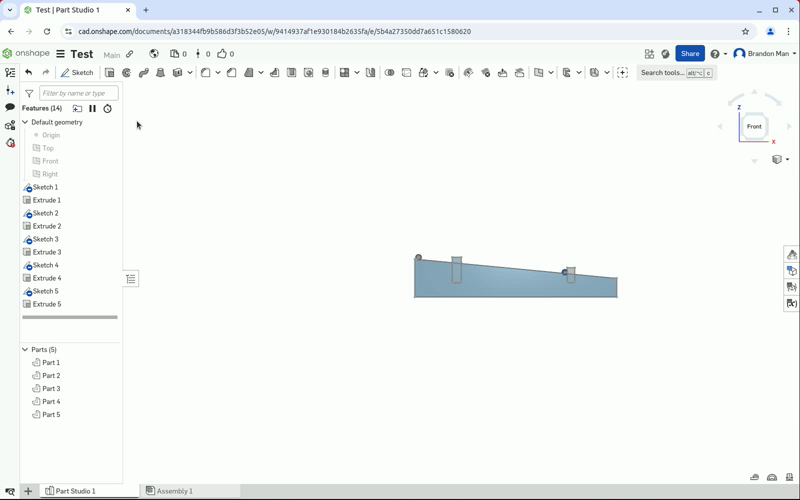
key(left, 2)
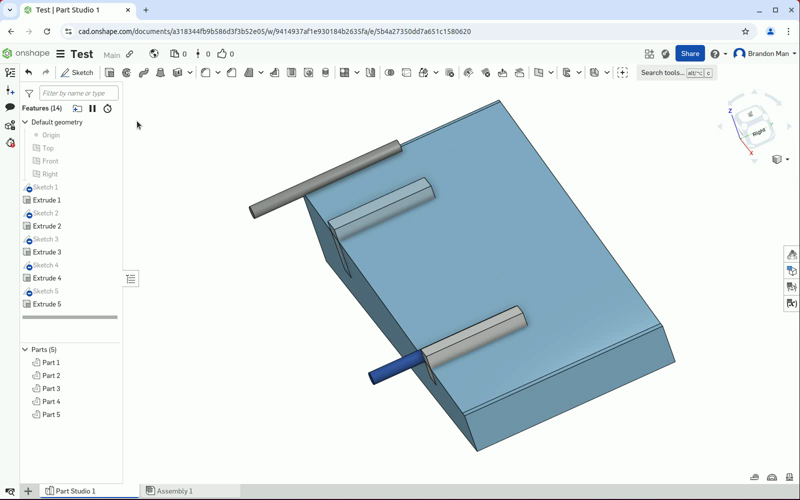
key(down, 2)
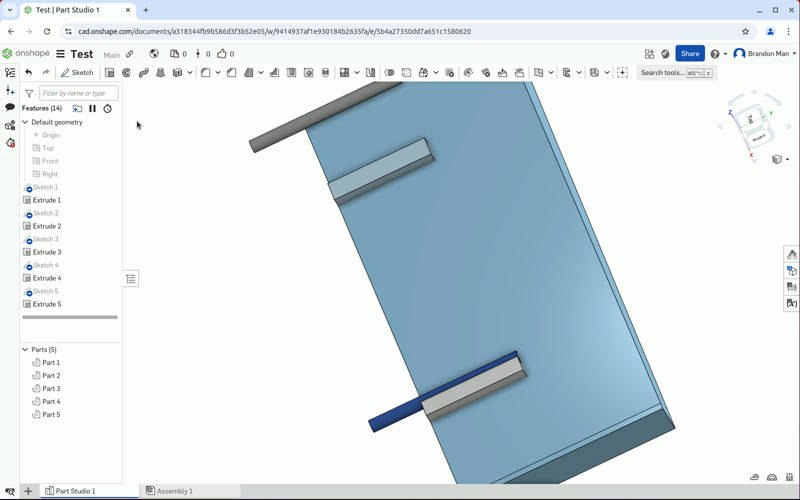
key(up, 2)
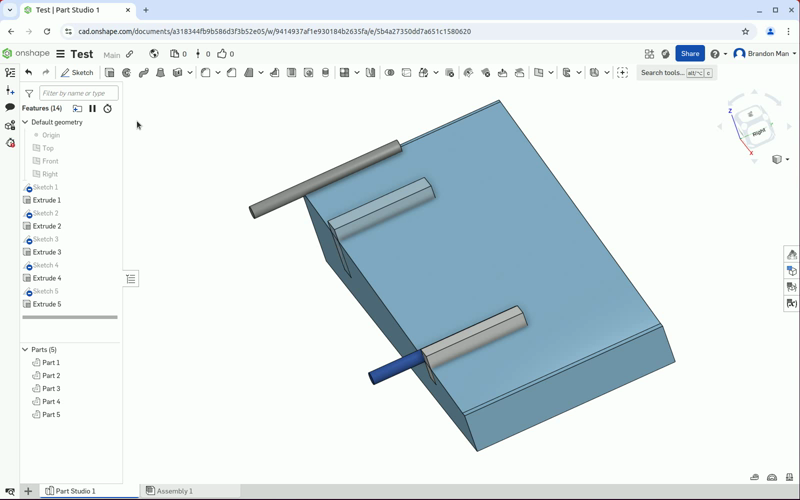
key(right, 2)
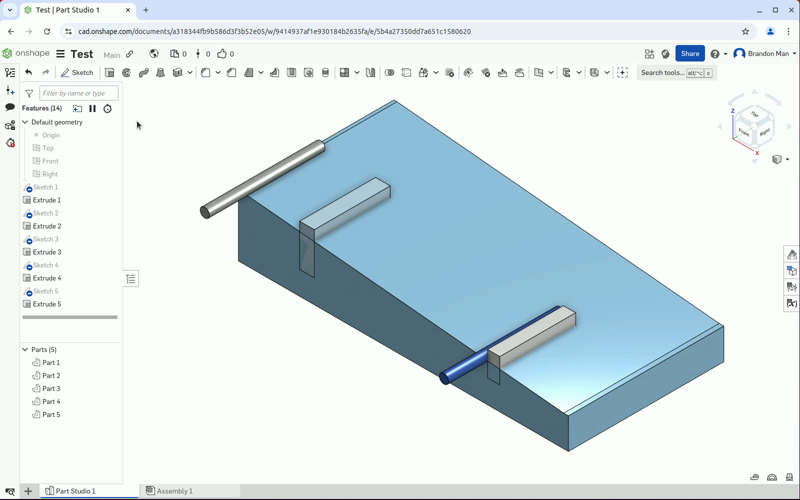
mouse_move(73, 189)
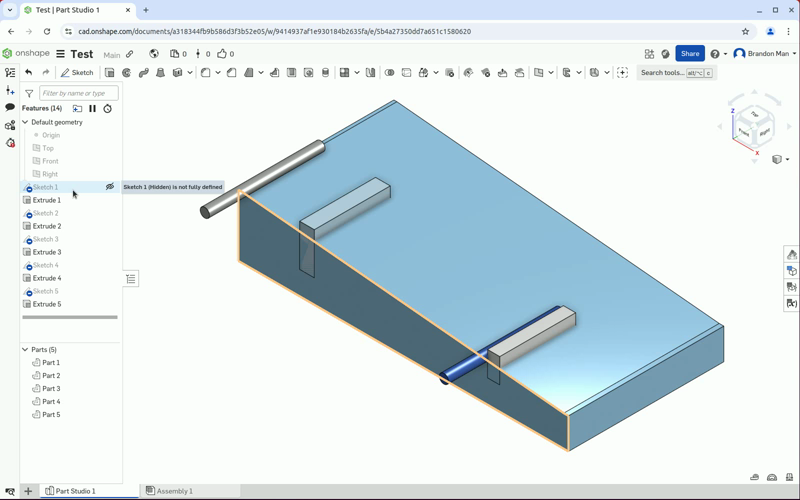
click(73, 189)